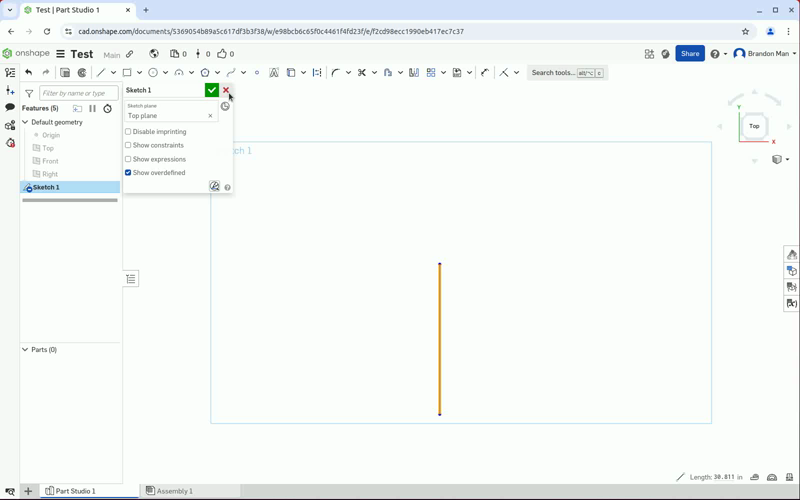
key(shift+h)
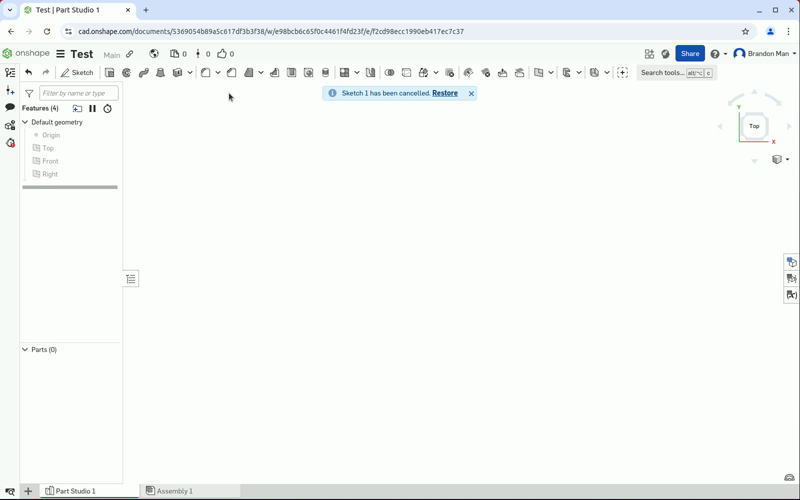
mouse_move(73, 352)
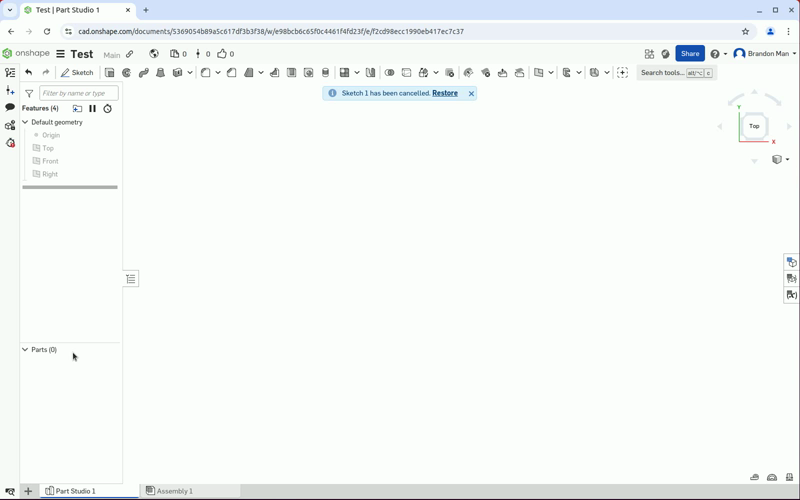
key(y)
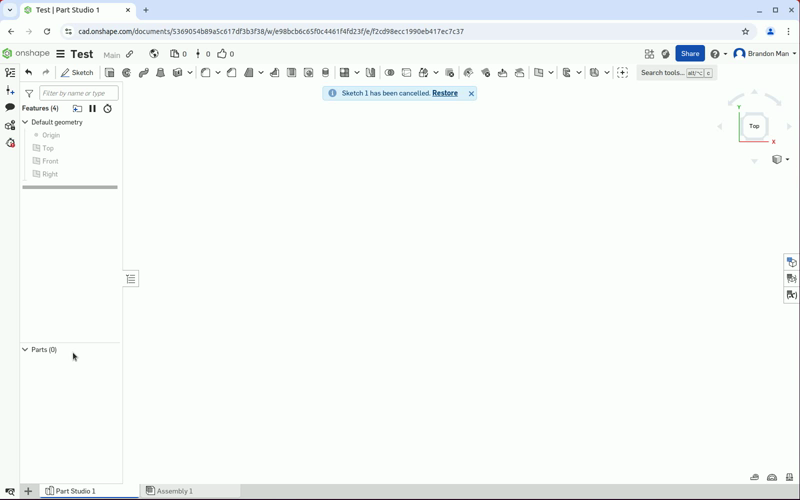
key(shift+p)
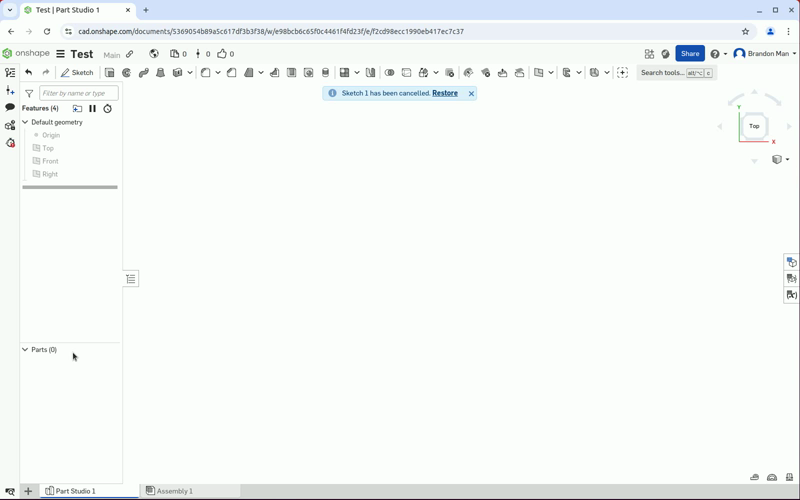
key(space)
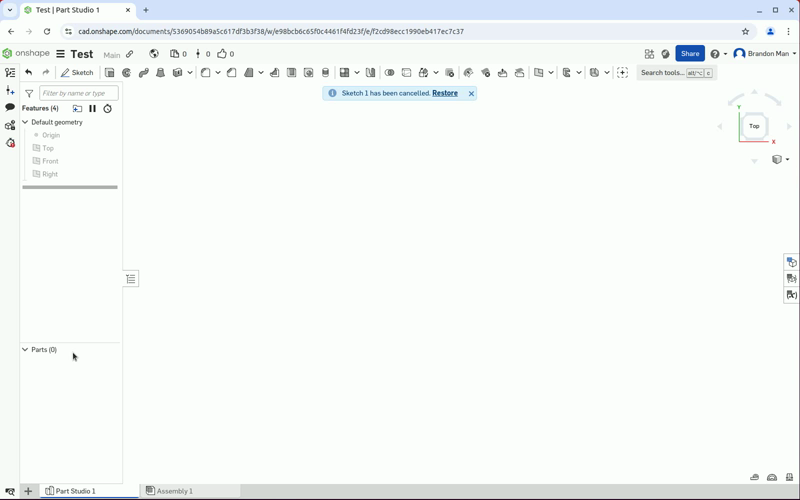
key_down(shift)
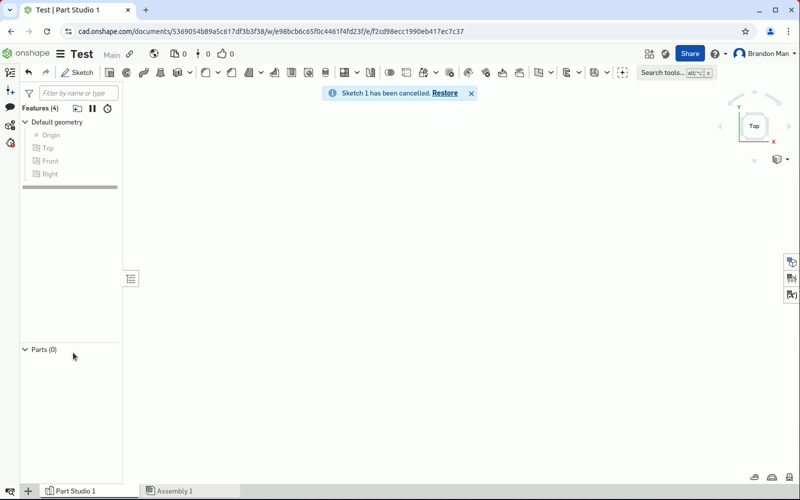
key(up)
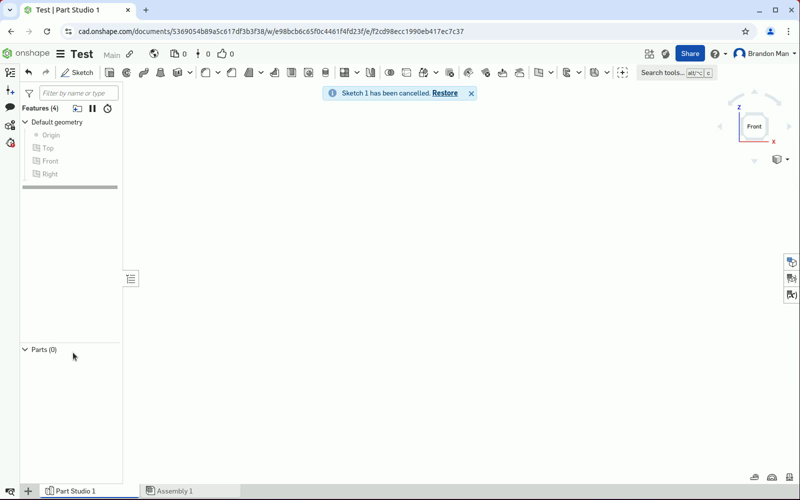
key_up(shift)
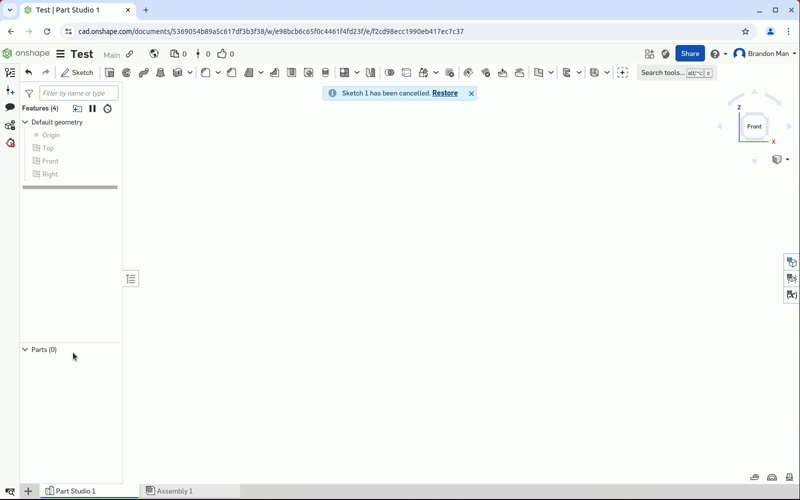
mouse_move(73, 352)
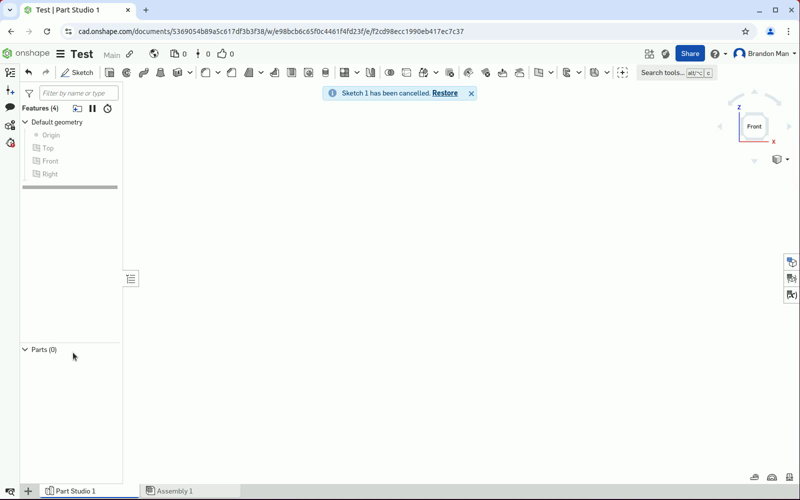
key(shift+y)
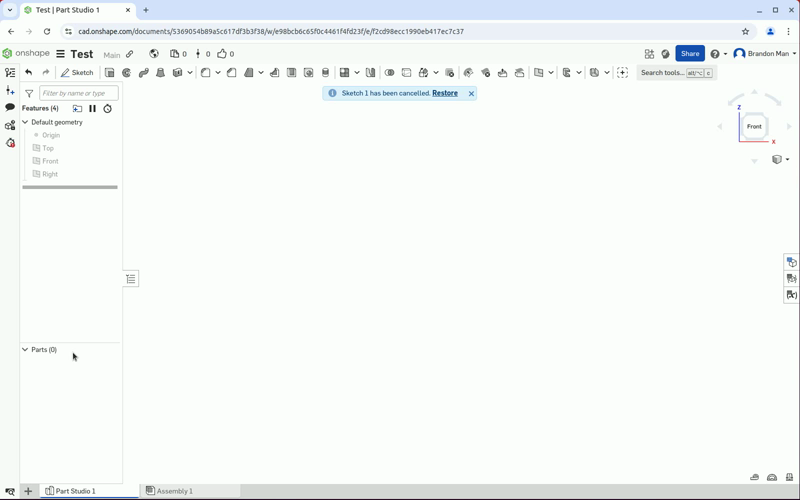
key(shift+s)
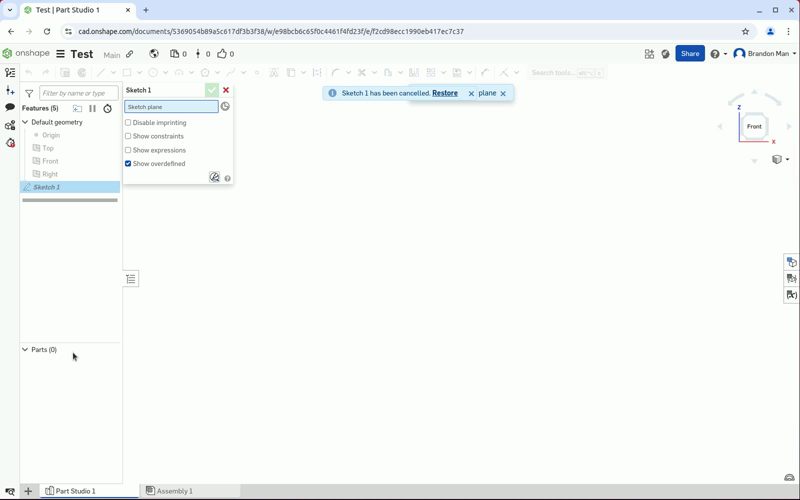
mouse_move(73, 163)
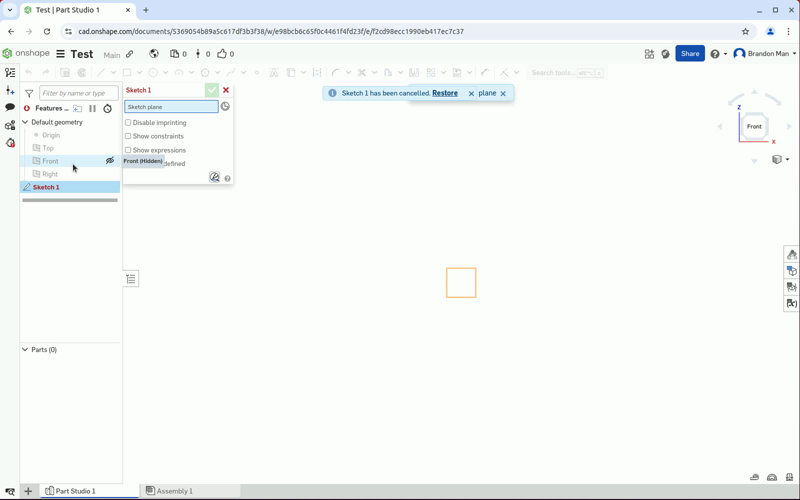
click(73, 163)
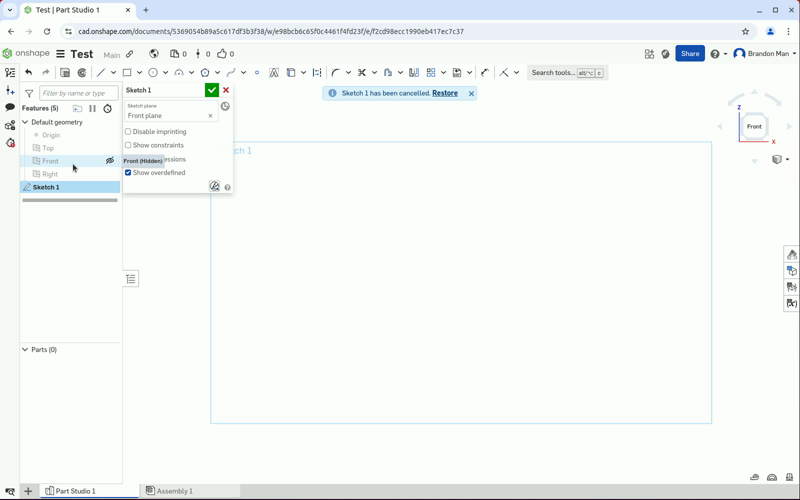
mouse_move(73, 352)
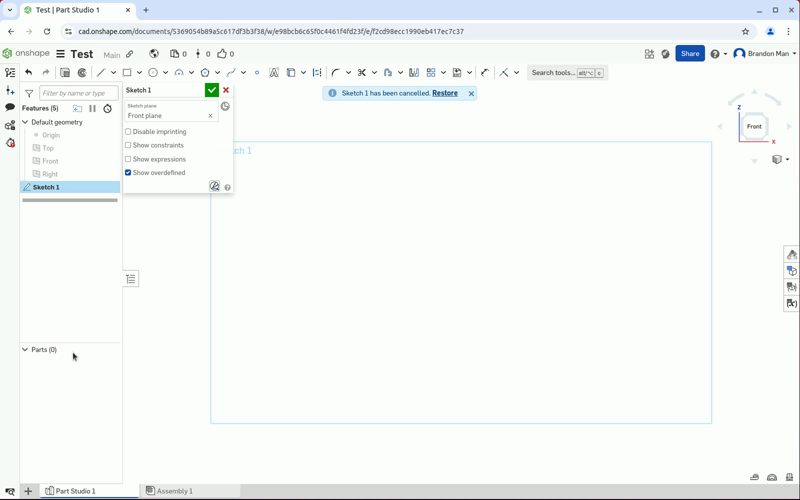
key(y)
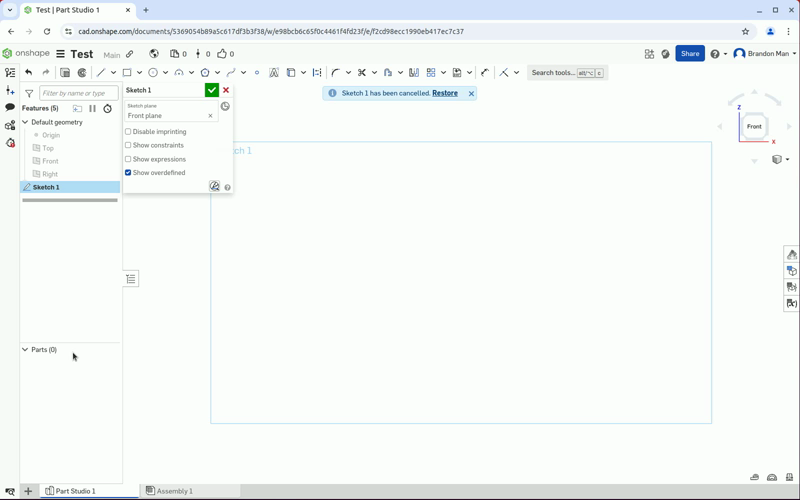
key(a)
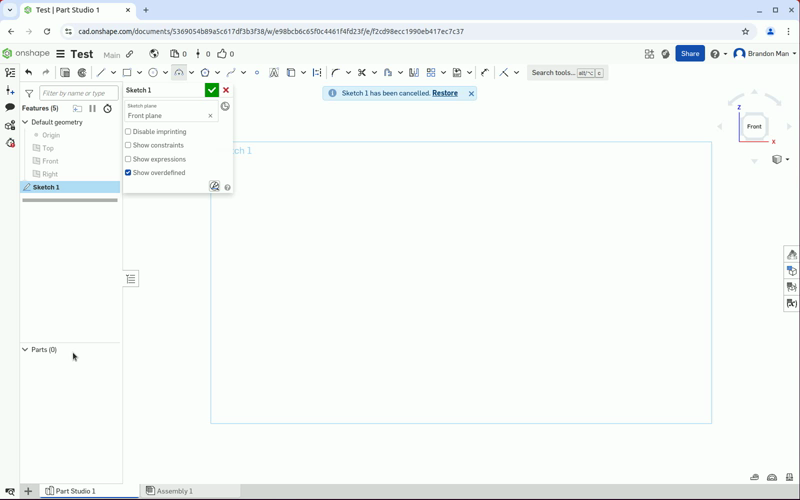
key_down(shift)
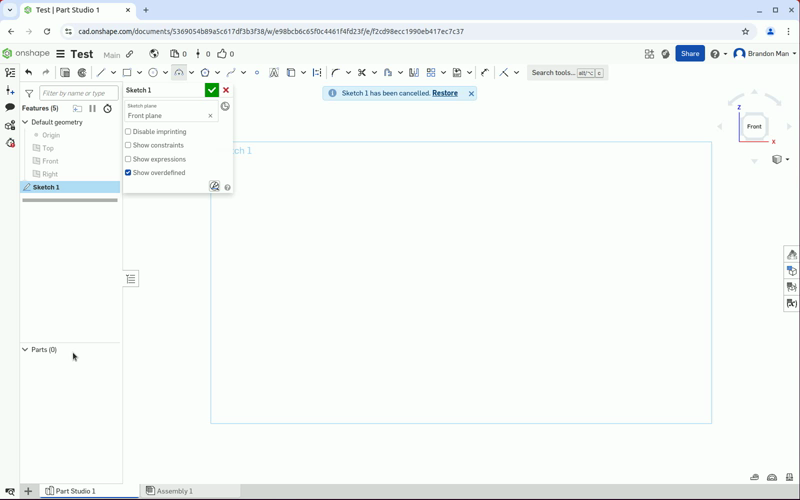
mouse_move(409, 311)
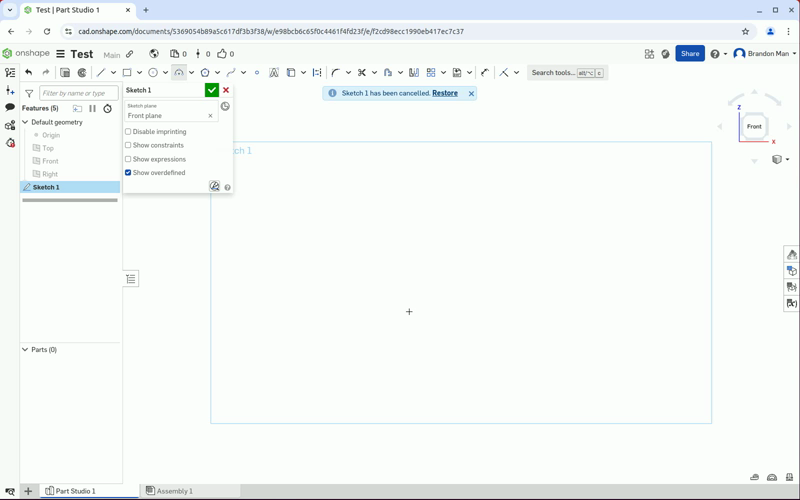
click(409, 311)
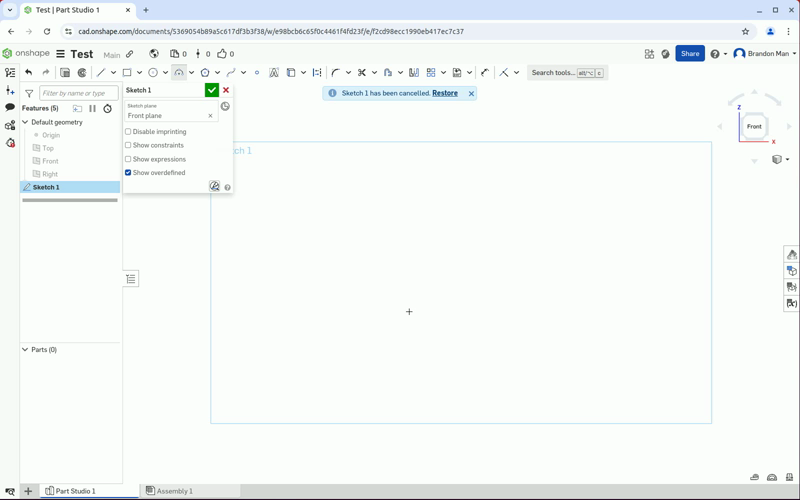
key_up(shift)
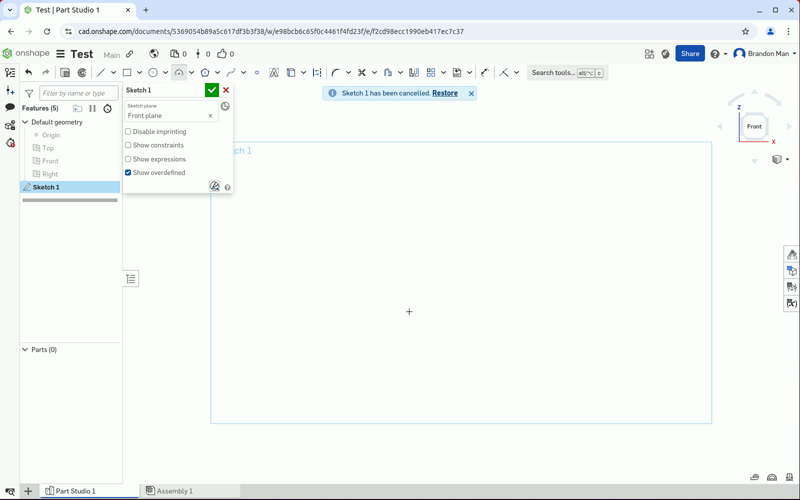
key_down(shift)
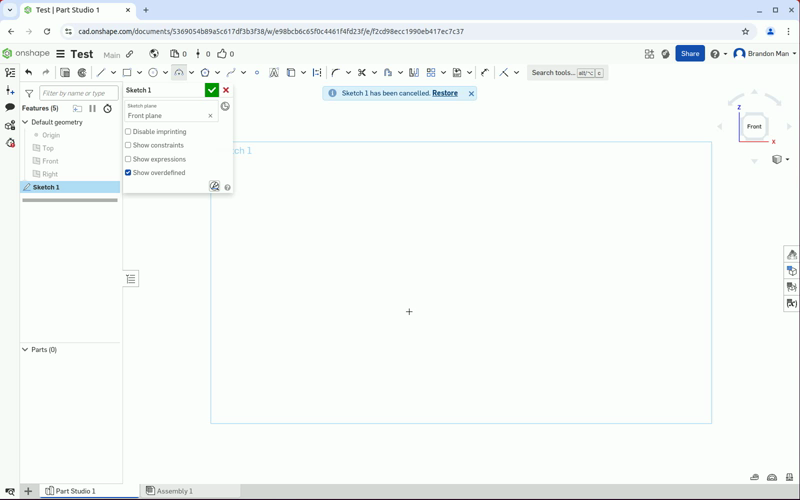
mouse_move(423, 329)
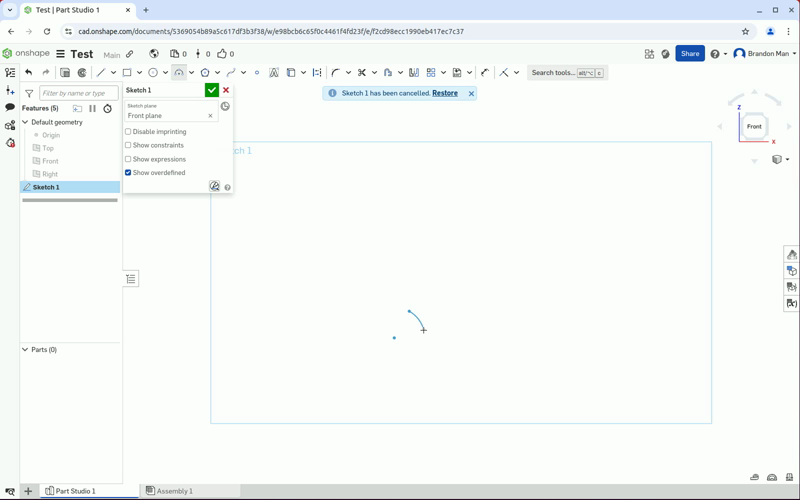
click(423, 329)
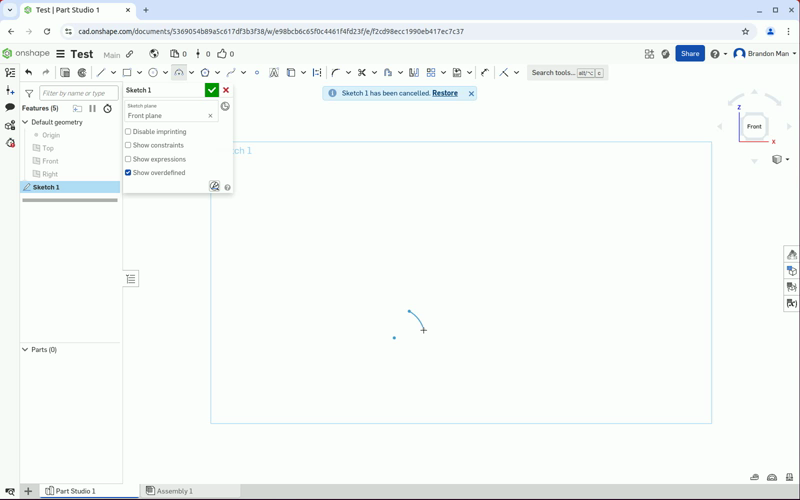
mouse_move(413, 322)
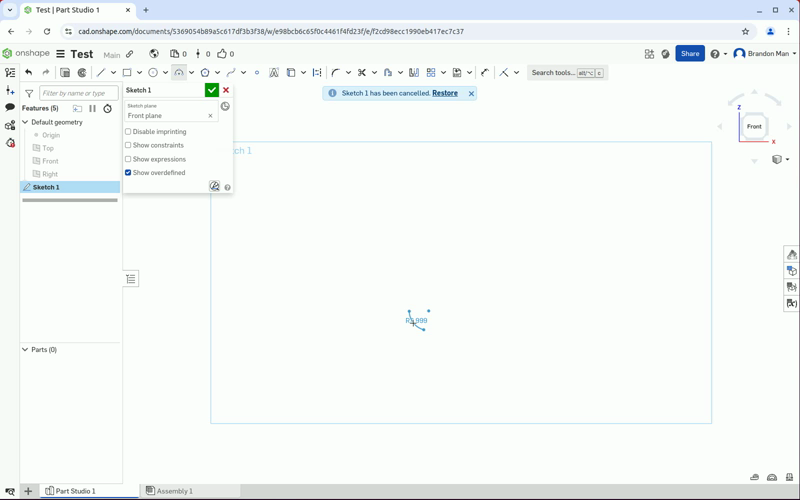
click(413, 322)
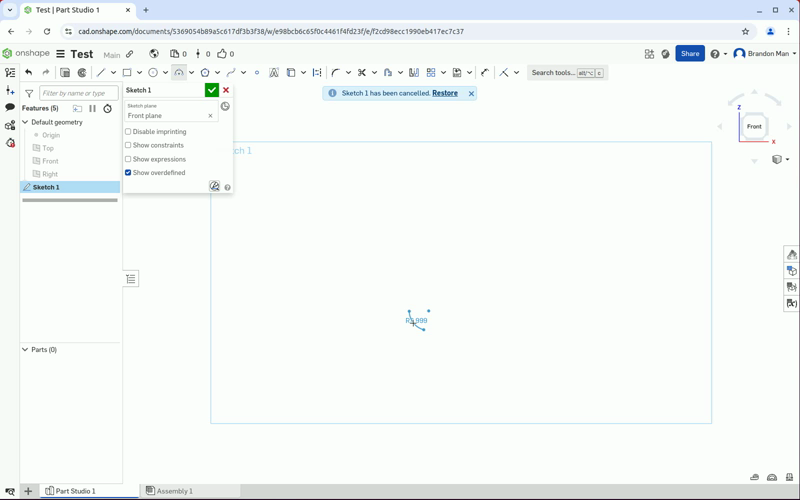
key_up(shift)
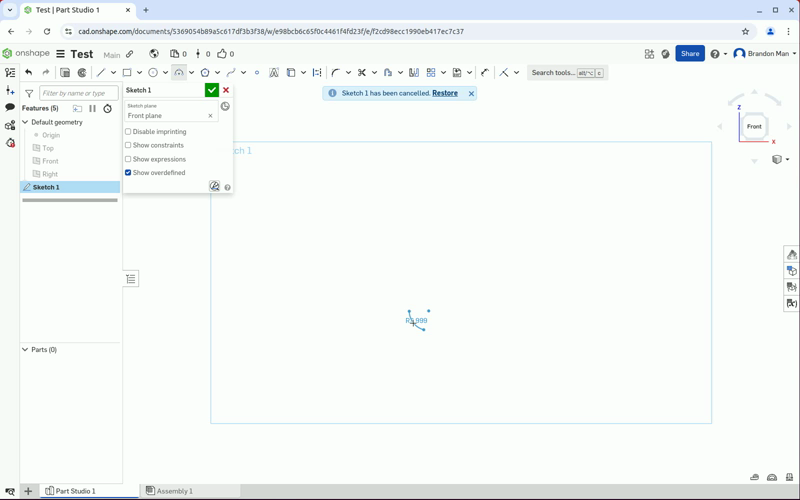
key(esc)
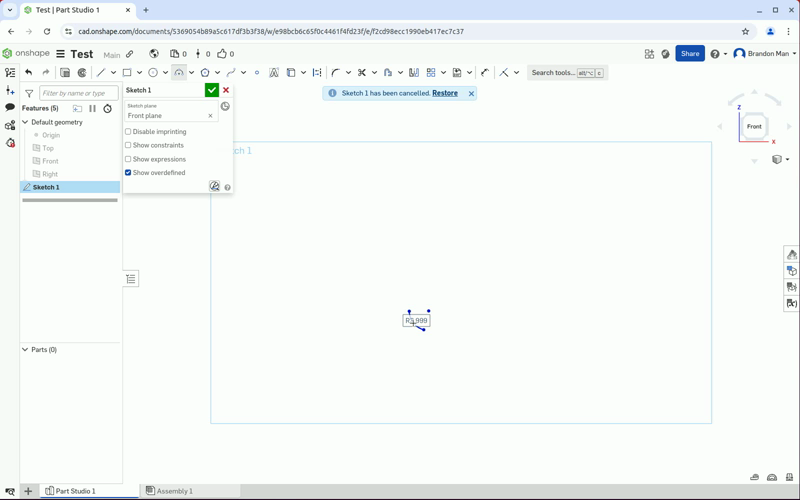
key(l)
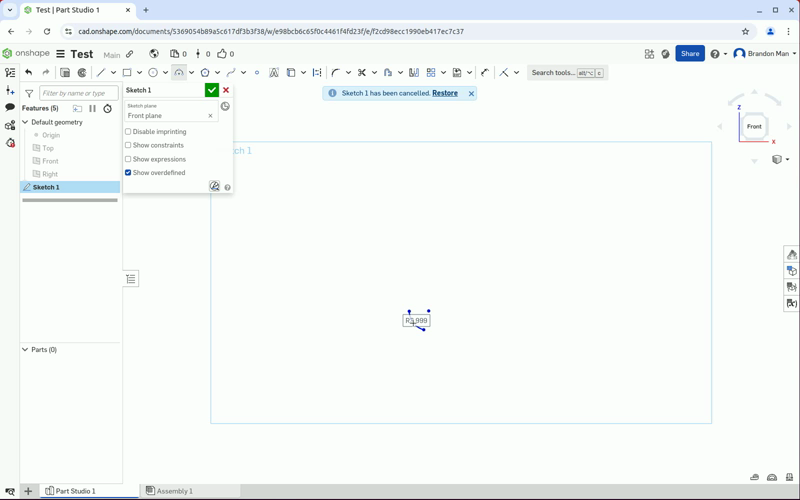
mouse_move(423, 329)
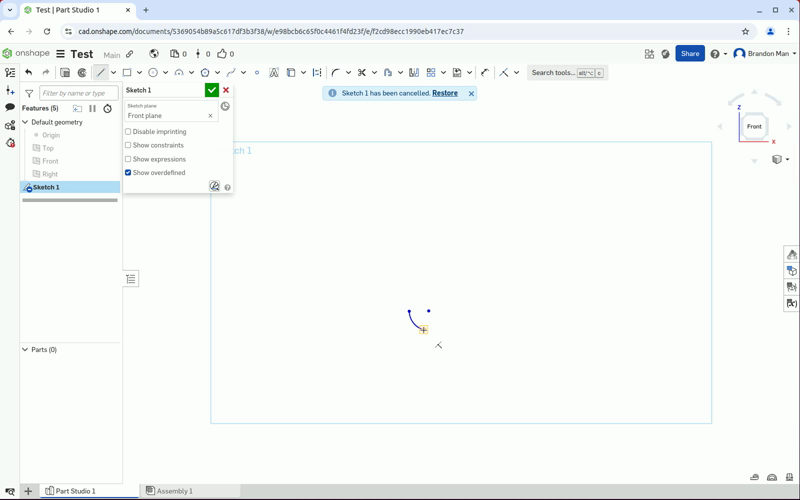
click(423, 329)
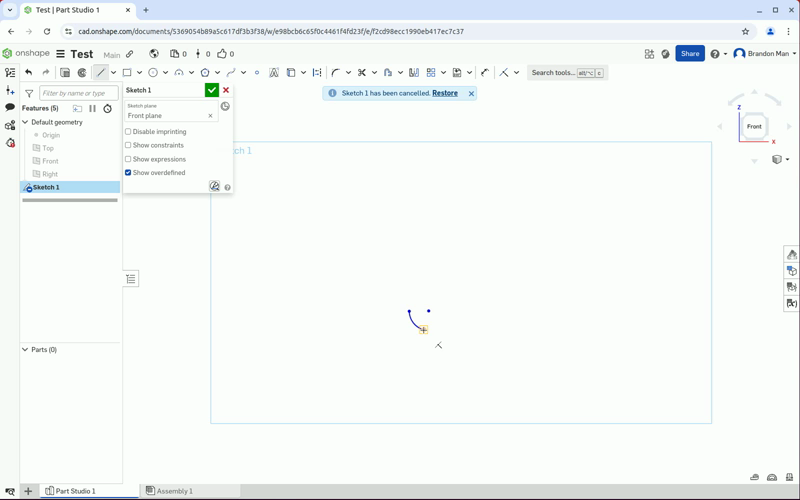
key_down(shift)
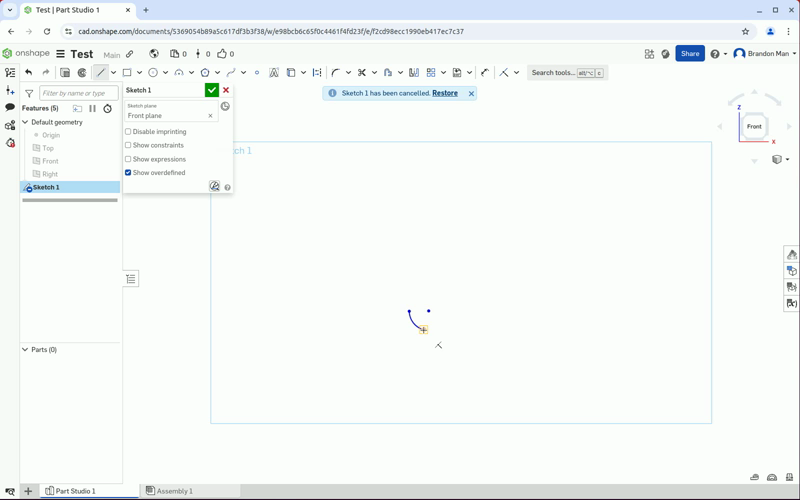
mouse_move(500, 329)
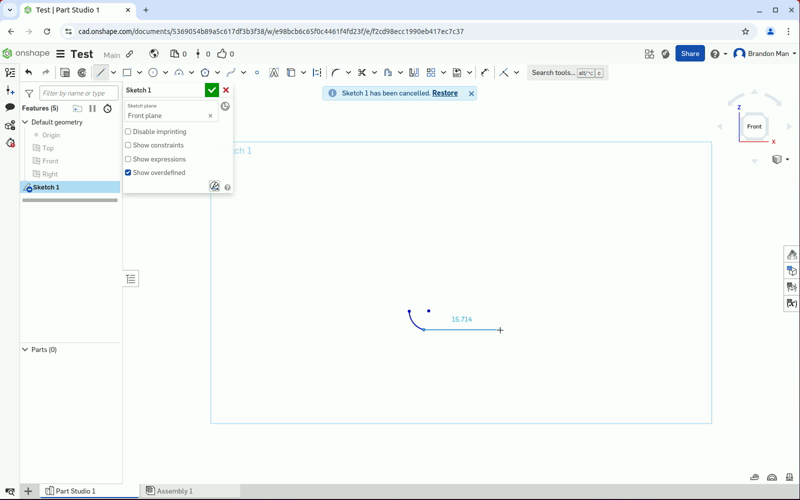
click(500, 329)
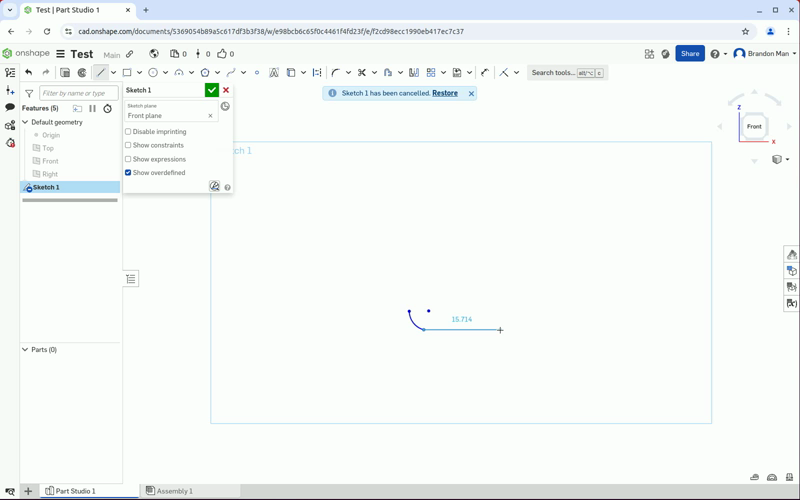
key_up(shift)
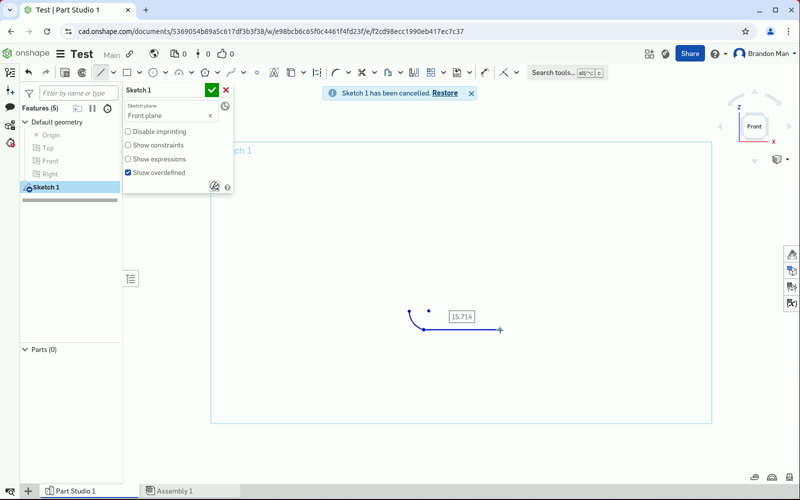
key(esc)
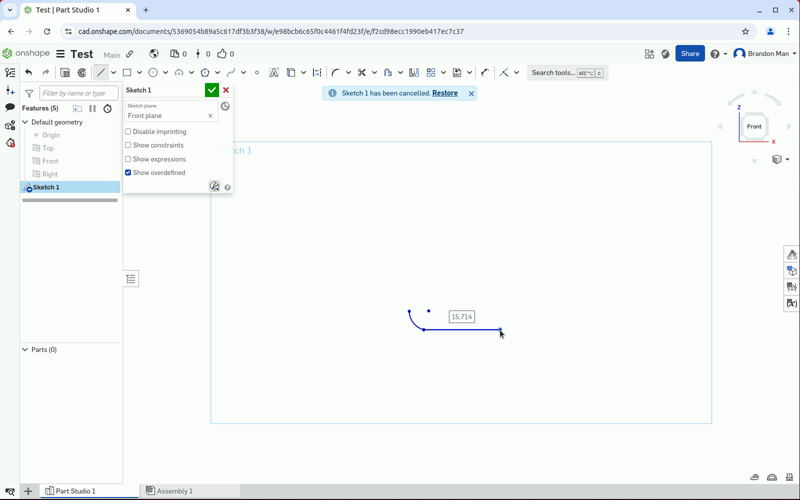
key(a)
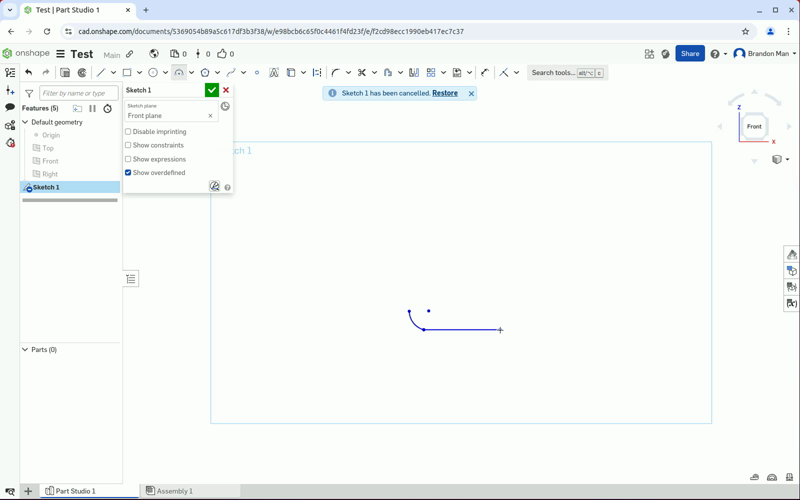
mouse_move(500, 329)
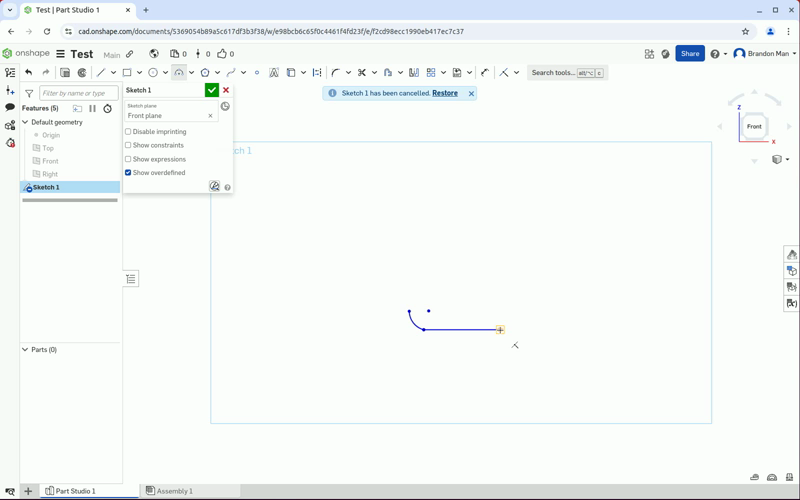
click(500, 329)
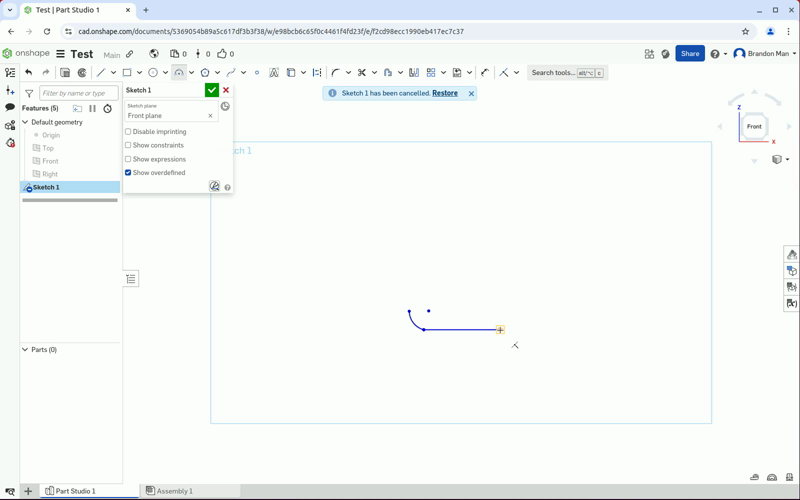
key_down(shift)
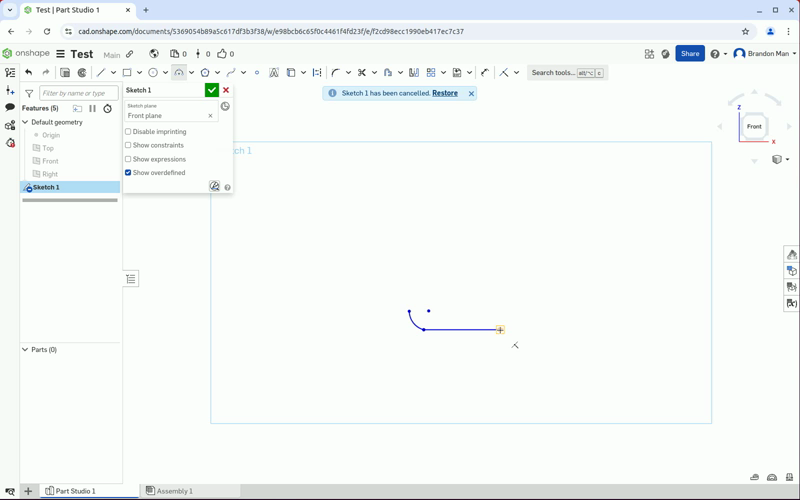
mouse_move(513, 311)
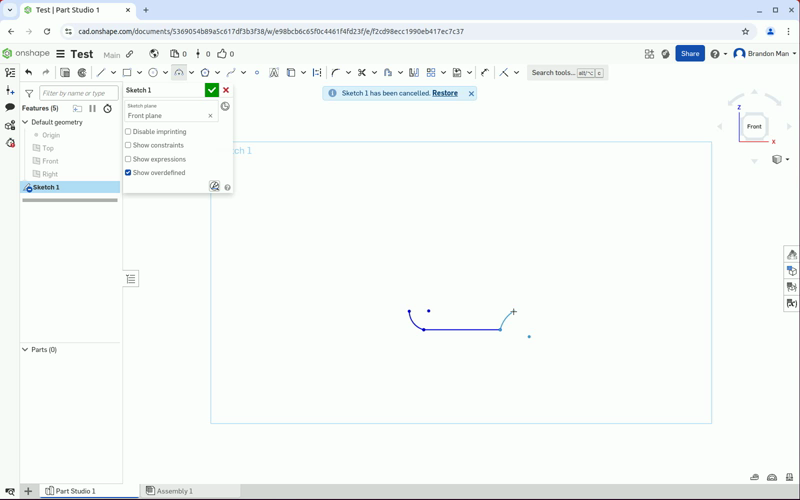
click(513, 311)
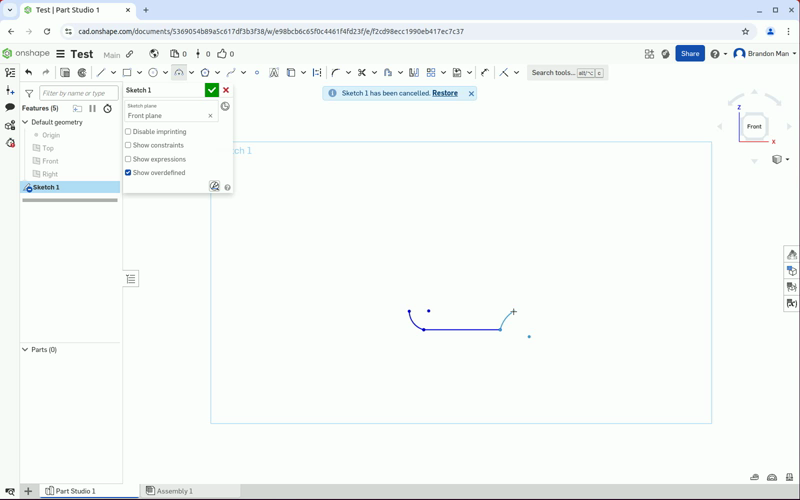
mouse_move(510, 322)
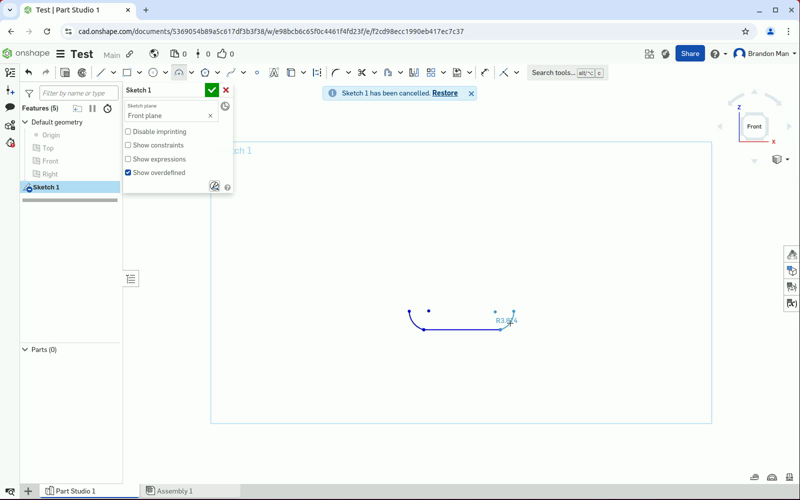
click(510, 322)
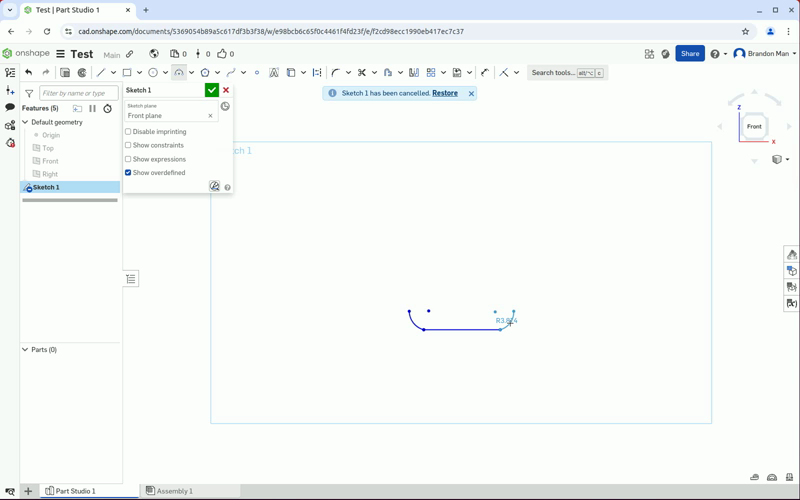
key_up(shift)
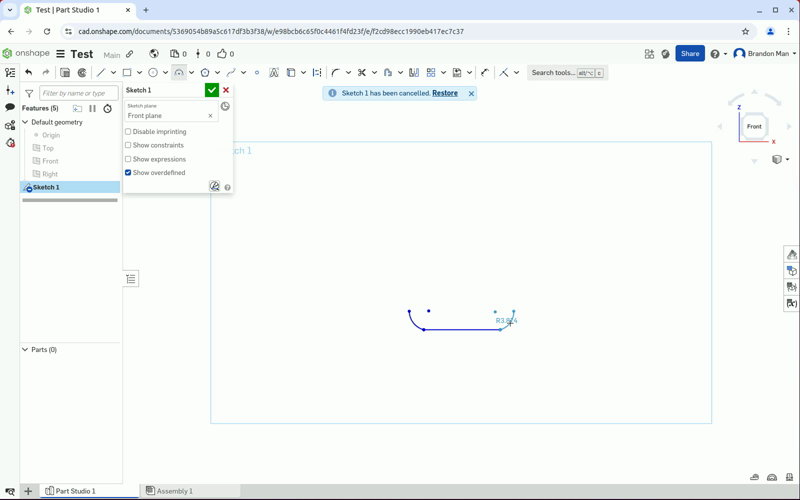
key(esc)
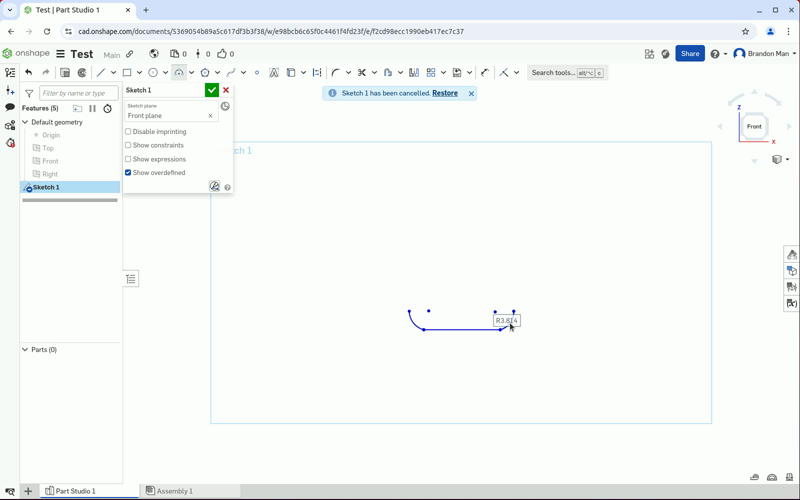
key(l)
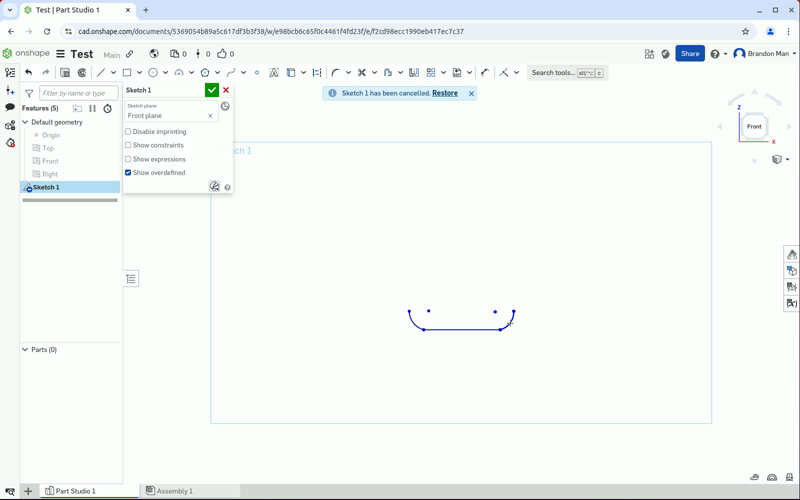
mouse_move(513, 311)
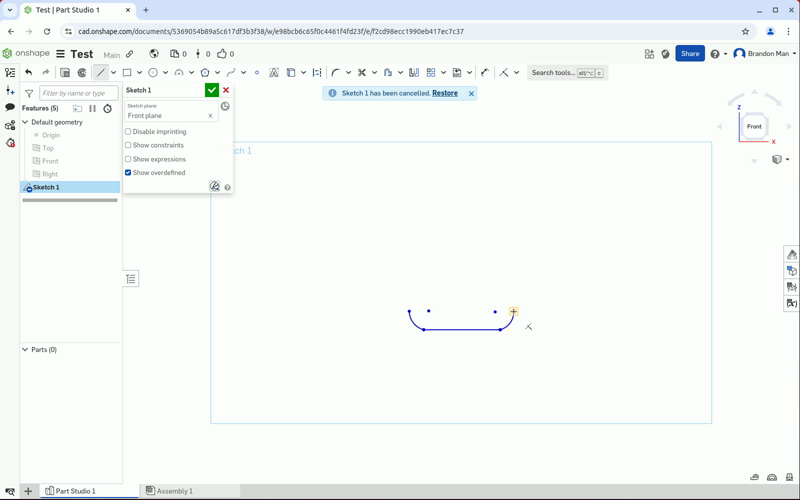
click(513, 311)
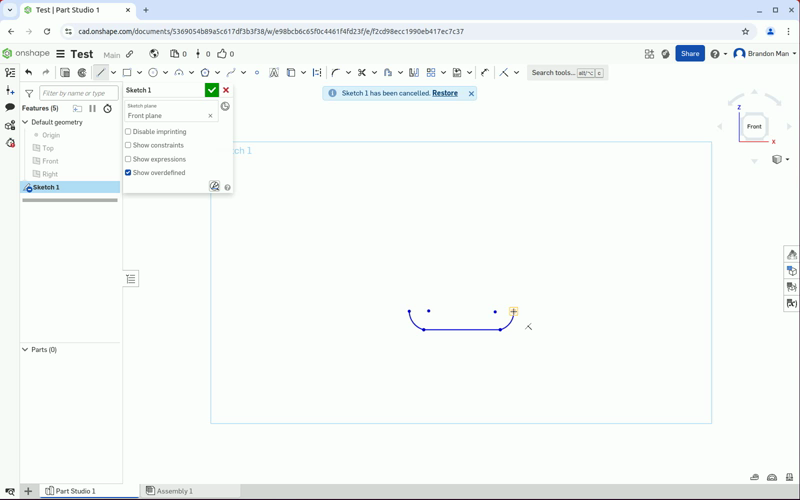
key_down(shift)
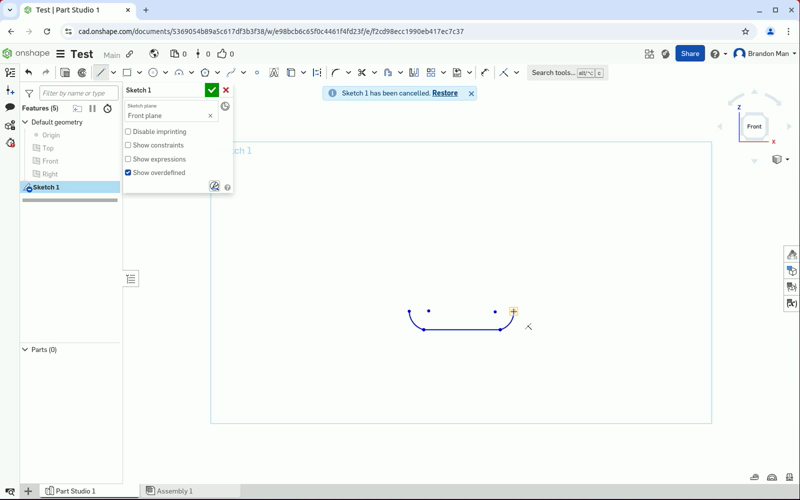
mouse_move(543, 311)
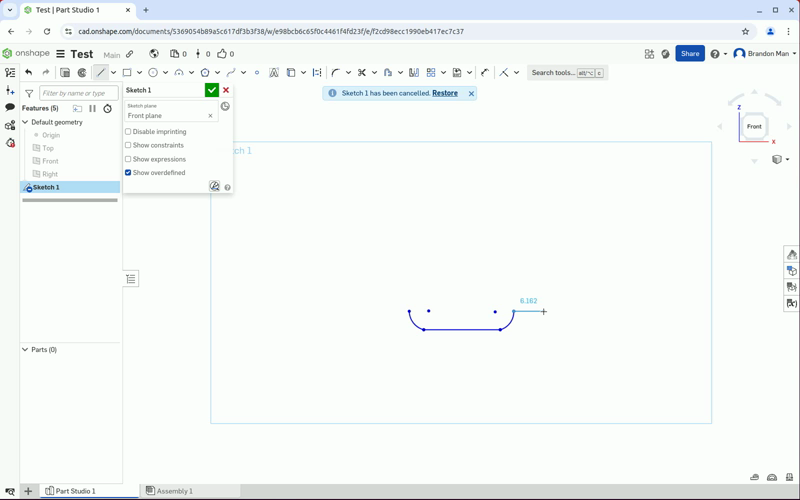
mouse_move(513, 289)
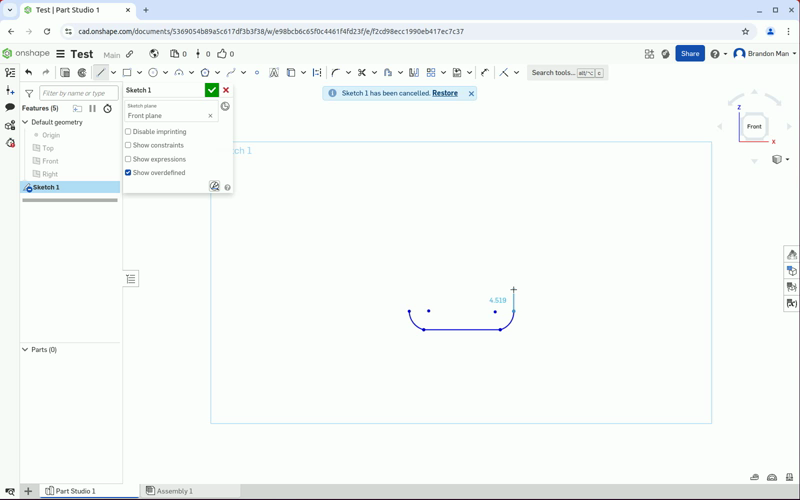
click(513, 289)
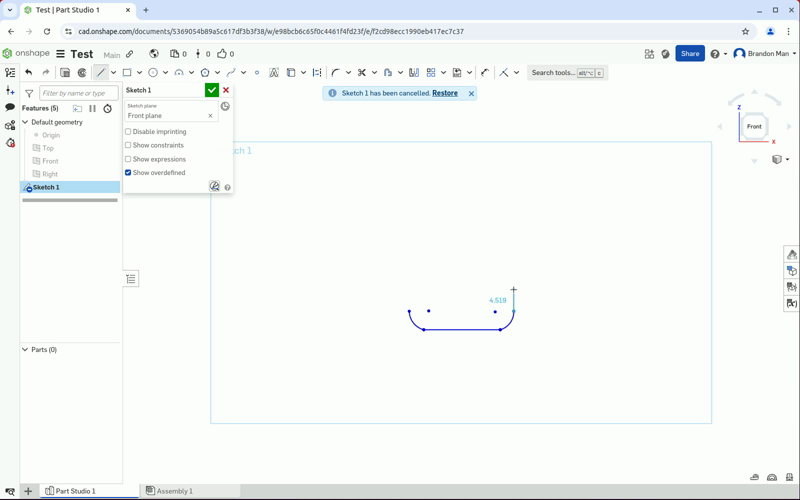
key_up(shift)
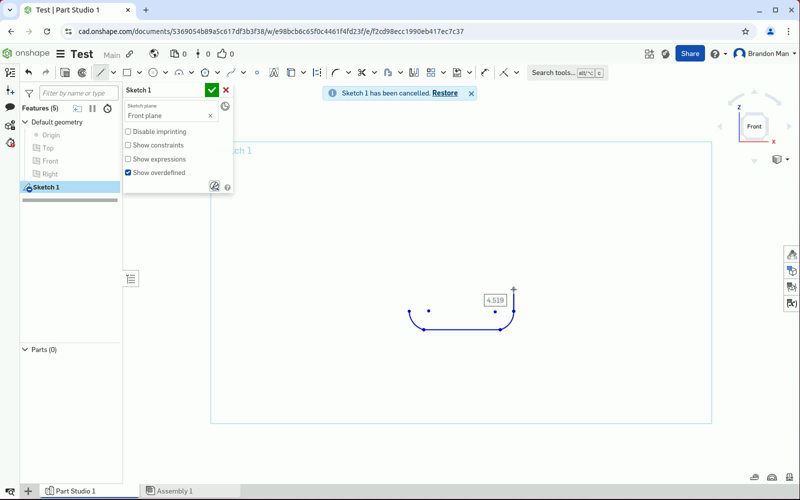
key_down(shift)
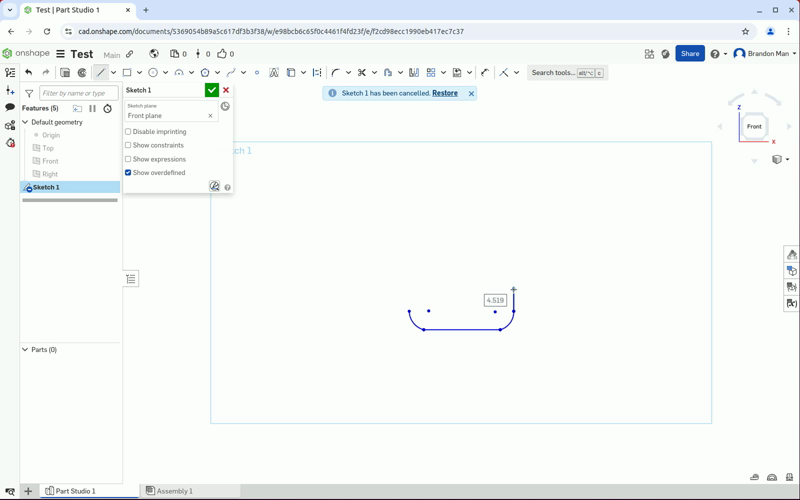
mouse_move(543, 289)
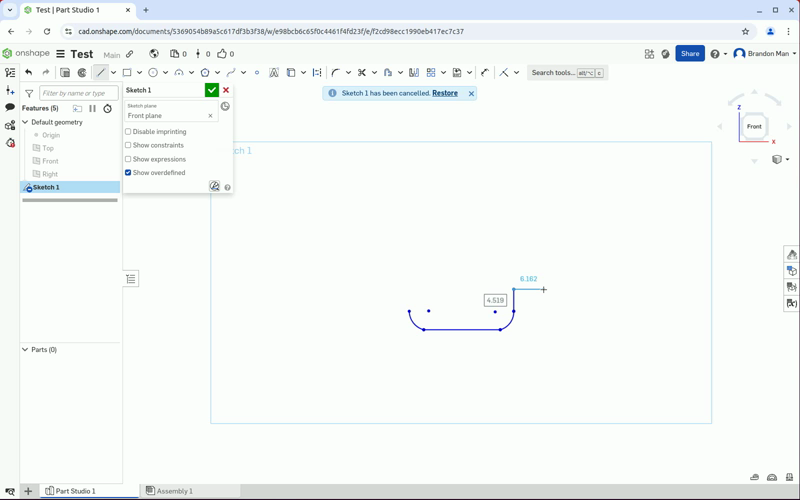
mouse_move(489, 289)
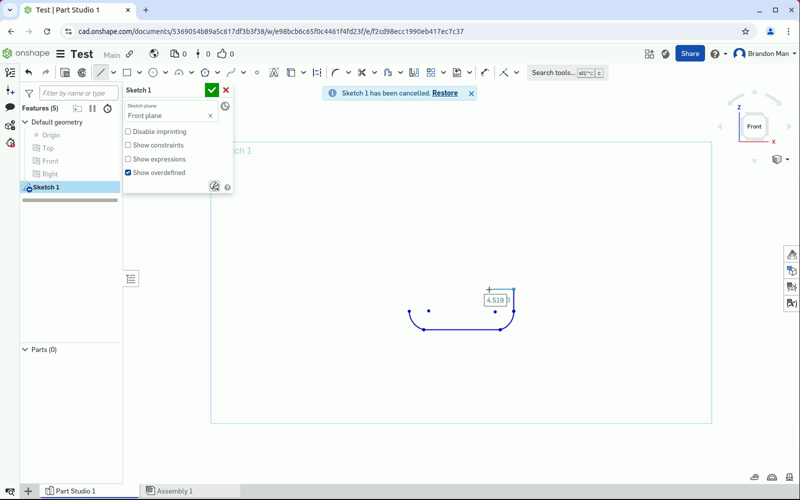
click(489, 289)
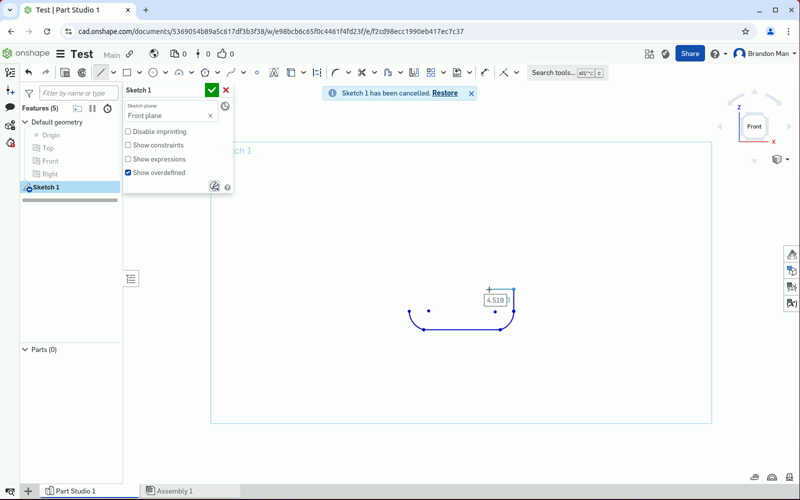
key_up(shift)
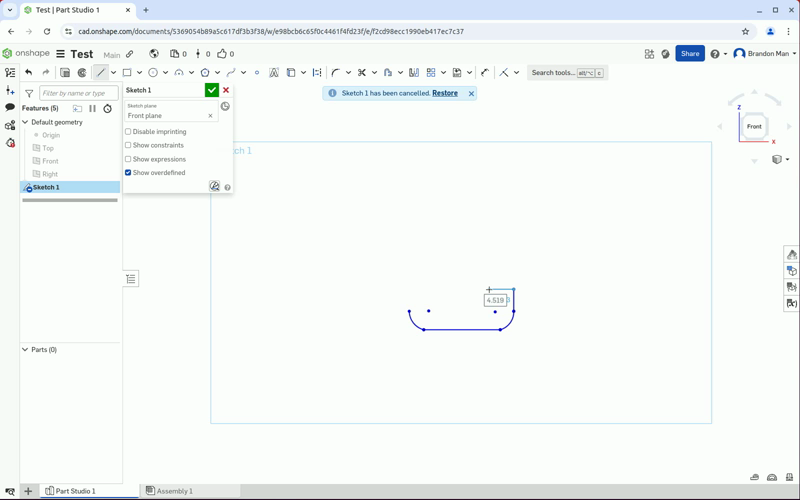
key(esc)
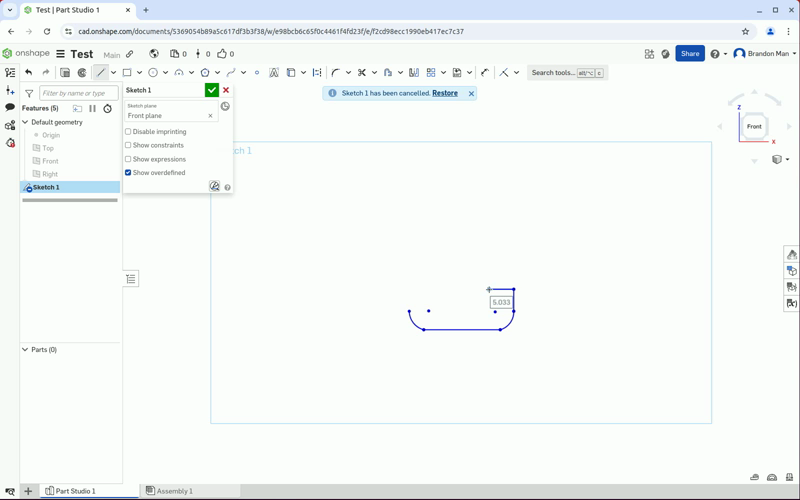
key(a)
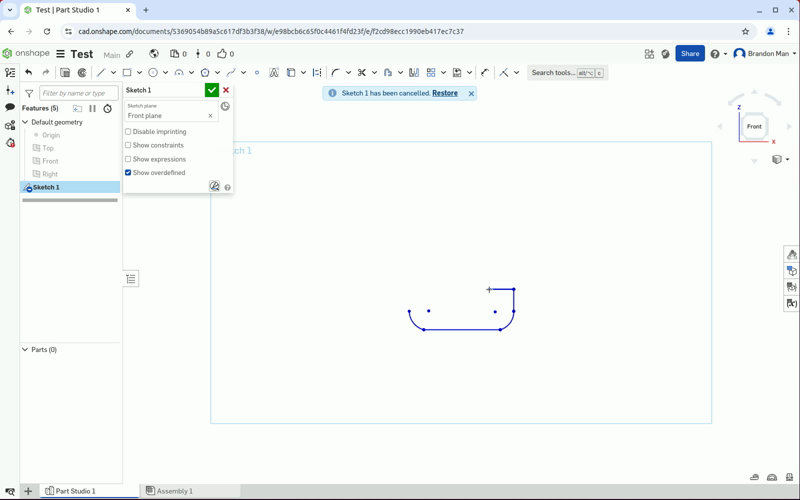
mouse_move(489, 289)
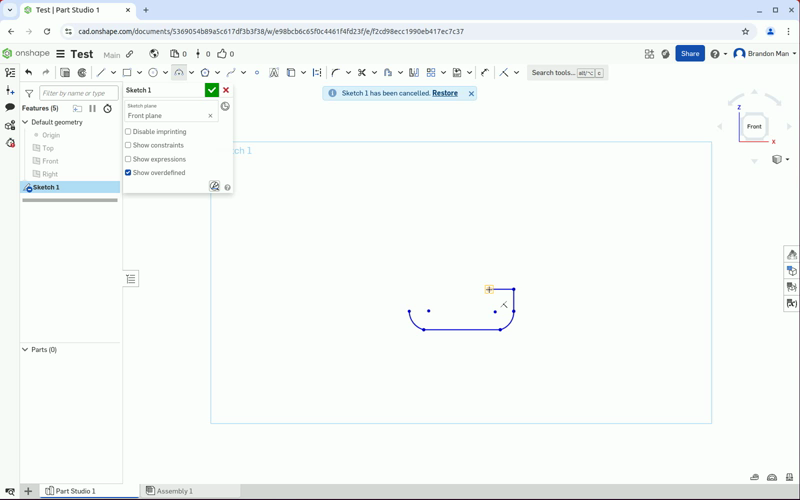
click(489, 289)
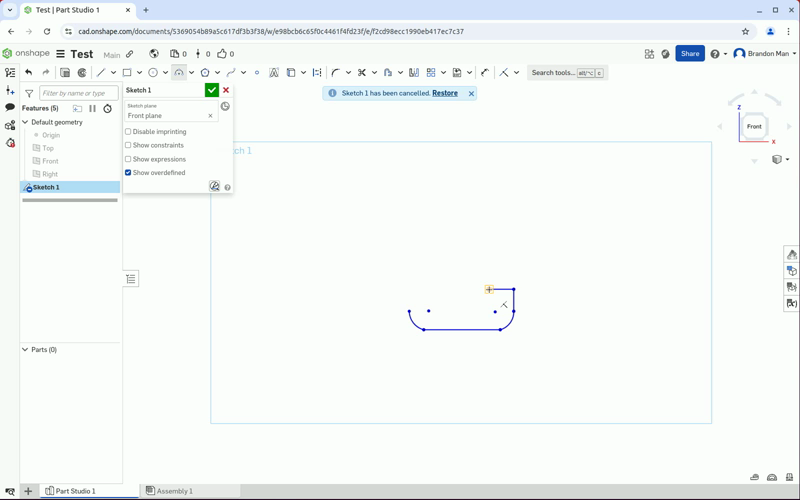
key_down(shift)
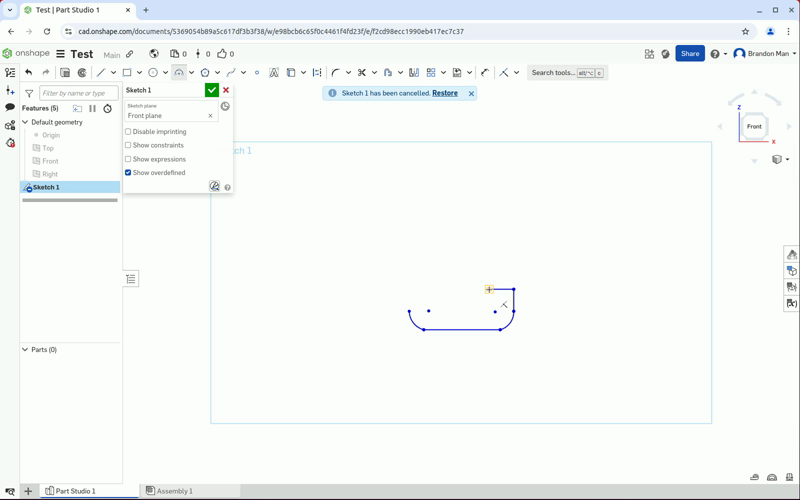
mouse_move(483, 289)
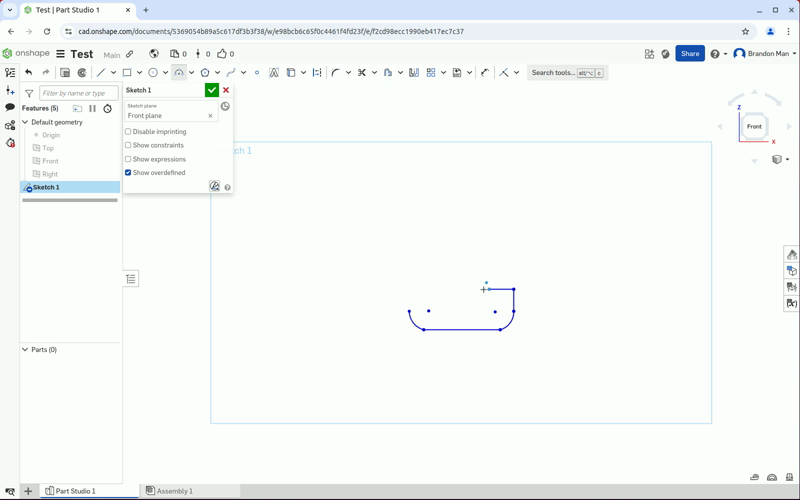
scroll(6)
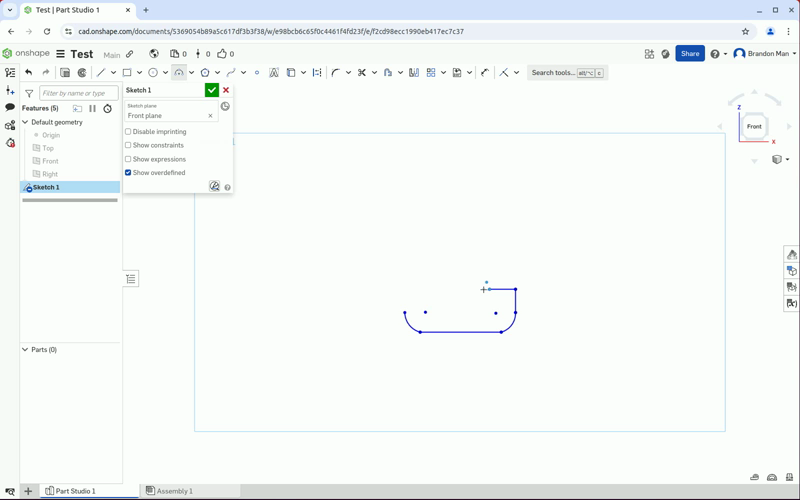
scroll(6)
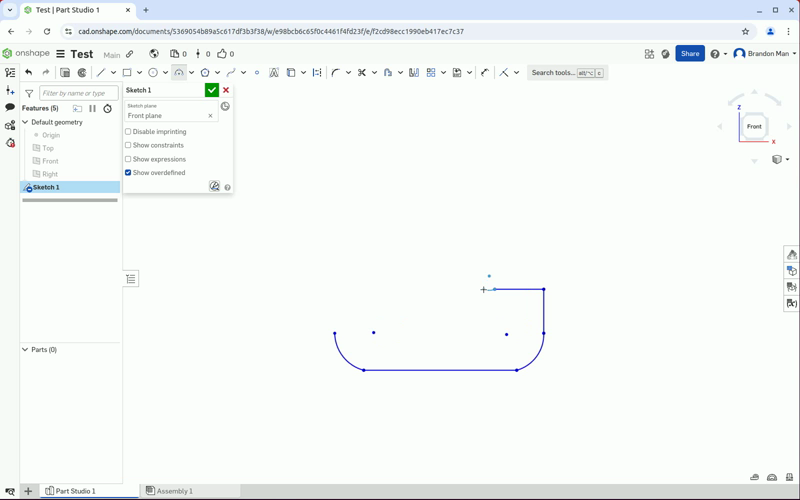
scroll(6)
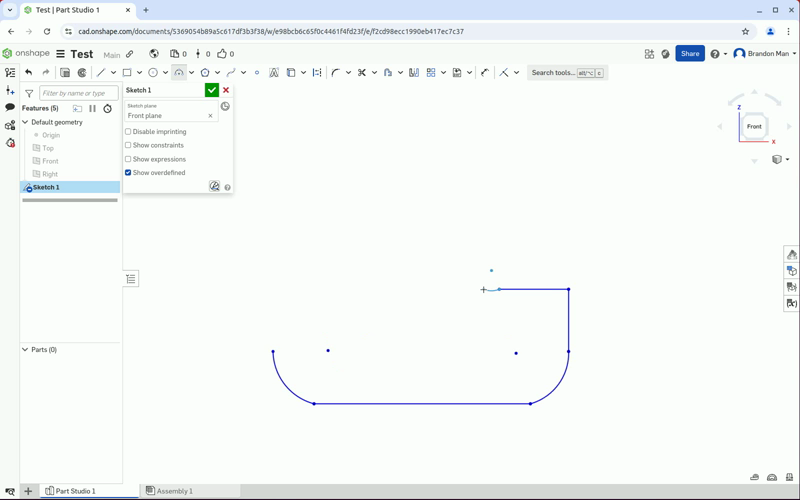
scroll(6)
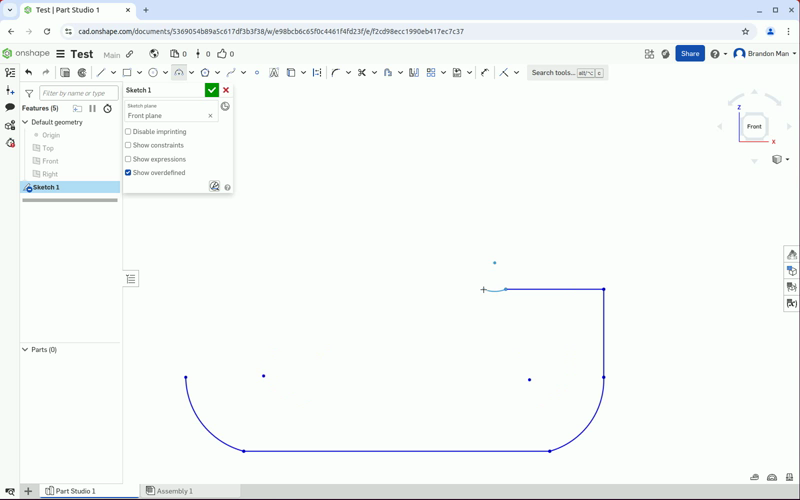
scroll(6)
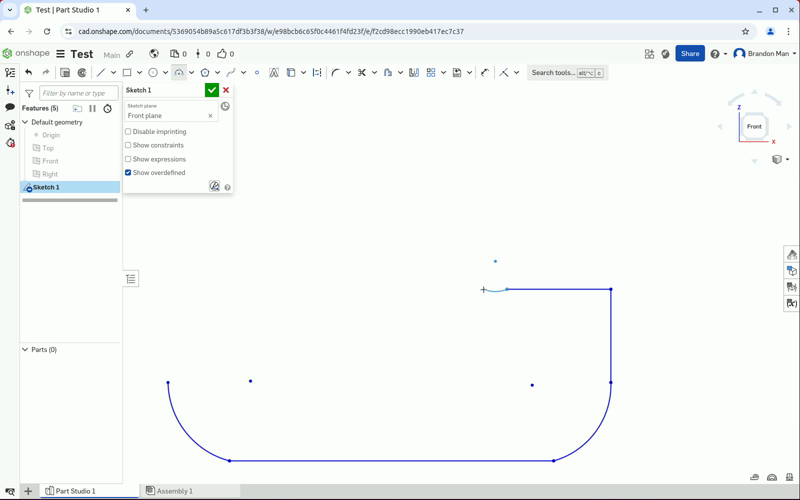
scroll(6)
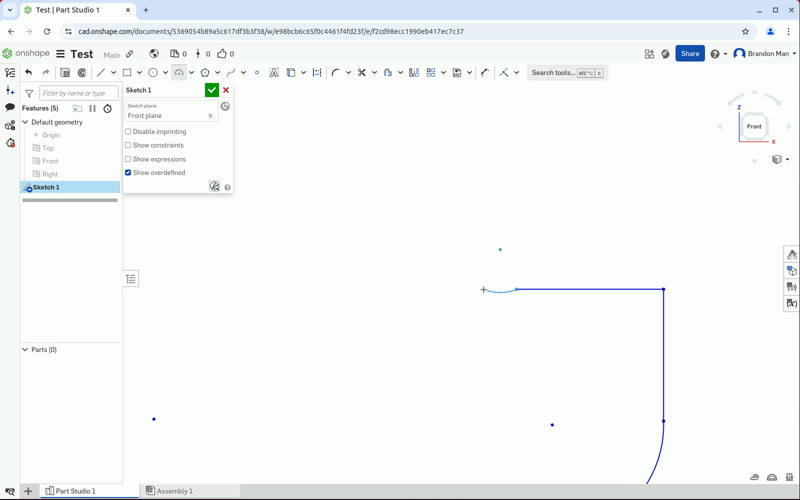
scroll(6)
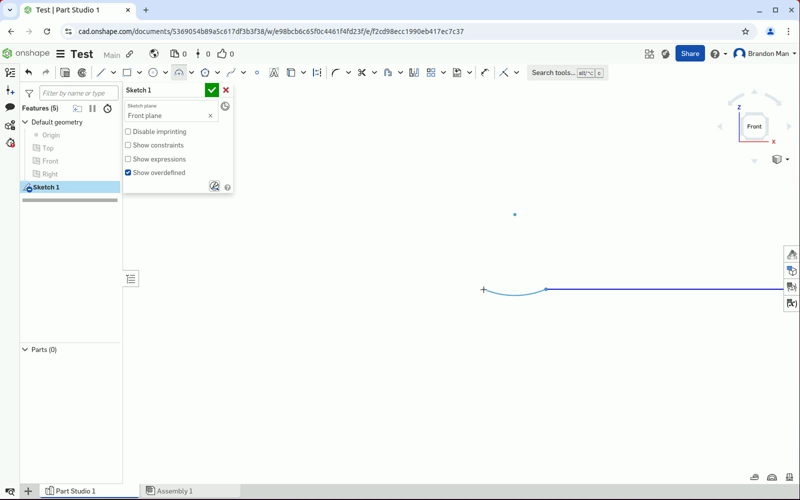
click(483, 289)
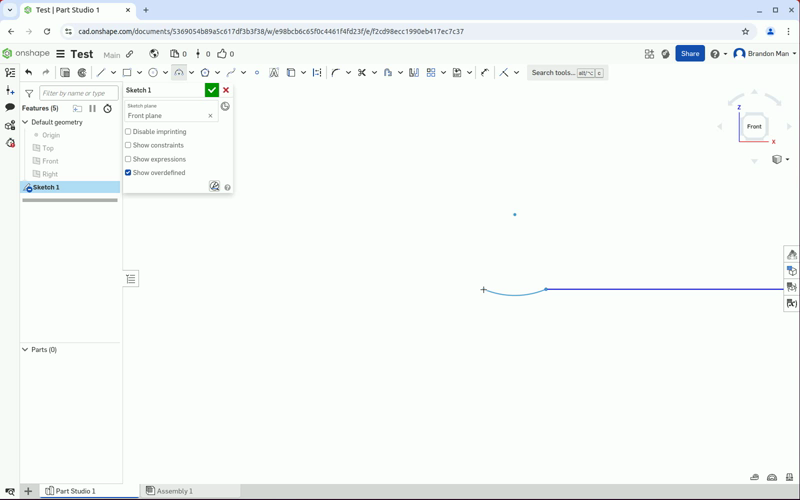
scroll(-6)
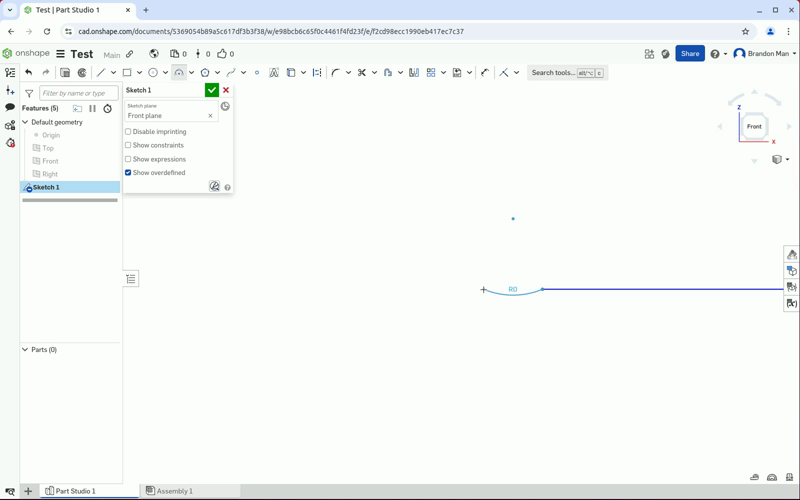
scroll(-6)
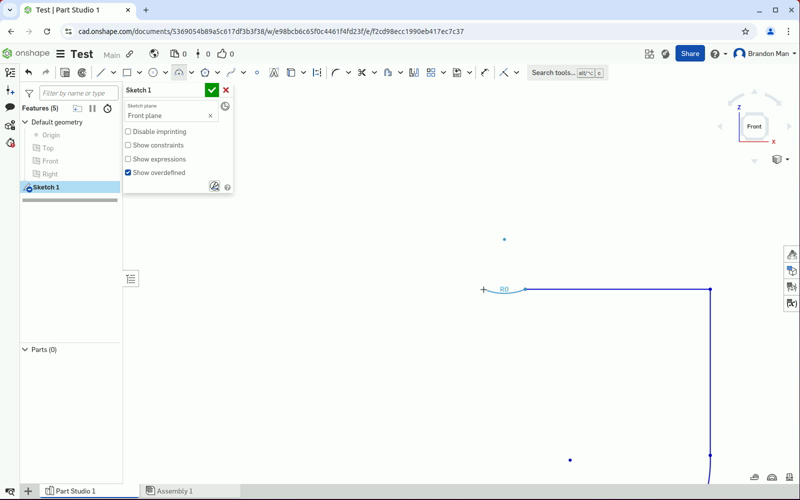
scroll(-6)
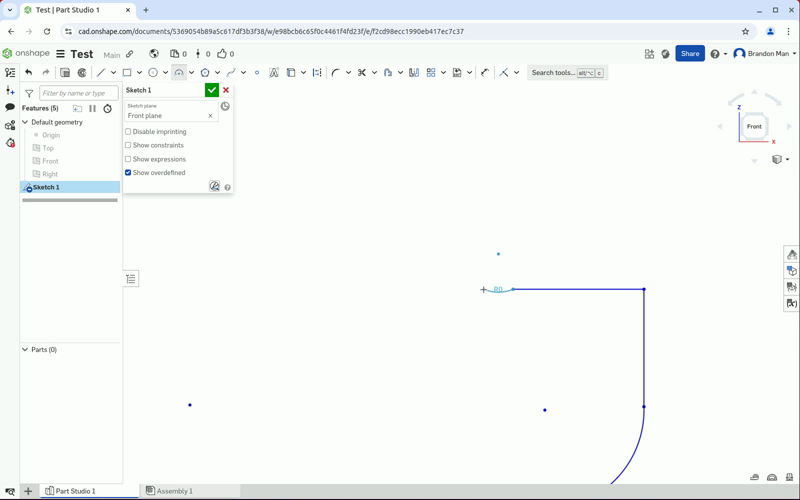
scroll(-6)
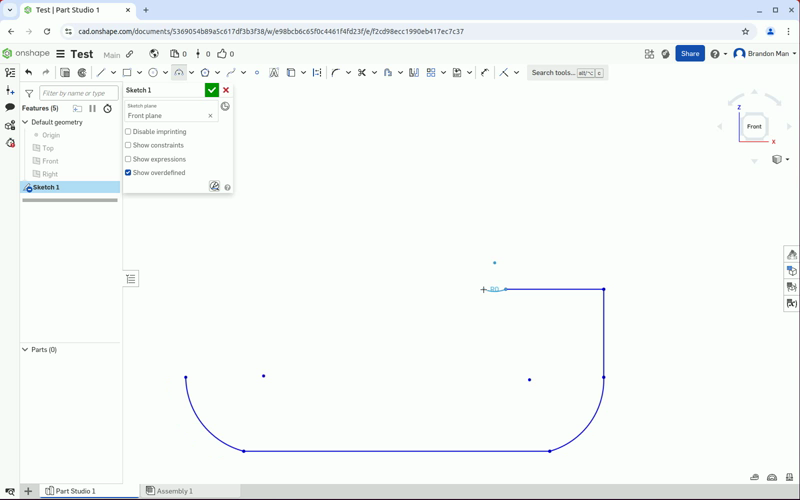
scroll(-6)
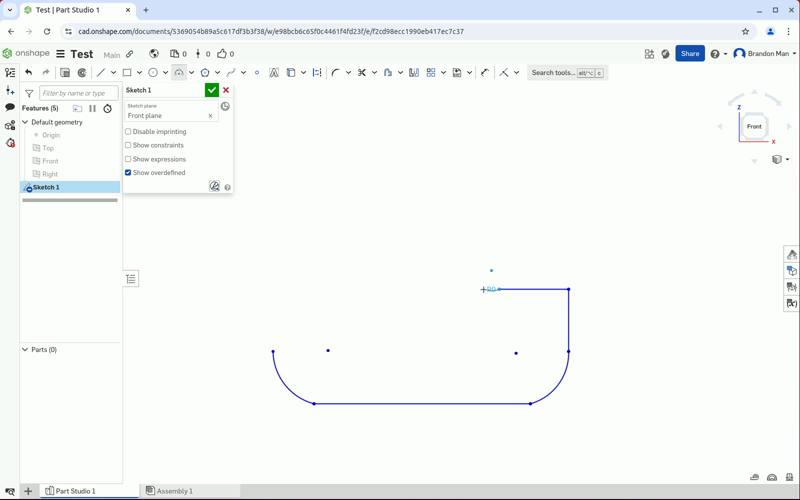
scroll(-6)
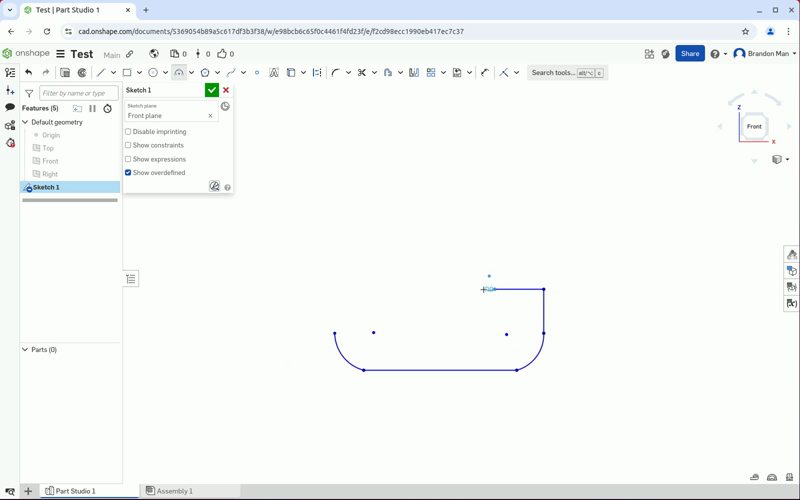
scroll(-6)
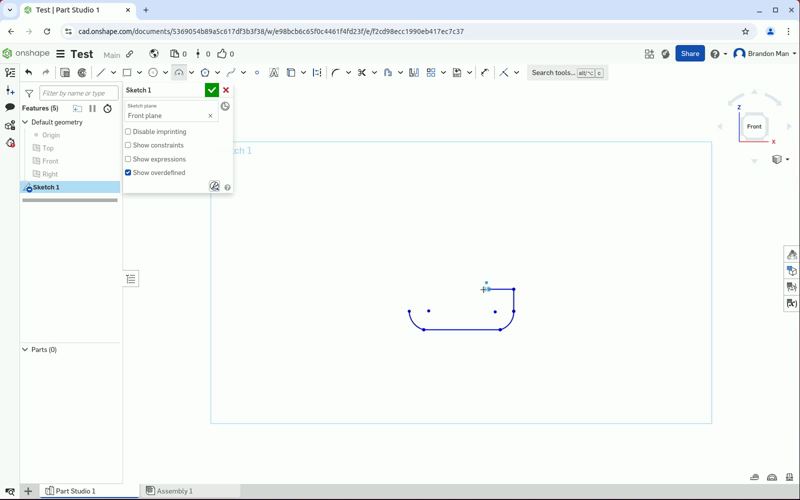
mouse_move(486, 291)
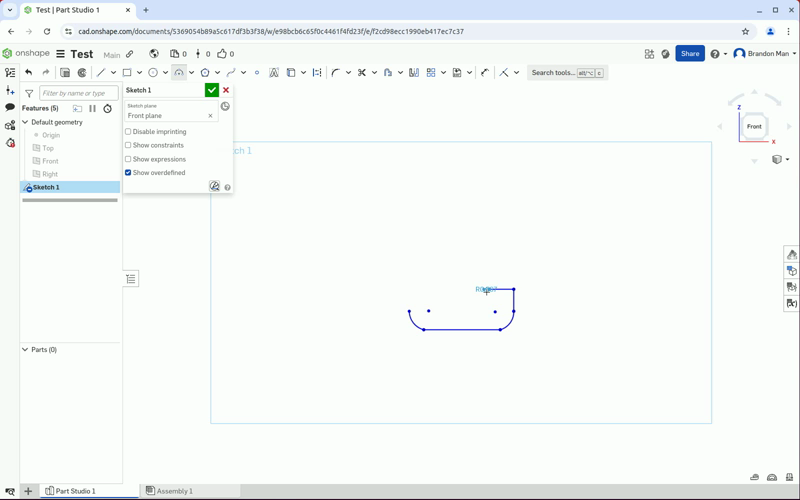
scroll(6)
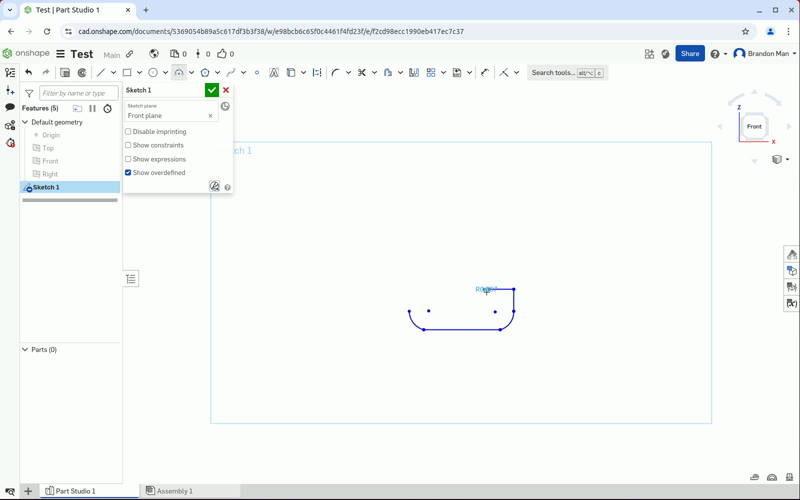
scroll(6)
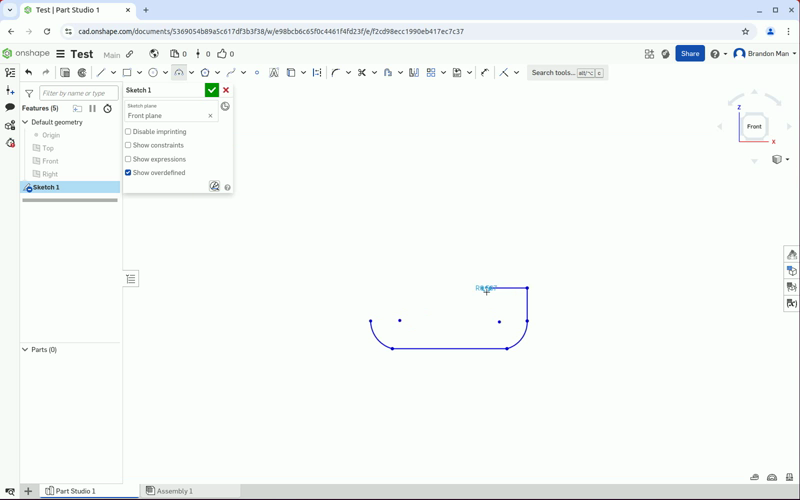
scroll(6)
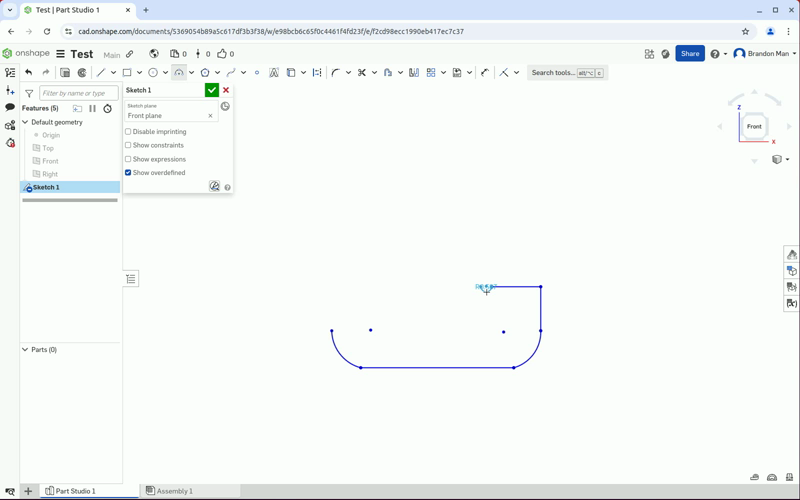
scroll(6)
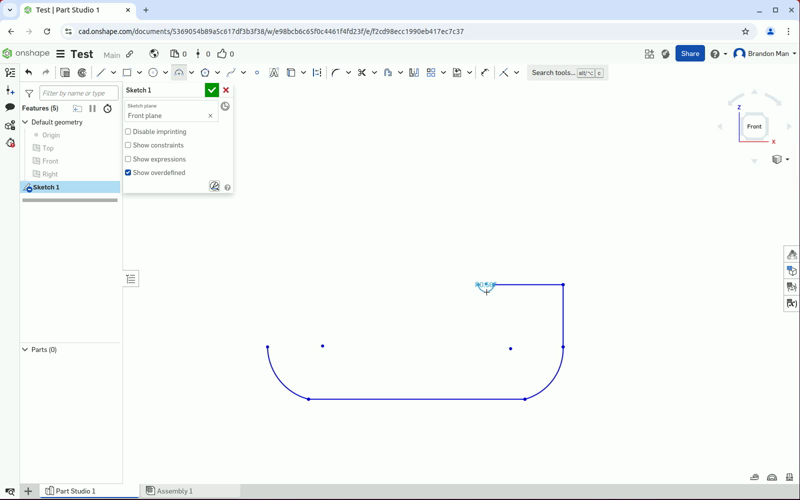
scroll(6)
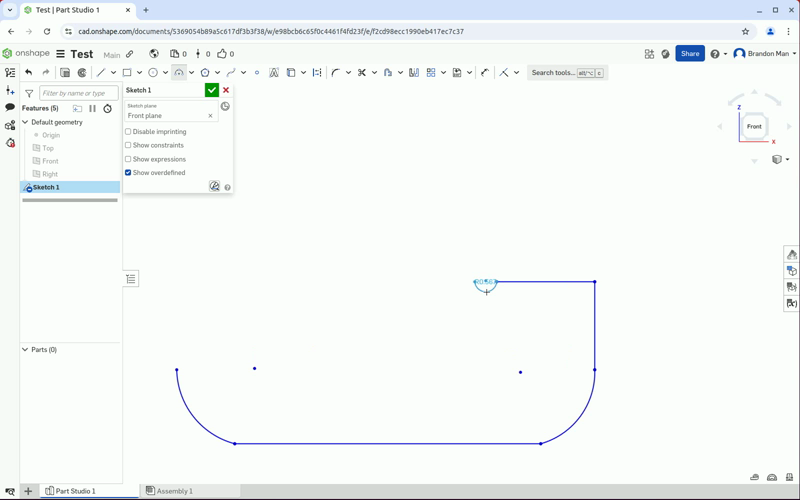
scroll(6)
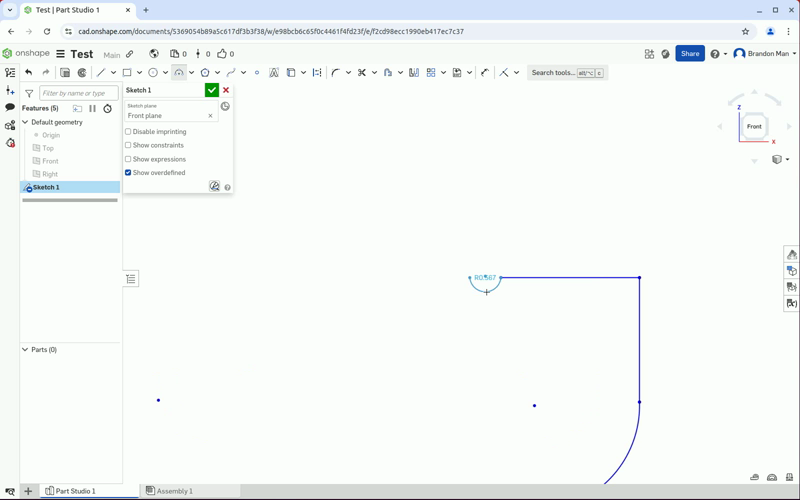
scroll(6)
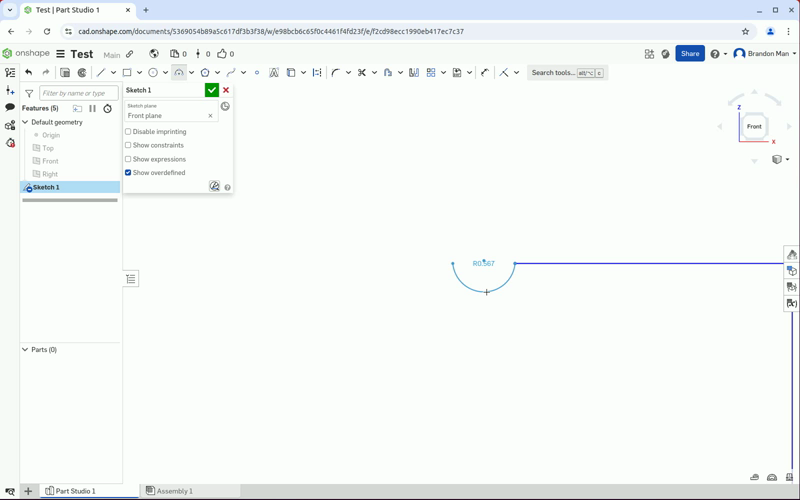
click(486, 291)
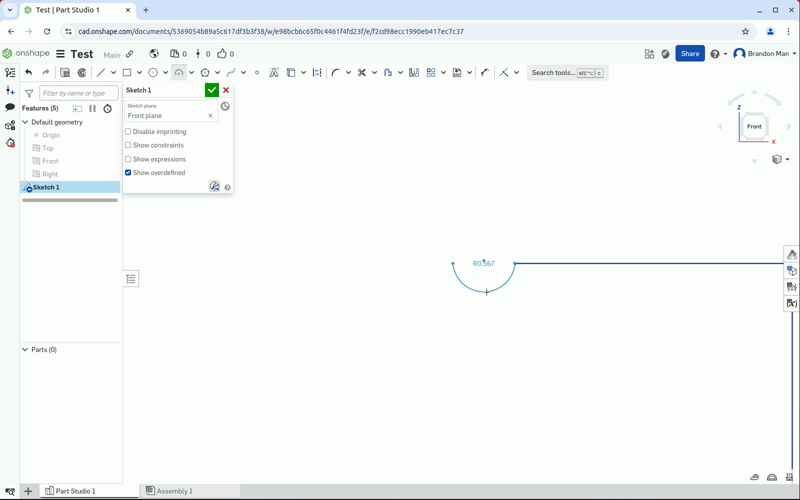
scroll(-6)
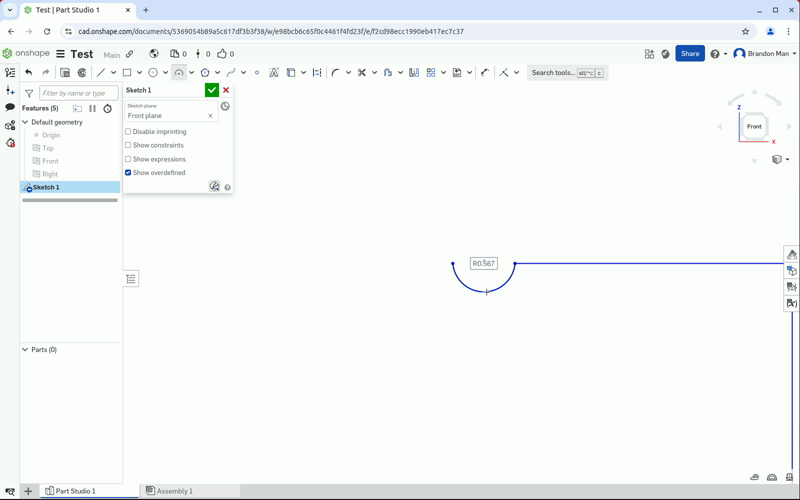
scroll(-6)
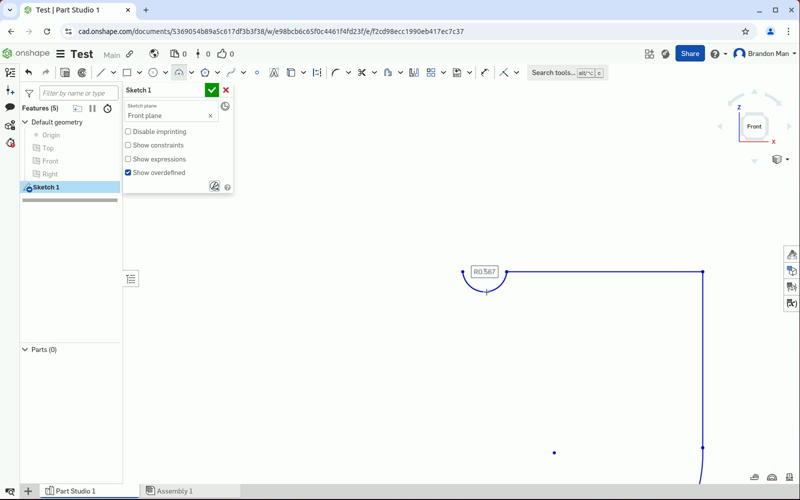
scroll(-6)
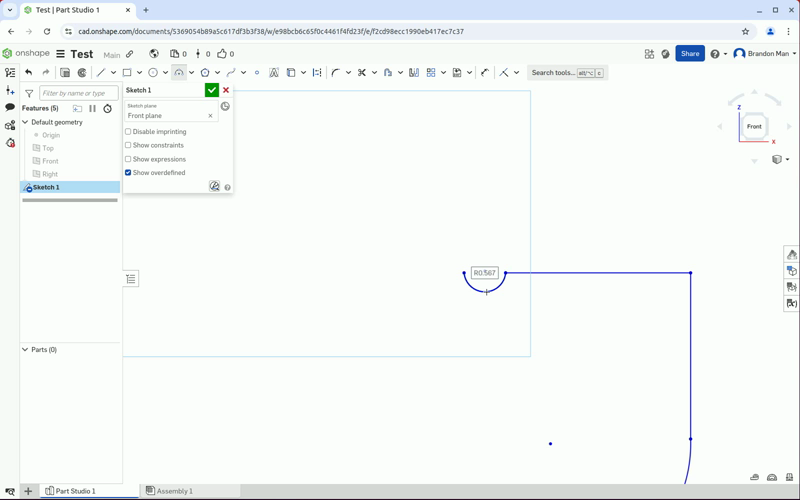
scroll(-6)
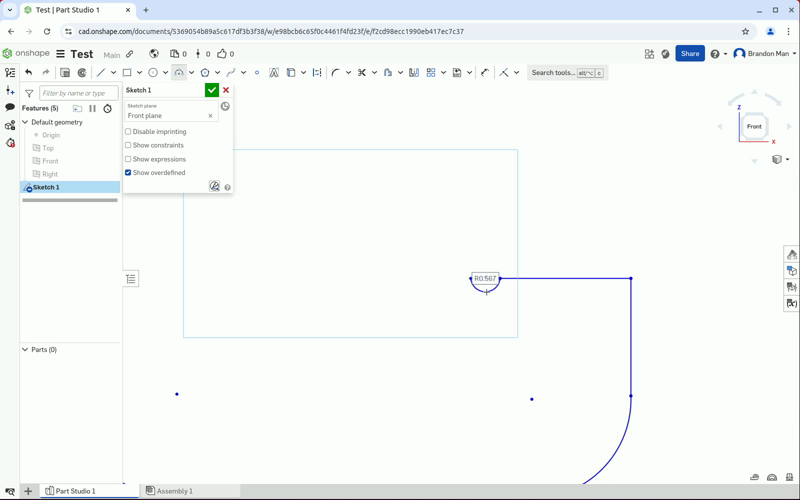
scroll(-6)
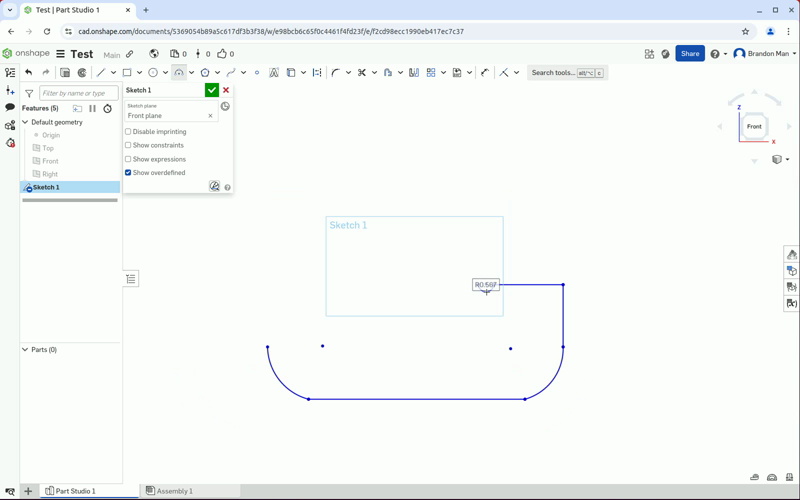
scroll(-6)
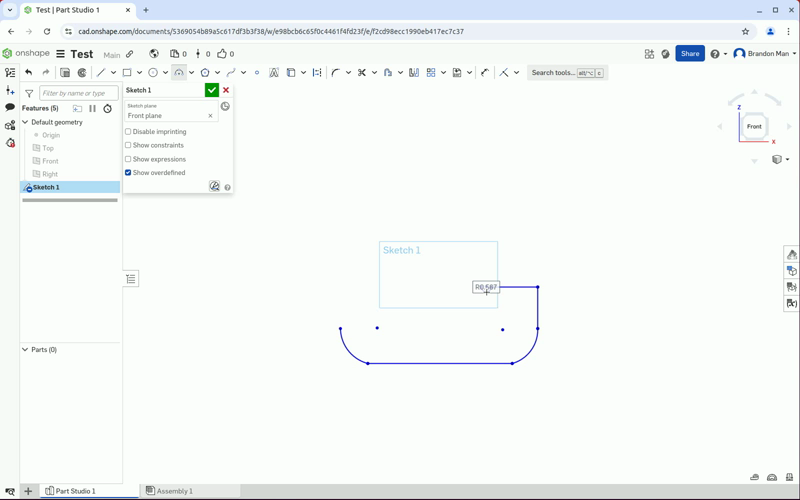
scroll(-6)
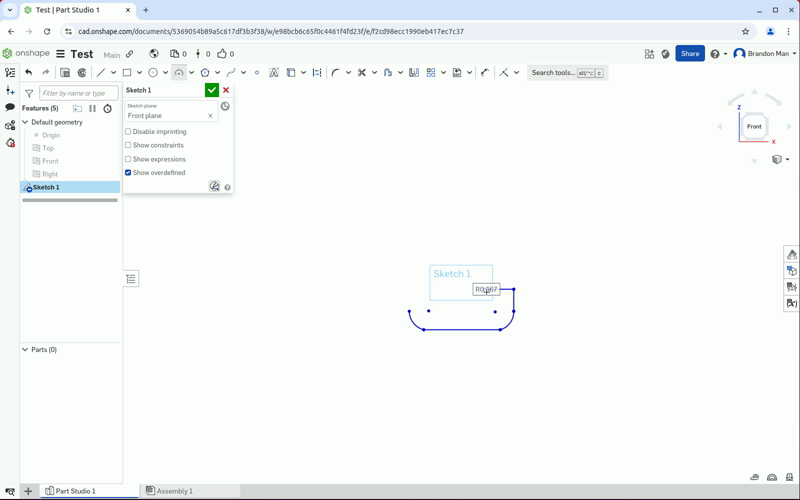
key_up(shift)
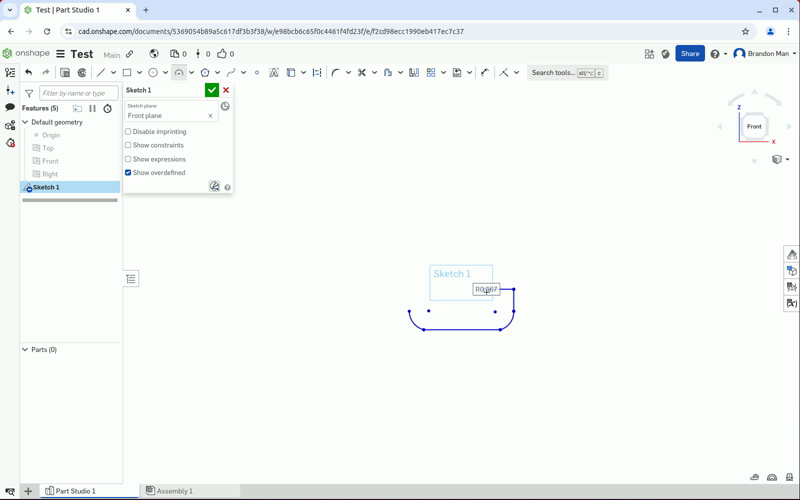
key(esc)
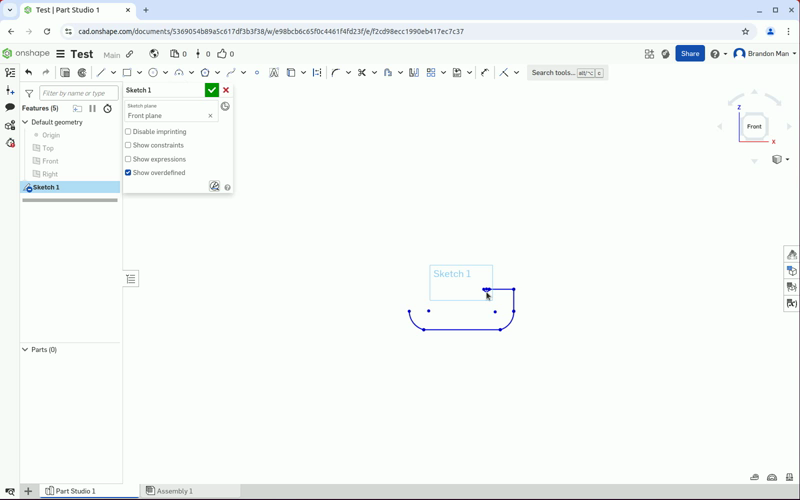
key(l)
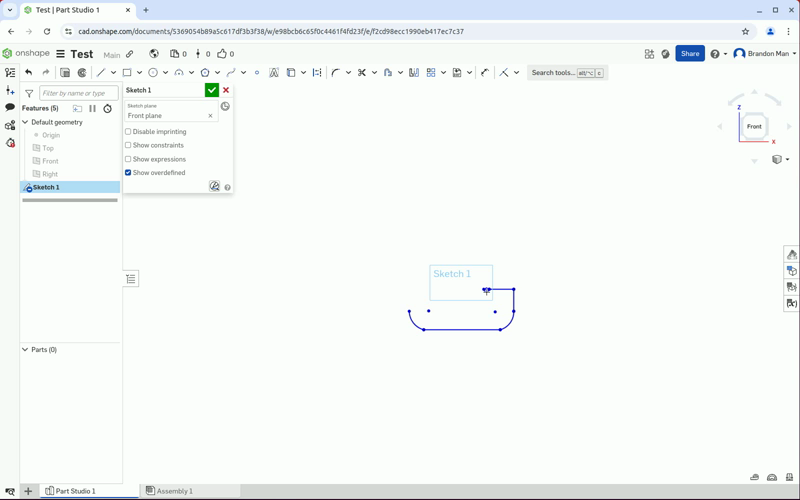
mouse_move(483, 289)
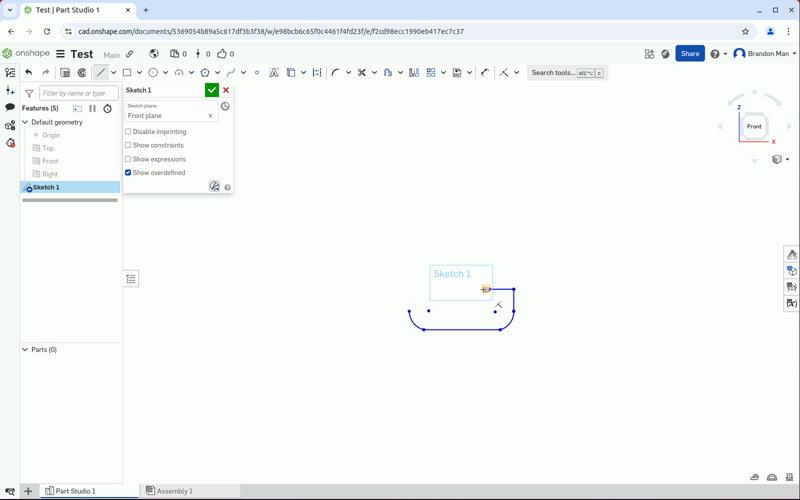
scroll(6)
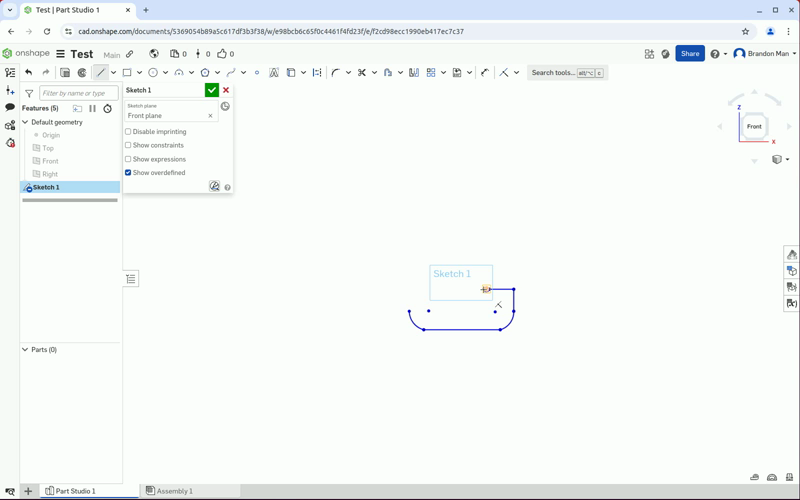
scroll(6)
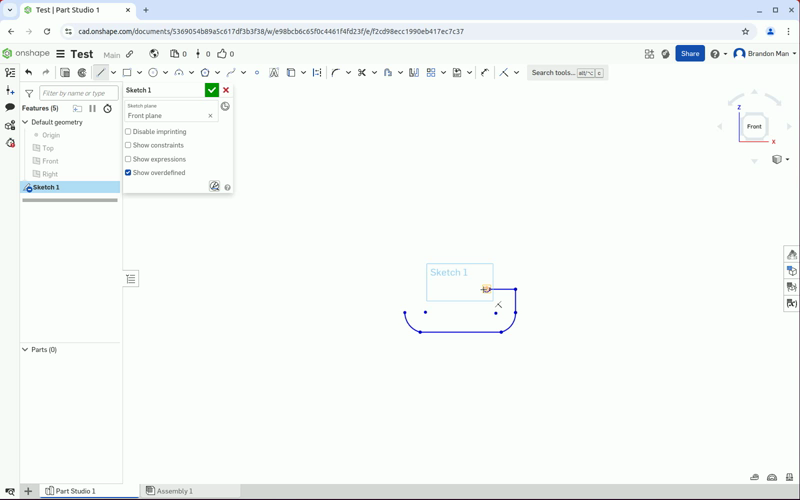
scroll(6)
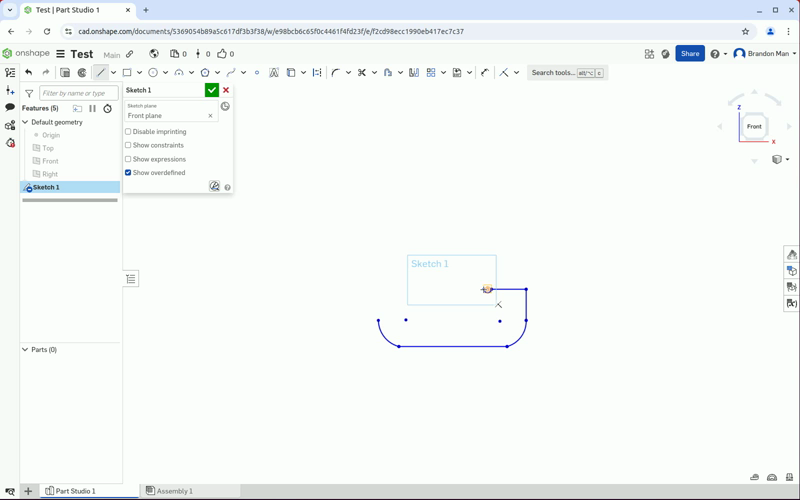
scroll(6)
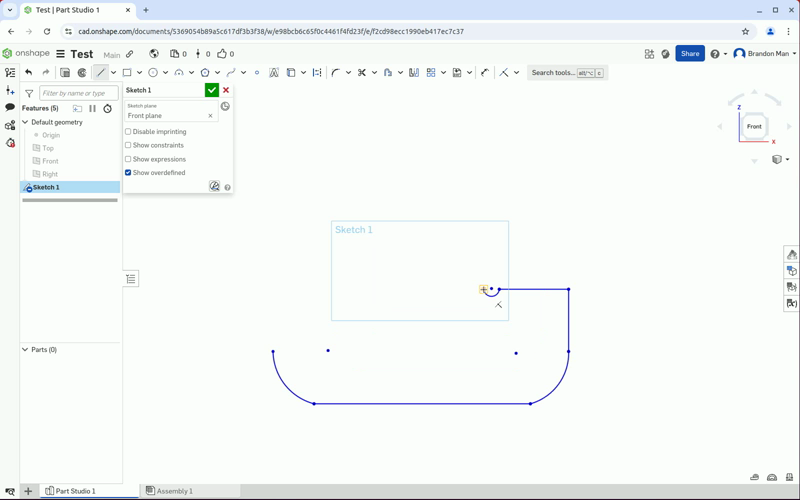
scroll(6)
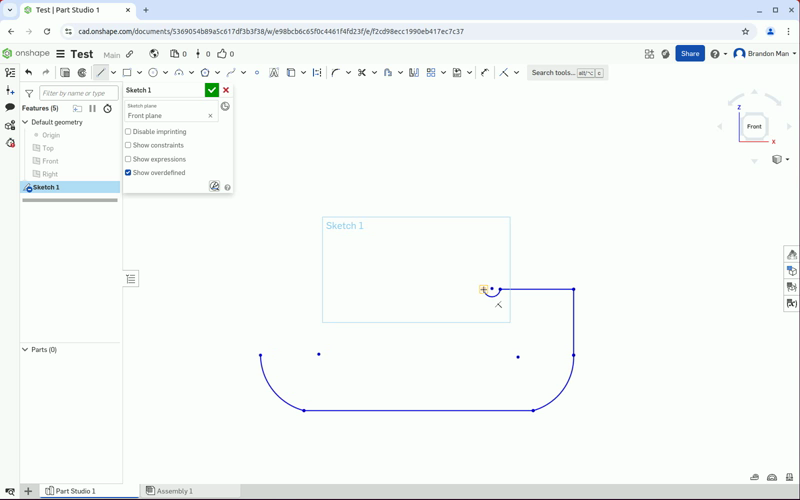
scroll(6)
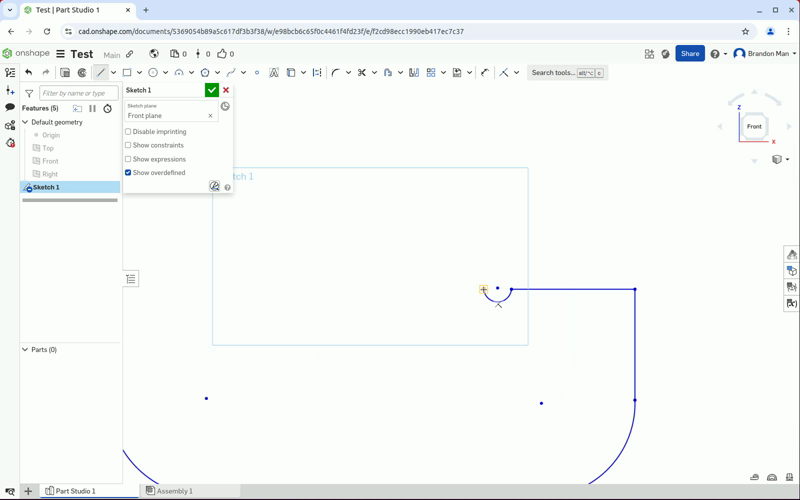
scroll(6)
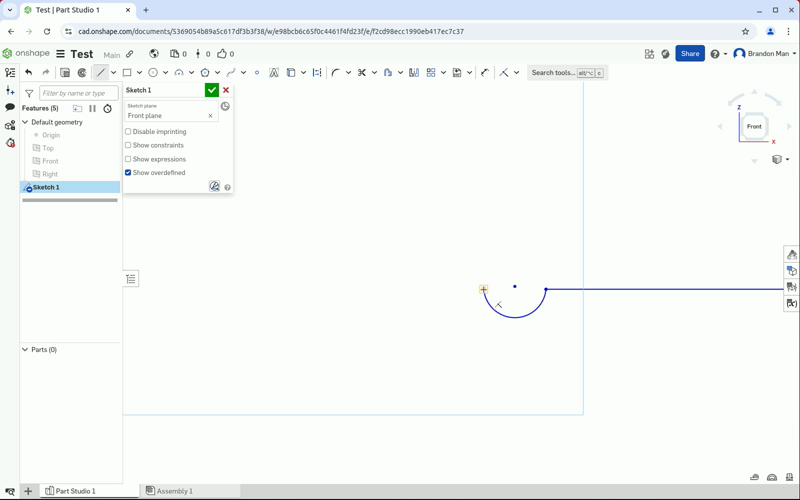
click(483, 289)
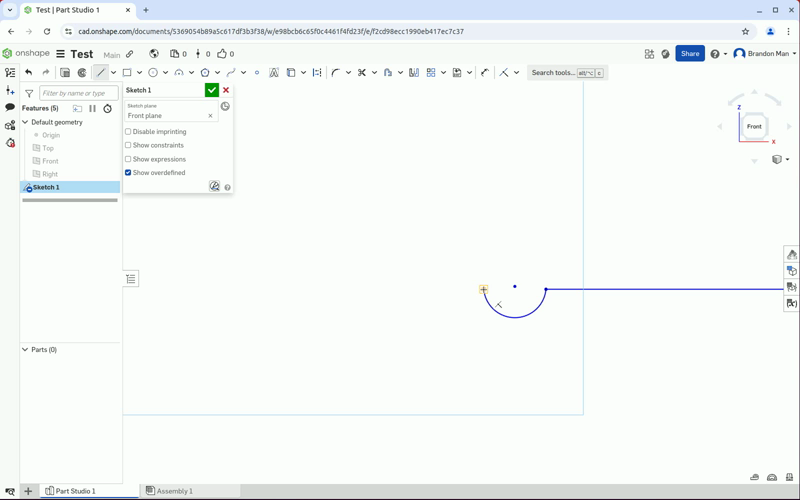
scroll(-6)
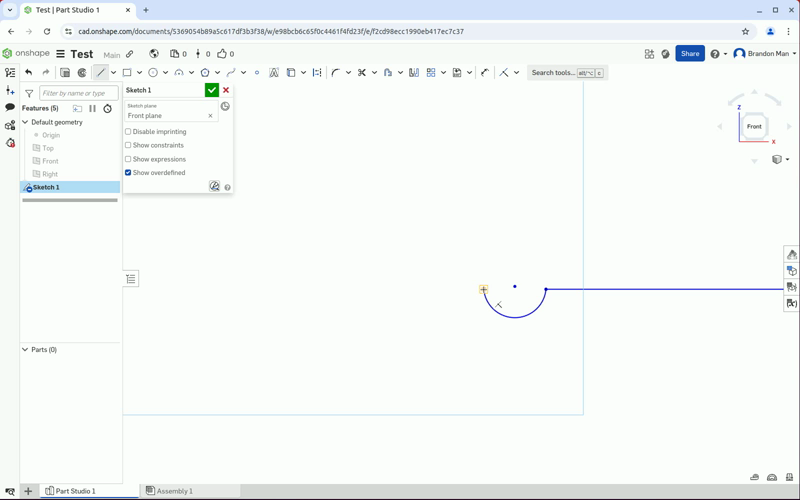
scroll(-6)
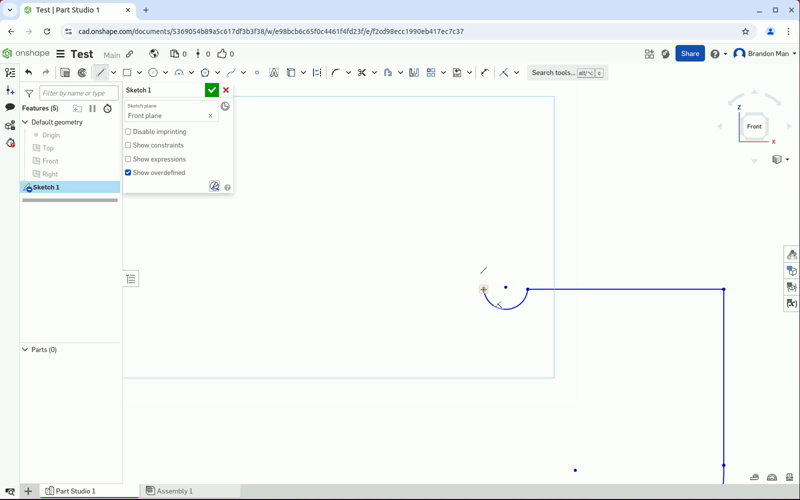
scroll(-6)
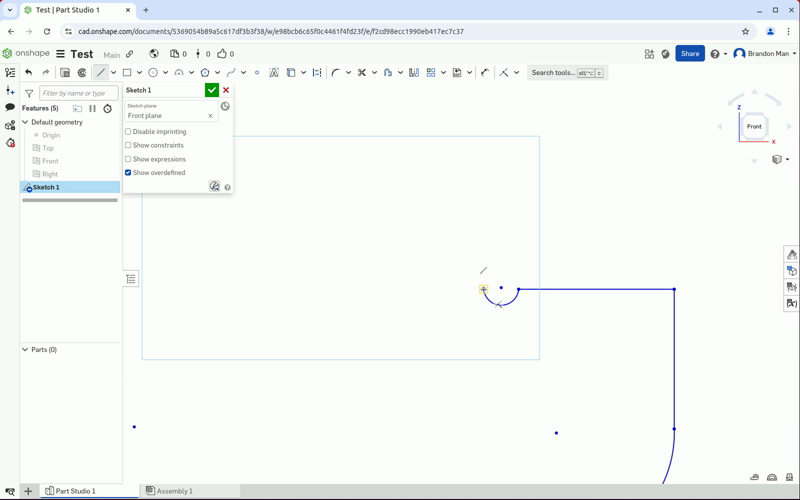
scroll(-6)
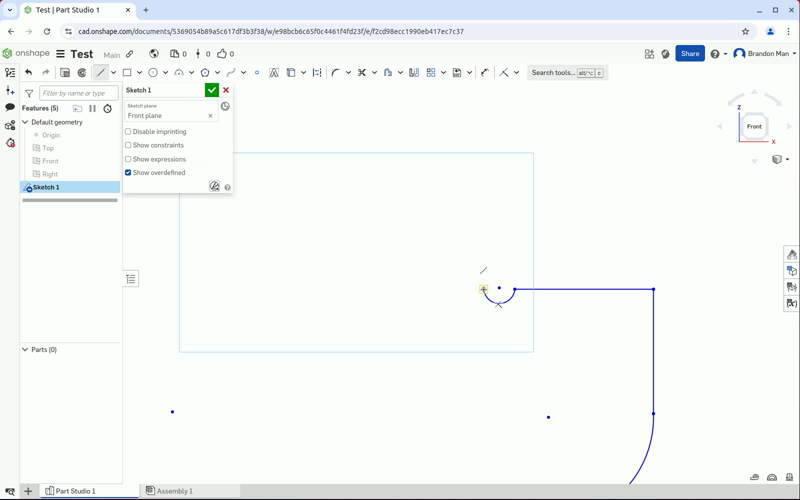
scroll(-6)
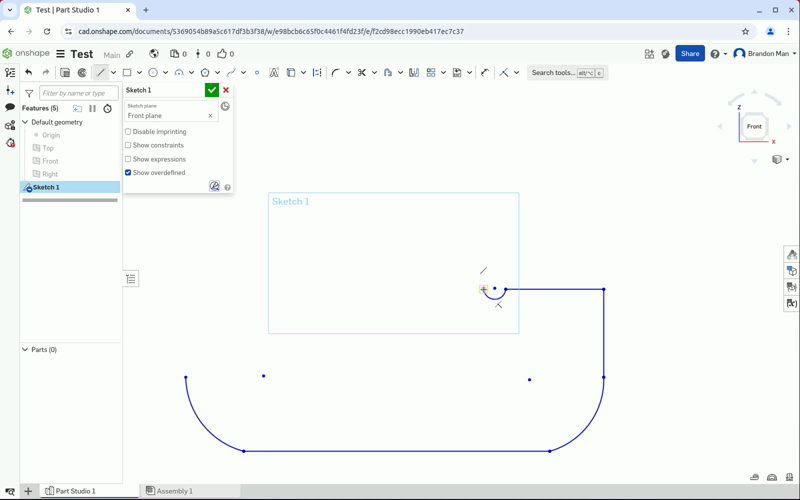
scroll(-6)
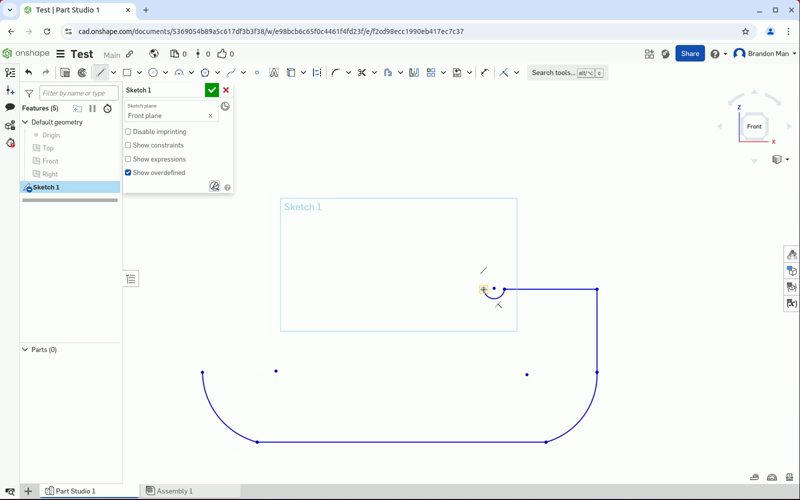
scroll(-6)
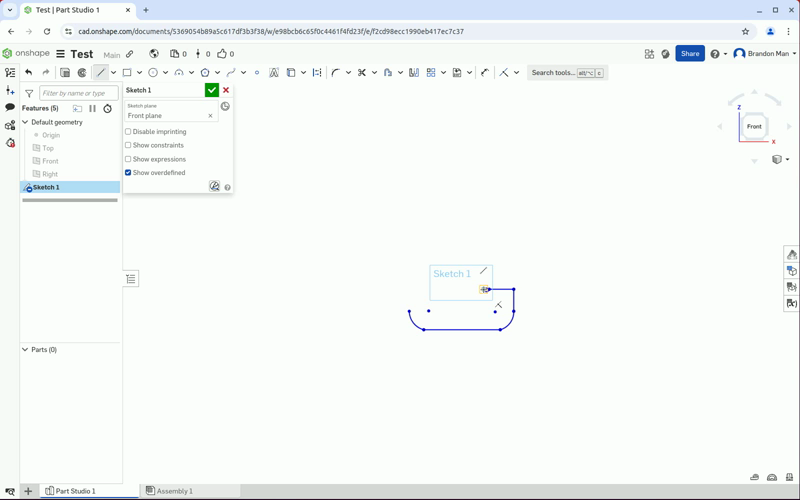
key_down(shift)
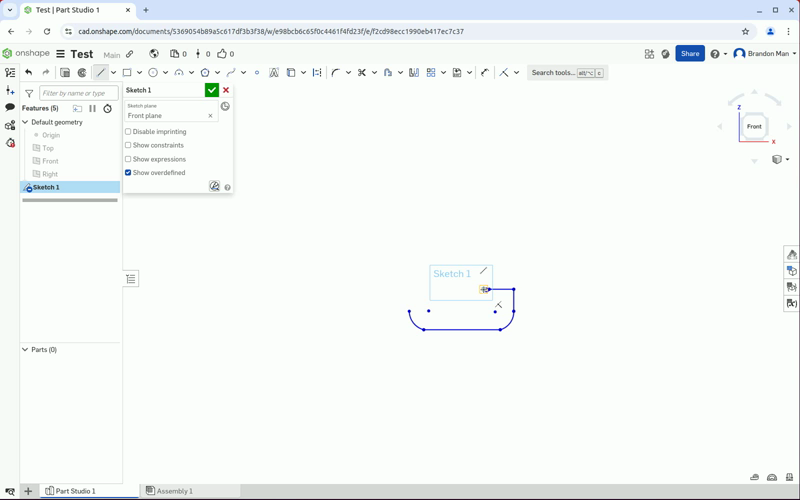
mouse_move(483, 226)
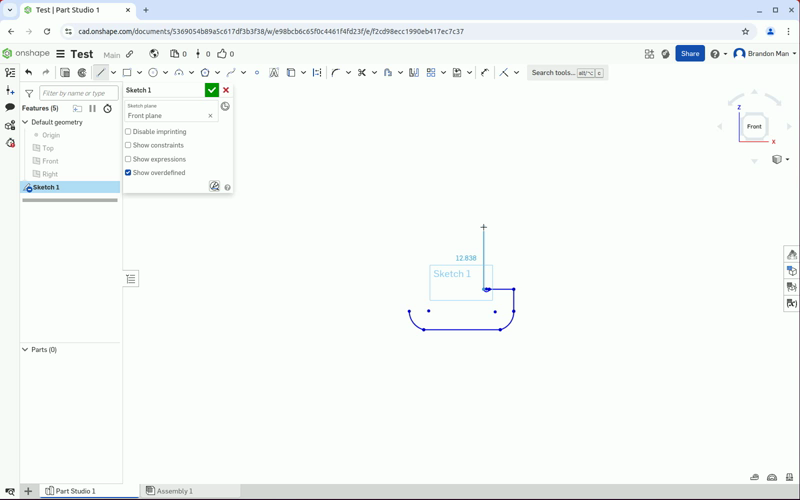
click(483, 226)
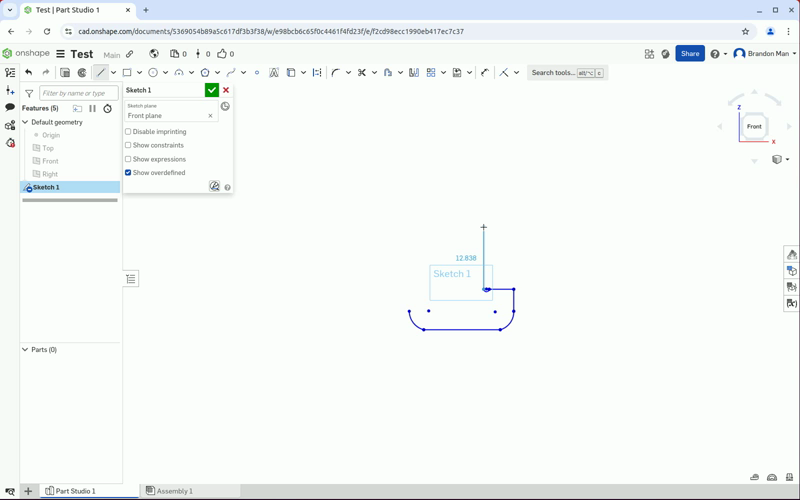
key_up(shift)
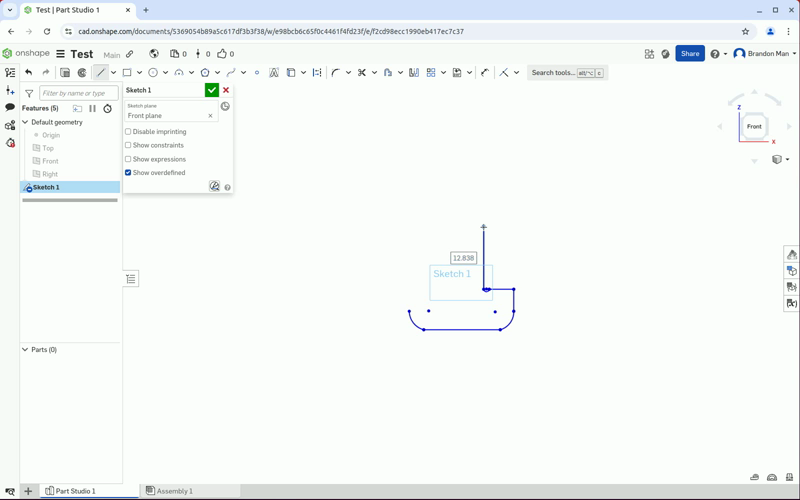
key(esc)
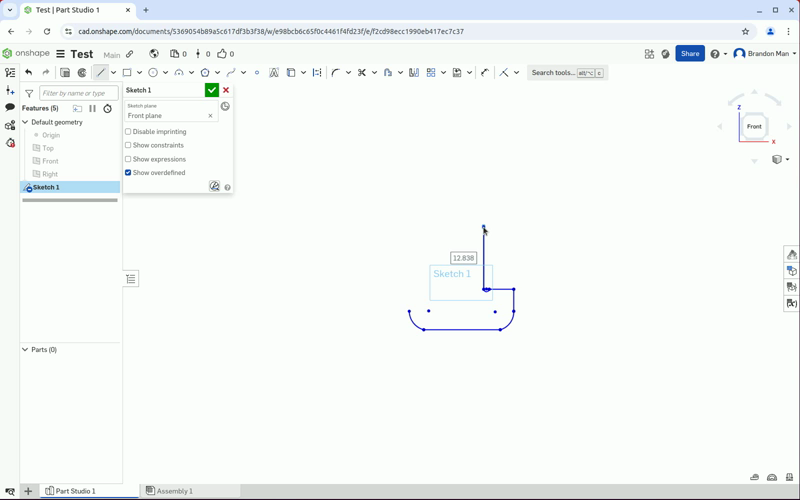
key(a)
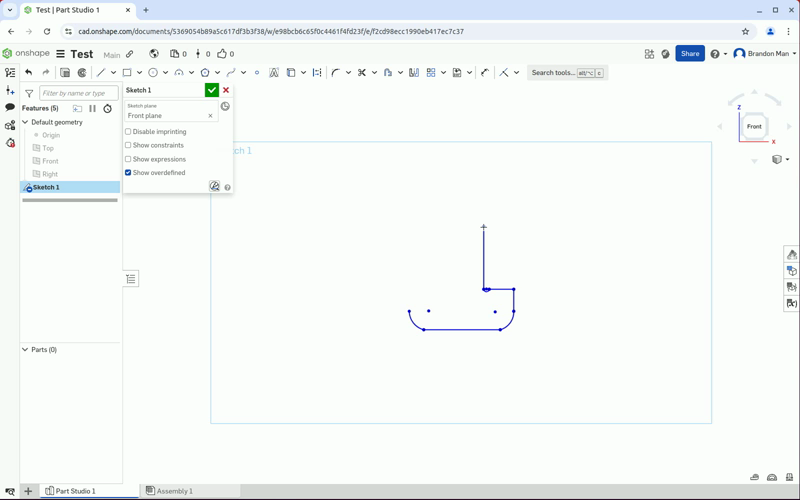
mouse_move(483, 226)
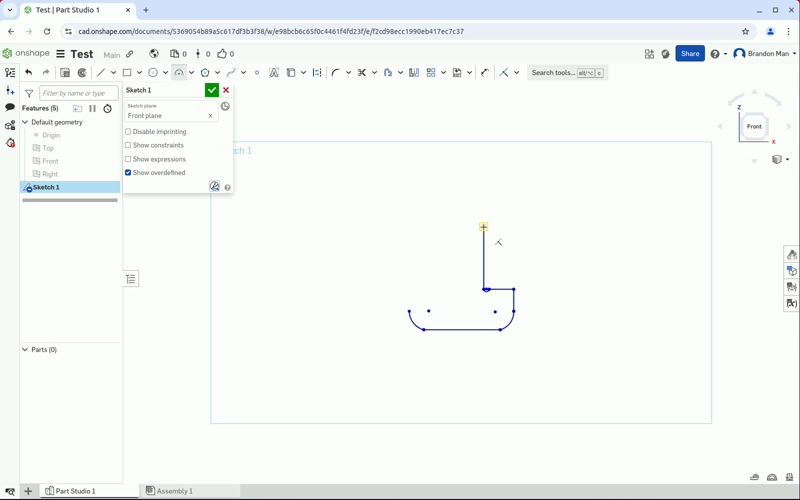
click(483, 226)
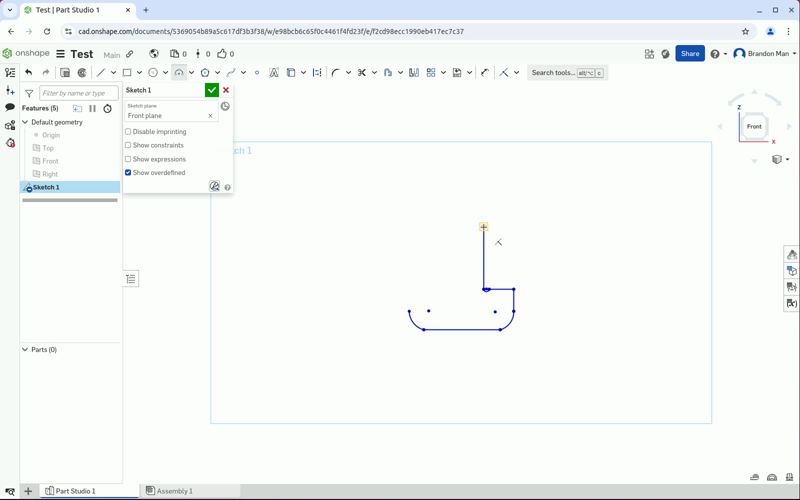
key_down(shift)
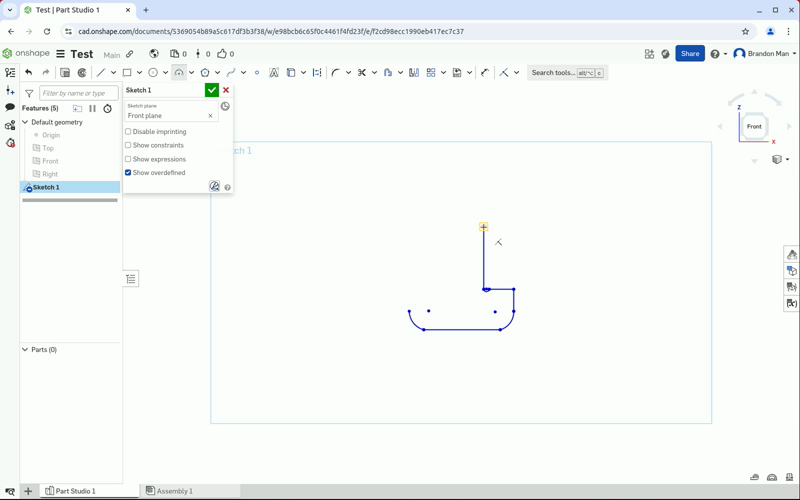
mouse_move(475, 217)
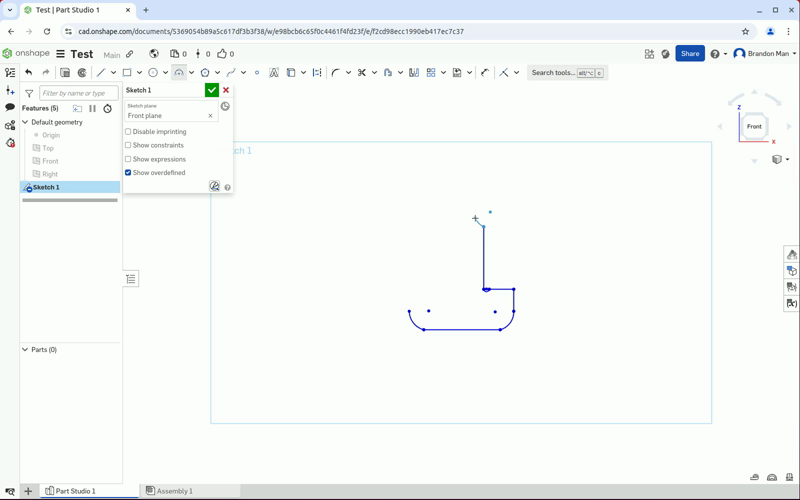
click(475, 217)
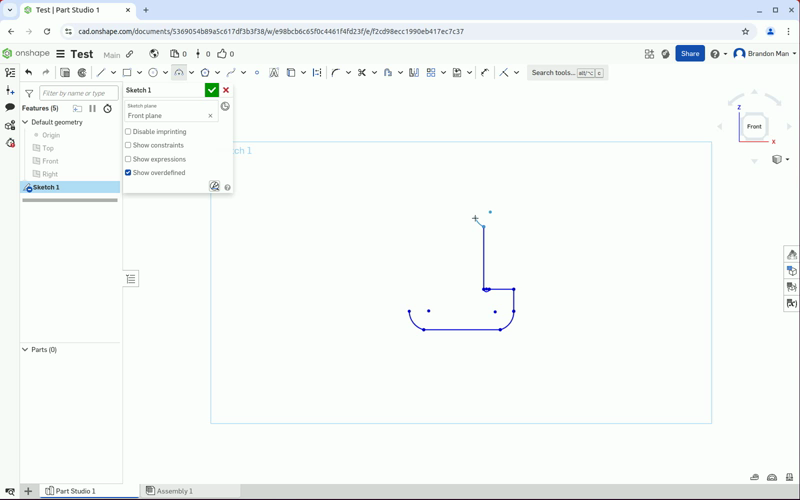
mouse_move(481, 220)
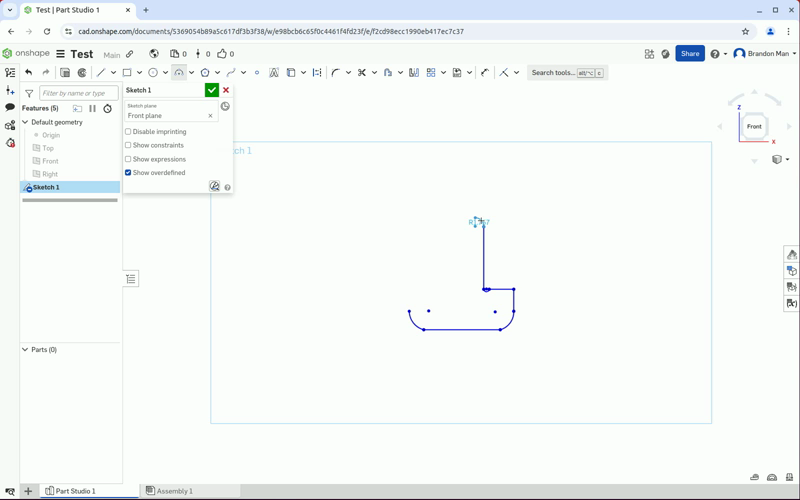
click(481, 220)
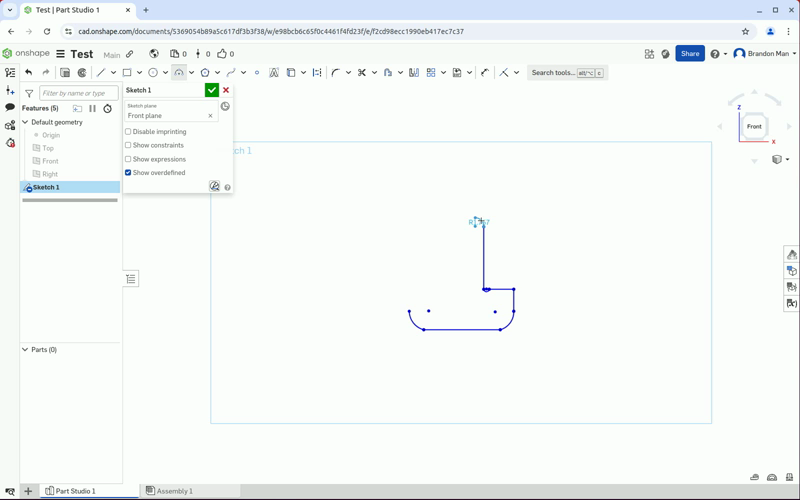
key_up(shift)
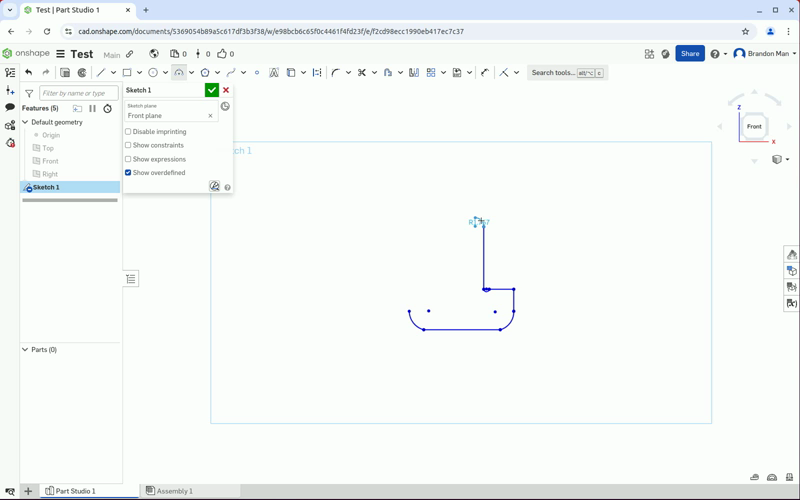
key(esc)
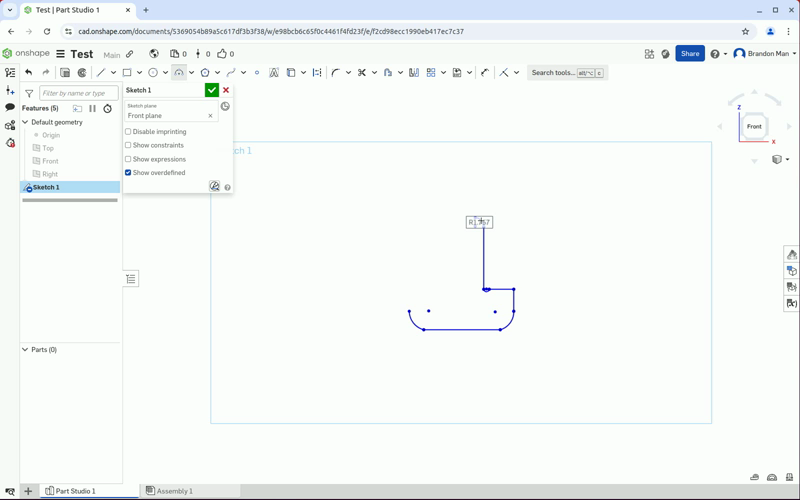
key(l)
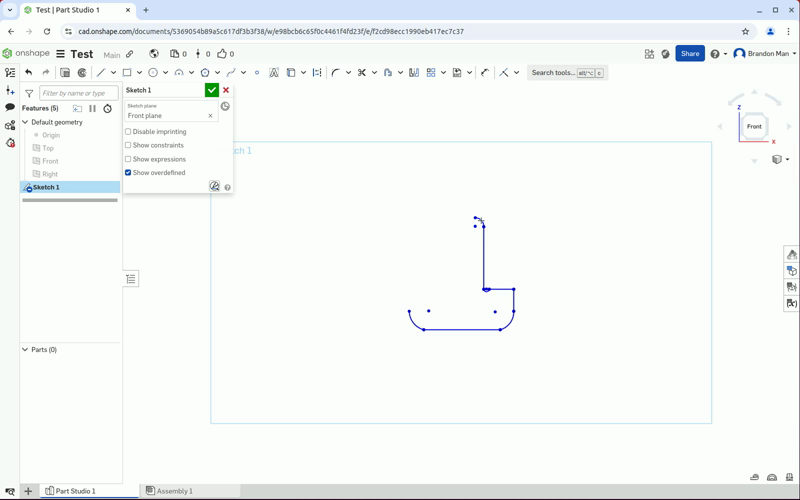
mouse_move(475, 217)
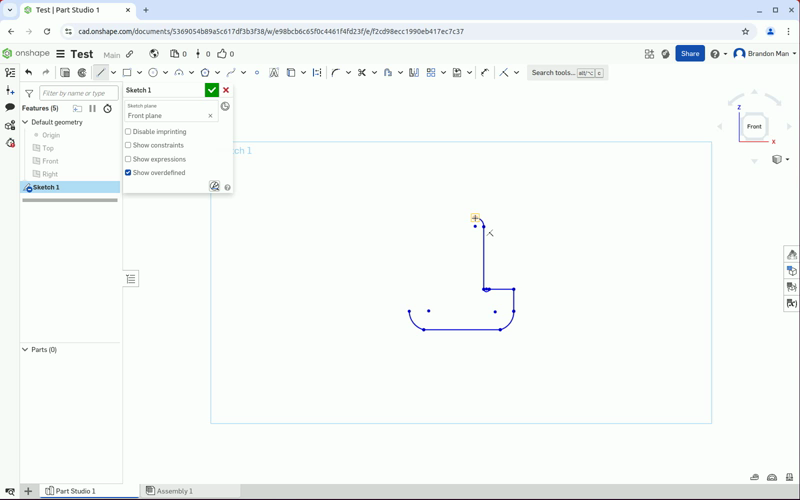
click(475, 217)
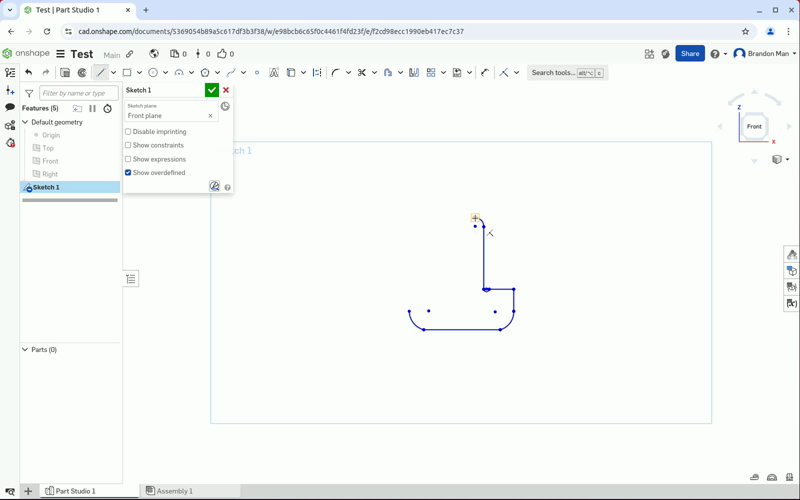
key_down(shift)
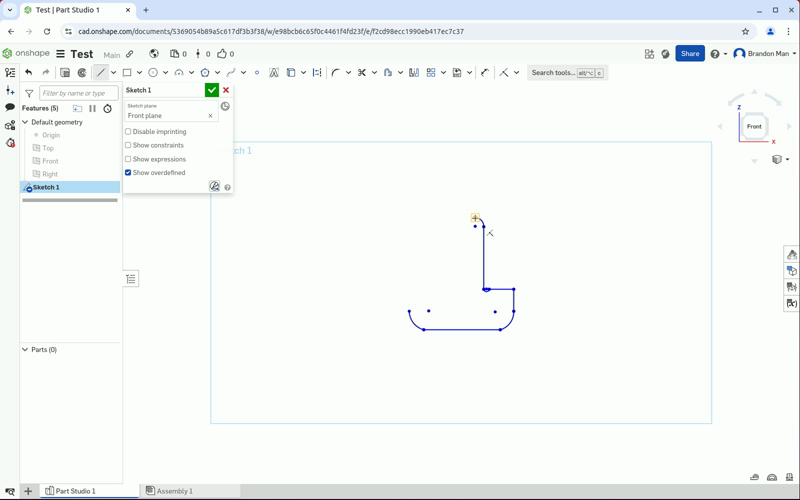
mouse_move(505, 217)
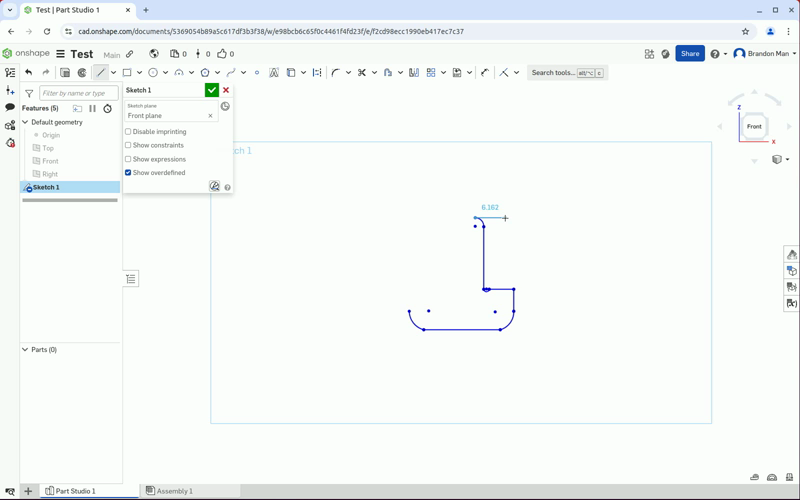
mouse_move(447, 217)
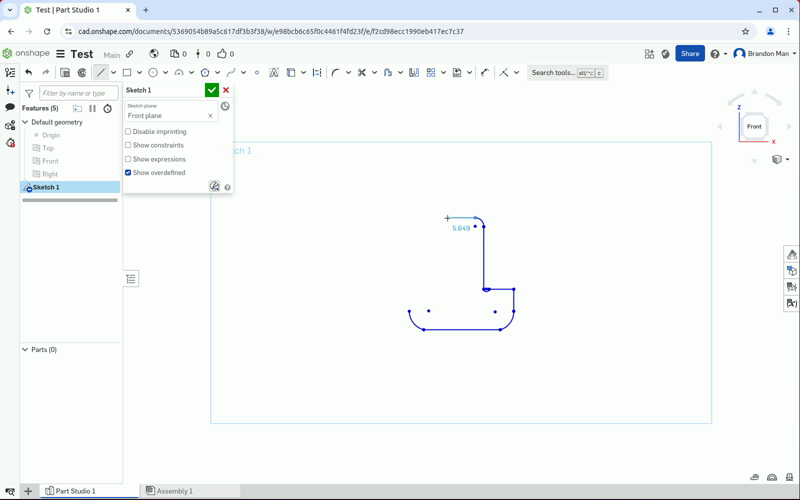
click(447, 217)
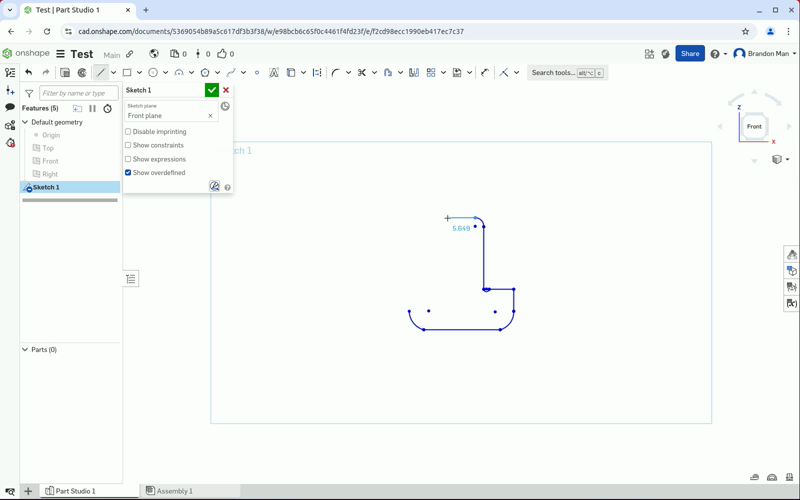
key_up(shift)
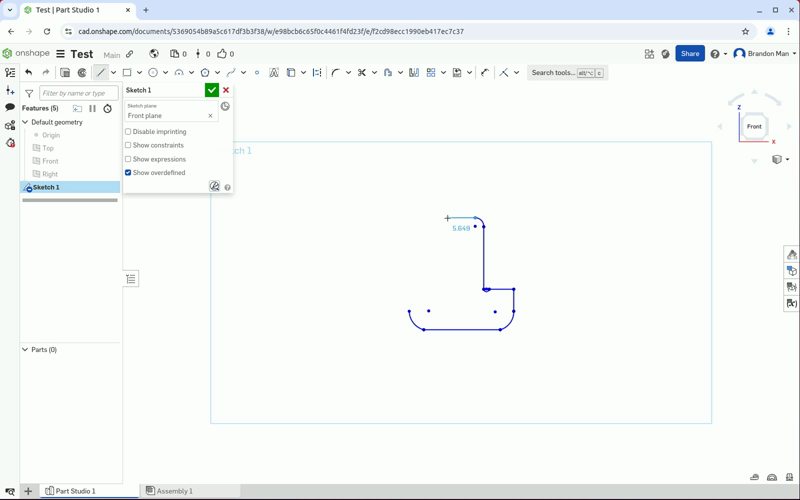
key(esc)
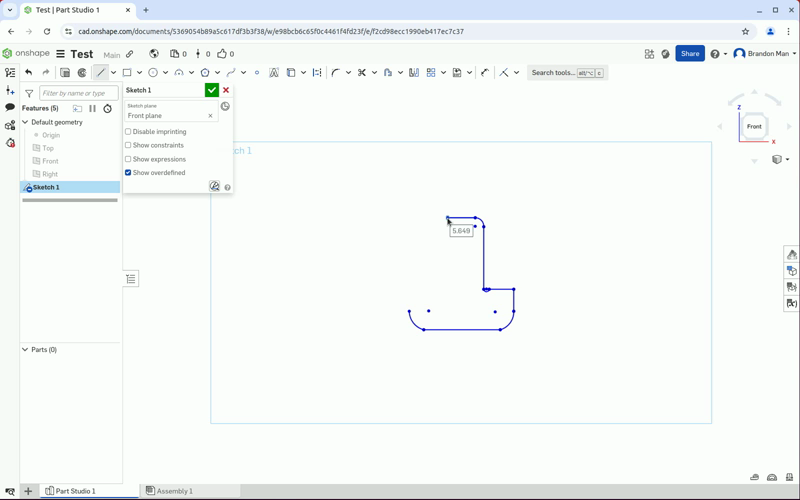
key(a)
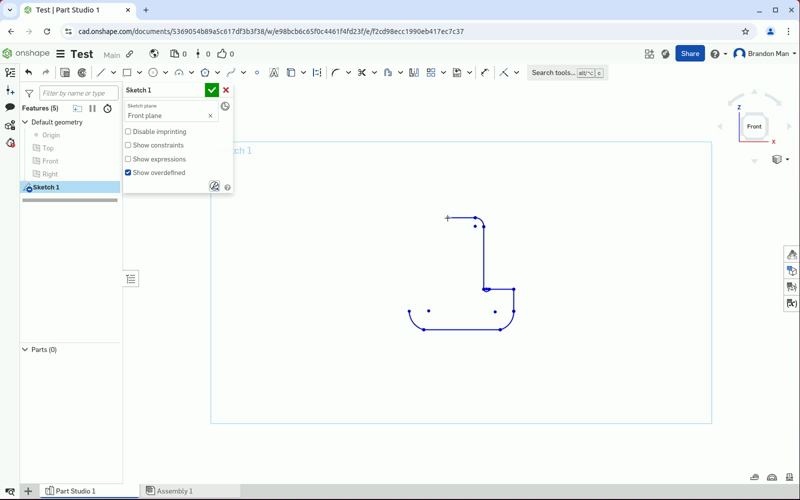
mouse_move(447, 217)
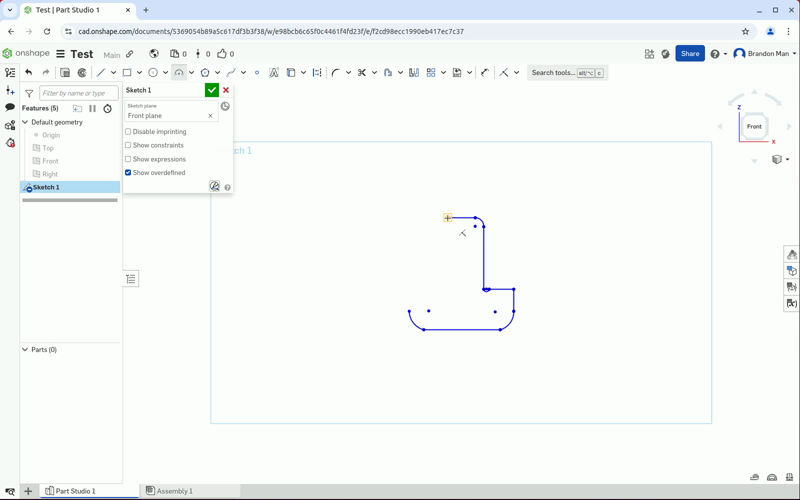
click(447, 217)
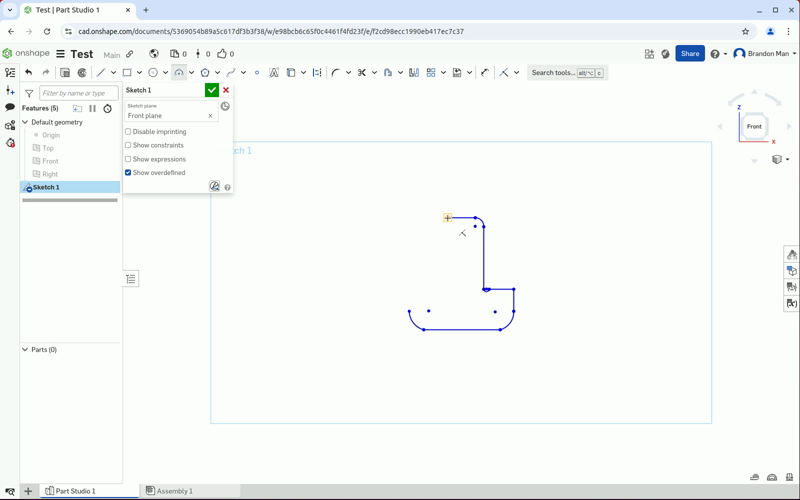
key_down(shift)
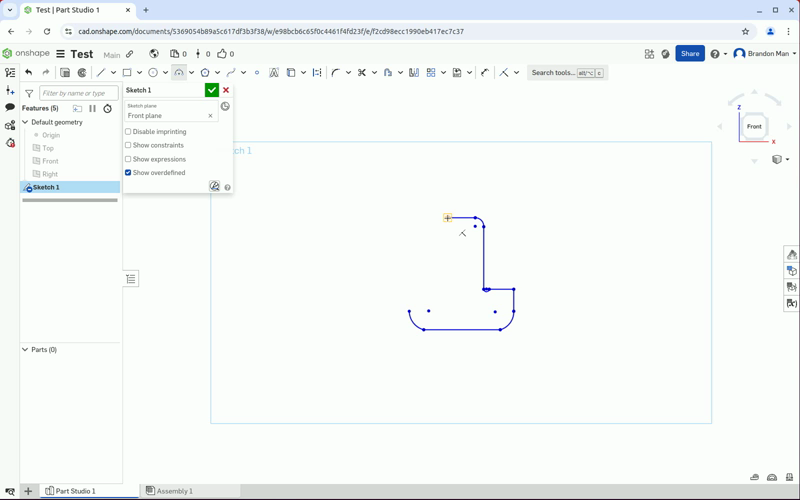
mouse_move(438, 226)
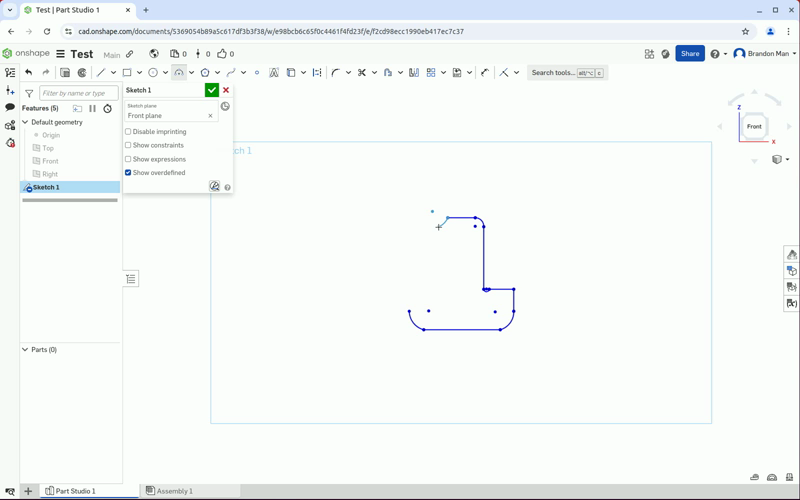
click(438, 226)
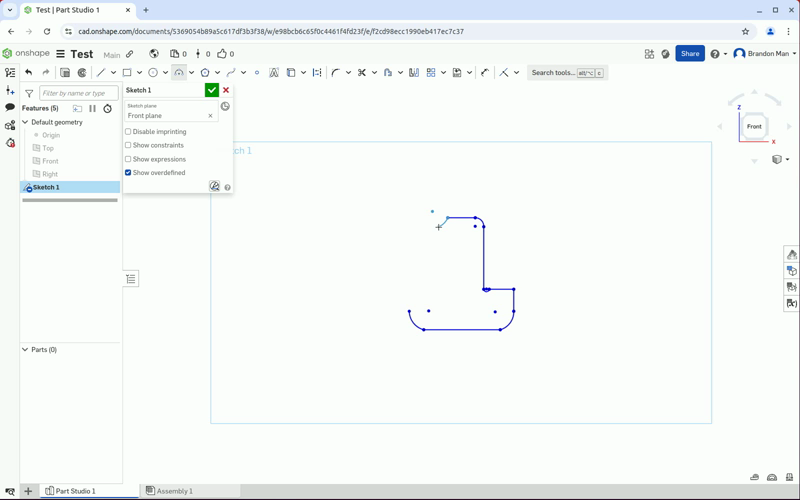
mouse_move(441, 220)
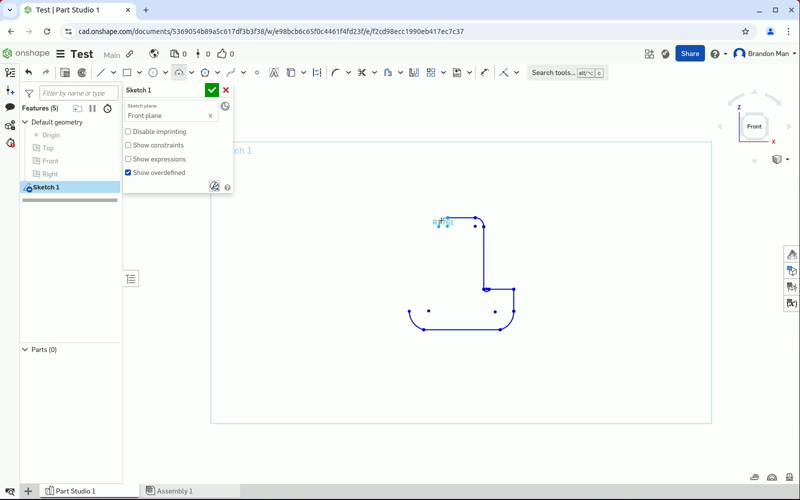
click(441, 220)
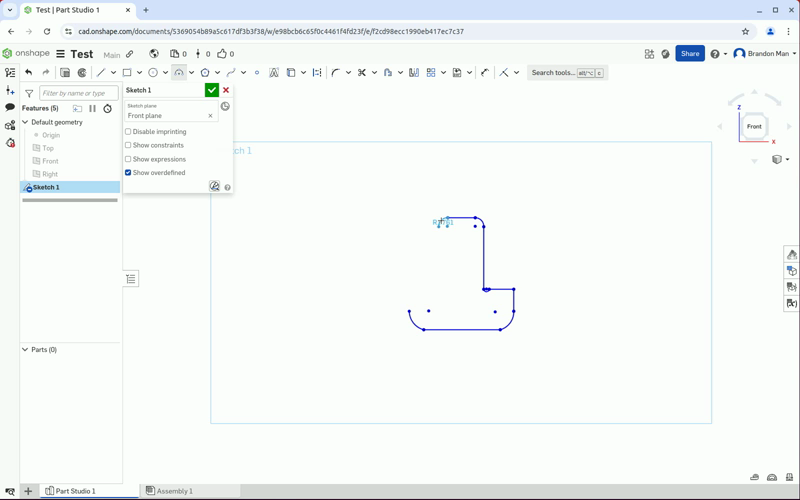
key_up(shift)
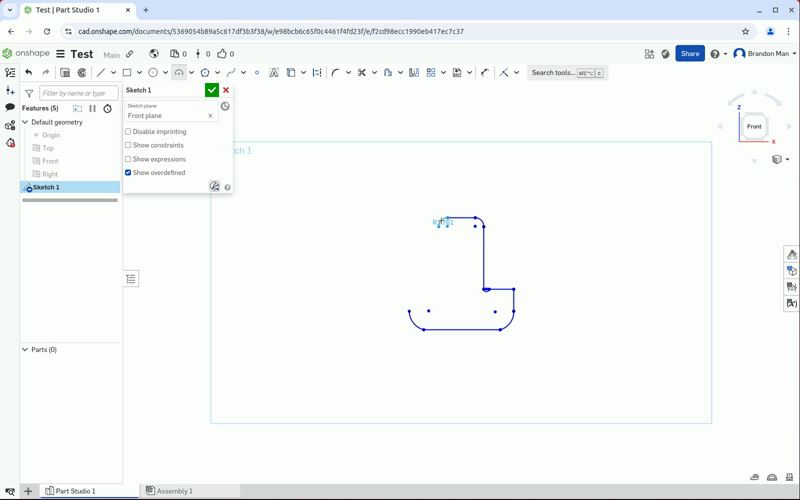
key(esc)
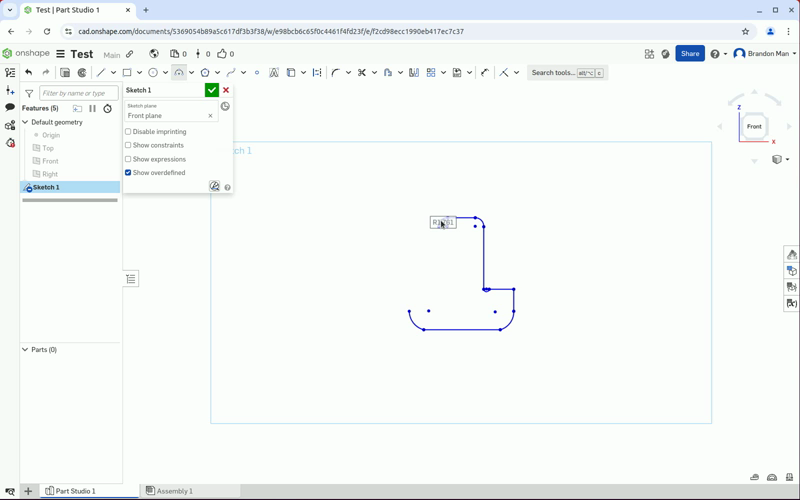
key(l)
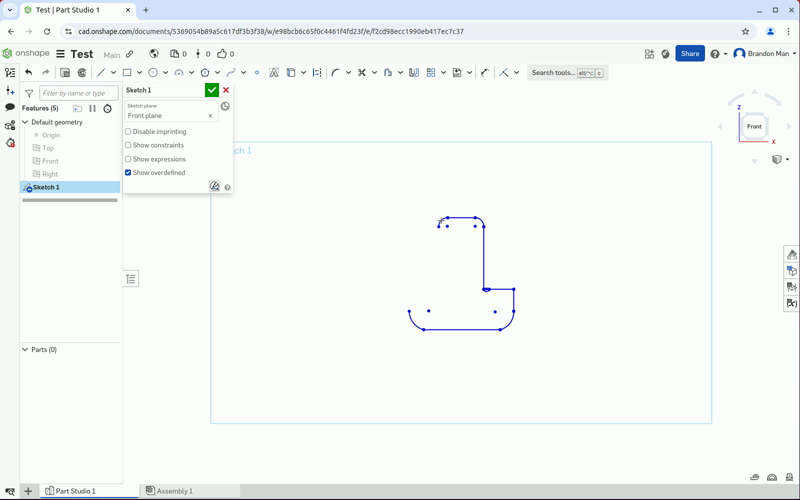
mouse_move(438, 226)
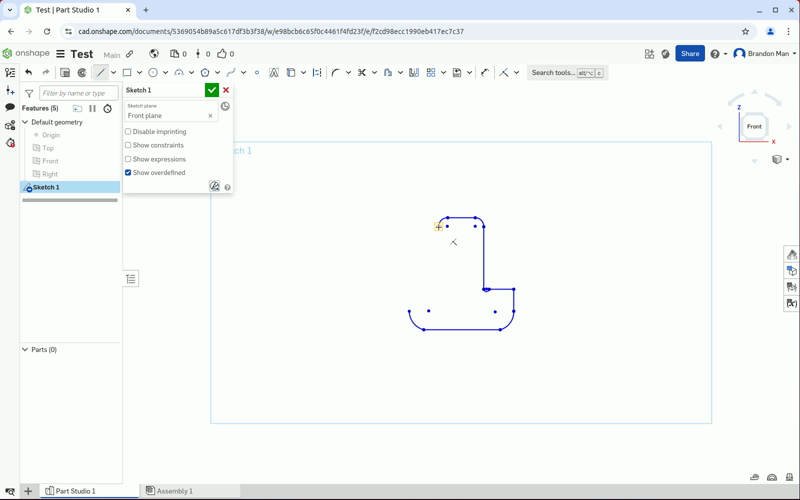
click(438, 226)
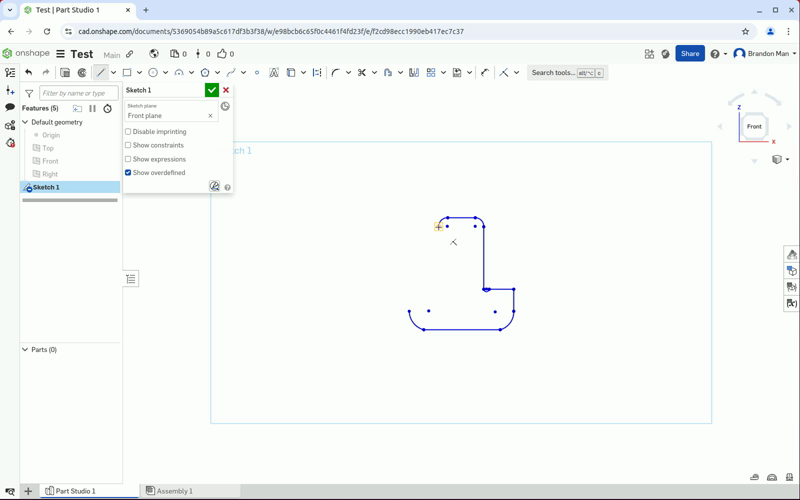
key_down(shift)
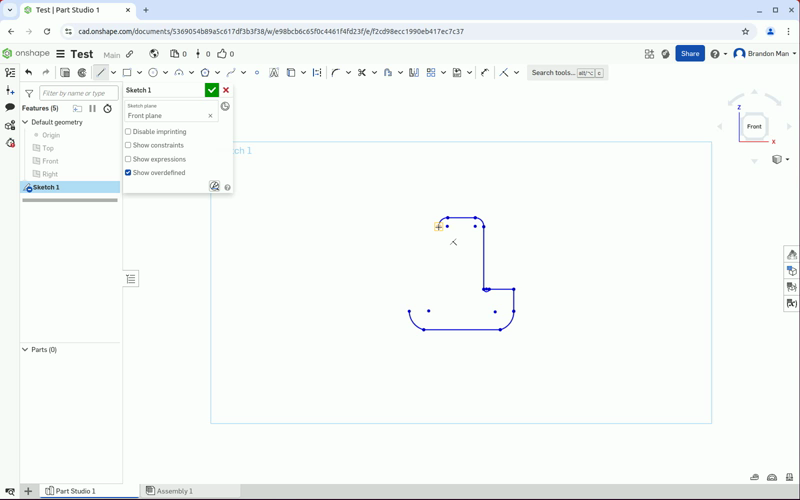
mouse_move(438, 289)
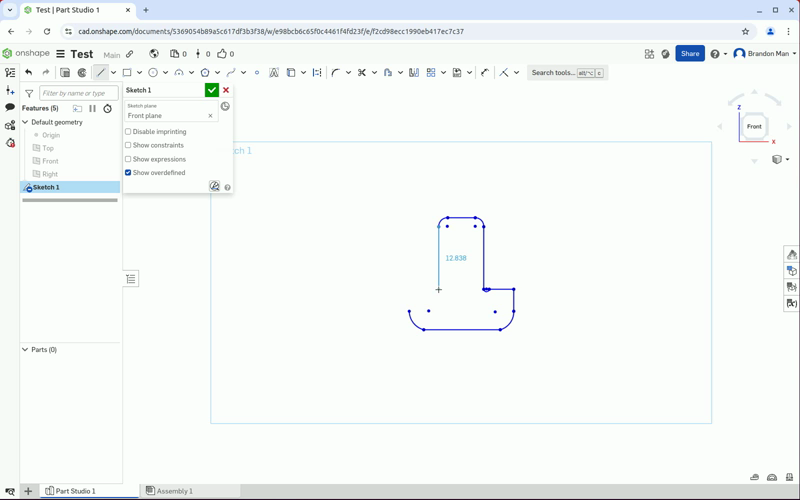
click(438, 289)
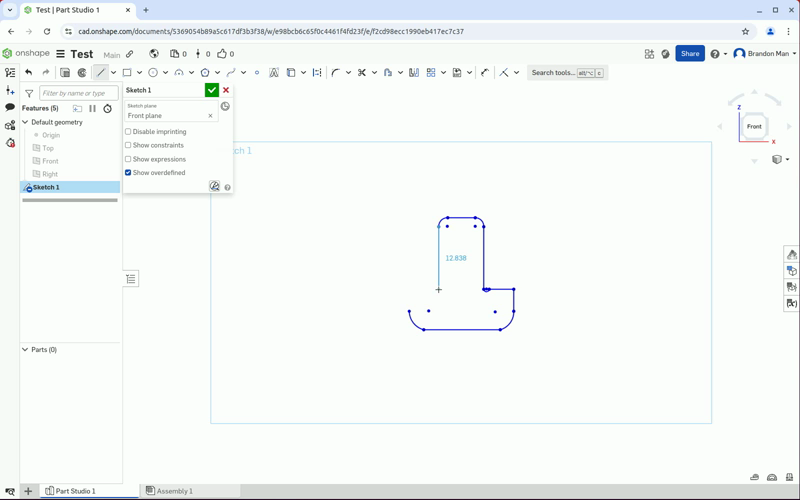
key_up(shift)
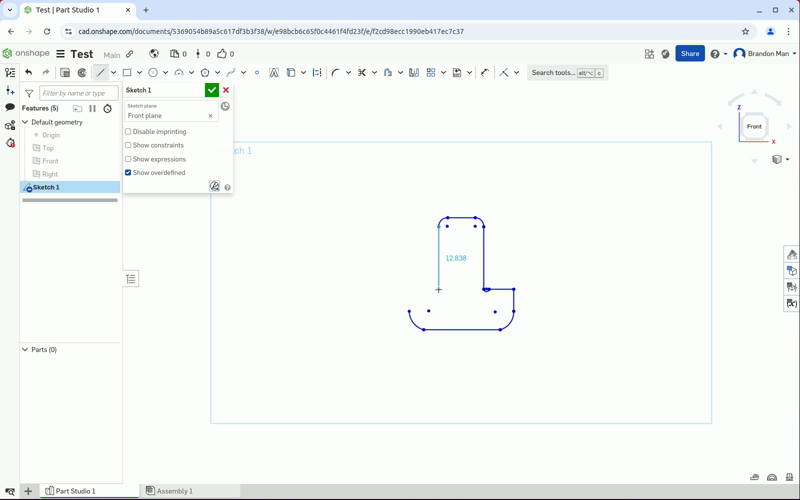
key(esc)
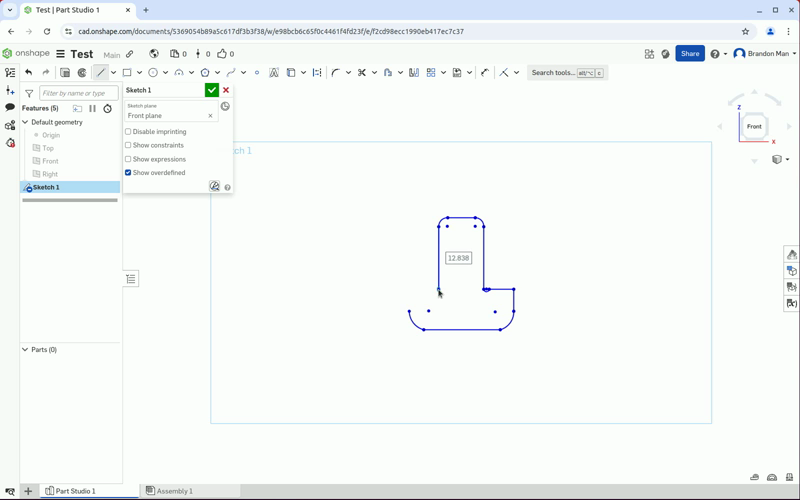
key(a)
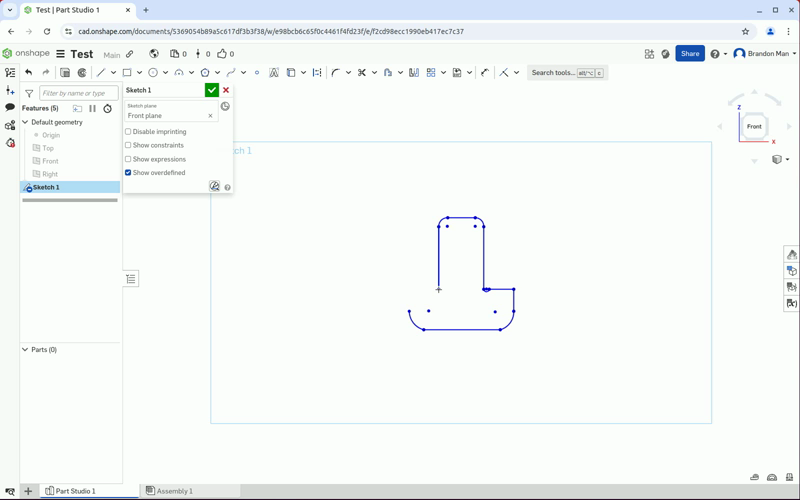
mouse_move(438, 289)
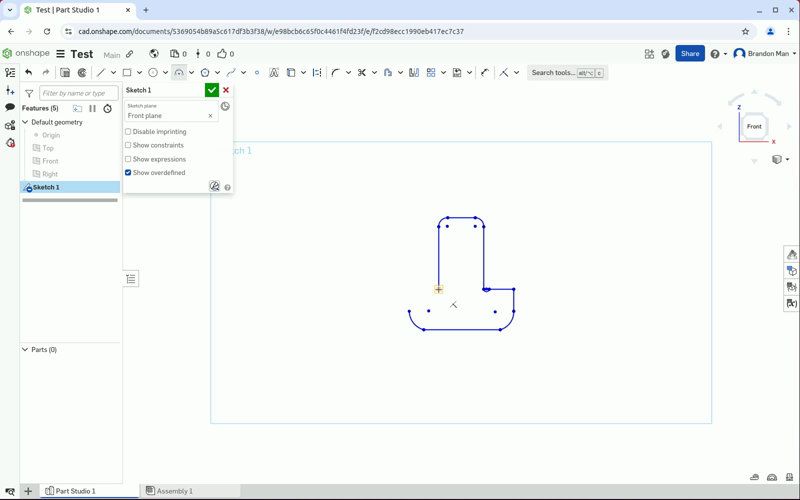
click(438, 289)
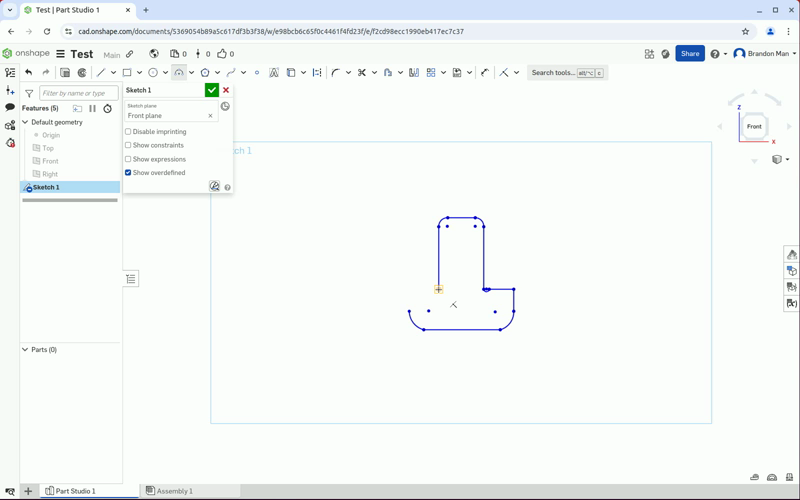
key_down(shift)
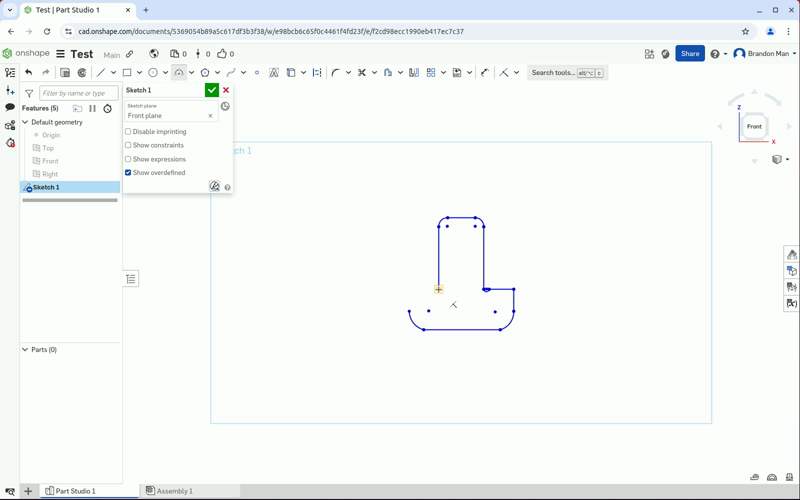
mouse_move(433, 289)
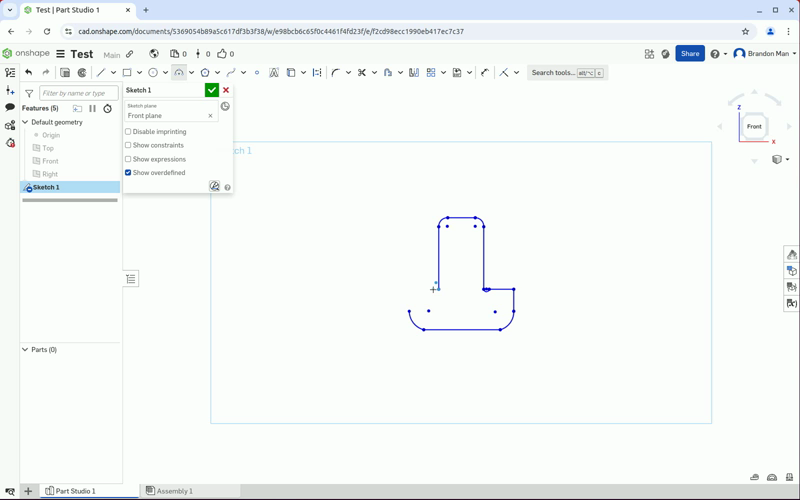
scroll(6)
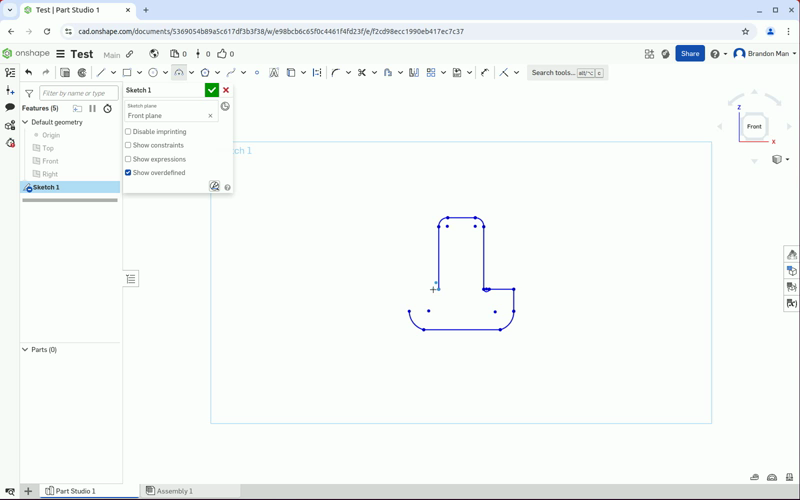
scroll(6)
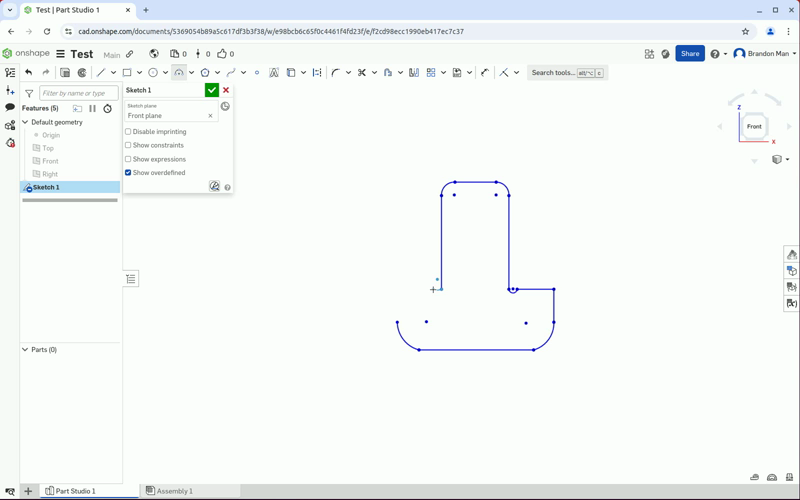
scroll(6)
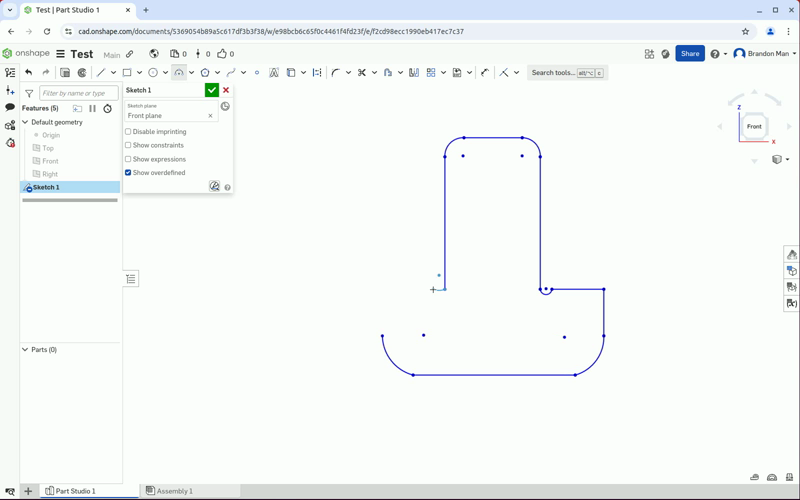
scroll(6)
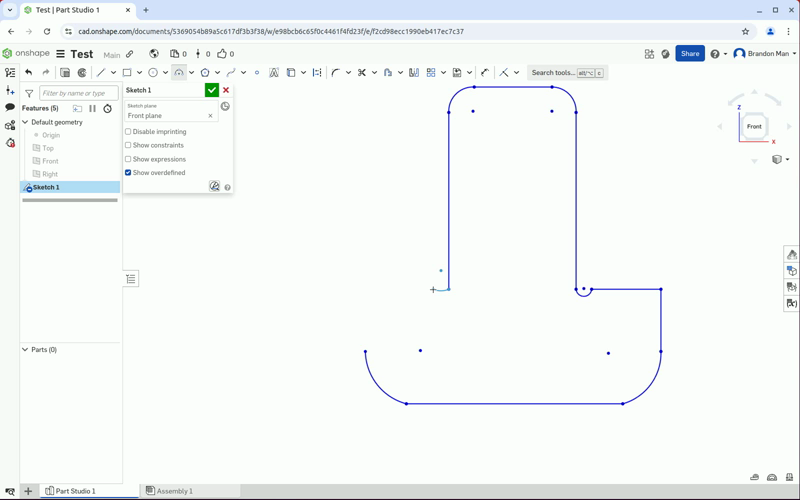
scroll(6)
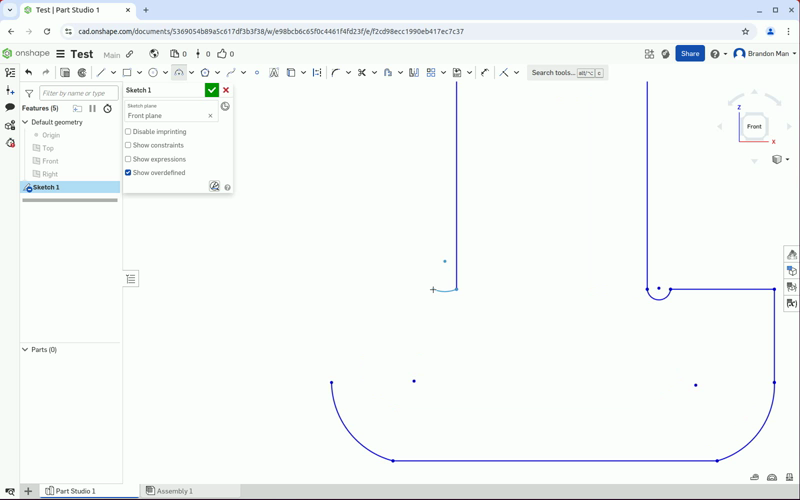
scroll(6)
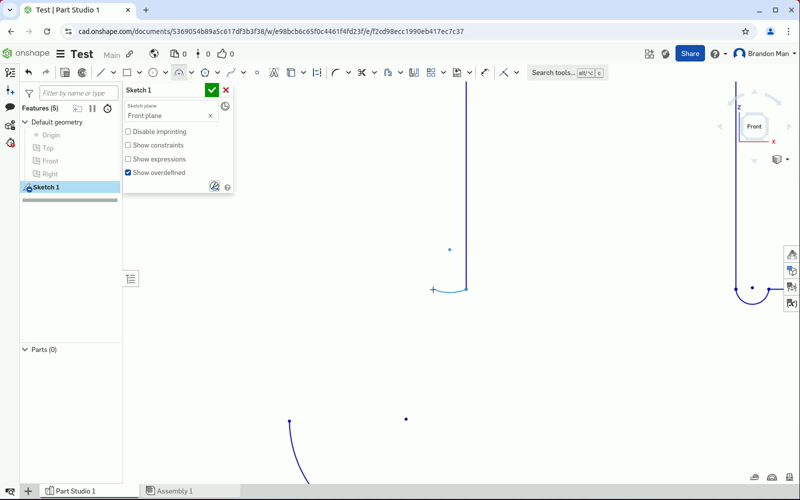
scroll(6)
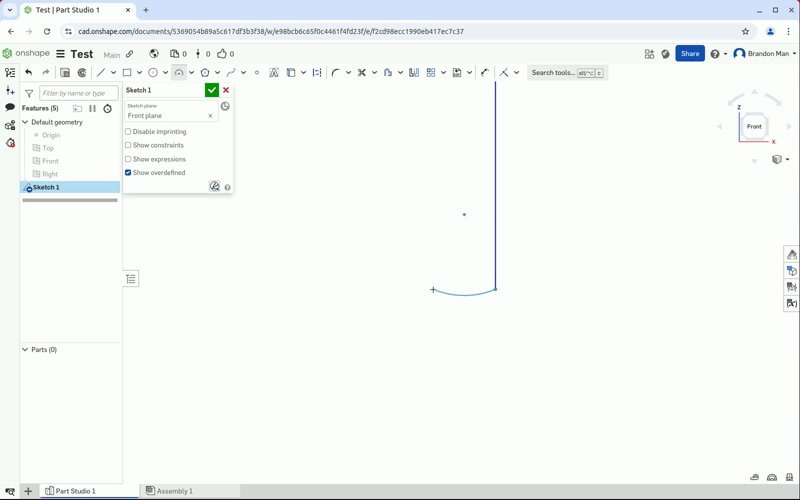
click(433, 289)
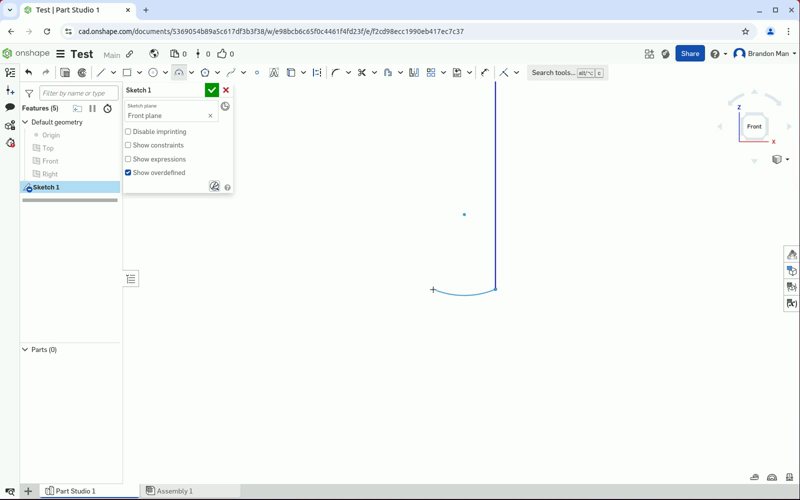
scroll(-6)
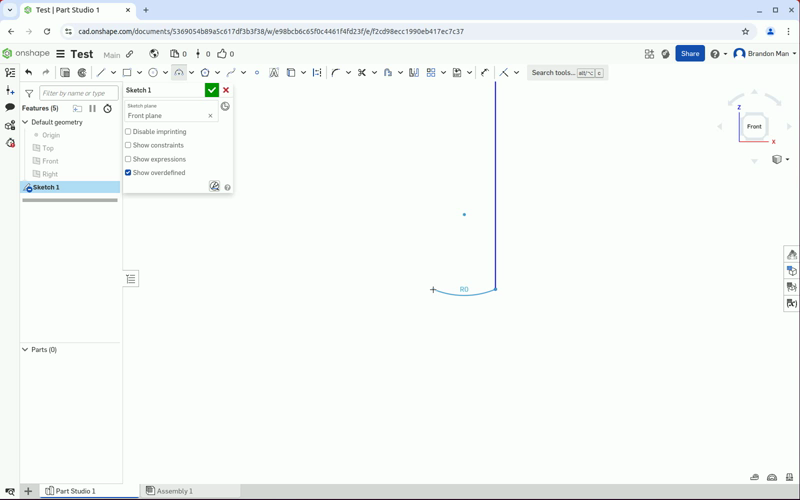
scroll(-6)
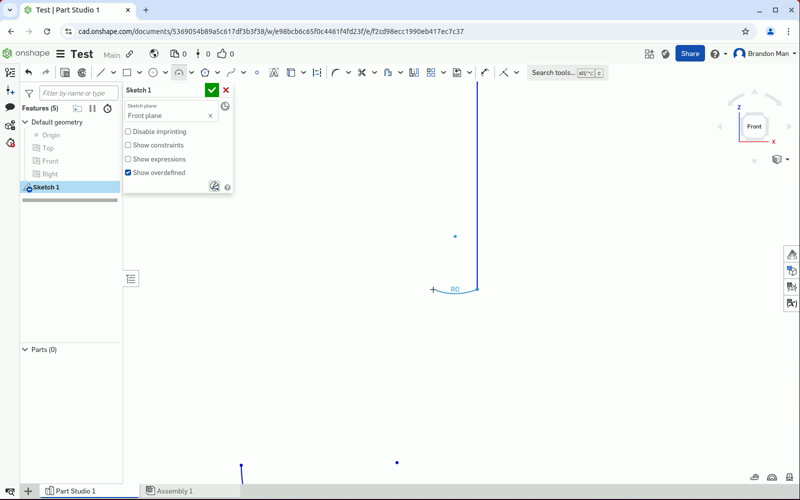
scroll(-6)
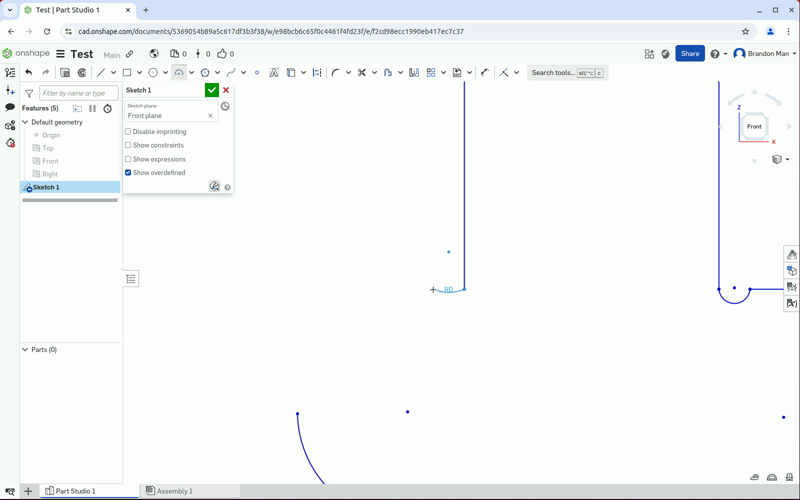
scroll(-6)
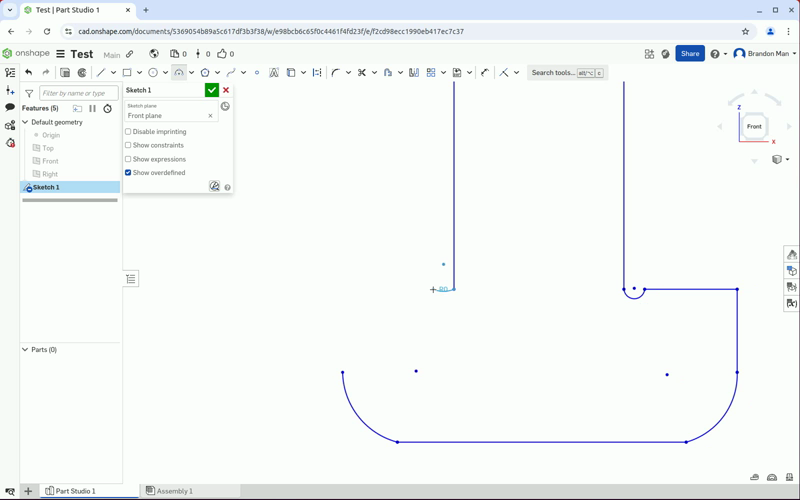
scroll(-6)
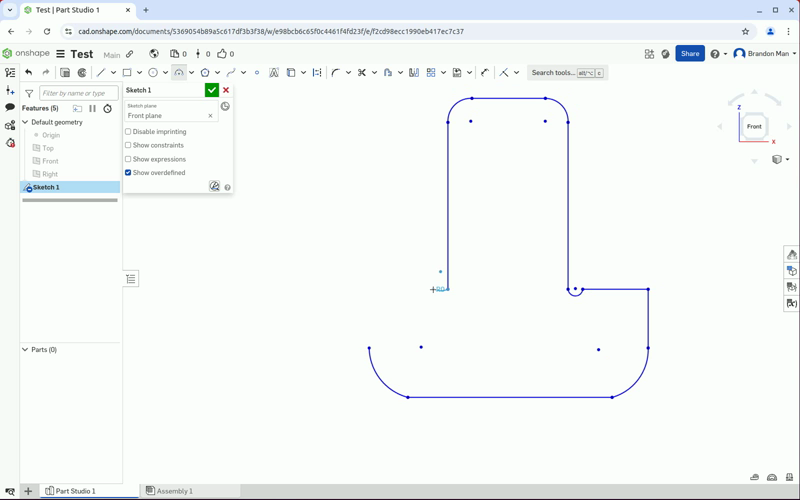
scroll(-6)
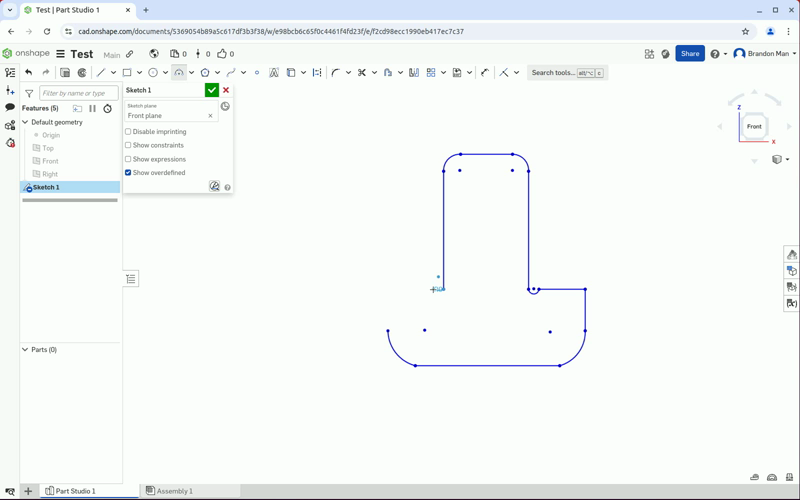
scroll(-6)
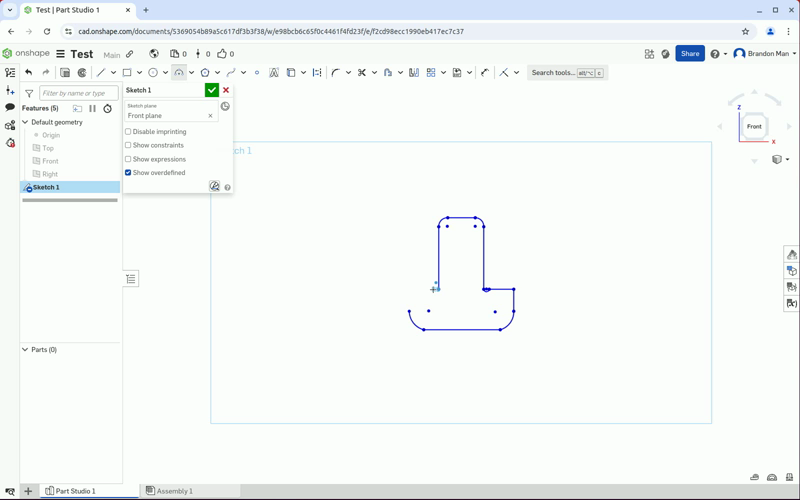
mouse_move(436, 291)
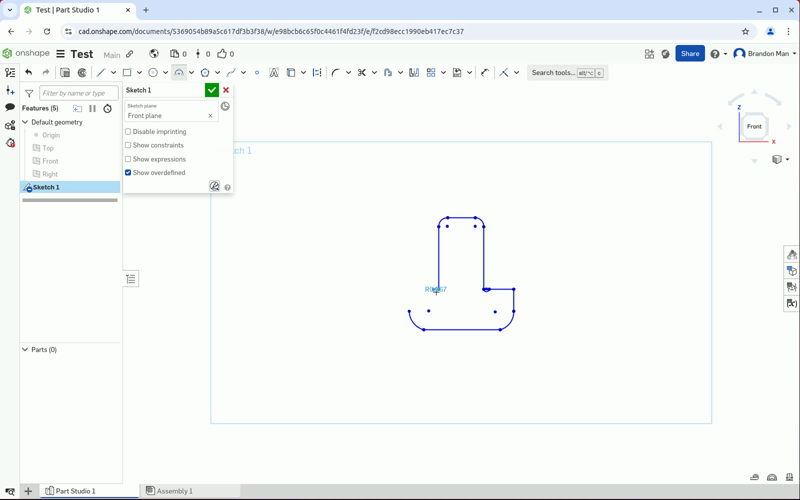
scroll(6)
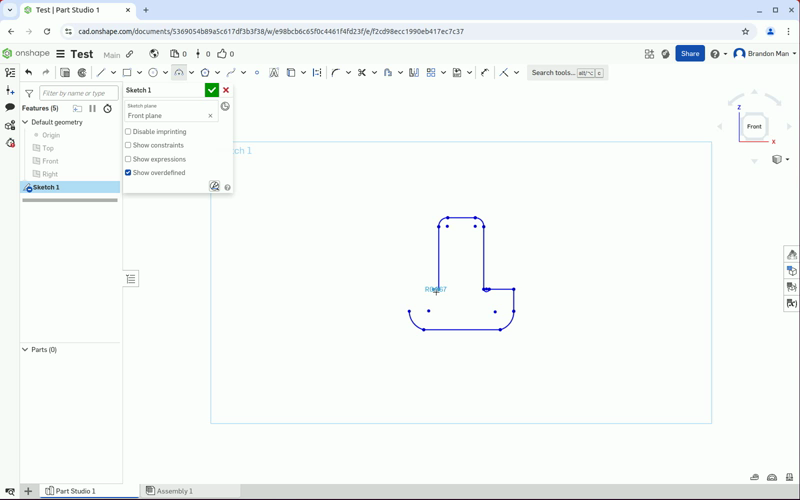
scroll(6)
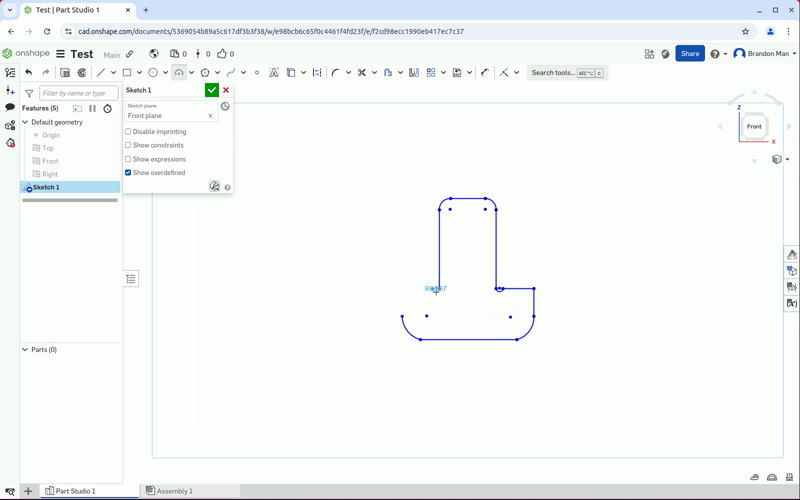
scroll(6)
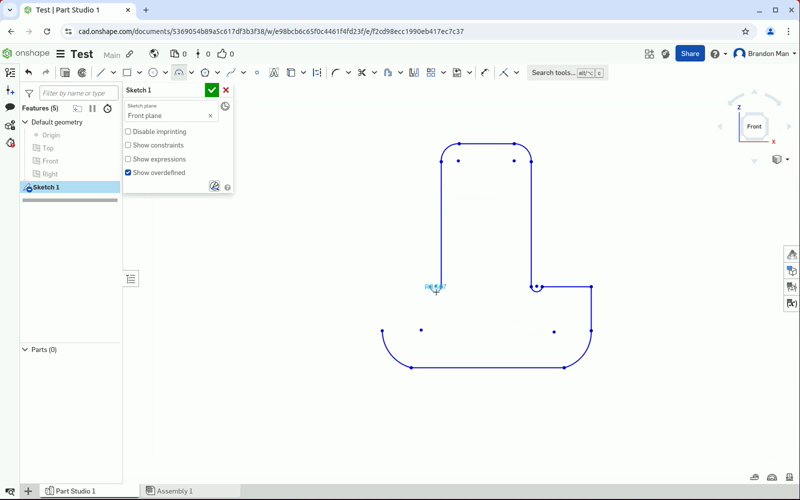
scroll(6)
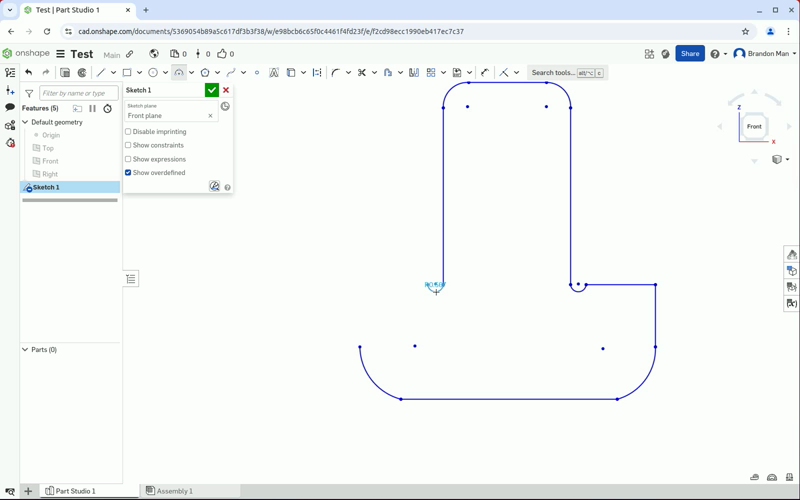
scroll(6)
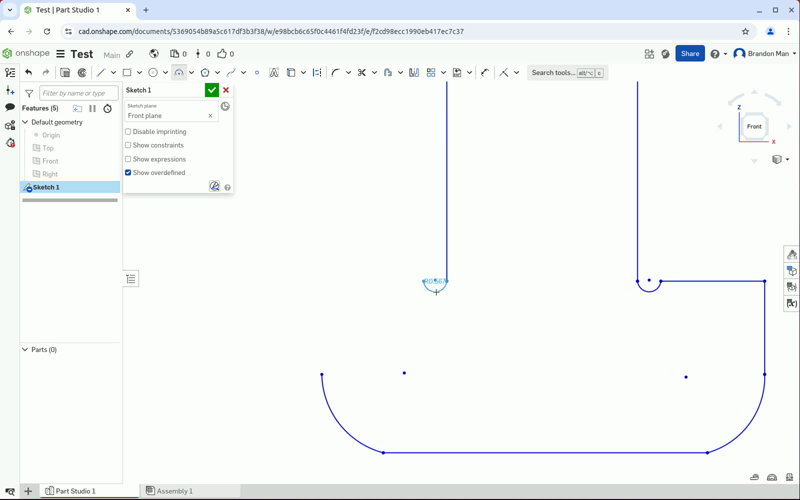
scroll(6)
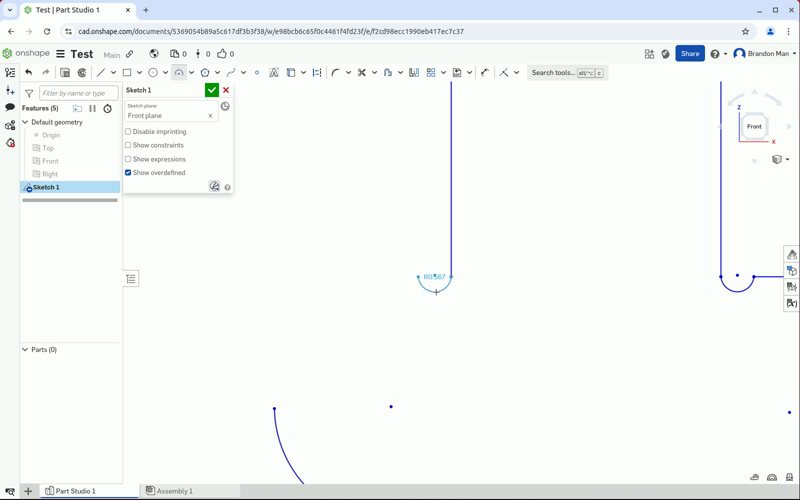
scroll(6)
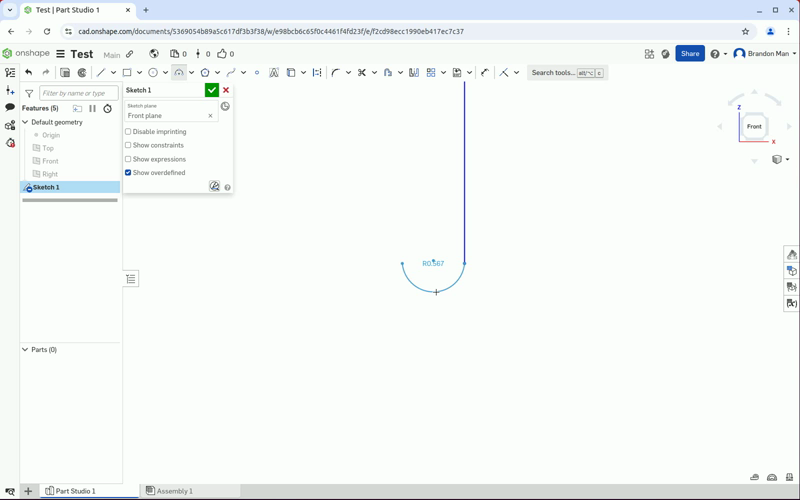
click(436, 291)
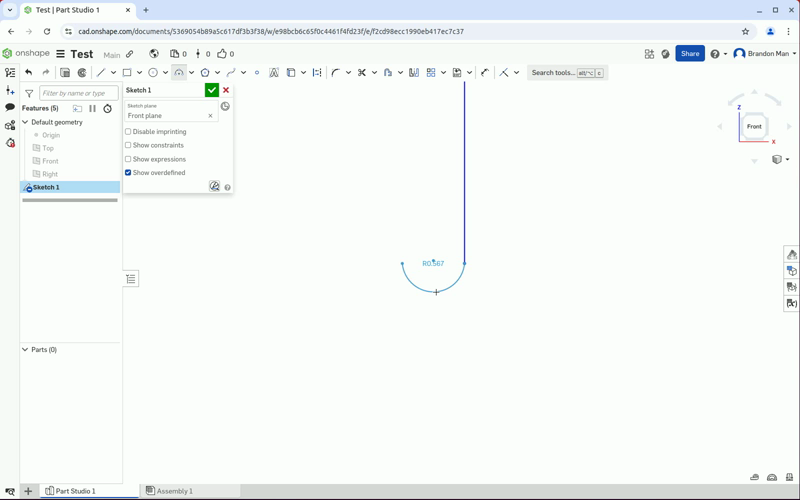
scroll(-6)
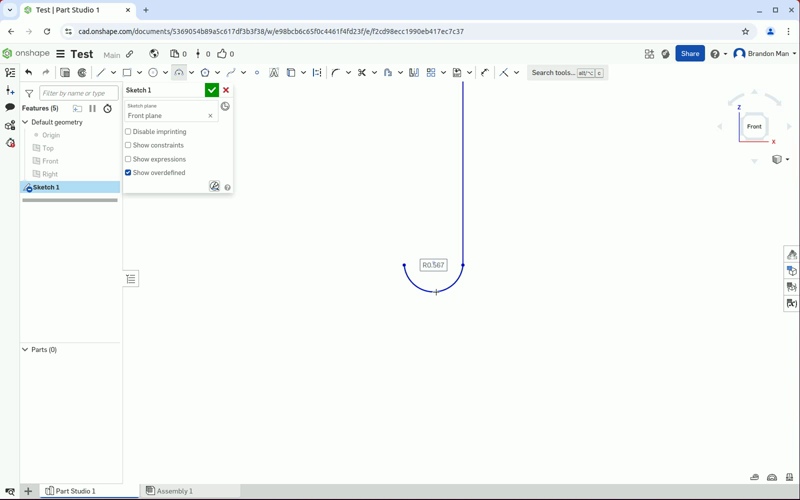
scroll(-6)
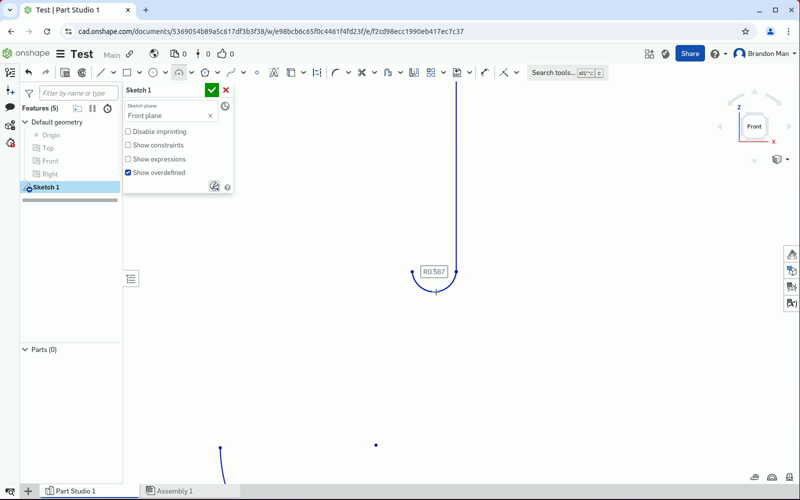
scroll(-6)
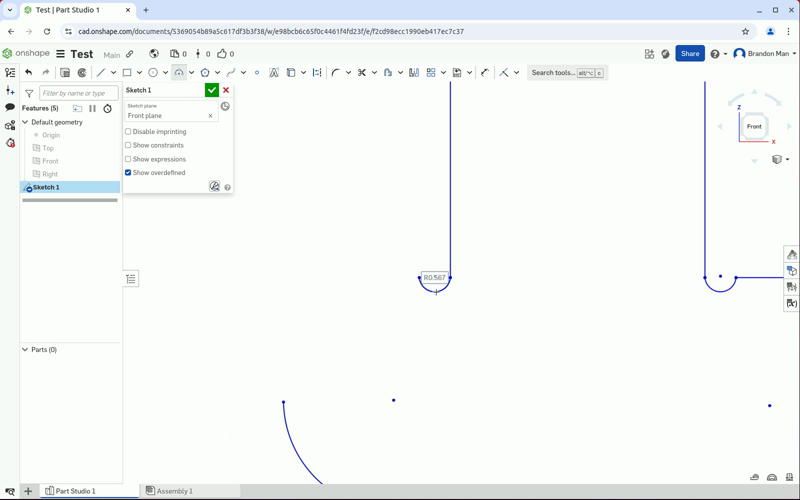
scroll(-6)
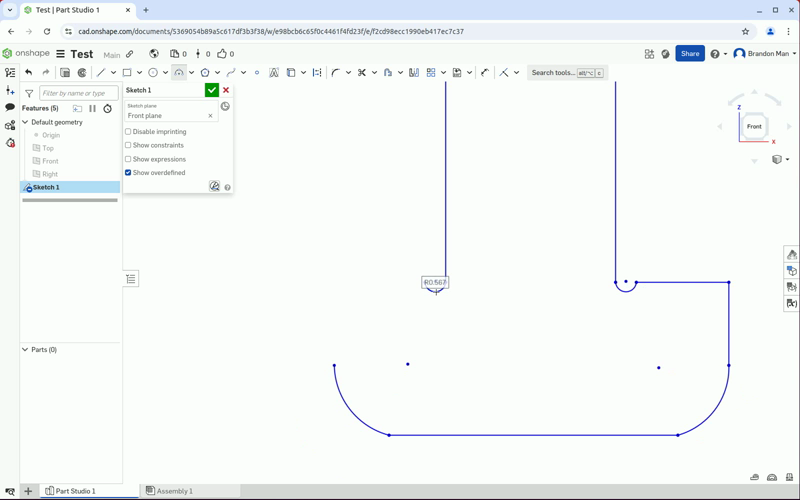
scroll(-6)
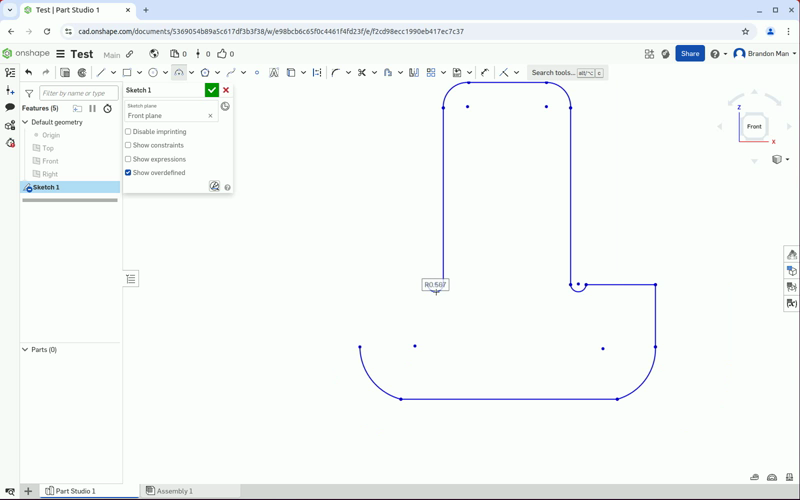
scroll(-6)
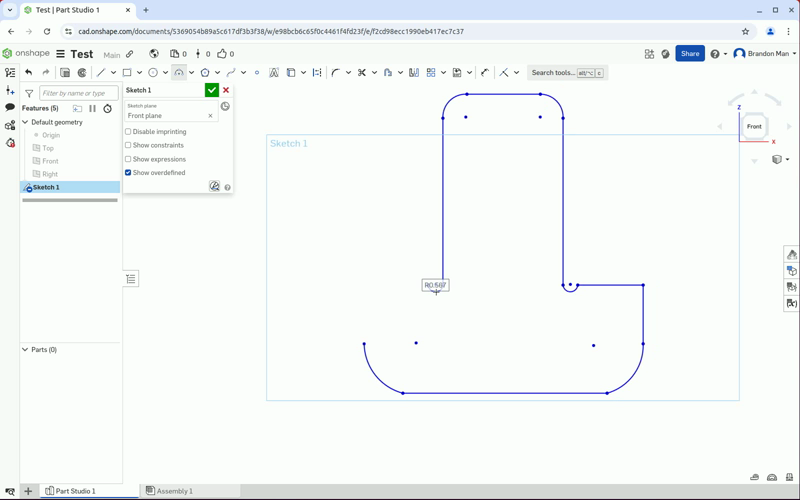
scroll(-6)
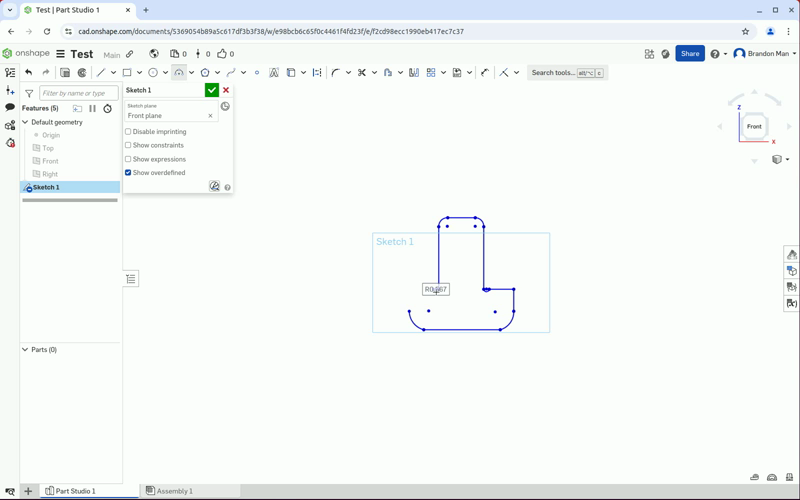
key_up(shift)
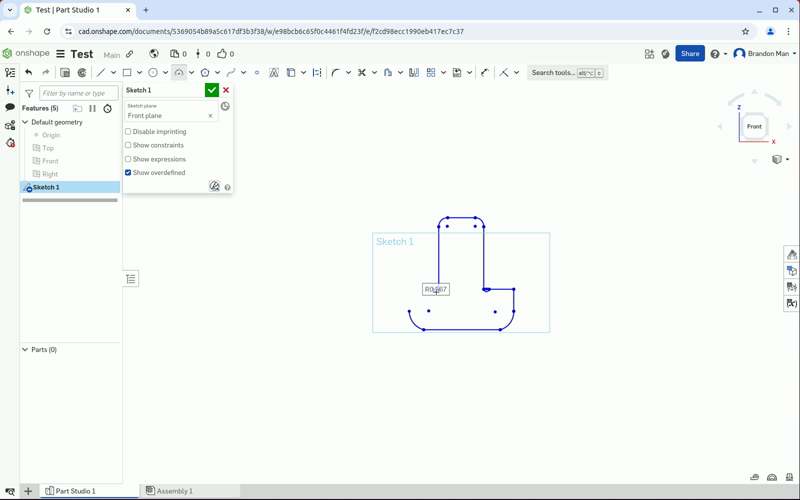
key(esc)
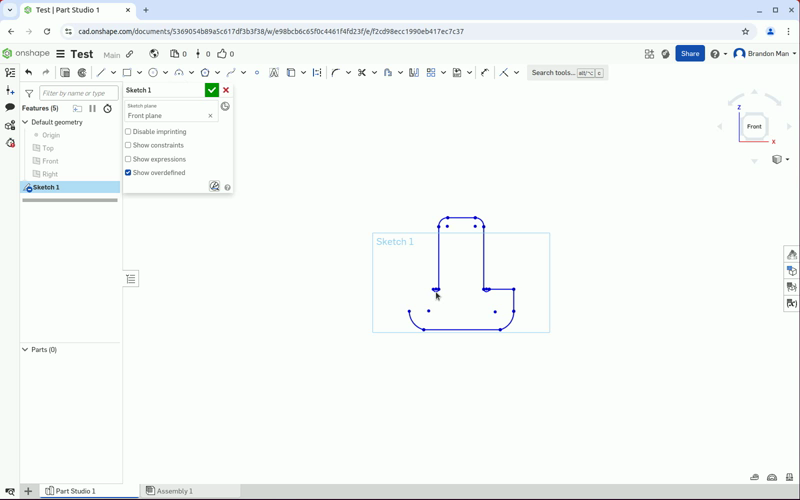
key(l)
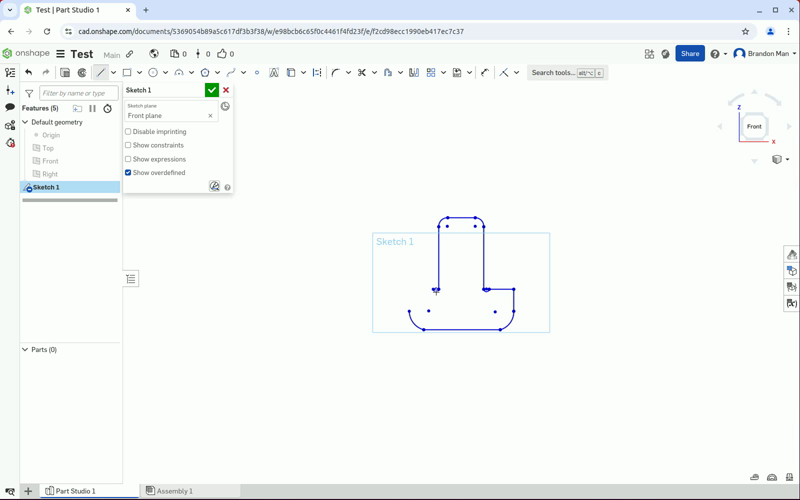
mouse_move(433, 289)
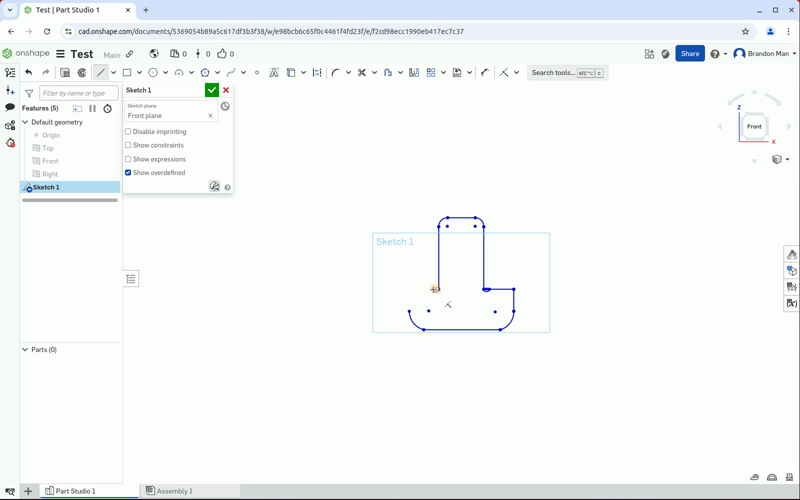
scroll(6)
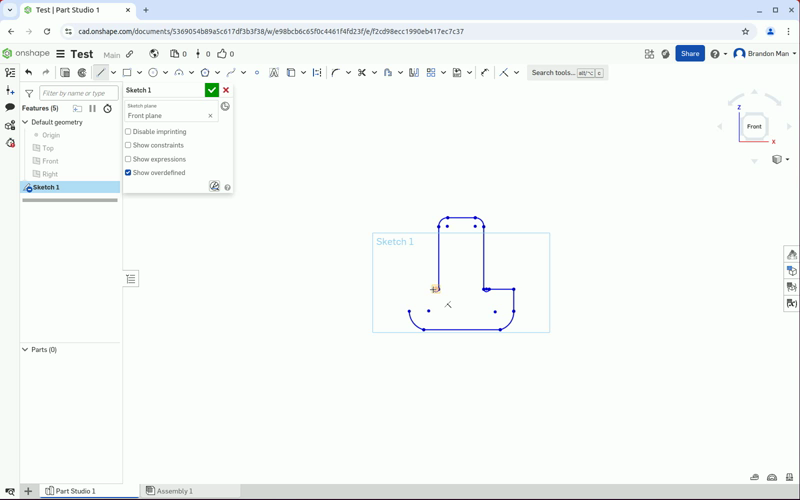
scroll(6)
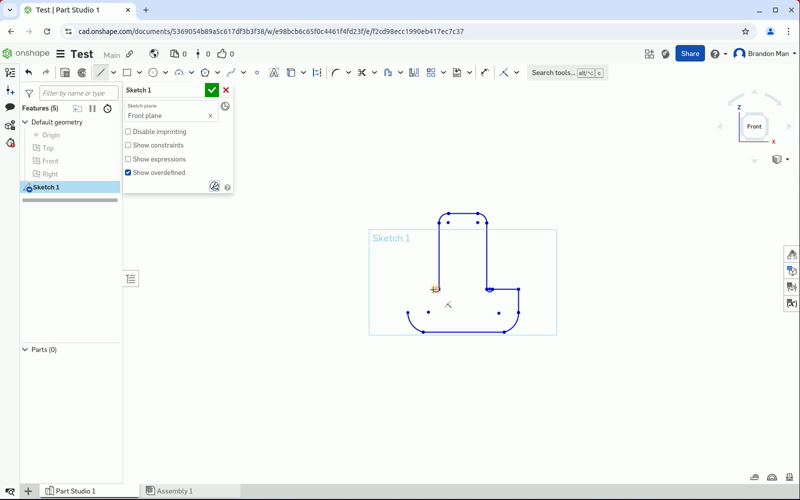
scroll(6)
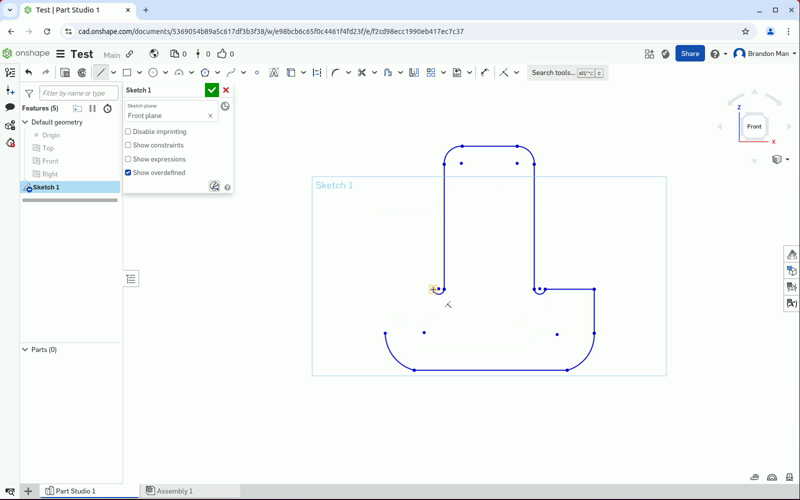
scroll(6)
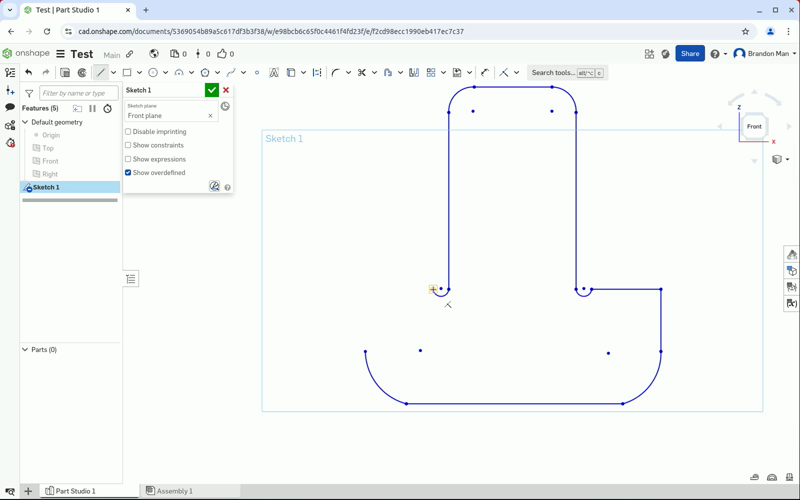
scroll(6)
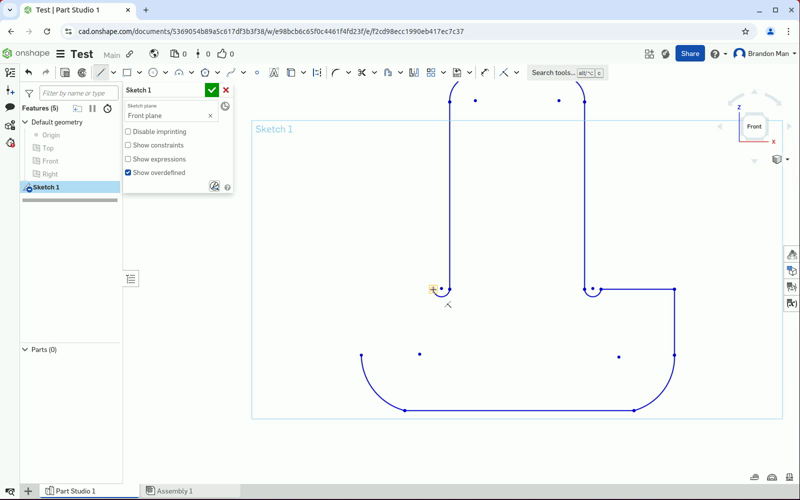
scroll(6)
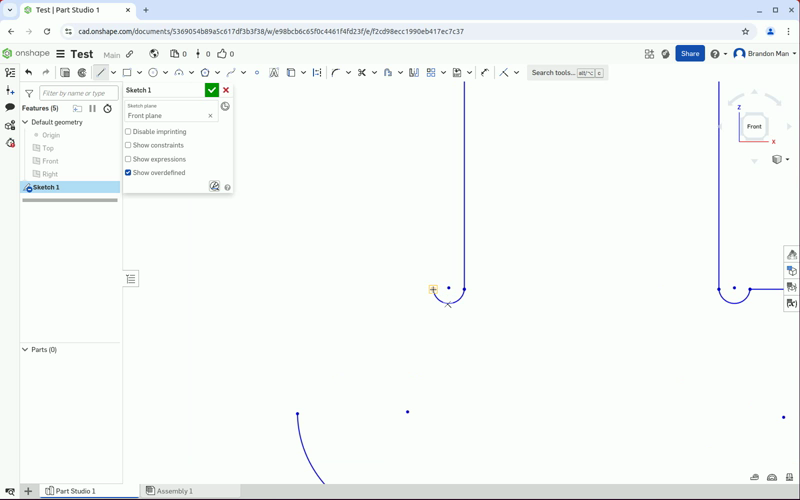
scroll(6)
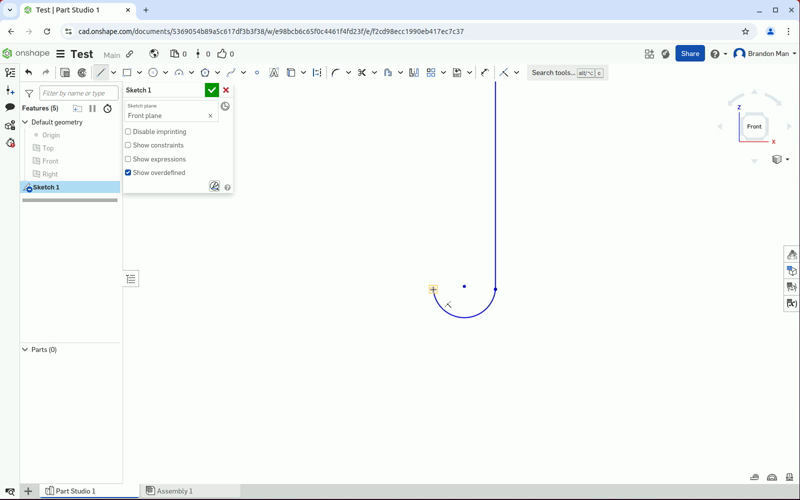
click(433, 289)
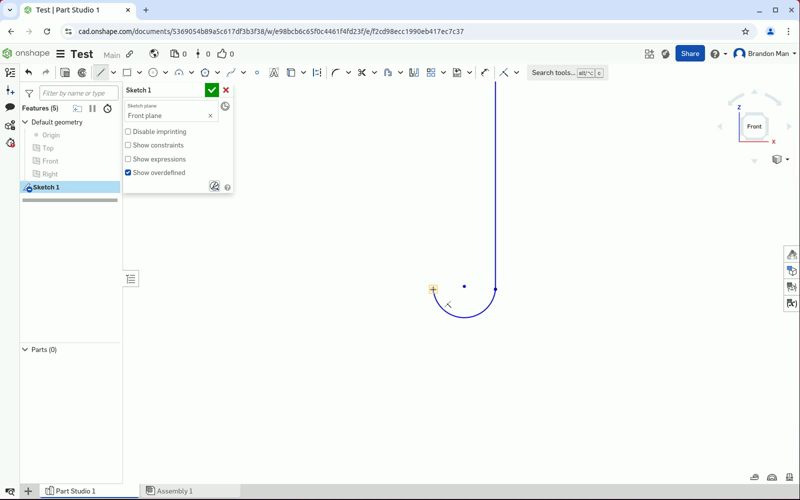
scroll(-6)
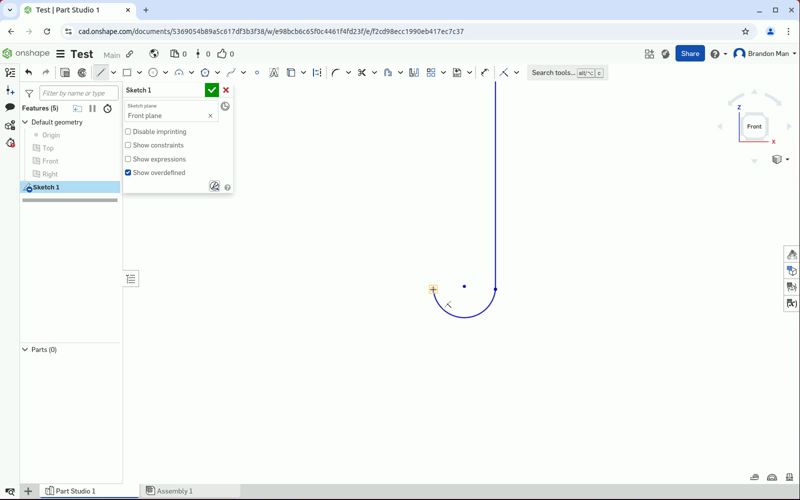
scroll(-6)
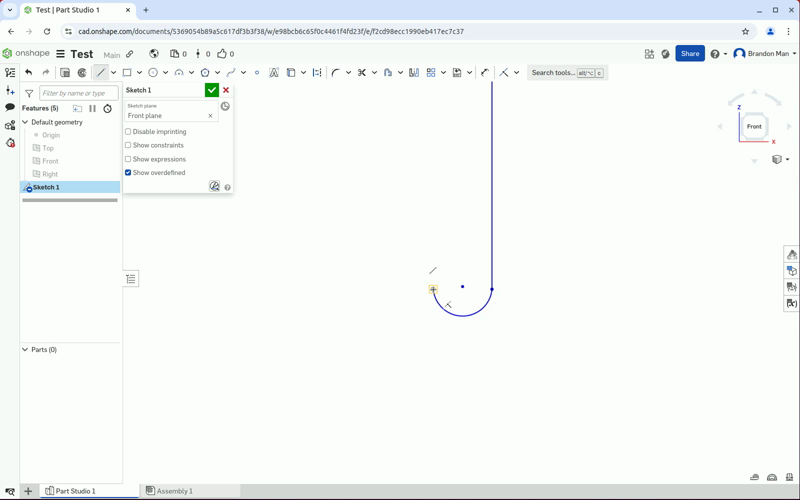
scroll(-6)
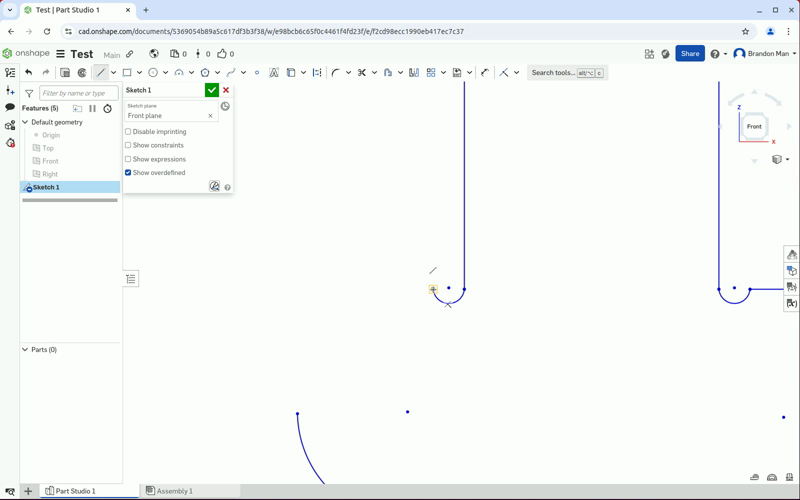
scroll(-6)
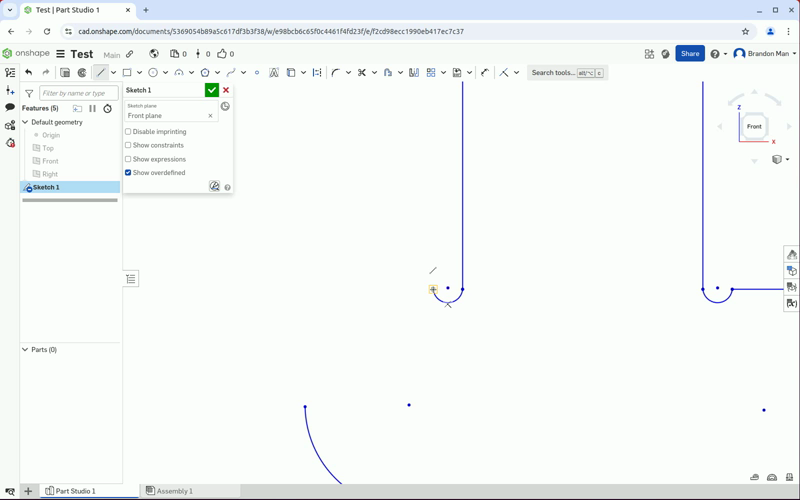
scroll(-6)
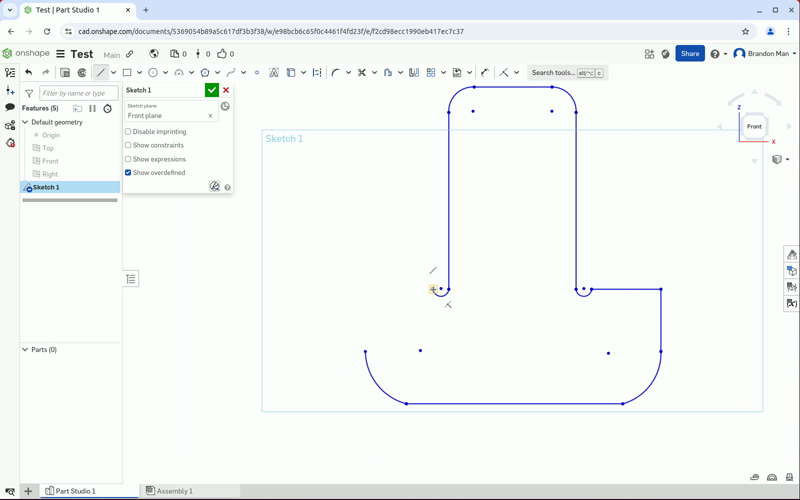
scroll(-6)
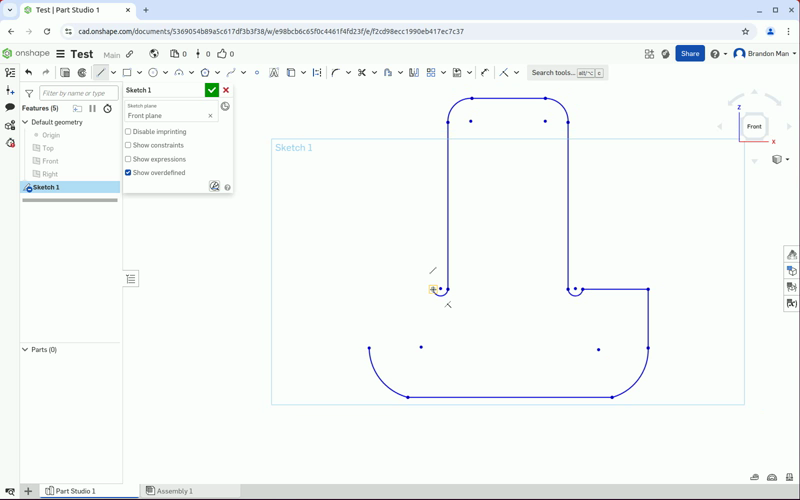
scroll(-6)
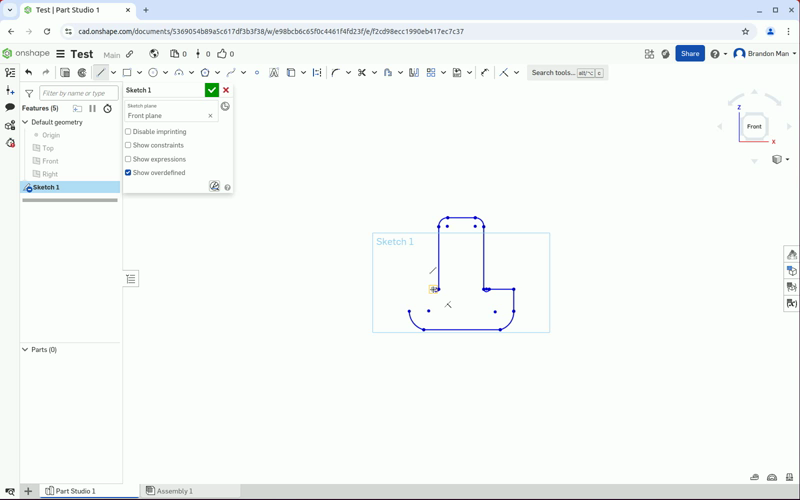
key_down(shift)
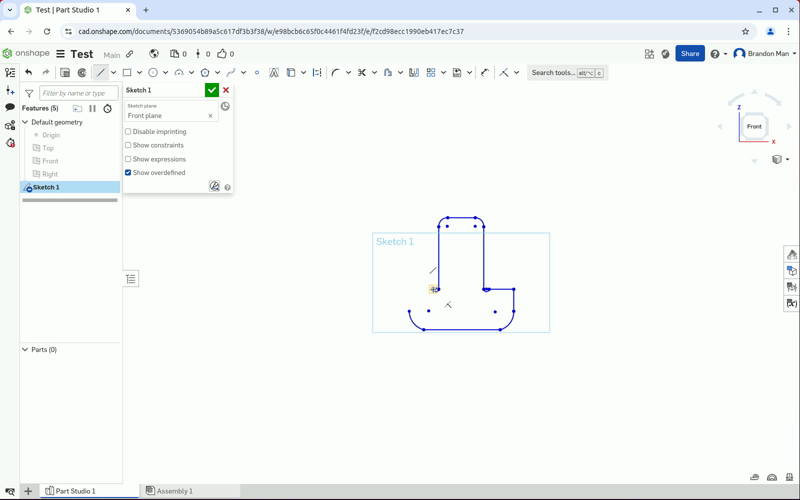
mouse_move(463, 289)
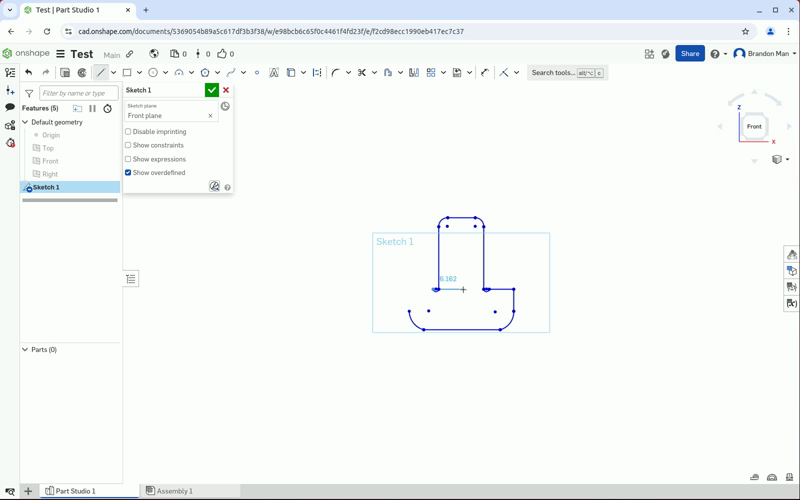
mouse_move(409, 289)
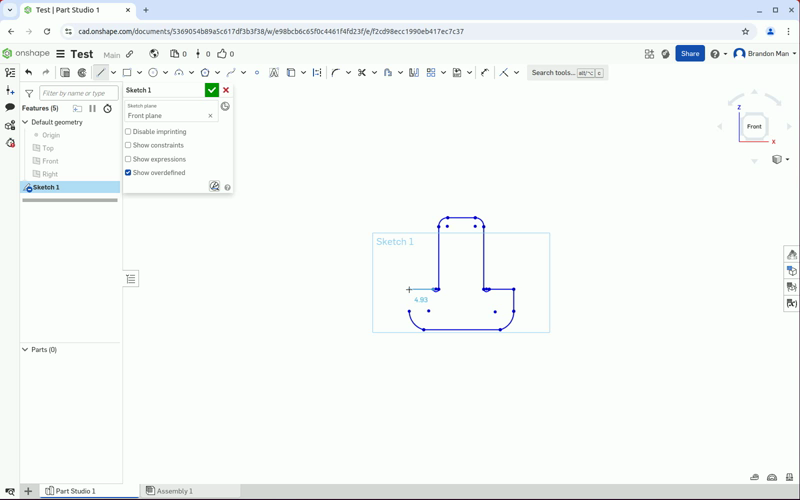
click(409, 289)
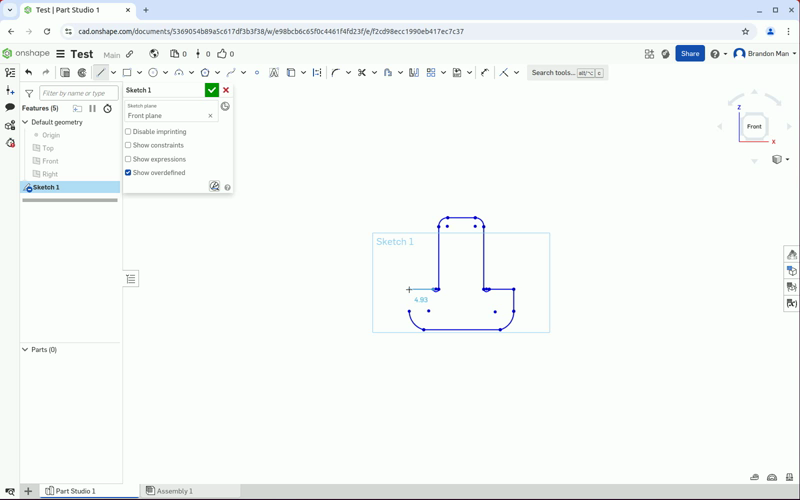
key_up(shift)
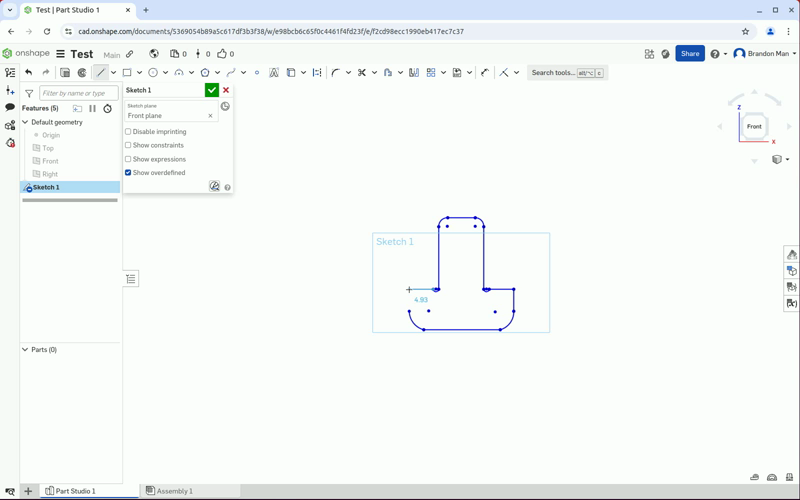
mouse_move(439, 289)
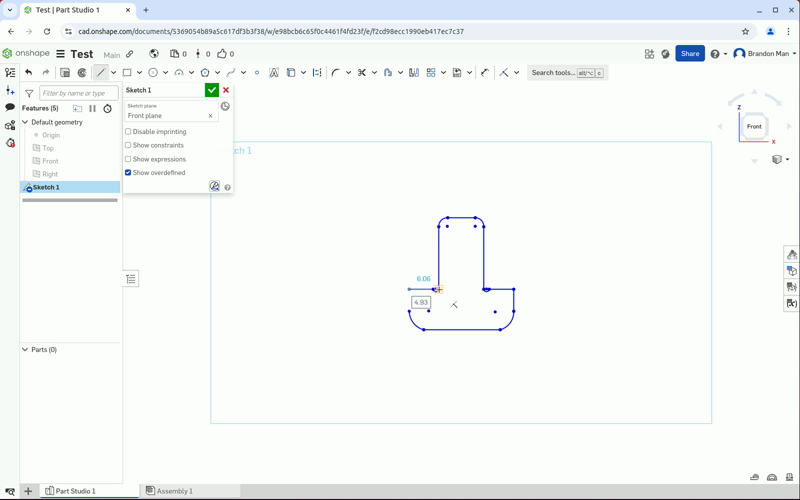
key_down(shift)
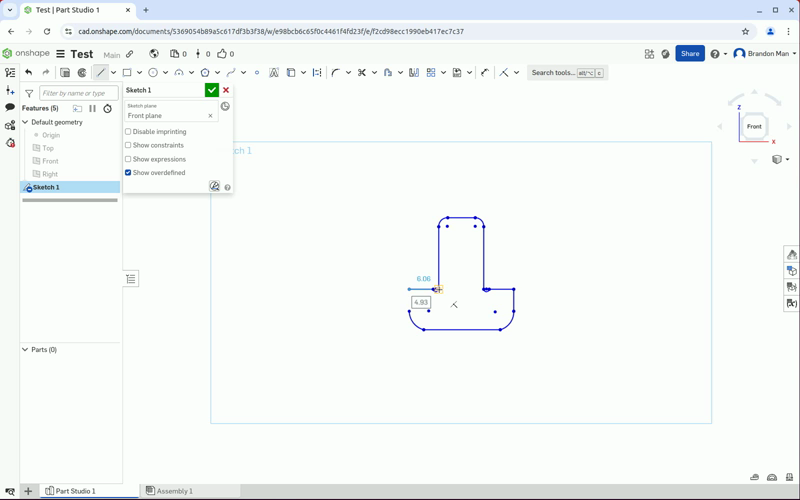
mouse_move(409, 311)
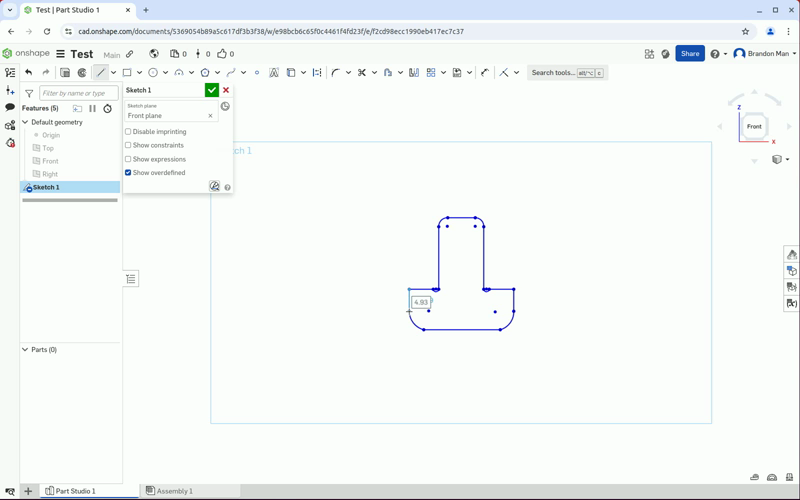
key_up(shift)
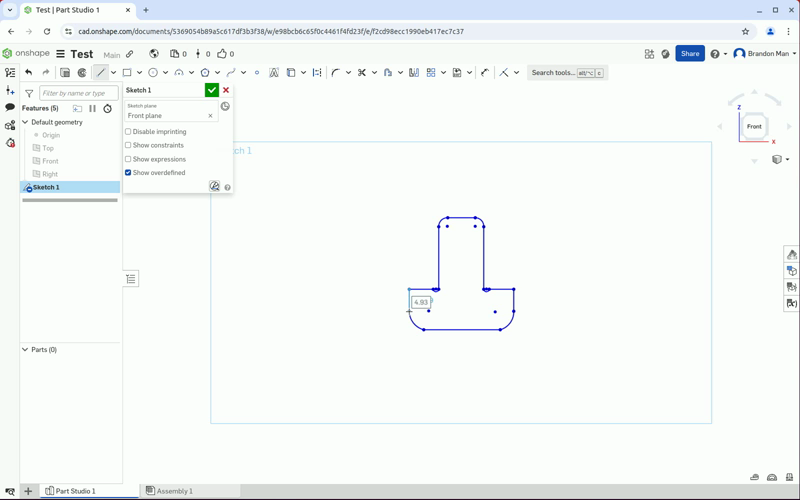
click(409, 311)
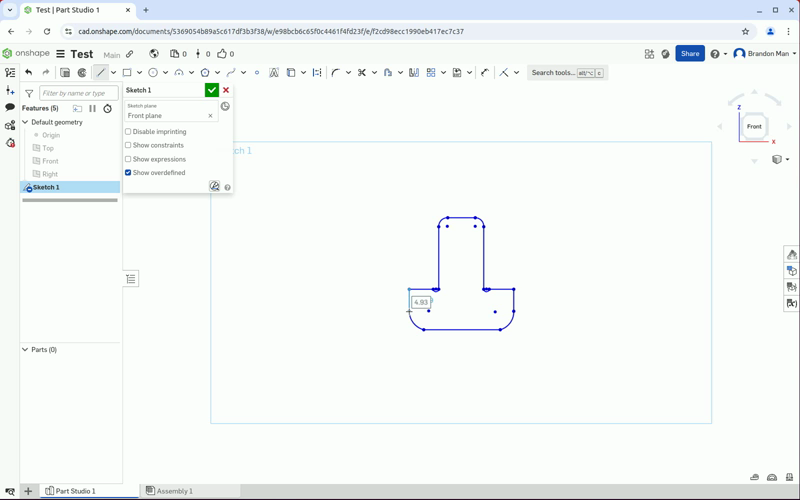
key(esc)
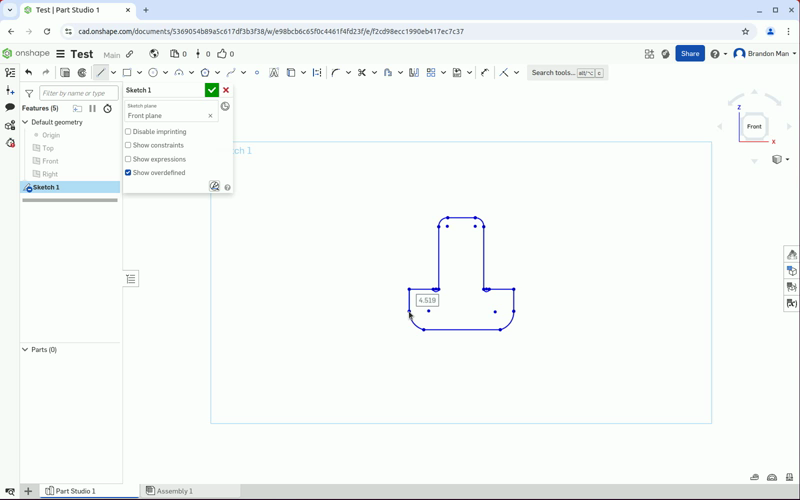
mouse_move(475, 271)
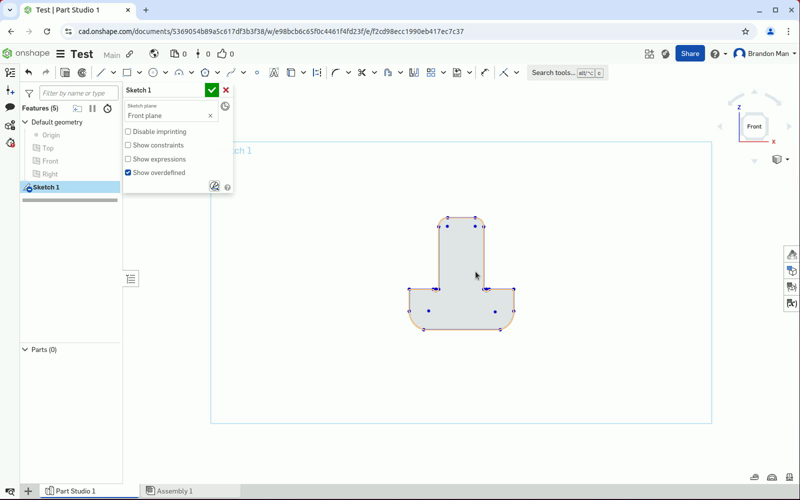
scroll(6)
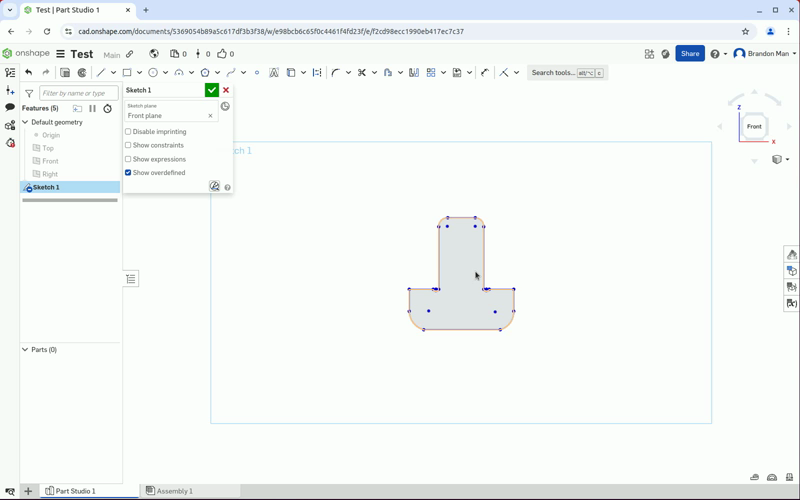
scroll(6)
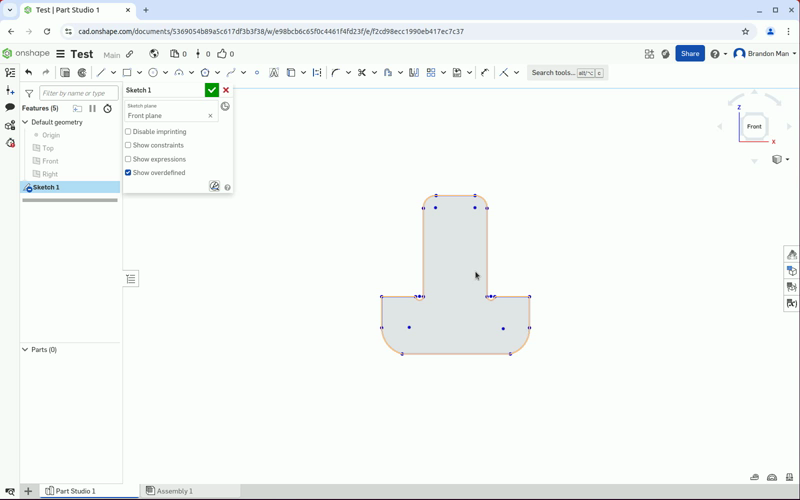
scroll(6)
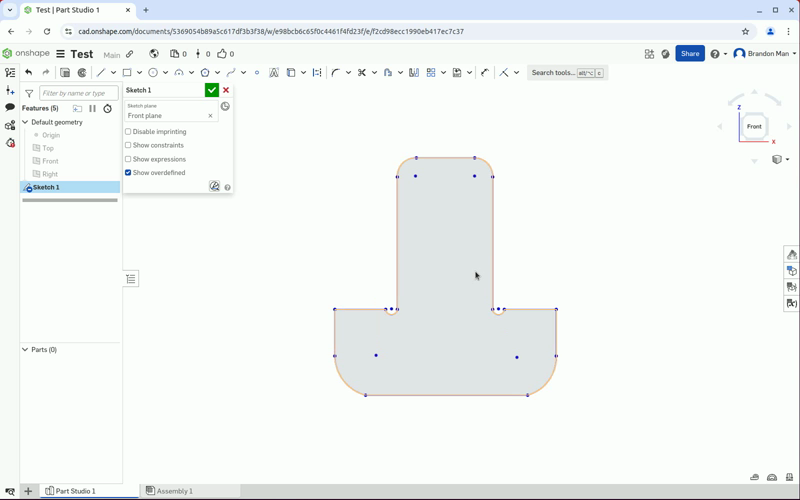
scroll(6)
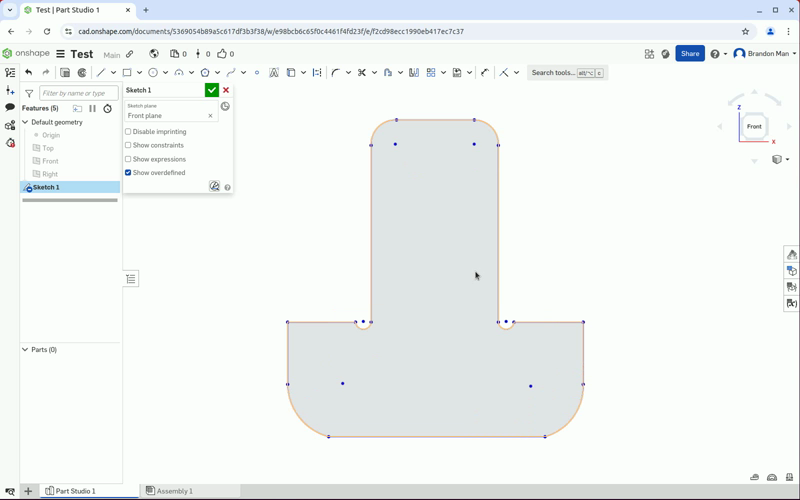
scroll(6)
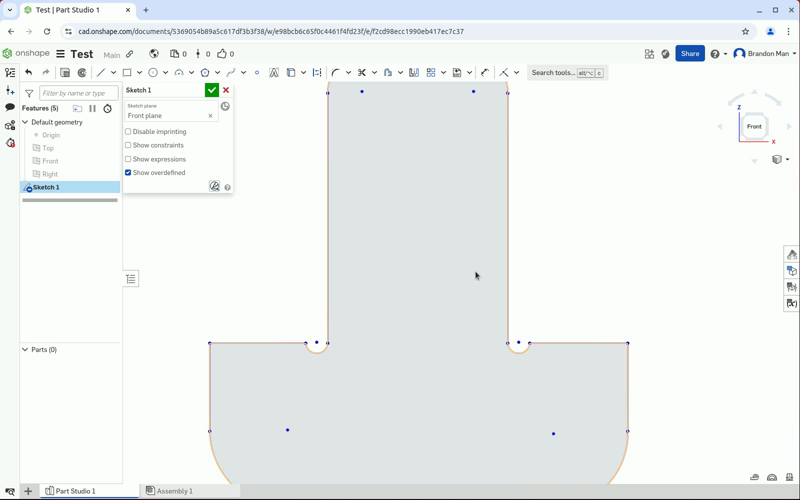
scroll(6)
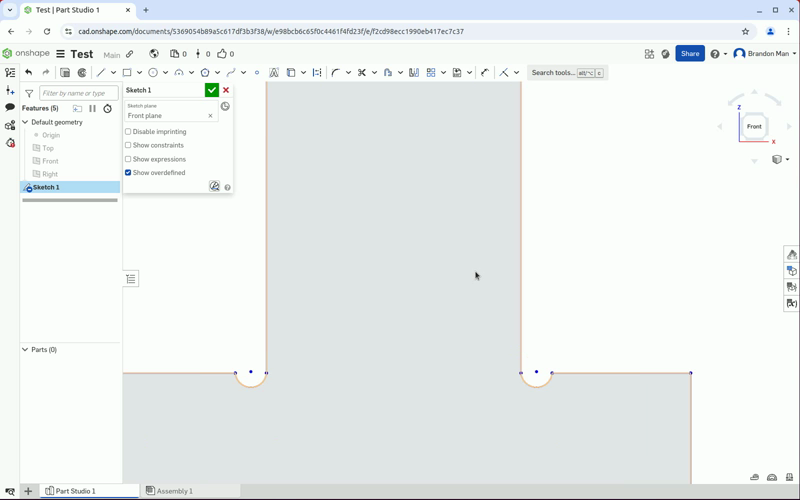
scroll(6)
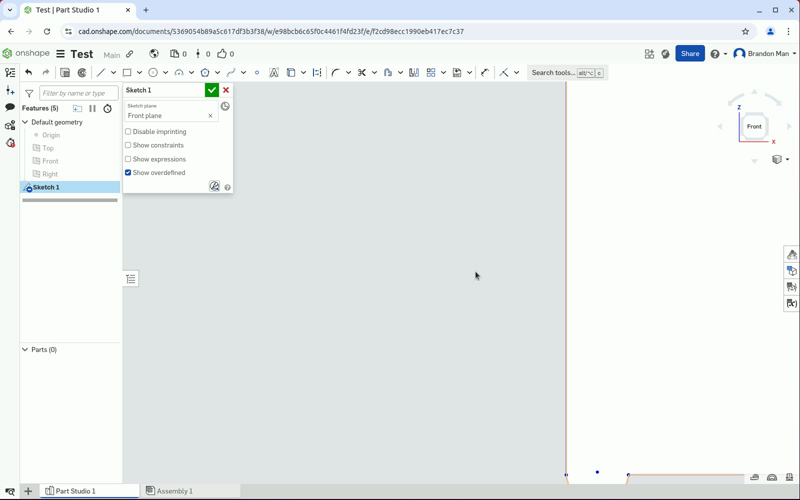
click(475, 271)
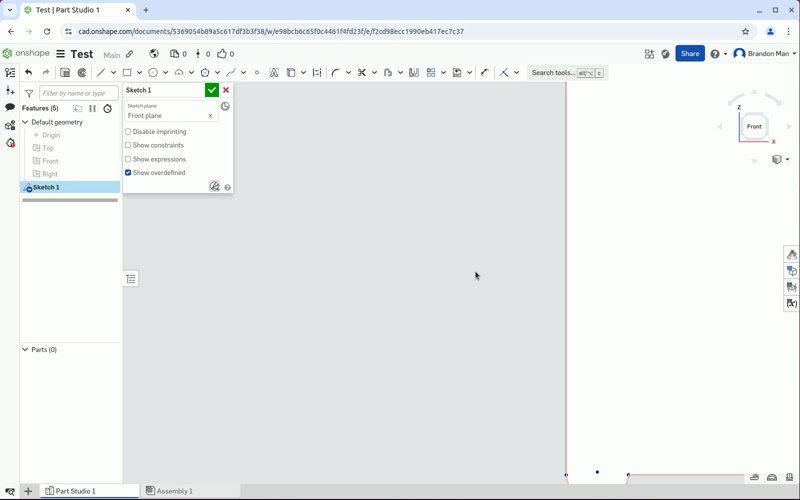
scroll(-6)
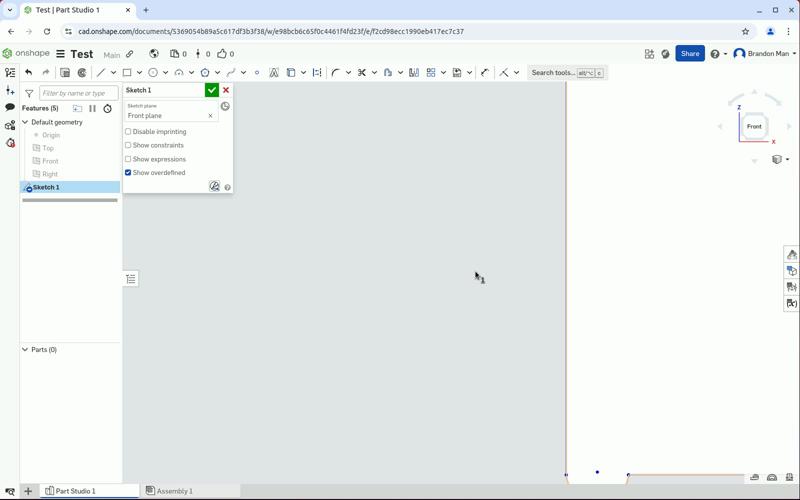
scroll(-6)
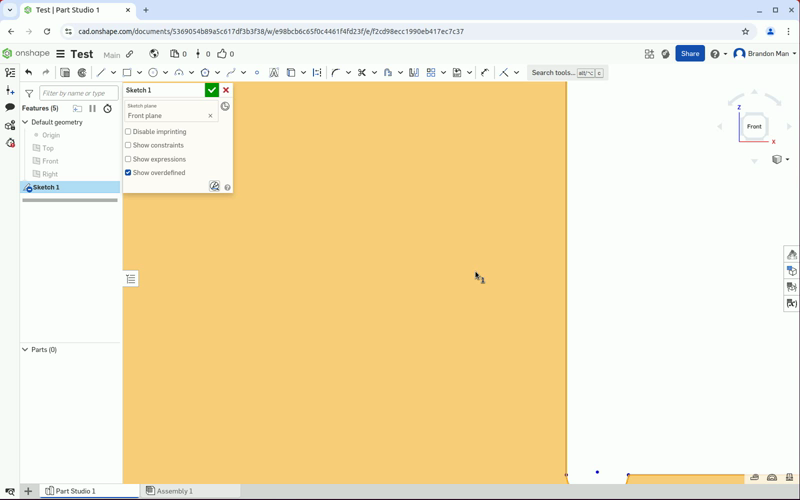
scroll(-6)
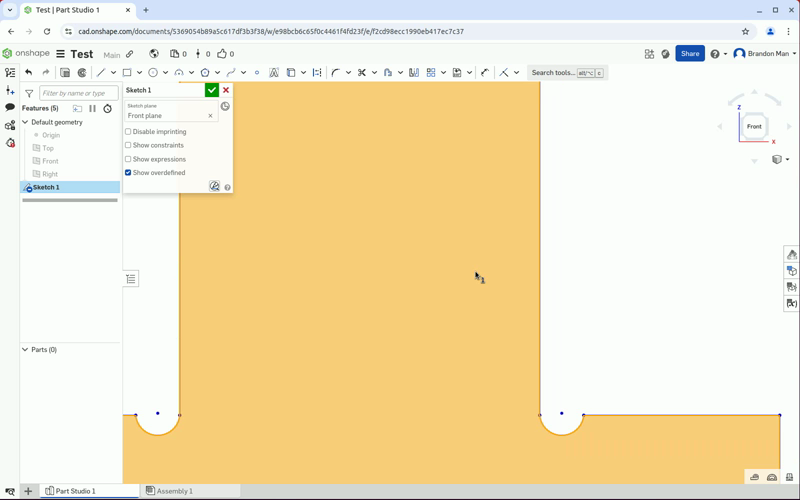
scroll(-6)
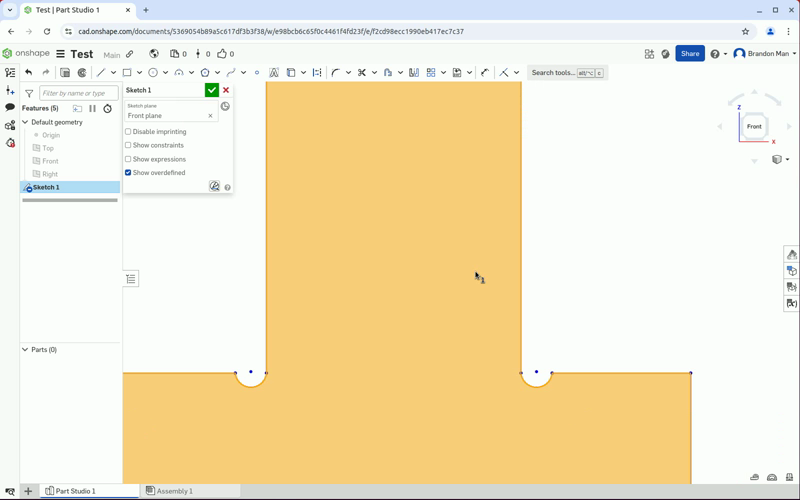
scroll(-6)
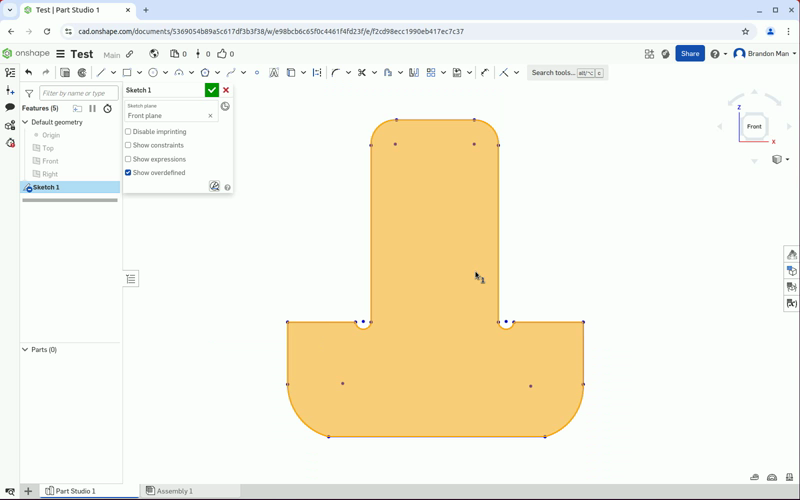
scroll(-6)
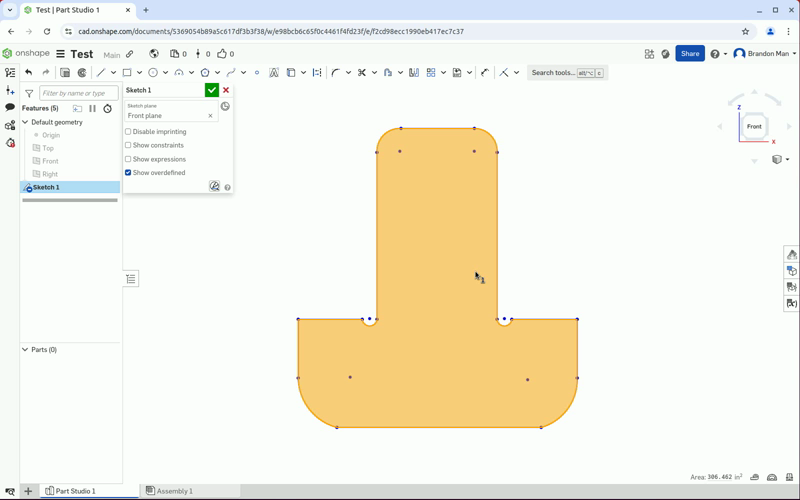
scroll(-6)
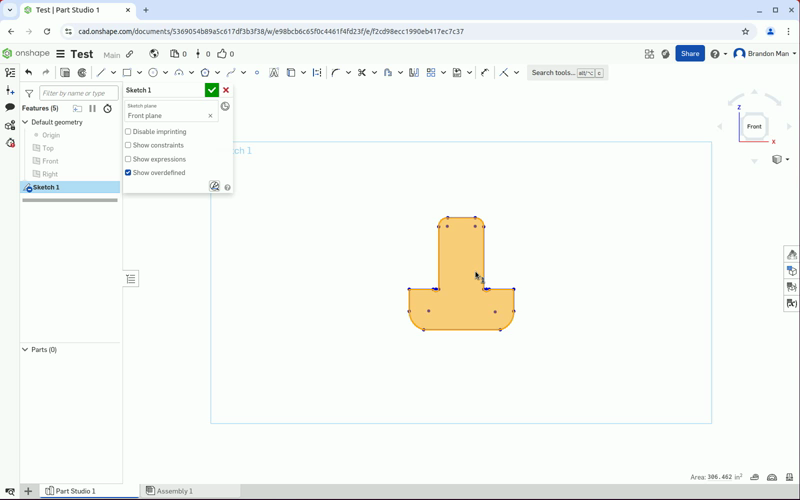
mouse_move(73, 352)
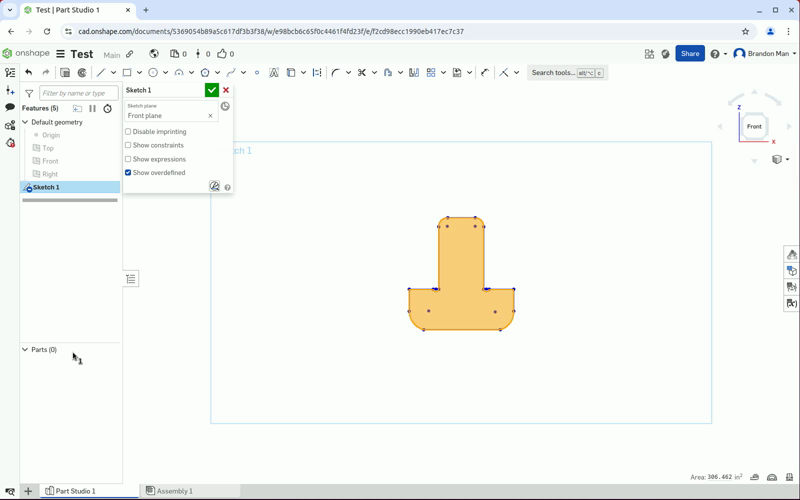
key(shift+y)
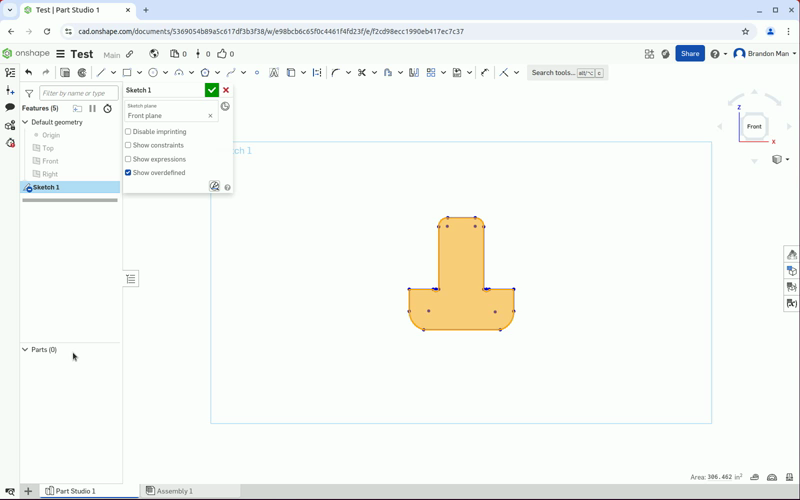
key(shift+e)
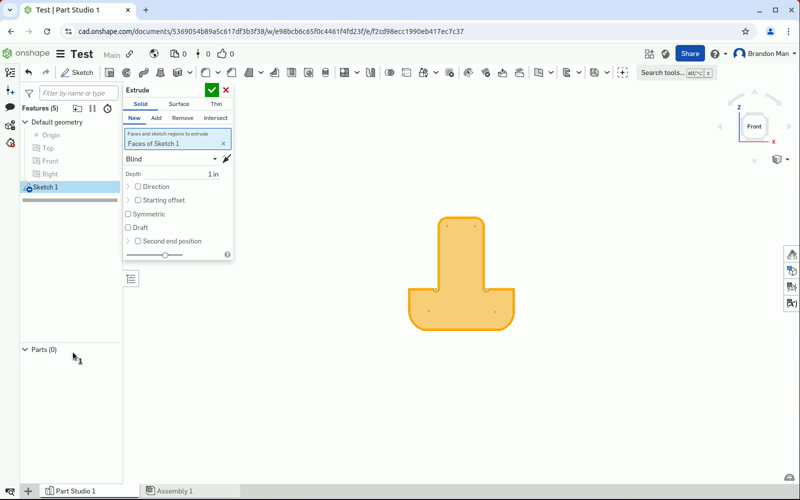
mouse_move(143, 106)
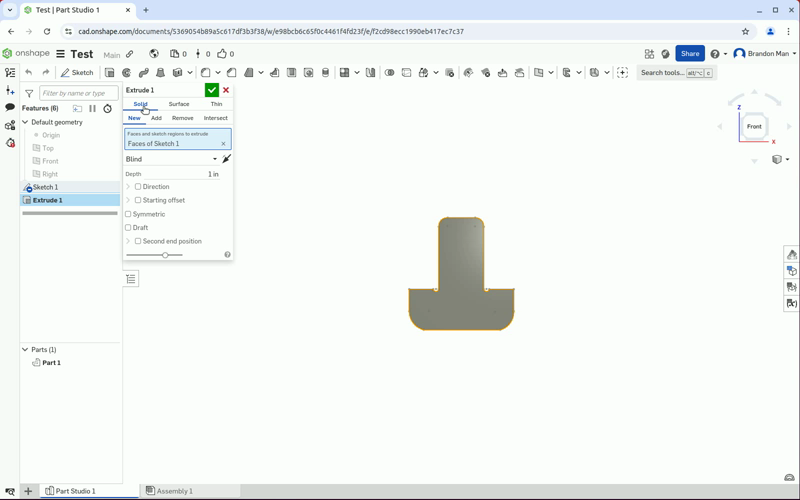
click(143, 106)
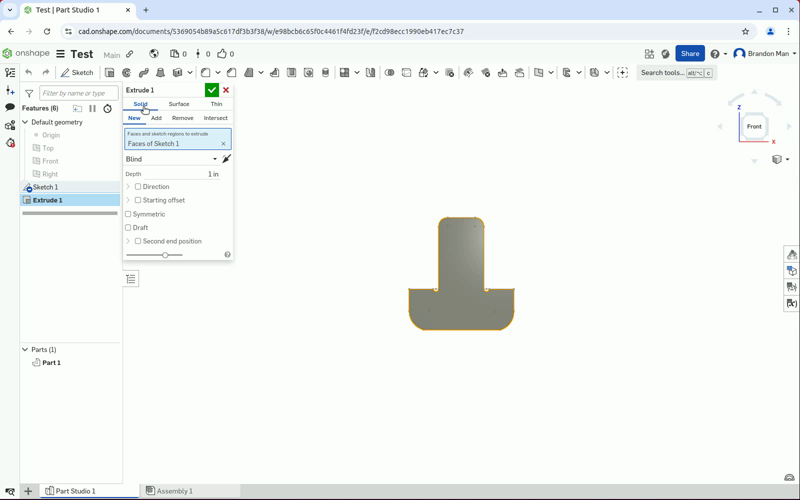
mouse_move(137, 120)
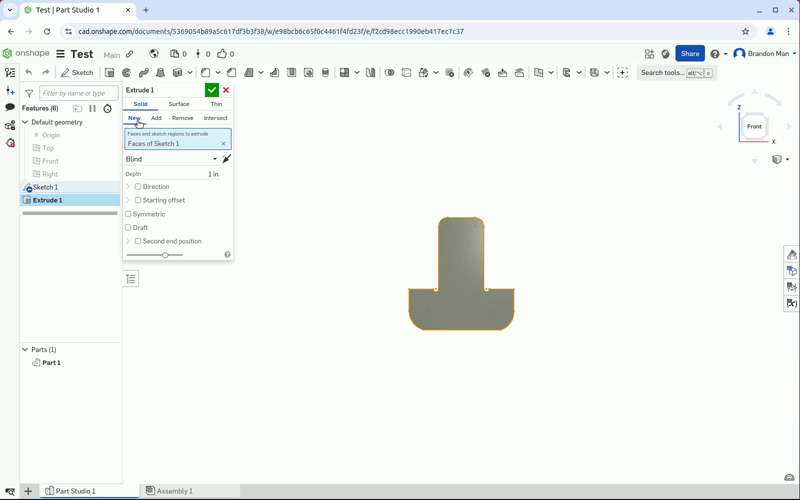
click(137, 120)
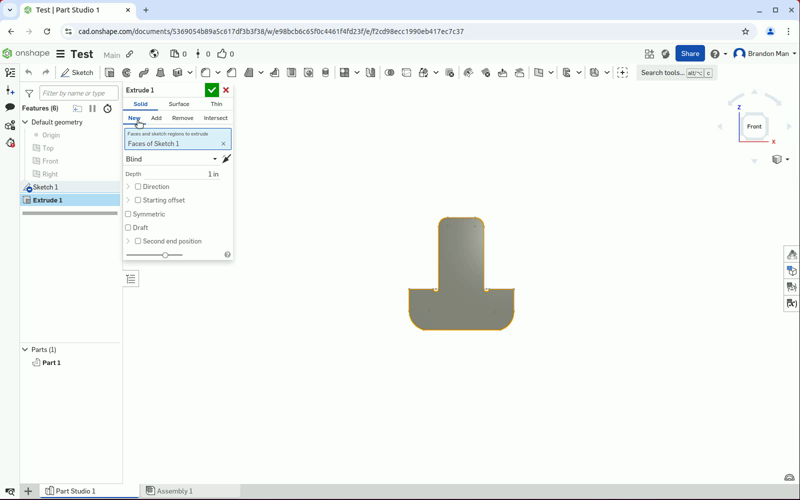
key(tab, 4)
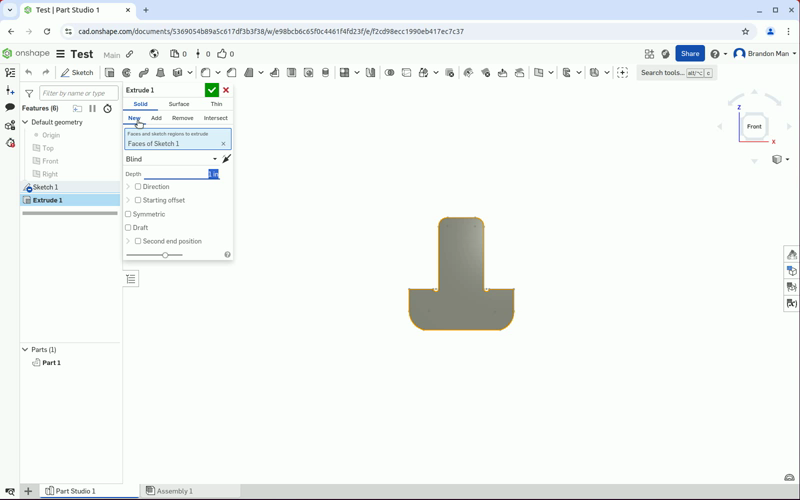
text(-0.241)
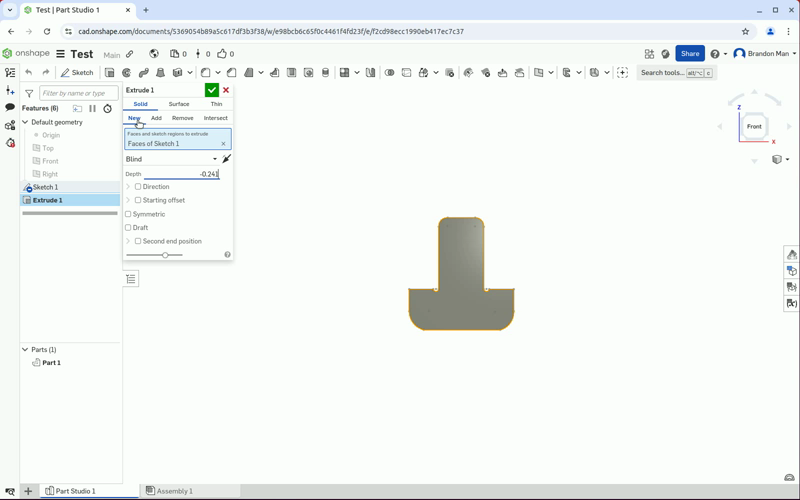
key(enter)
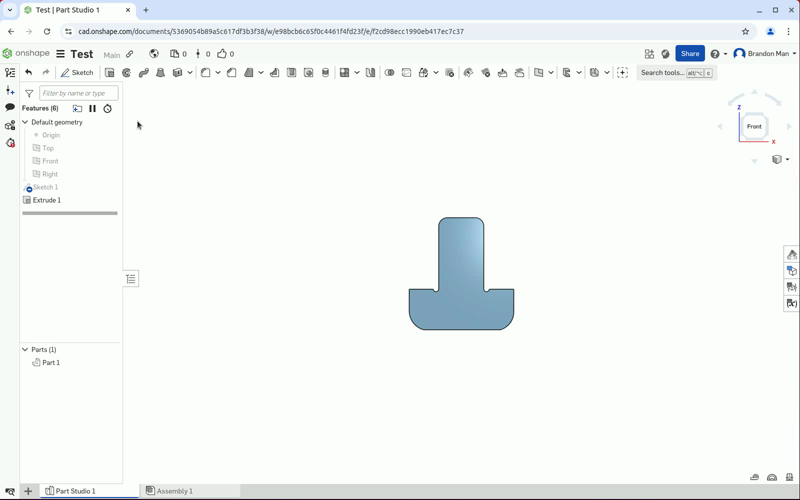
key(shift+h)
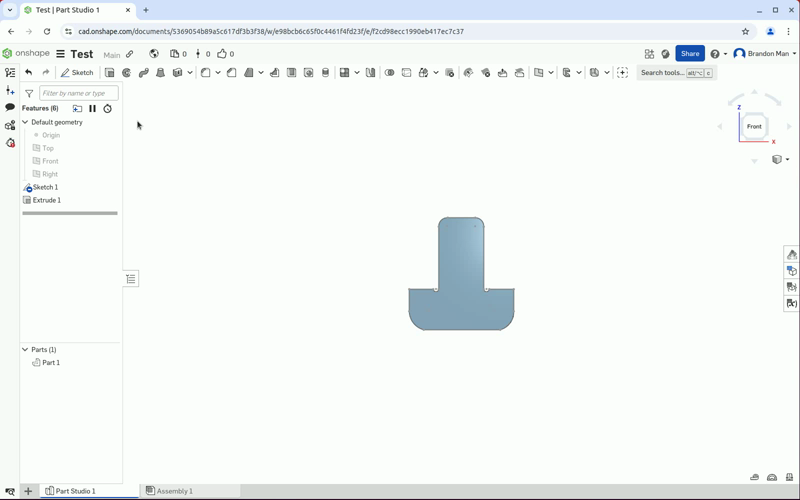
key(shift+h)
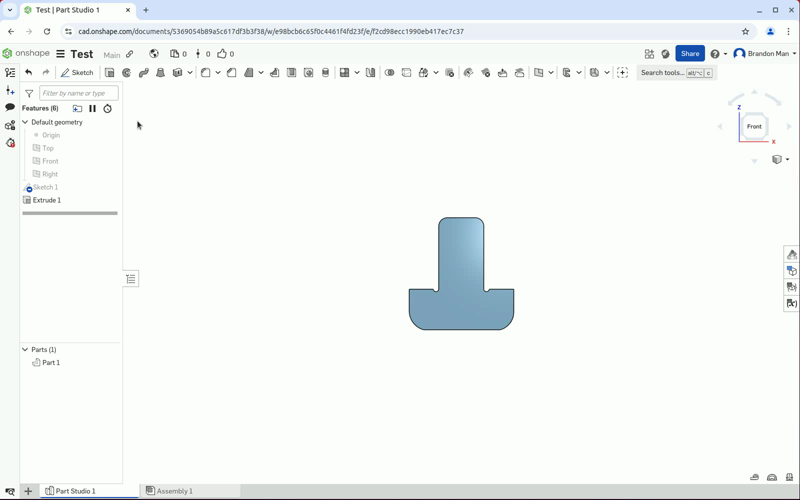
mouse_move(73, 189)
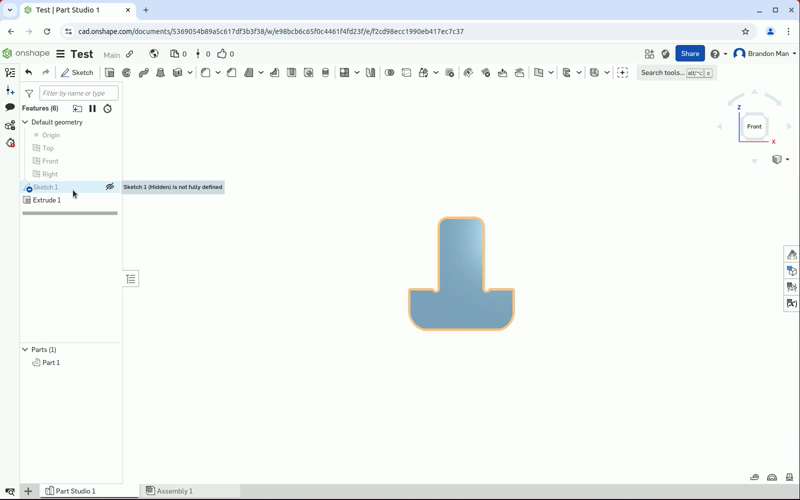
click(73, 189)
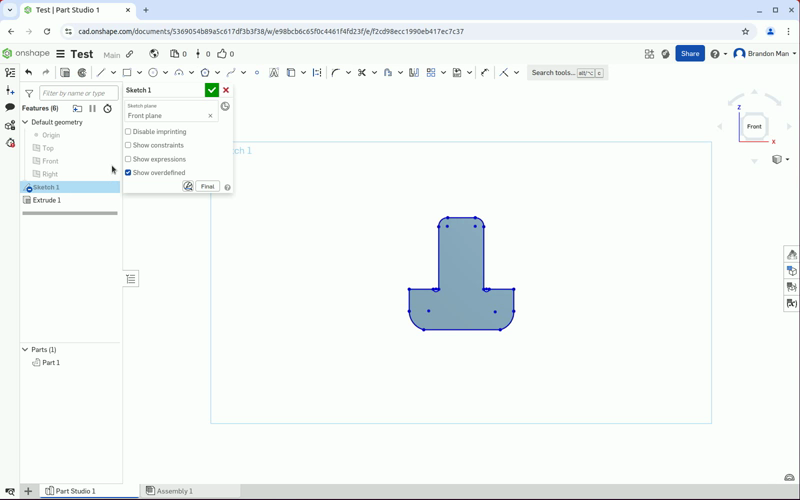
mouse_move(229, 92)
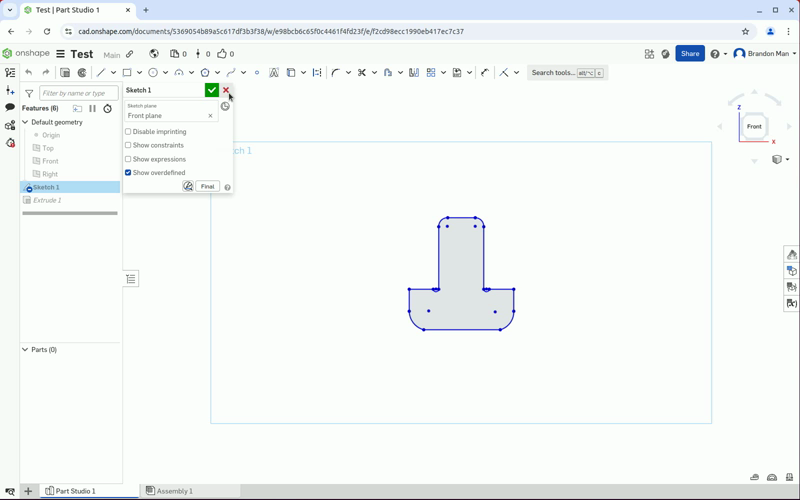
click(229, 92)
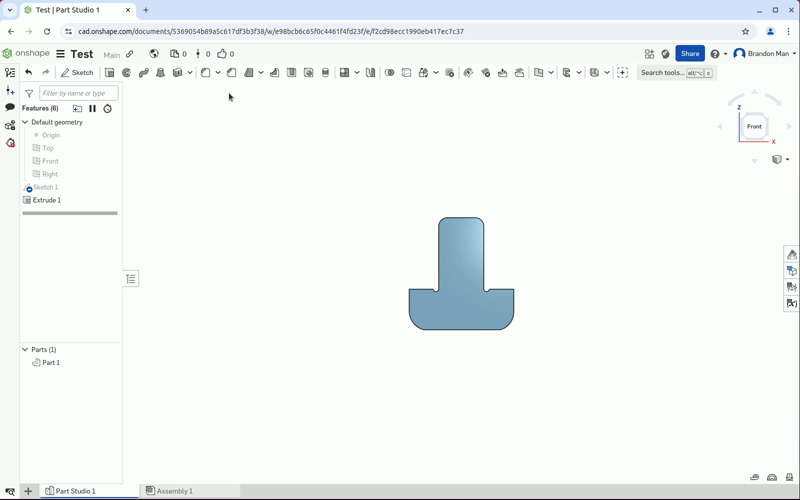
mouse_move(73, 352)
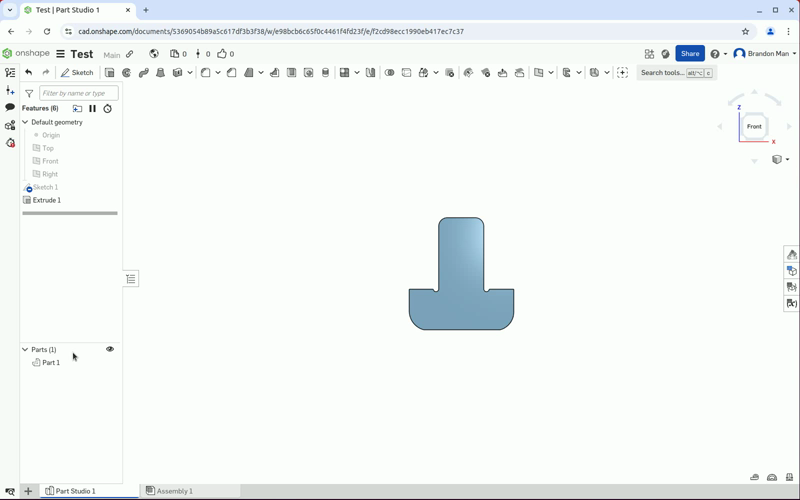
key(y)
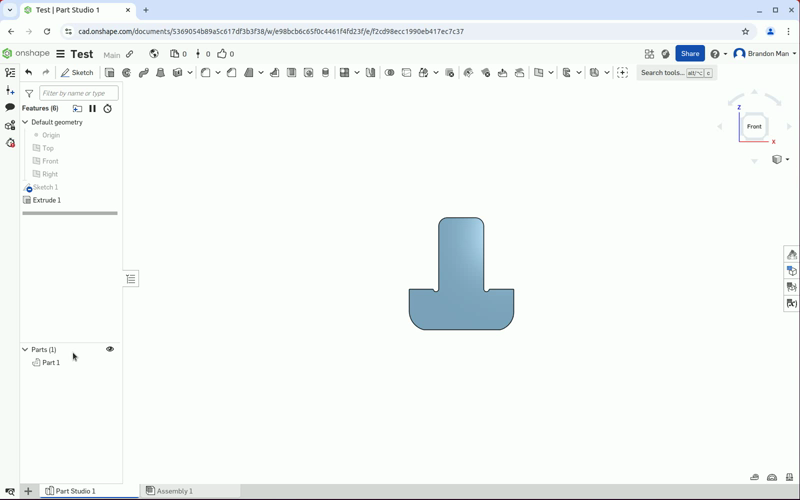
key(shift+p)
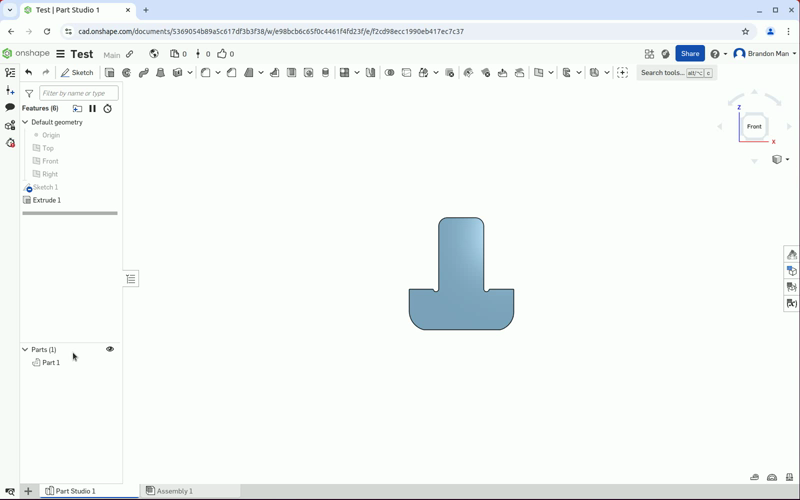
key(space)
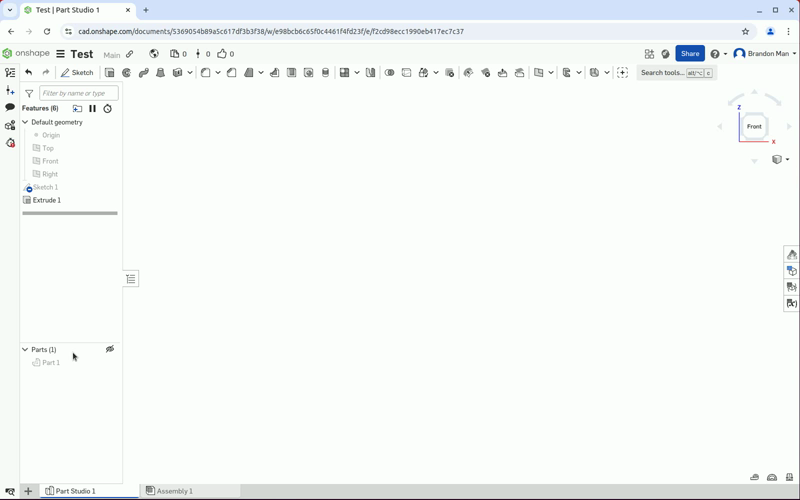
key_down(shift)
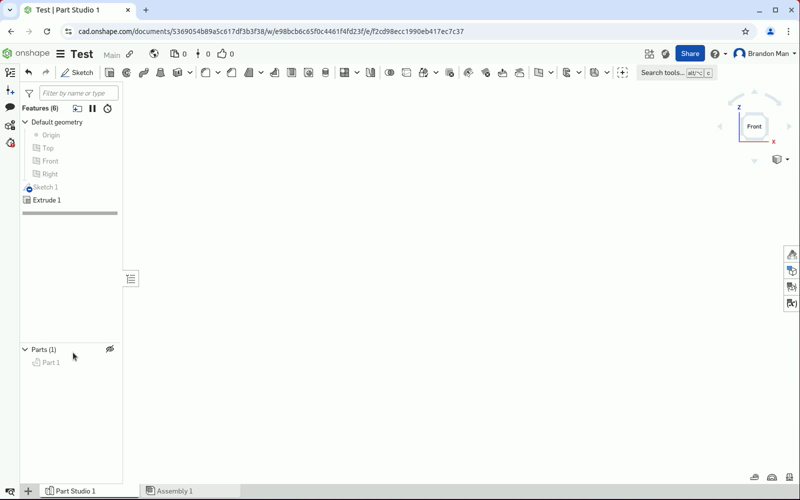
key(left)
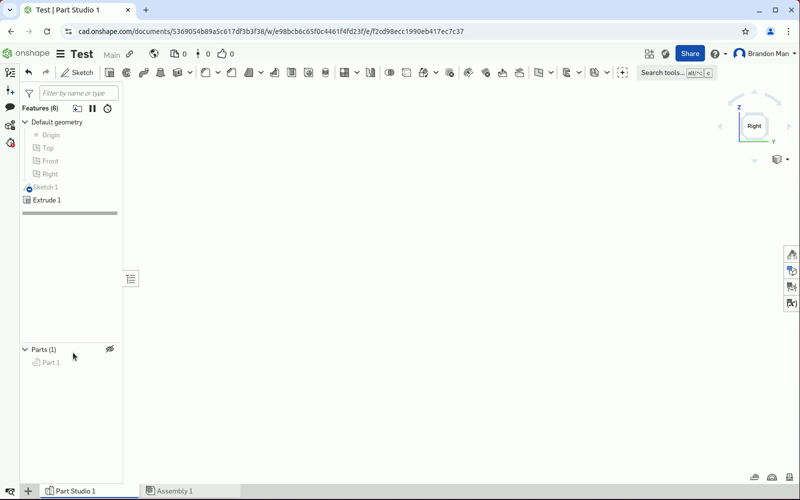
key_up(shift)
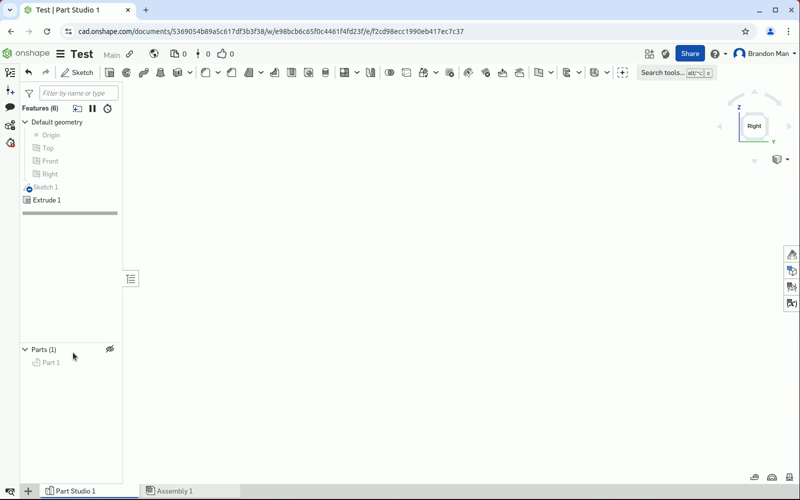
mouse_move(73, 352)
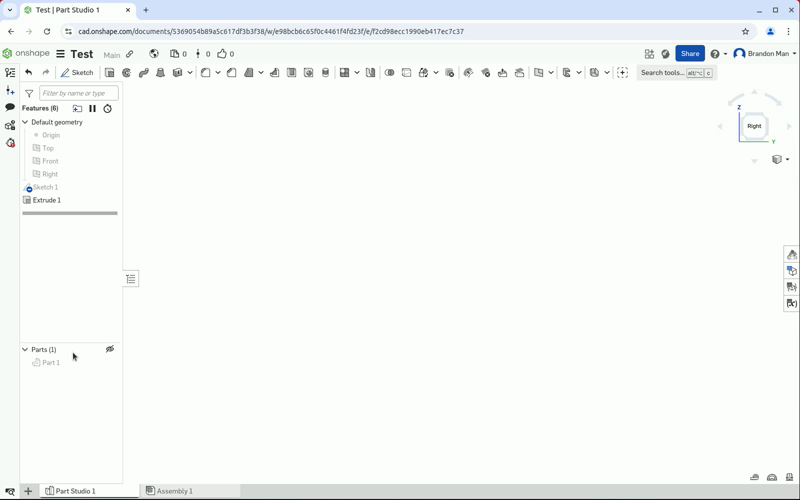
key(shift+y)
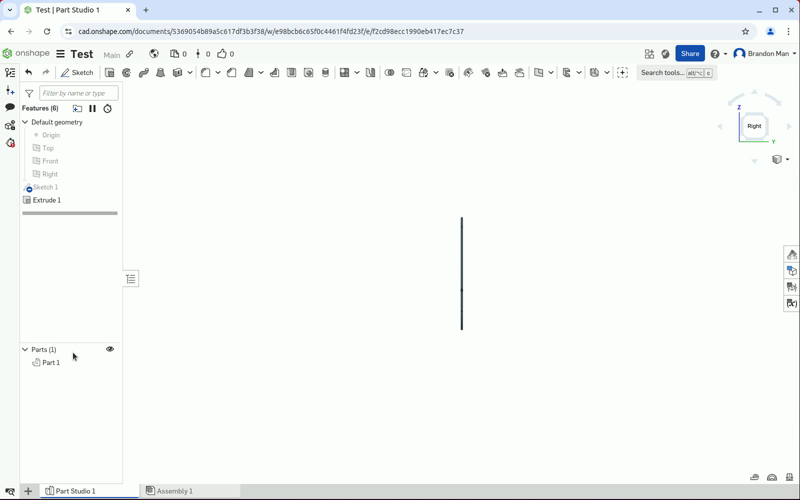
mouse_move(541, 75)
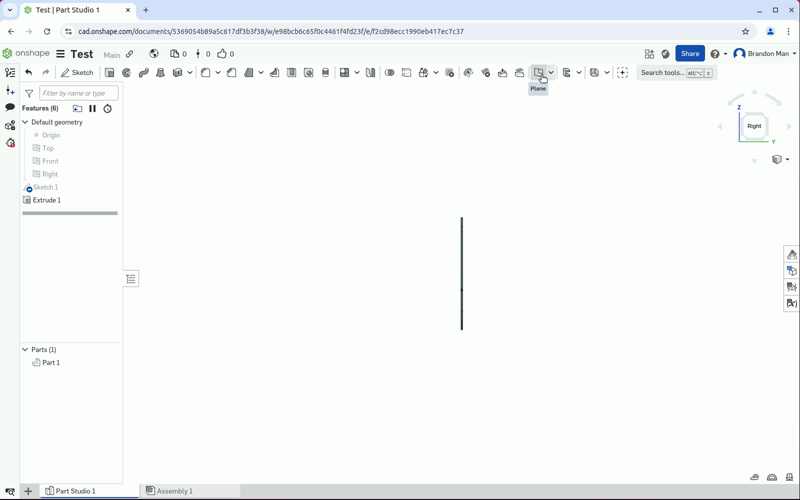
click(541, 75)
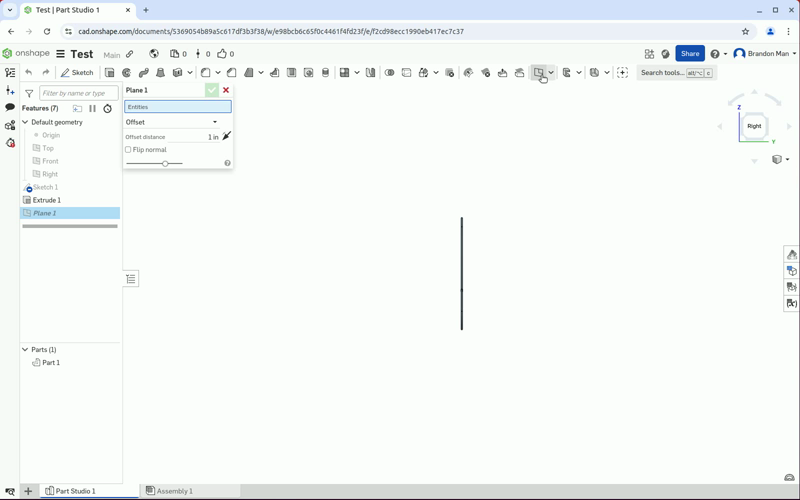
mouse_move(73, 176)
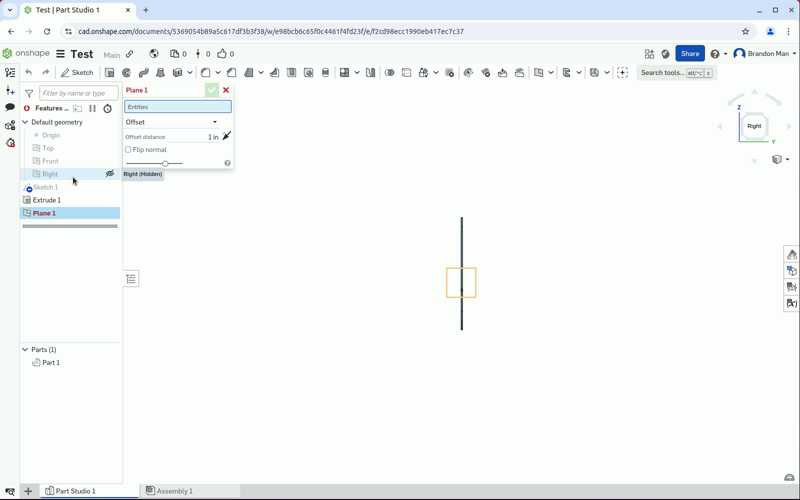
click(73, 176)
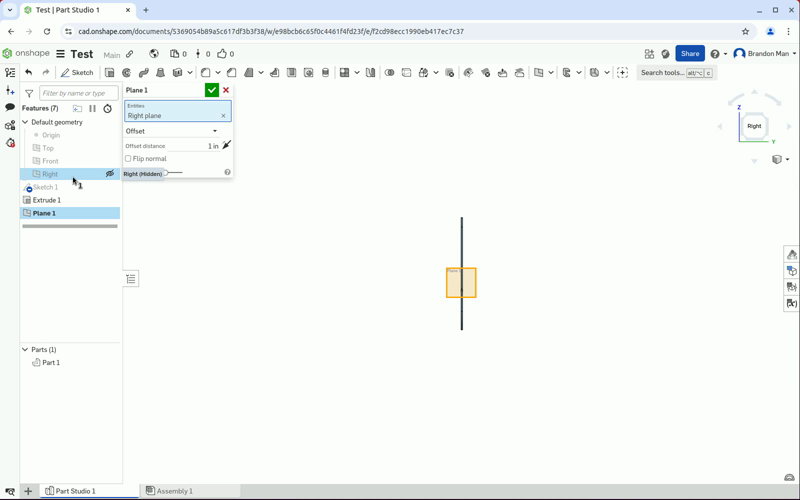
key(tab, 2)
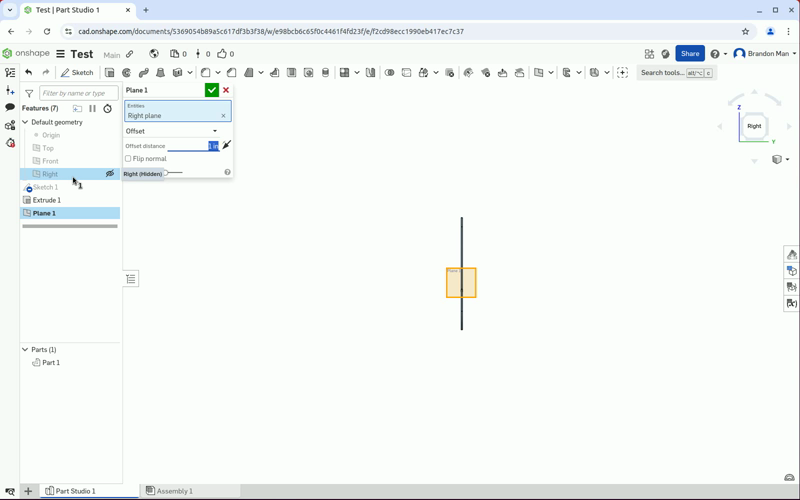
text(10.599)
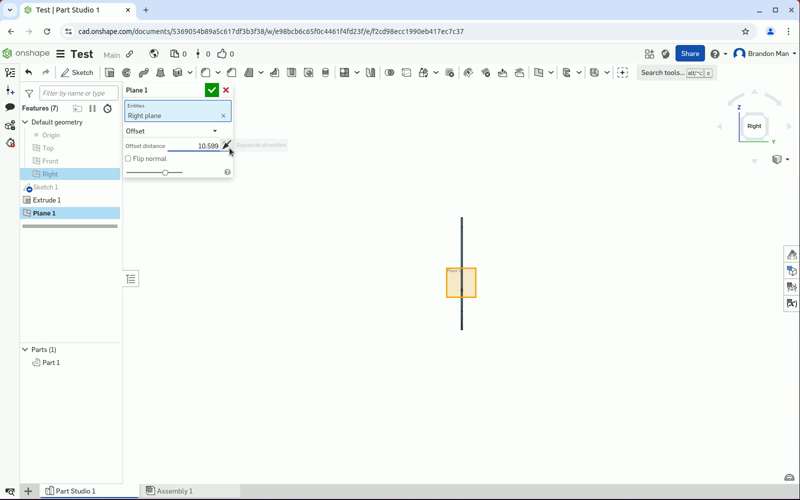
mouse_move(229, 147)
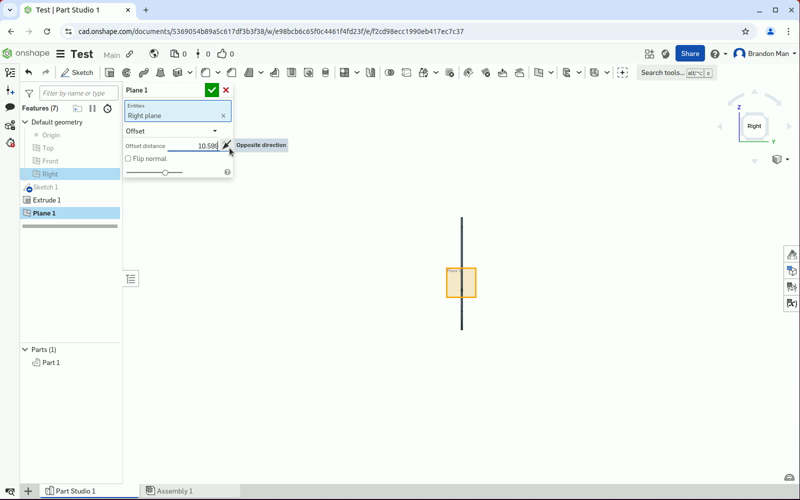
click(229, 147)
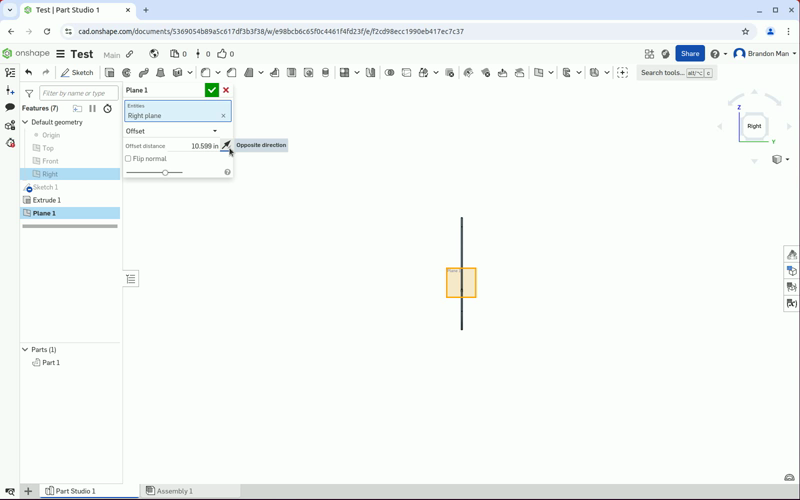
key(enter, 2)
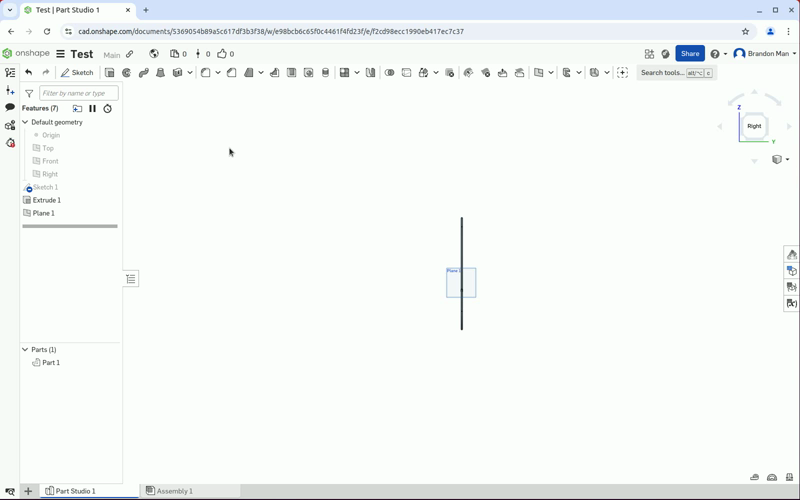
key(shift+s)
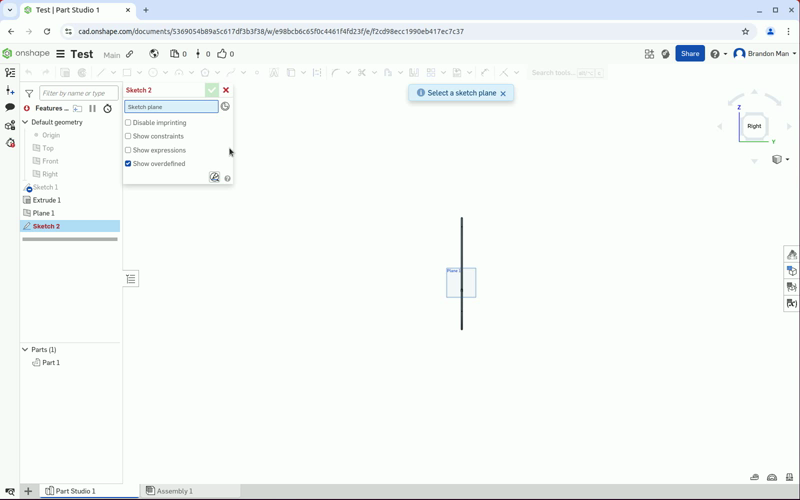
mouse_move(73, 215)
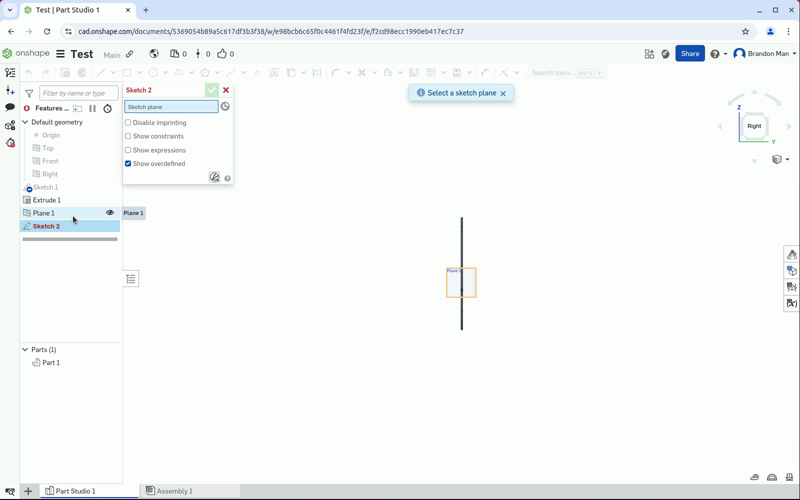
click(73, 215)
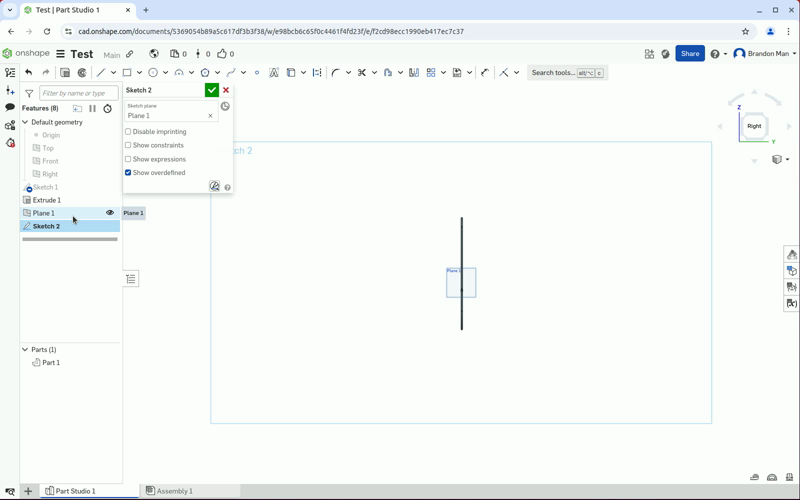
mouse_move(73, 352)
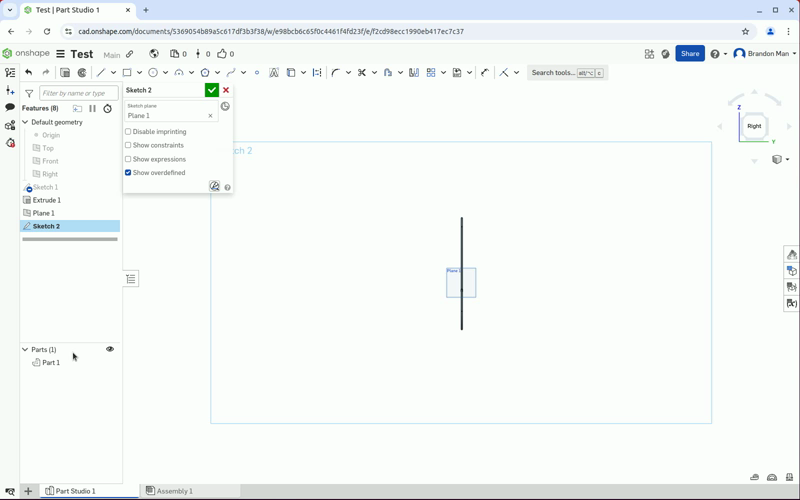
key(y)
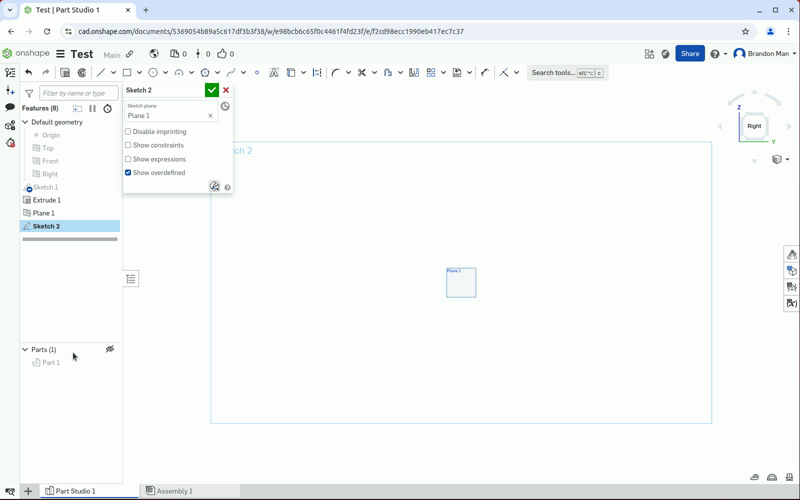
key(a)
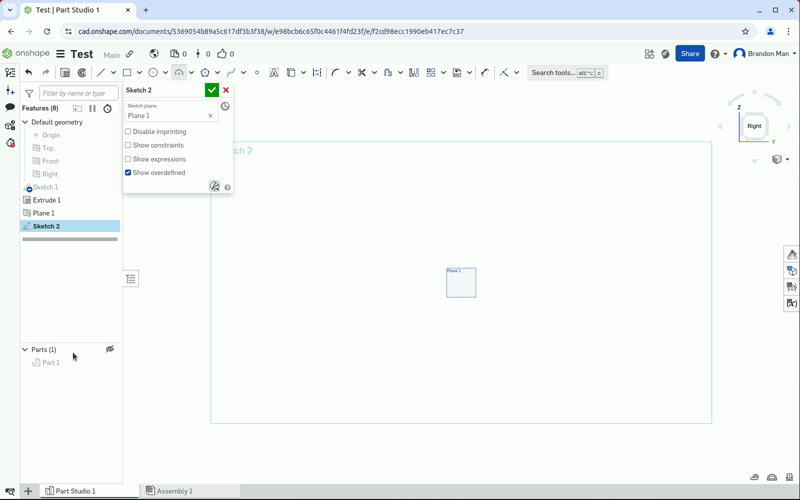
key_down(shift)
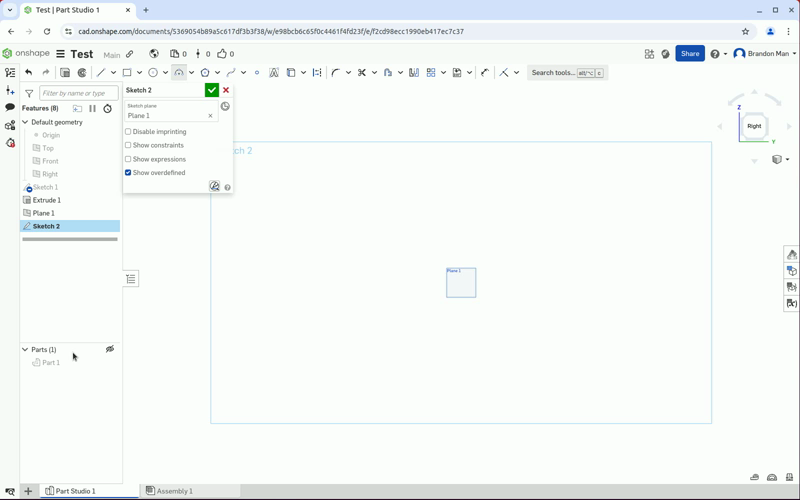
mouse_move(395, 288)
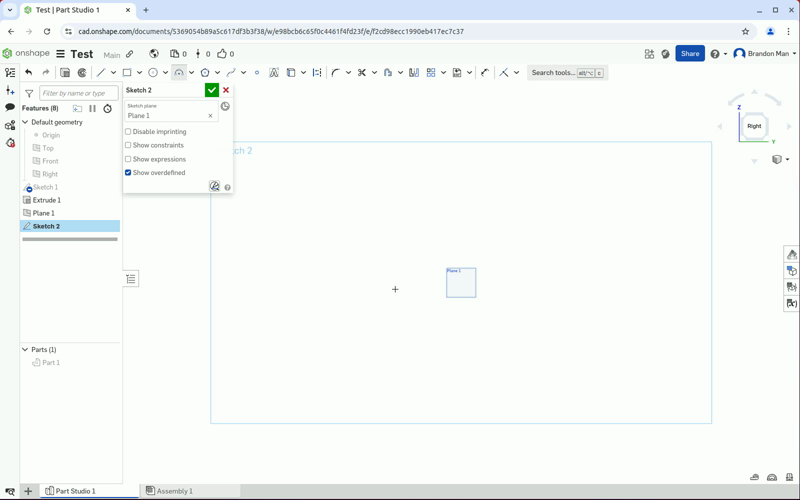
click(395, 288)
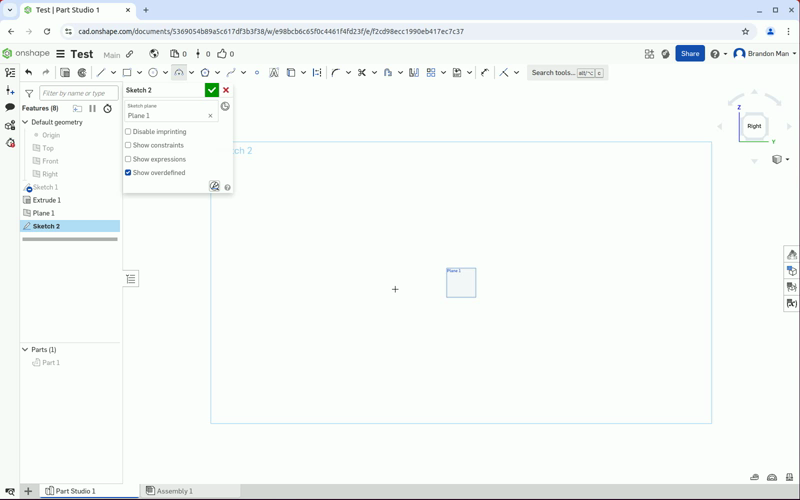
key_up(shift)
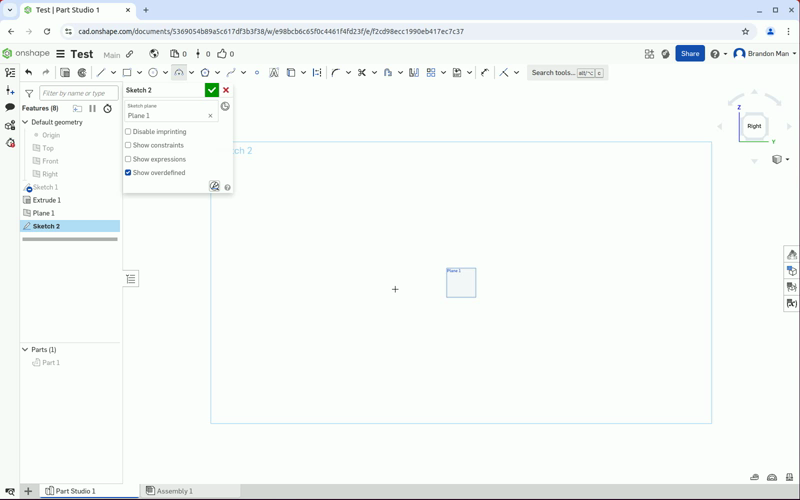
key_down(shift)
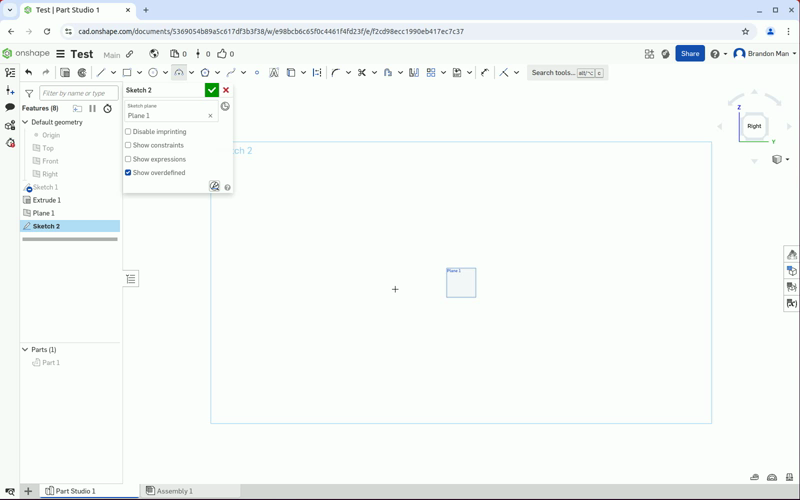
mouse_move(395, 287)
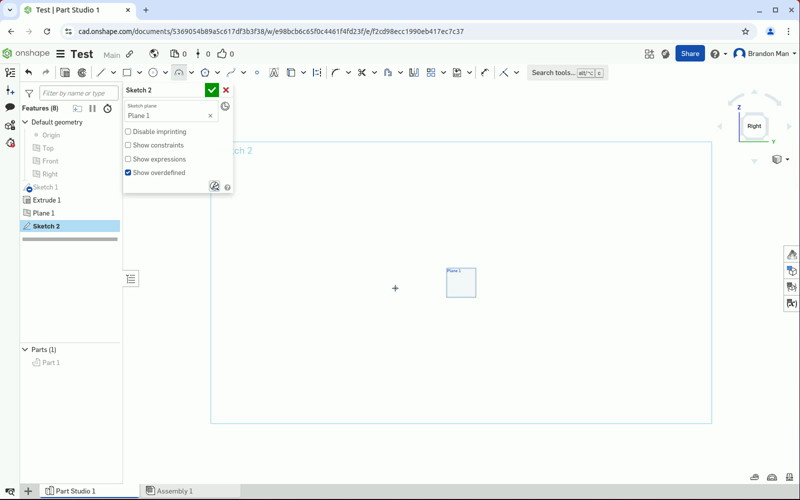
scroll(6)
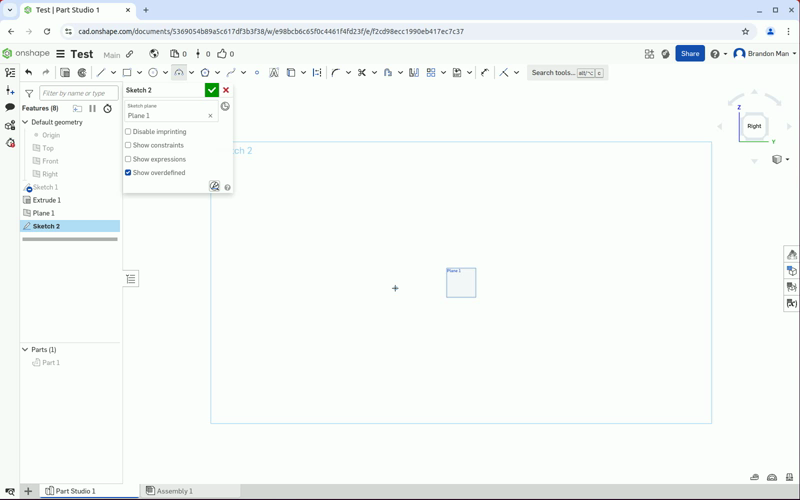
scroll(6)
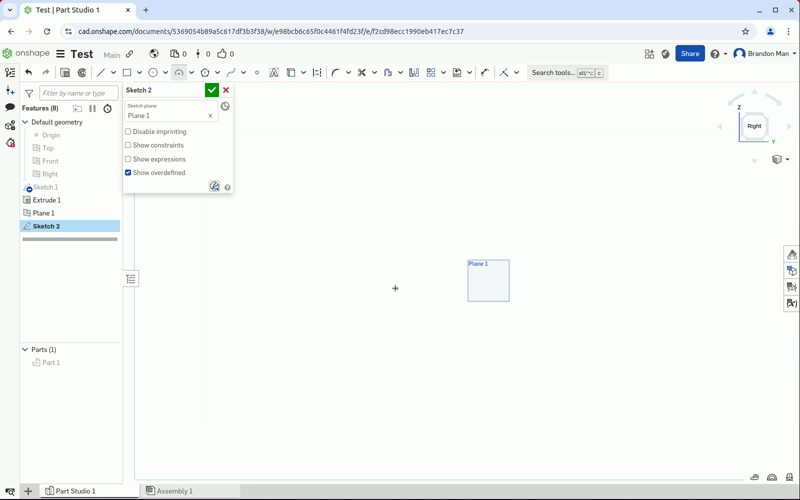
scroll(6)
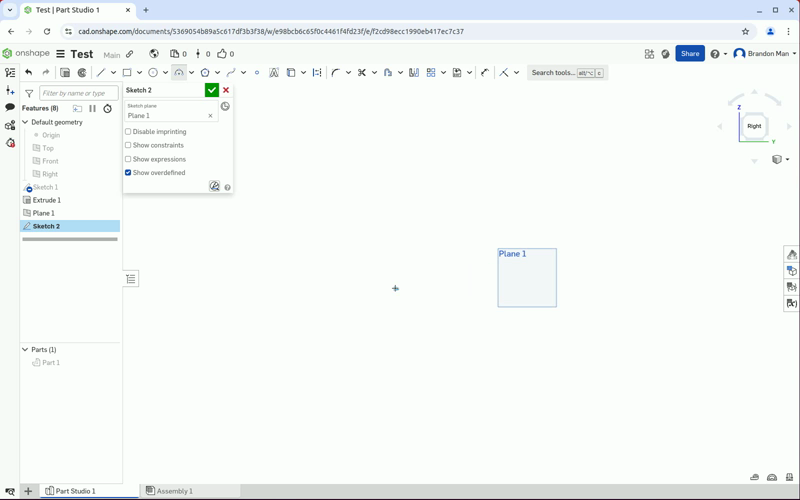
scroll(6)
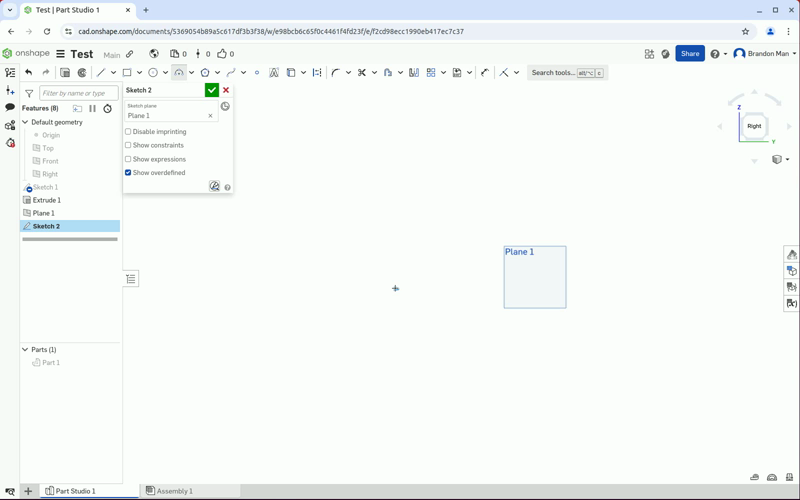
scroll(6)
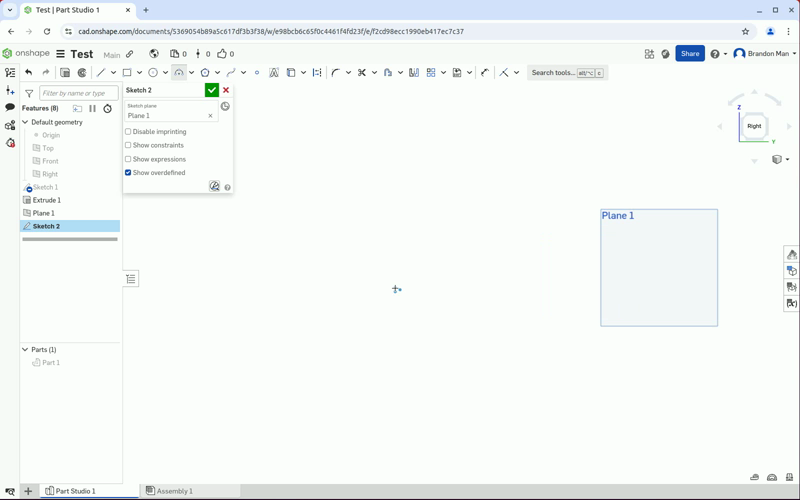
scroll(6)
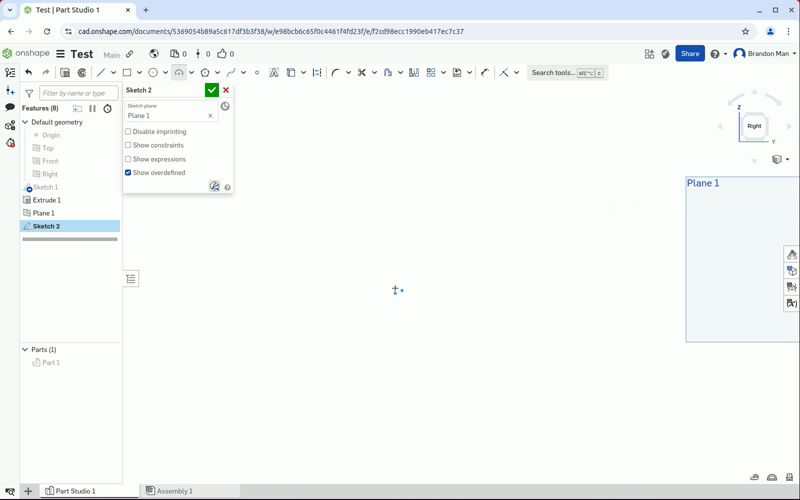
scroll(6)
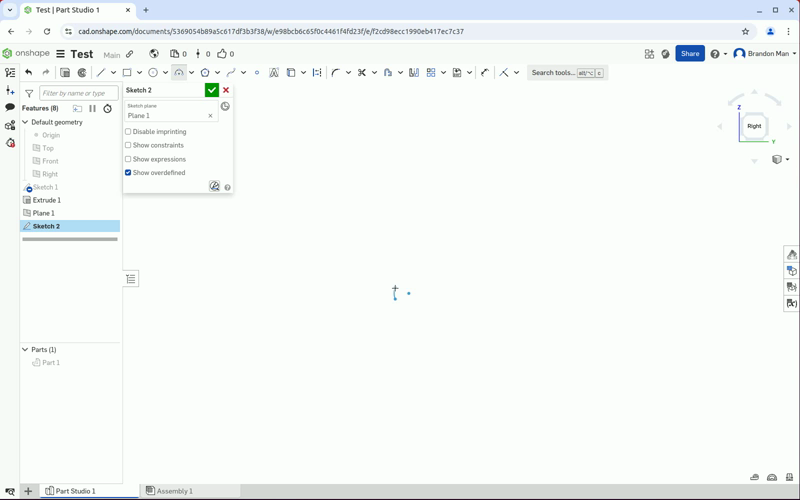
click(395, 287)
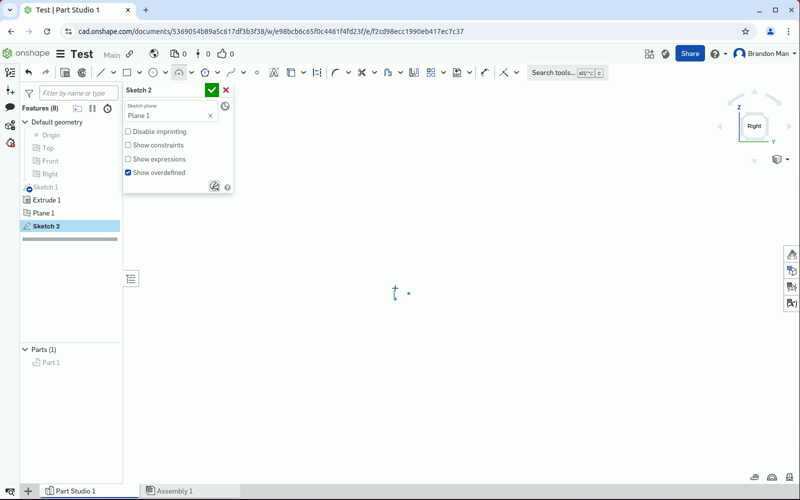
scroll(-6)
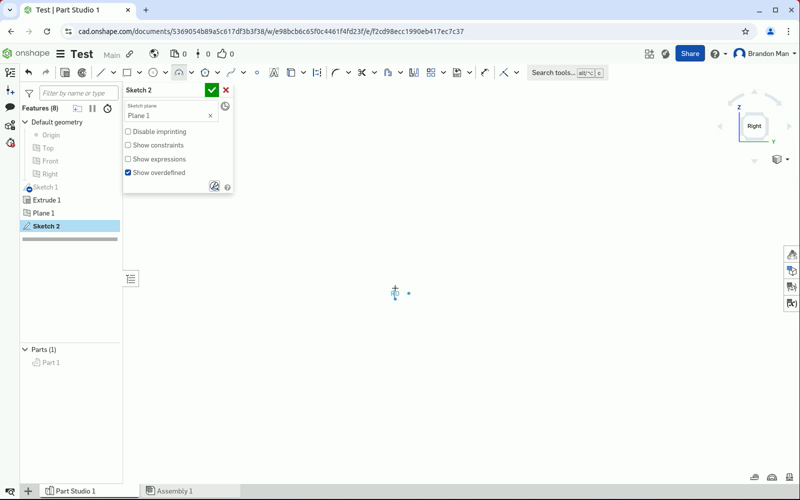
scroll(-6)
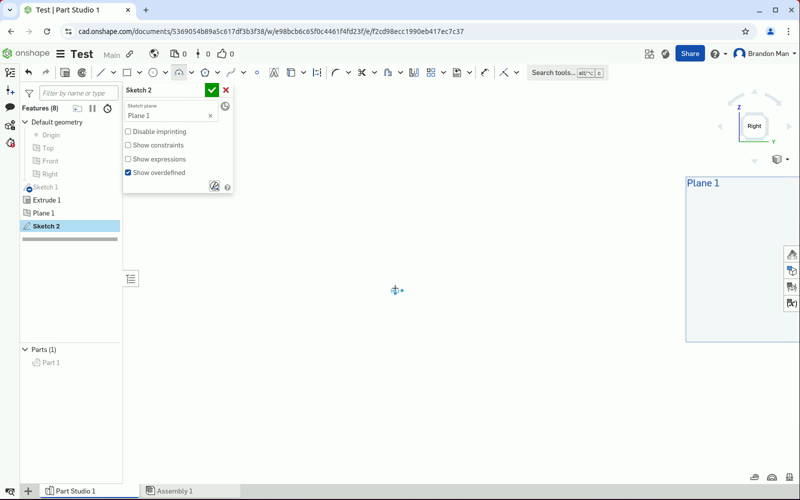
scroll(-6)
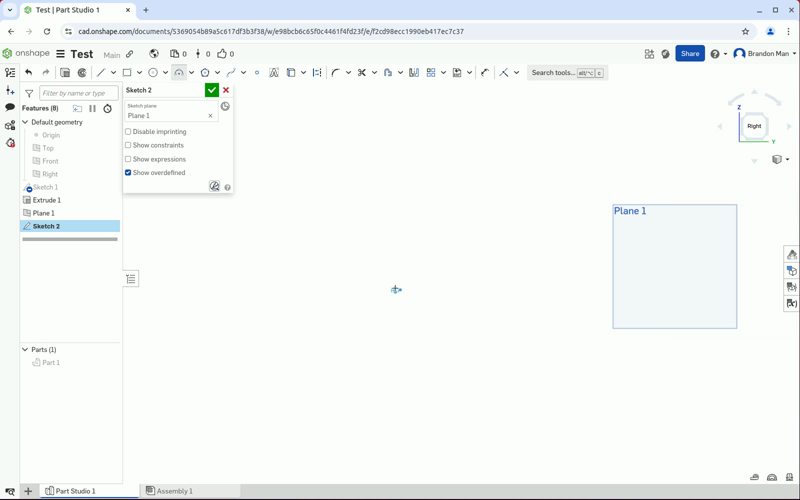
scroll(-6)
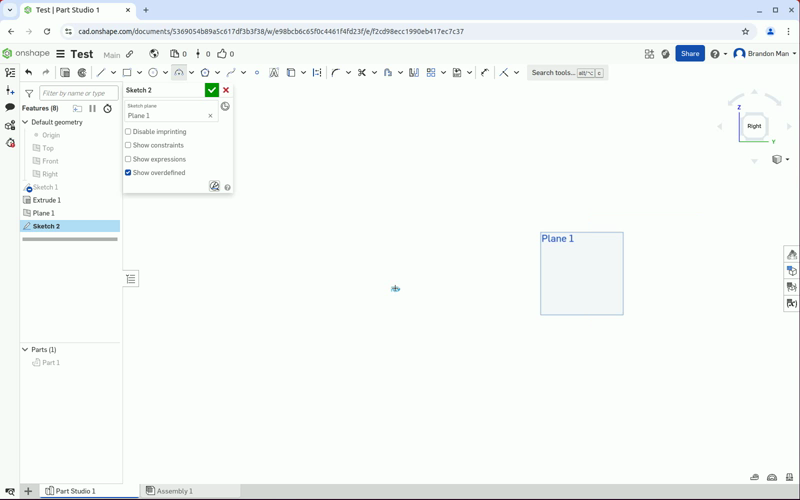
scroll(-6)
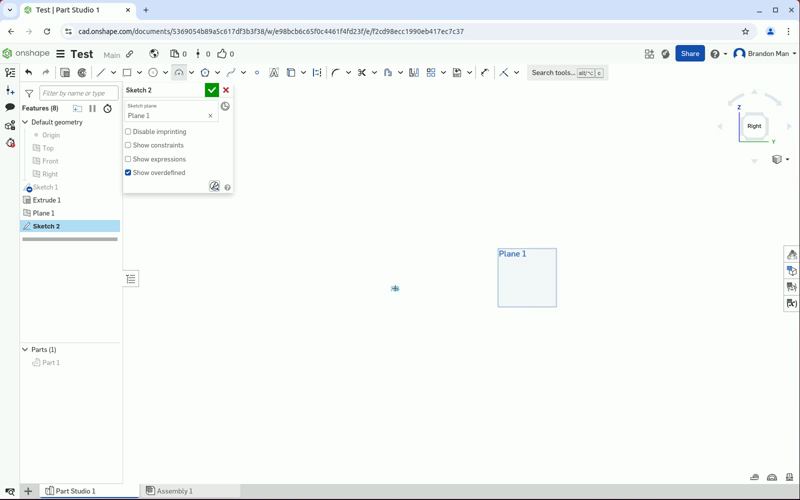
scroll(-6)
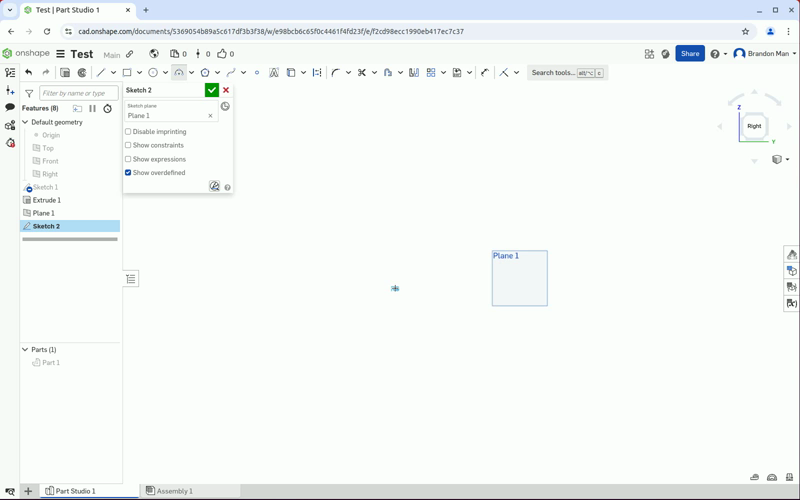
scroll(-6)
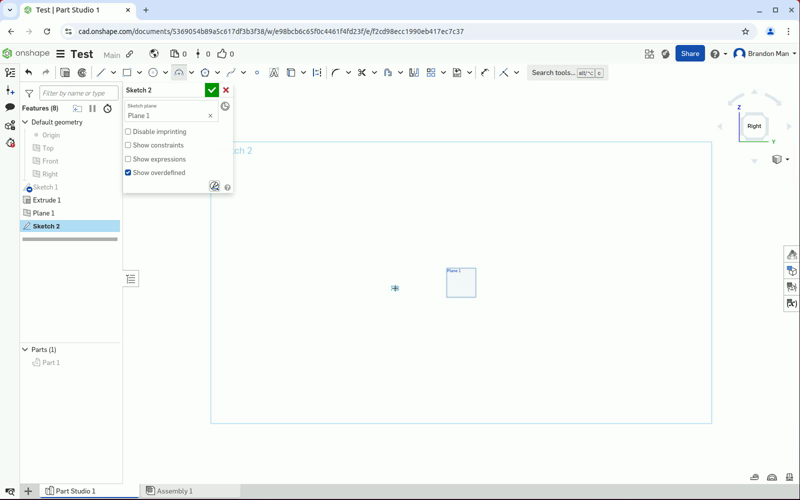
mouse_move(394, 288)
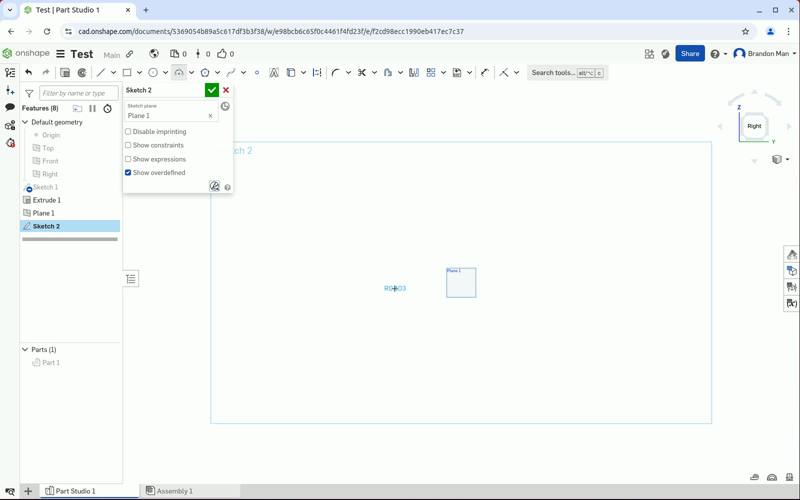
scroll(6)
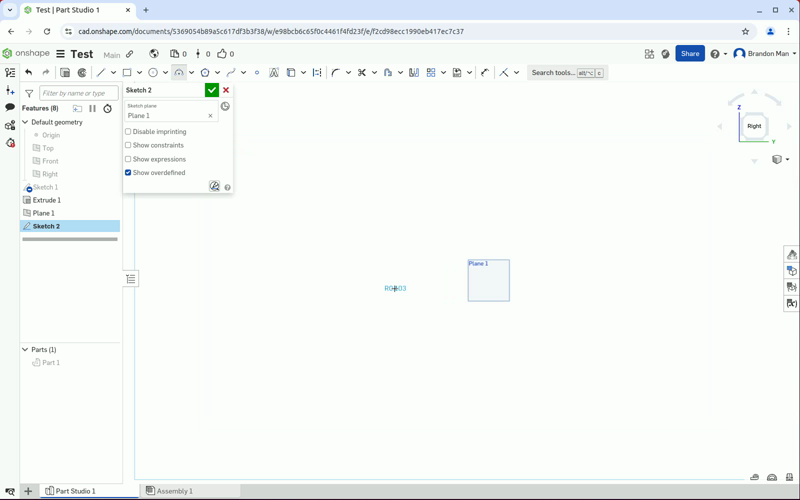
scroll(6)
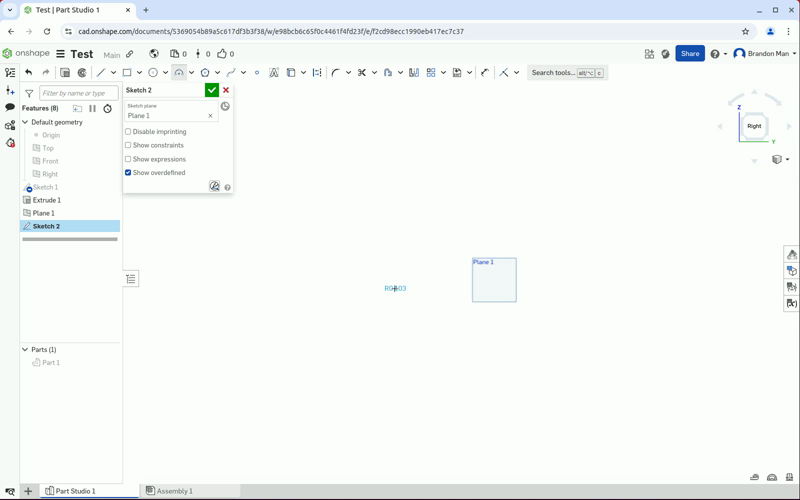
scroll(6)
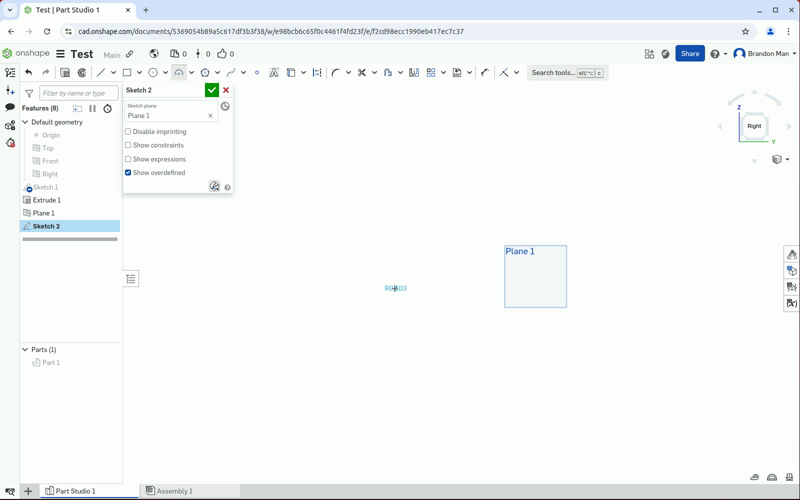
scroll(6)
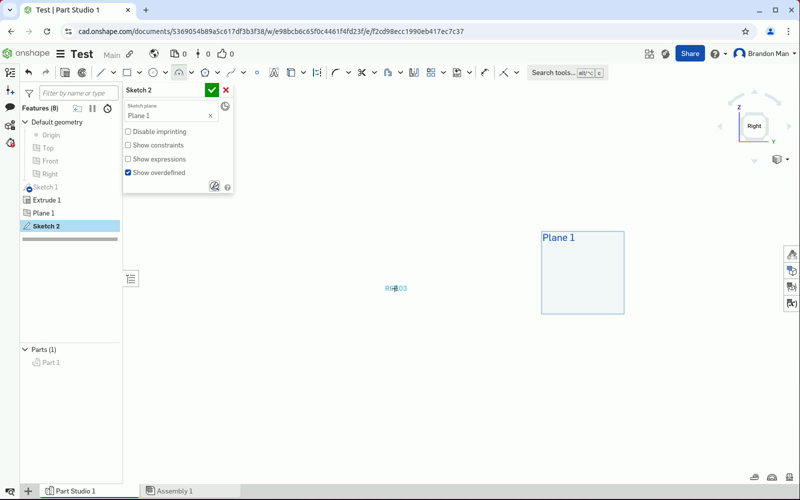
scroll(6)
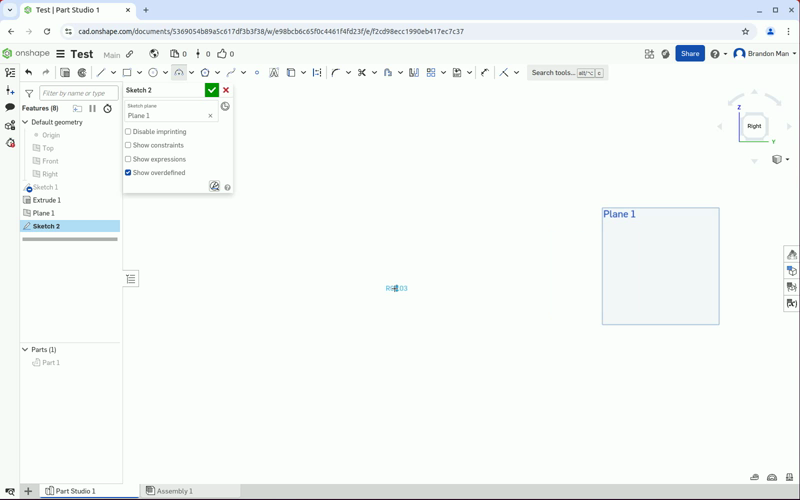
scroll(6)
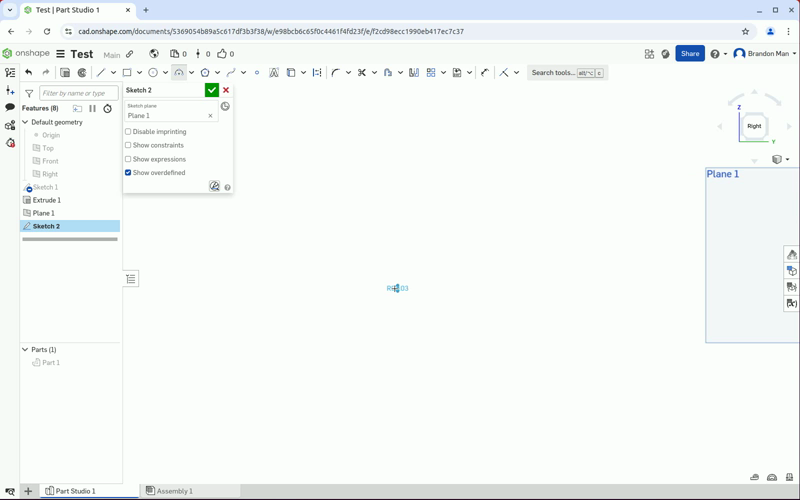
scroll(6)
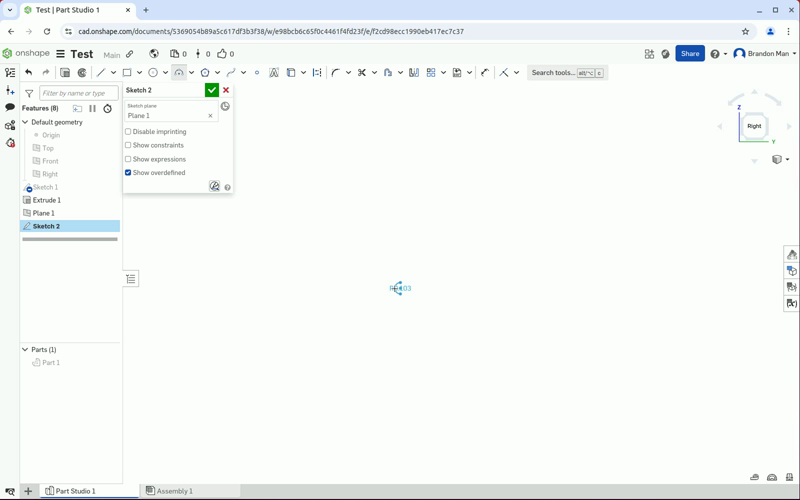
click(394, 288)
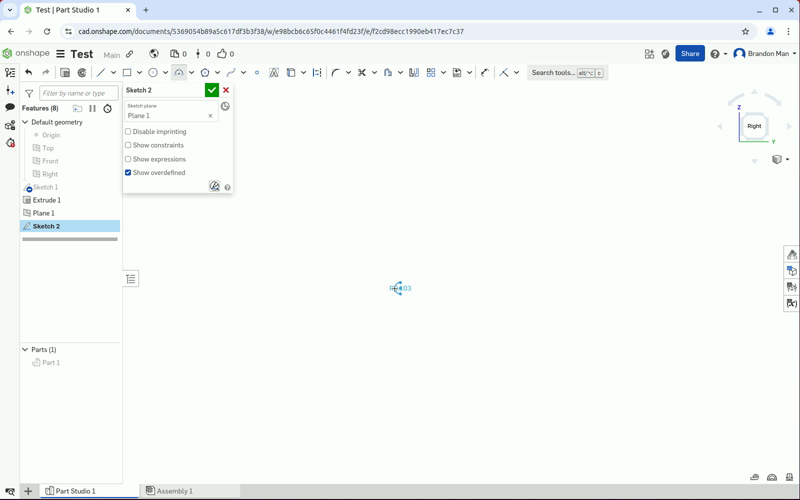
scroll(-6)
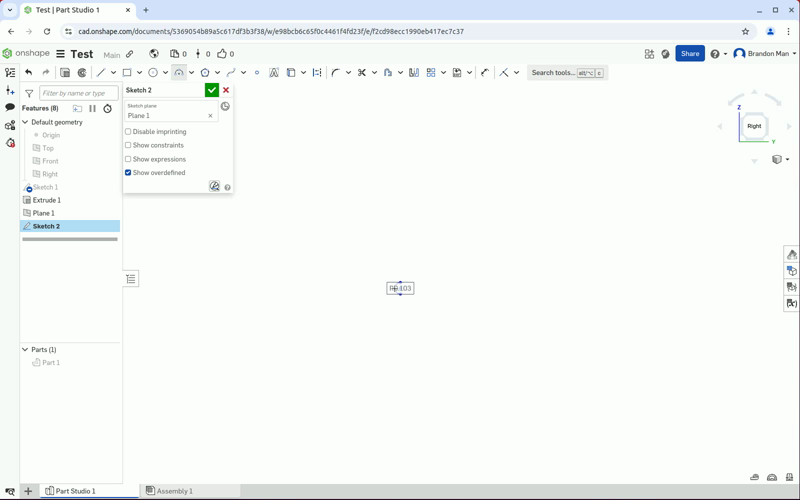
scroll(-6)
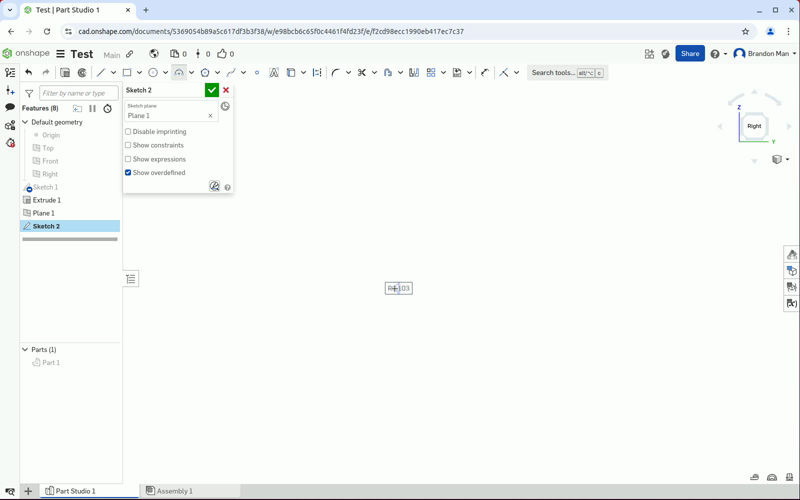
scroll(-6)
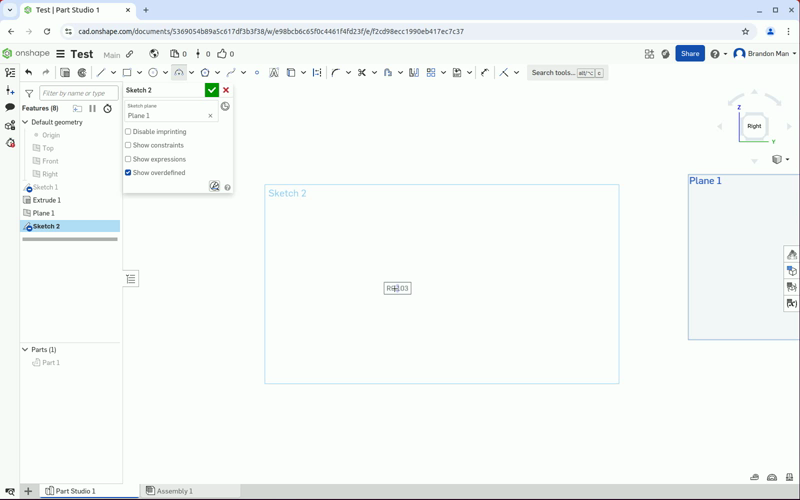
scroll(-6)
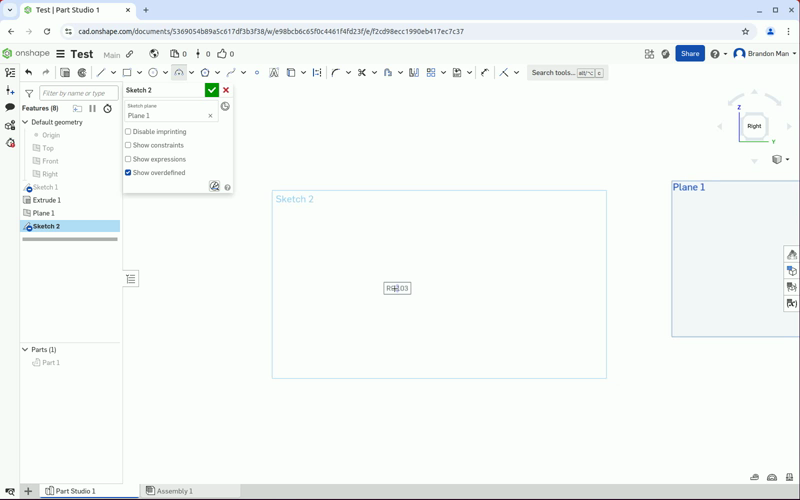
scroll(-6)
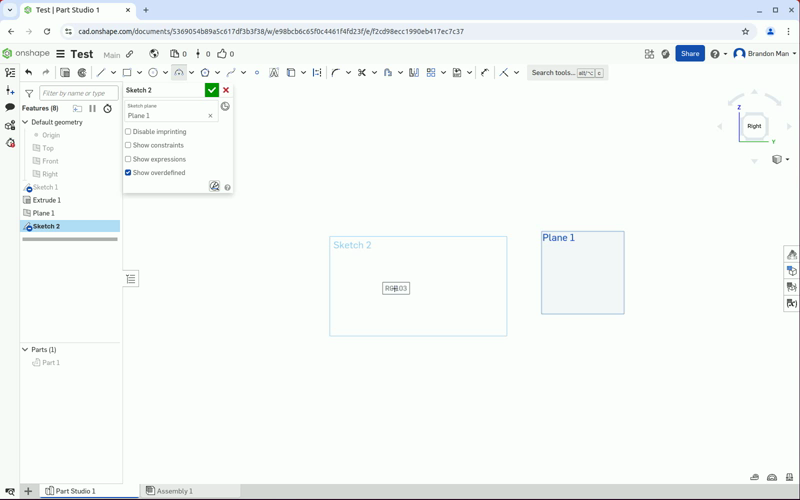
scroll(-6)
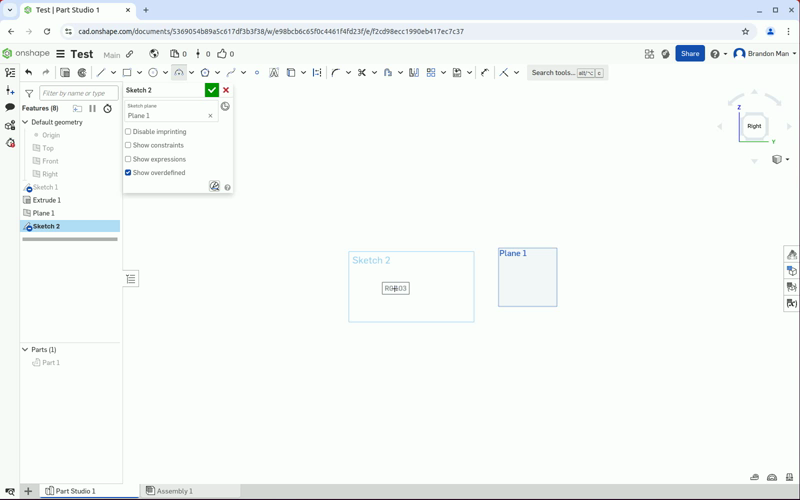
scroll(-6)
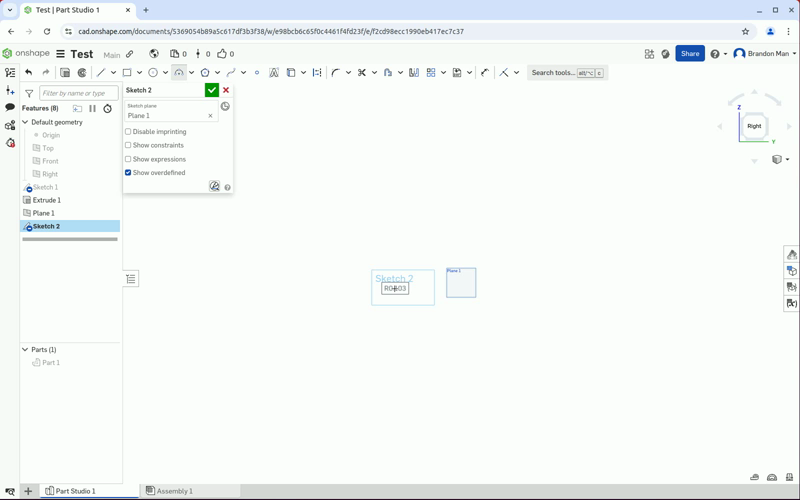
key_up(shift)
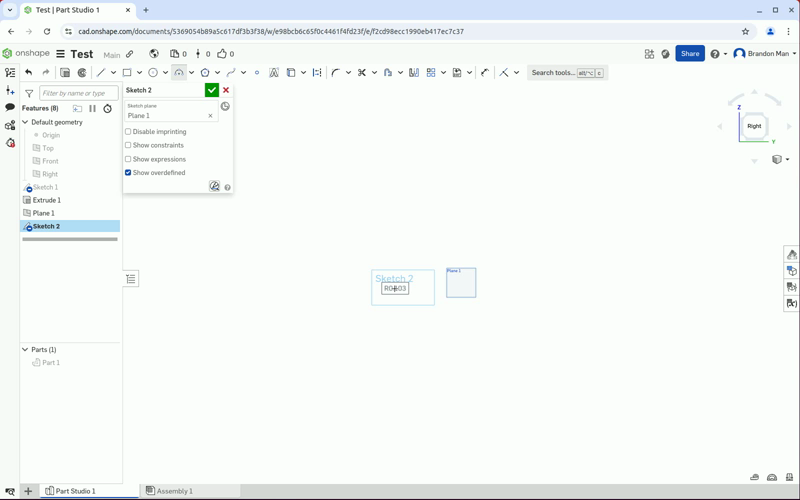
key(esc)
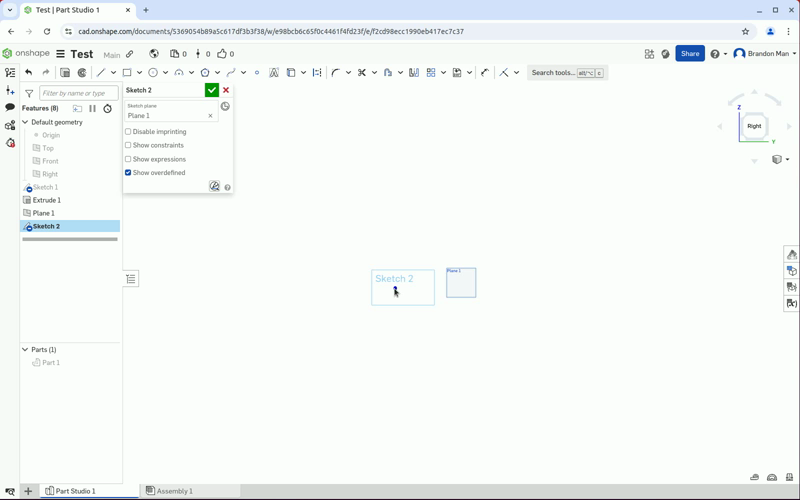
key(l)
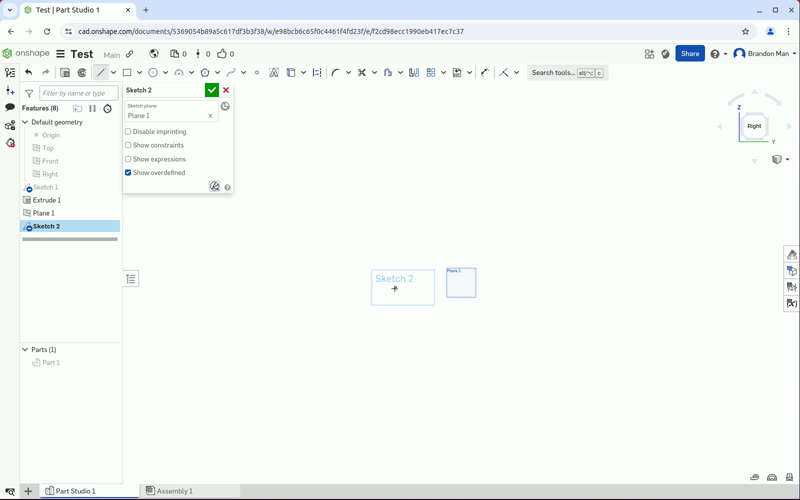
mouse_move(395, 287)
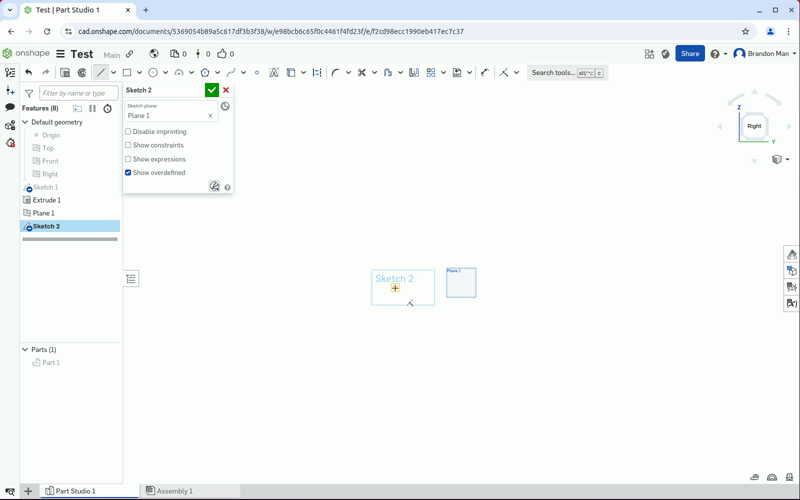
scroll(6)
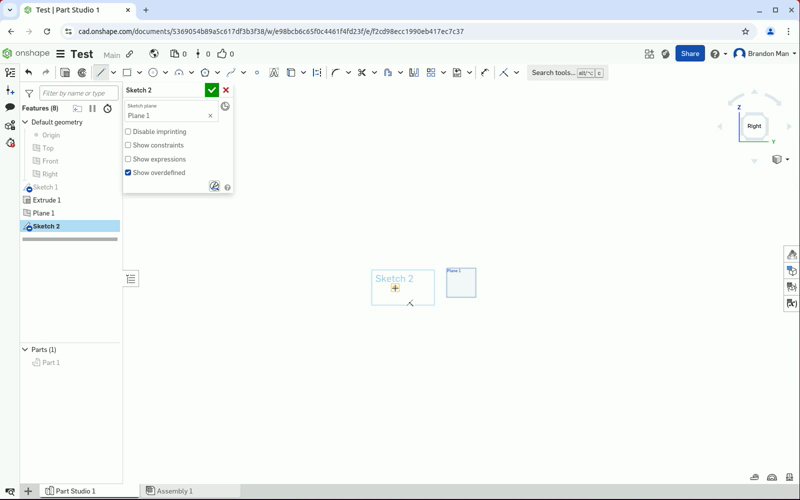
scroll(6)
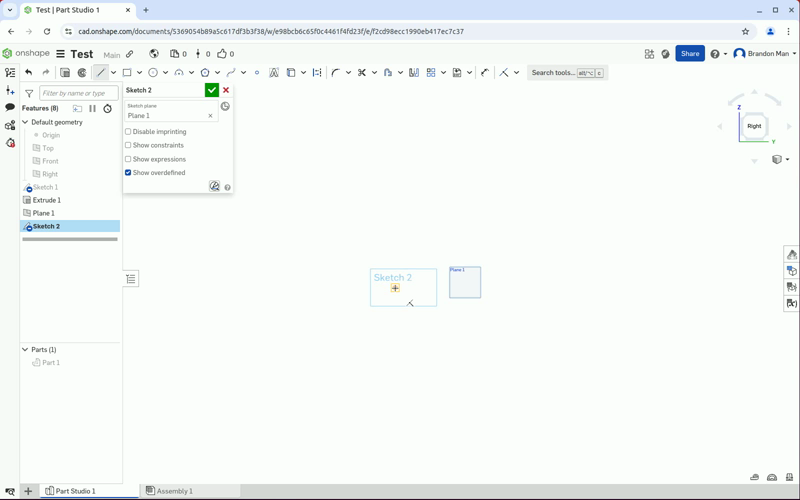
scroll(6)
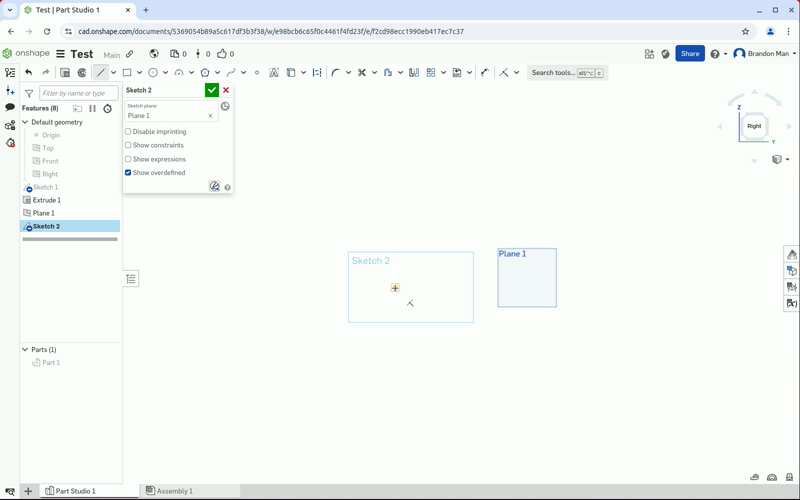
scroll(6)
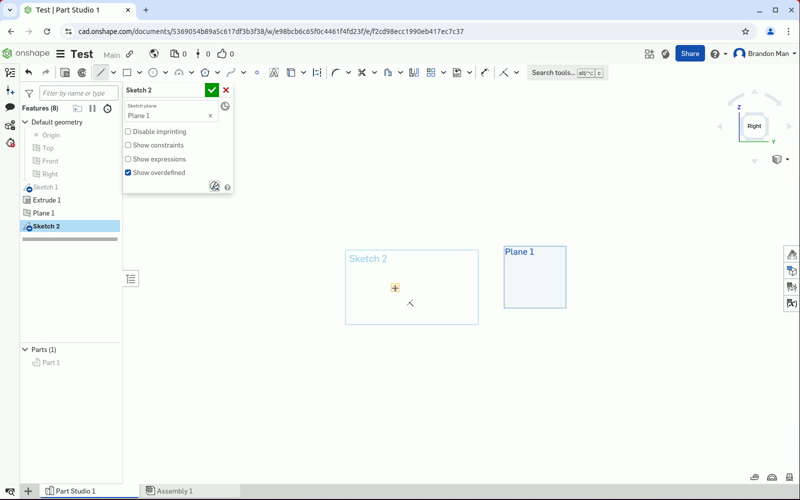
scroll(6)
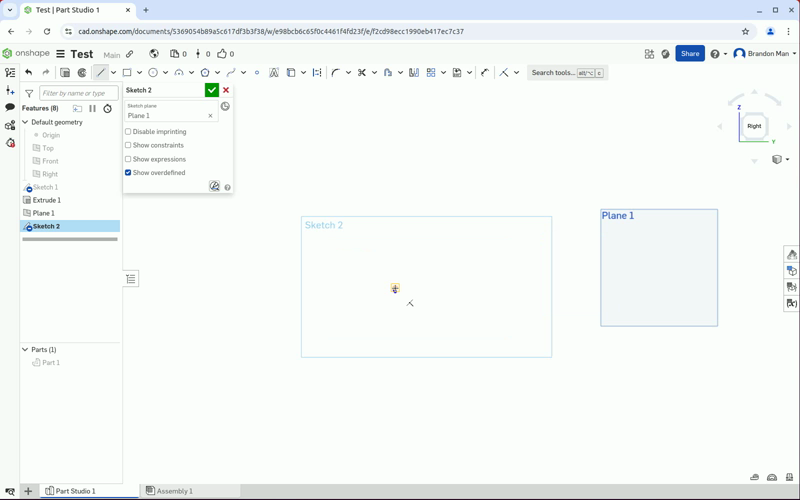
scroll(6)
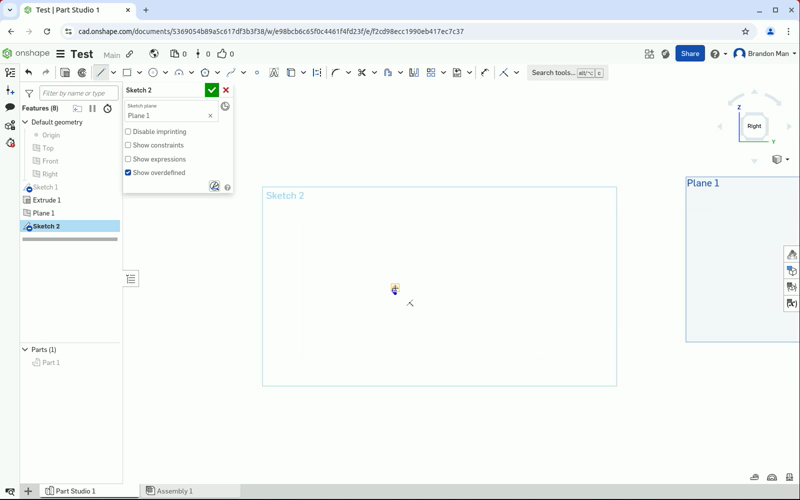
scroll(6)
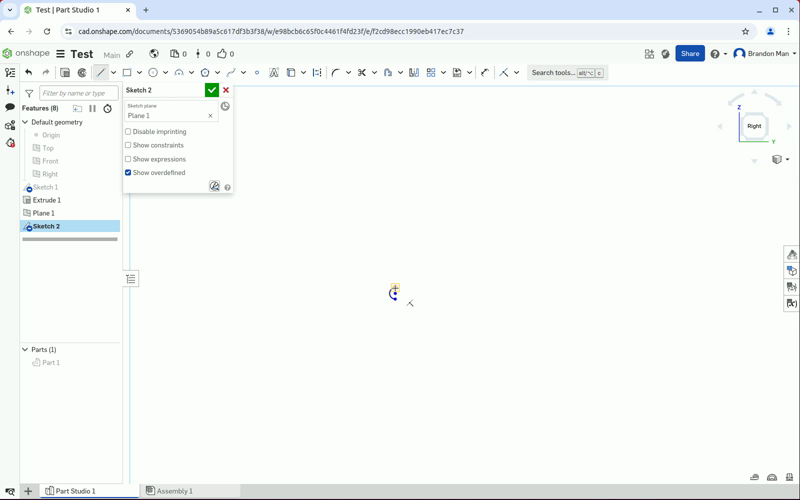
click(395, 287)
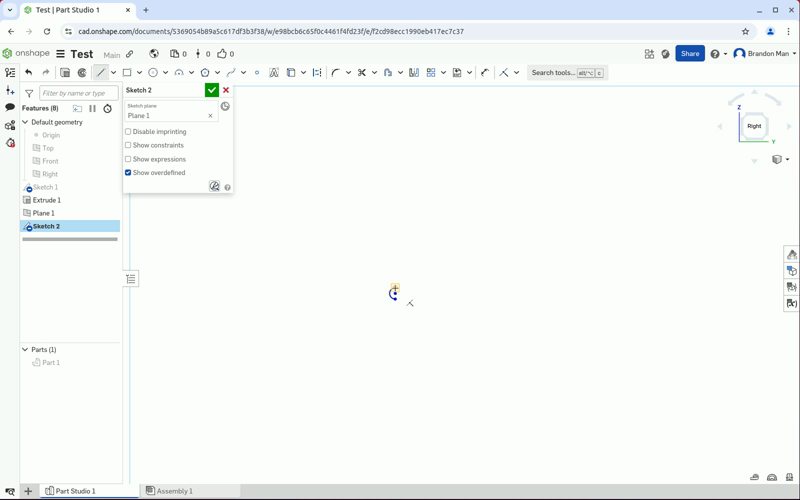
scroll(-6)
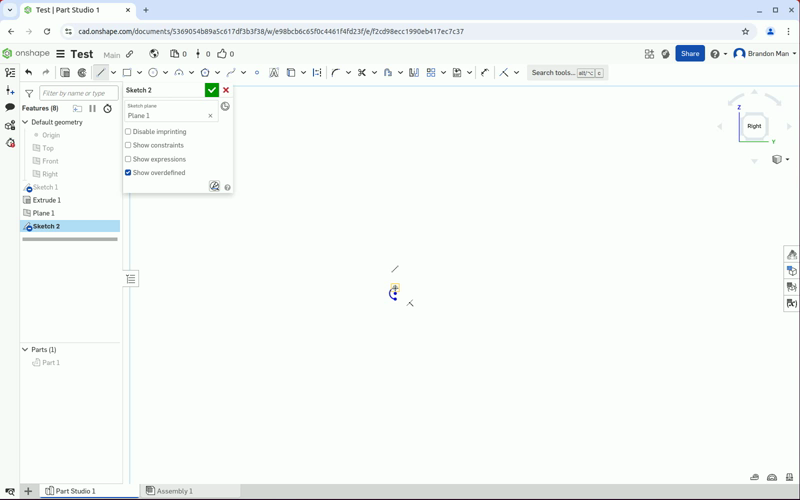
scroll(-6)
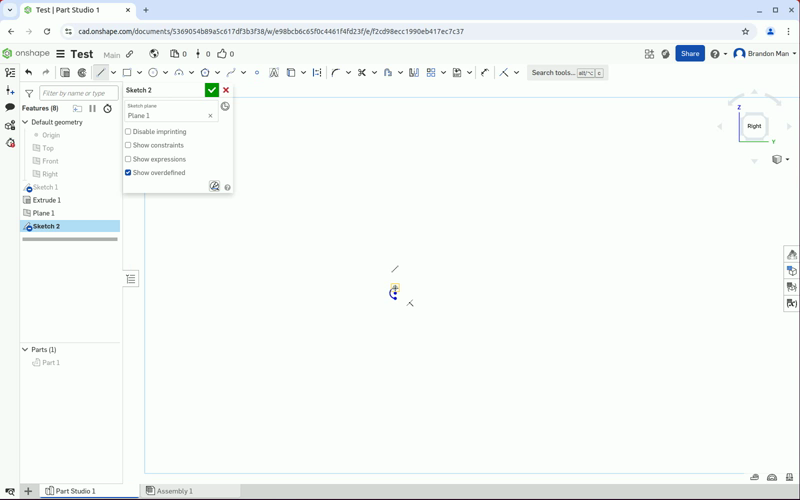
scroll(-6)
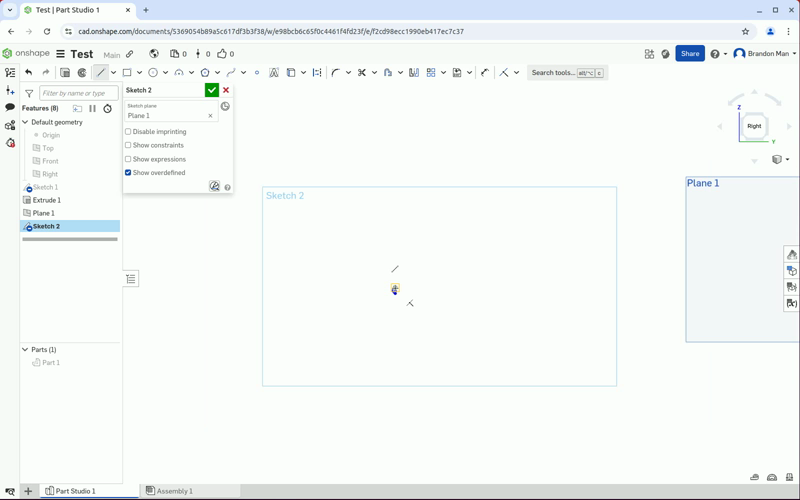
scroll(-6)
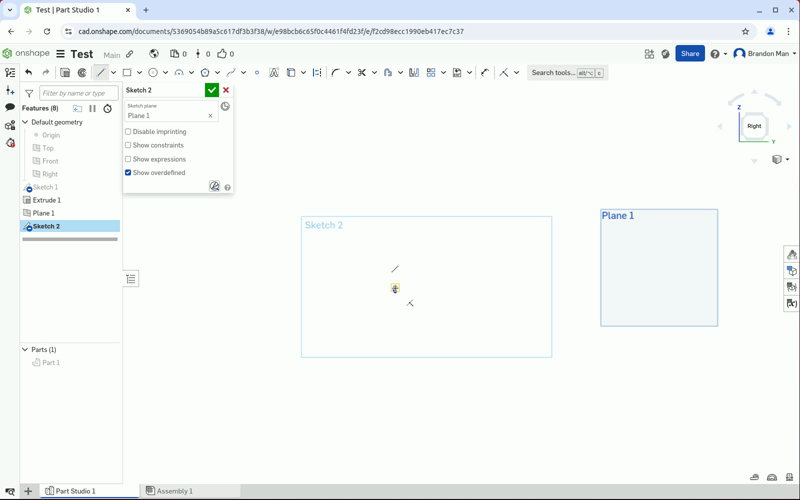
scroll(-6)
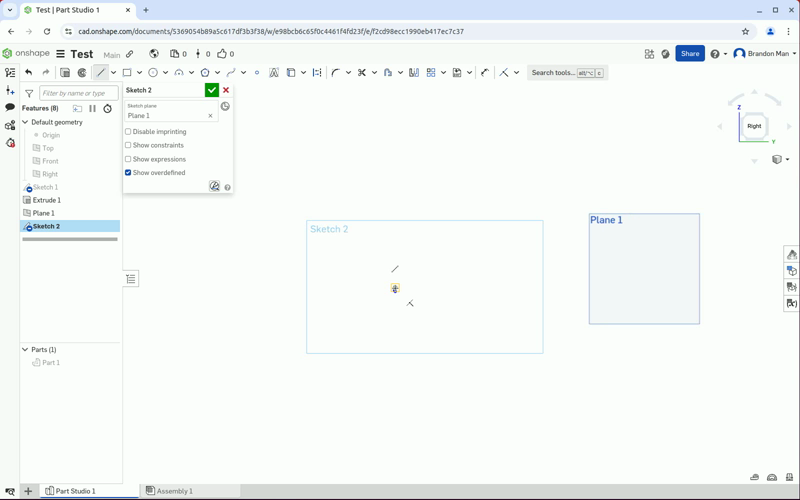
scroll(-6)
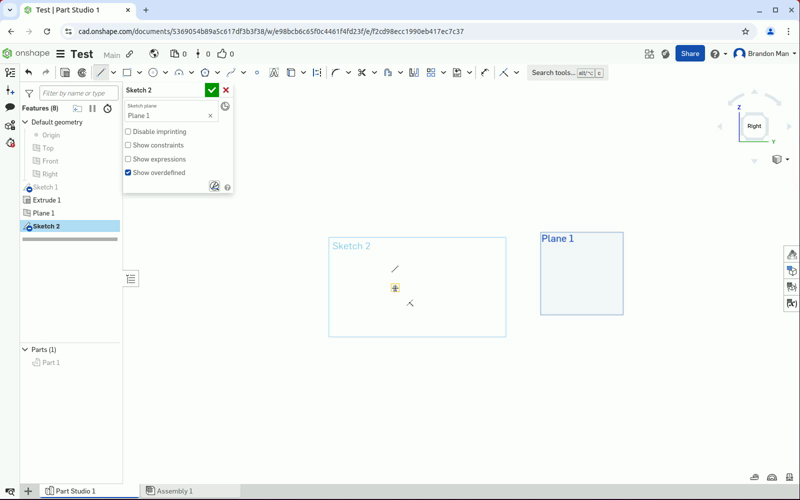
scroll(-6)
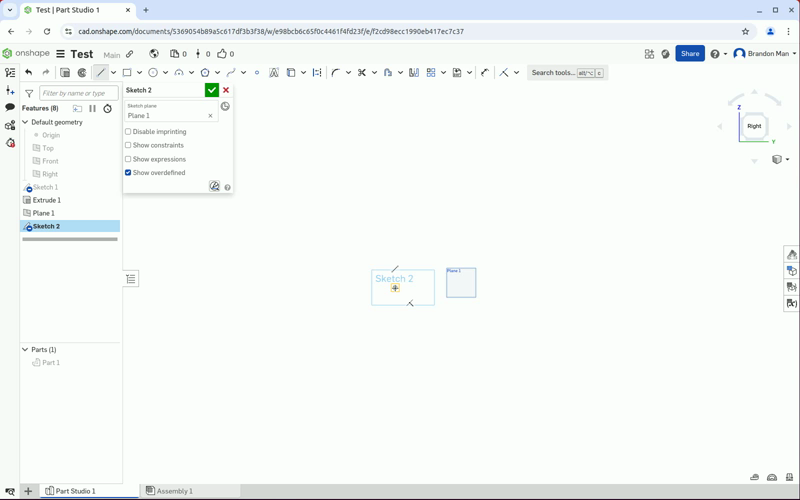
key_down(shift)
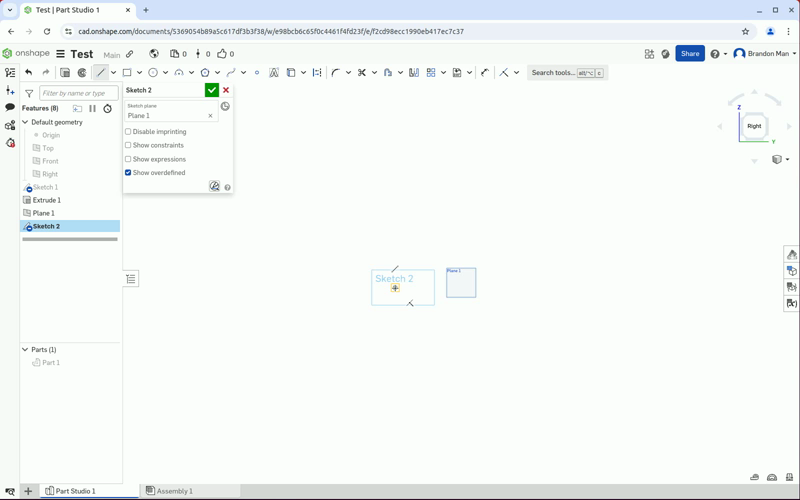
mouse_move(507, 287)
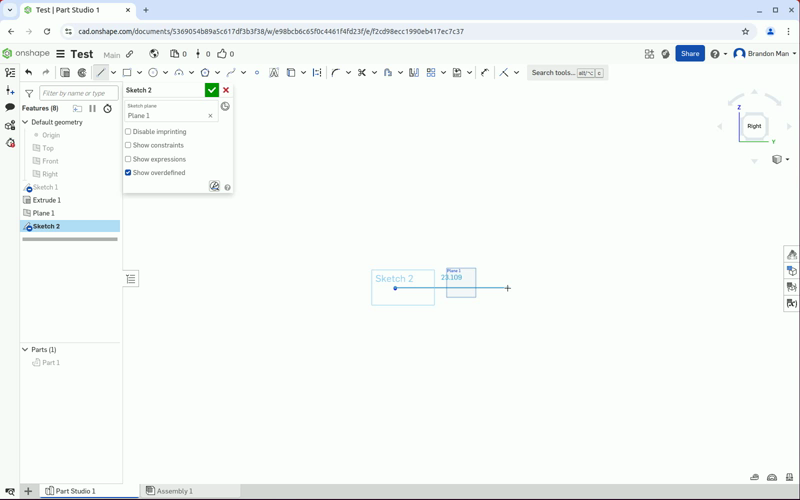
click(507, 287)
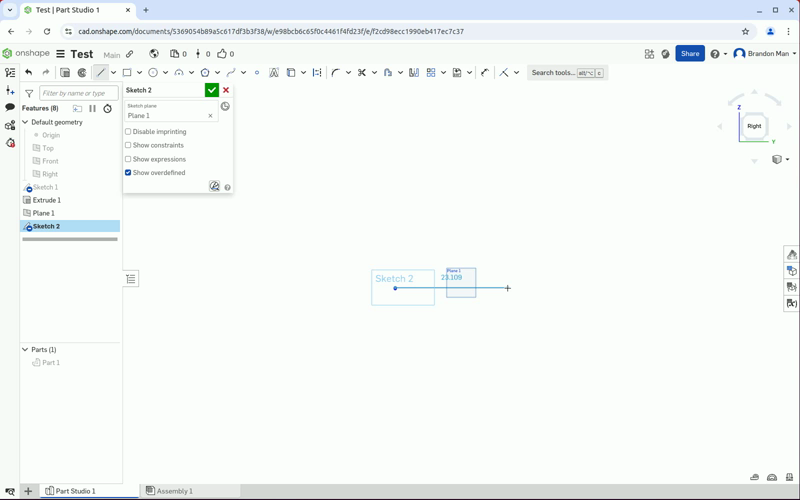
key_up(shift)
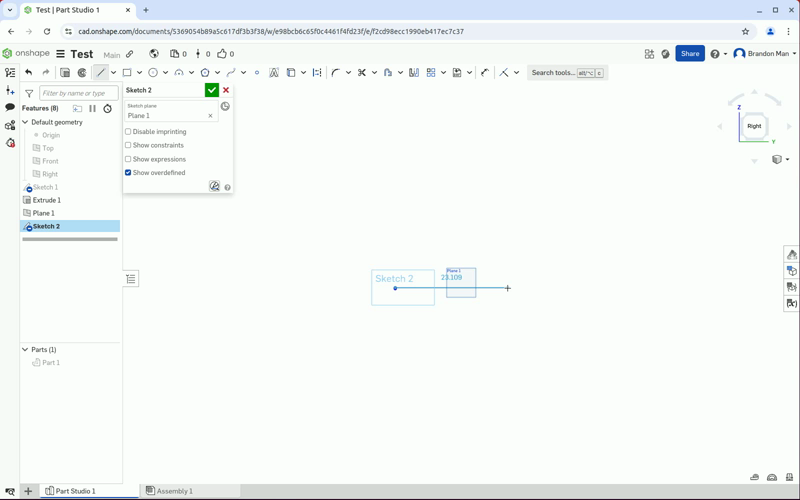
key_down(shift)
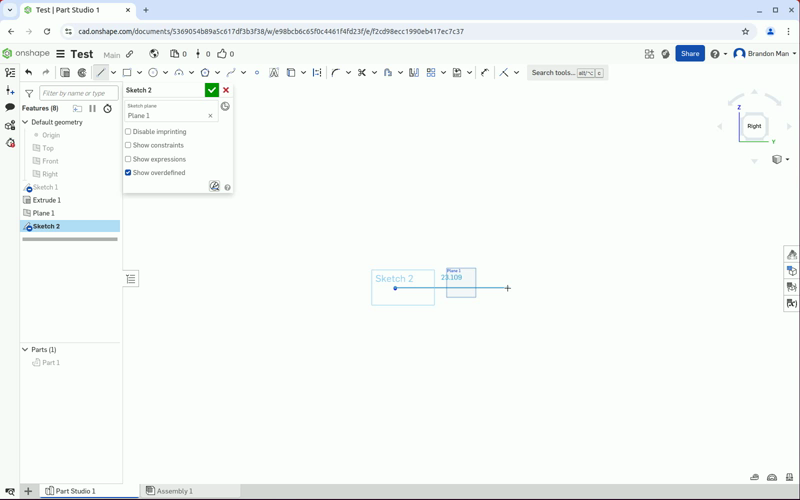
mouse_move(537, 287)
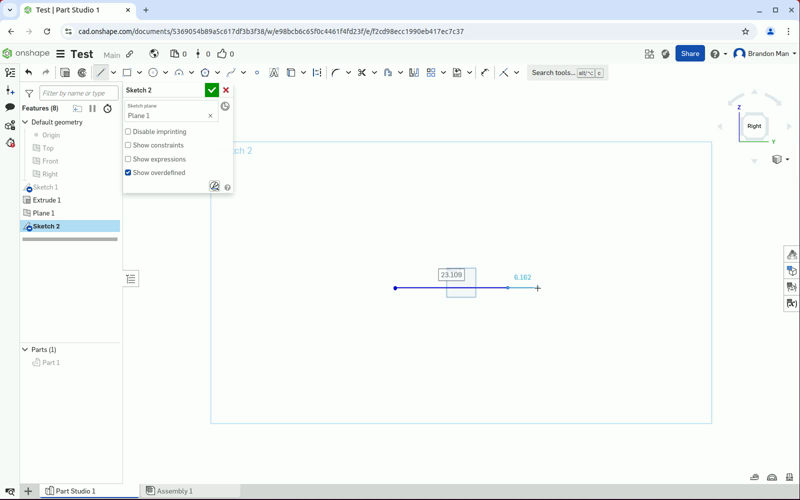
mouse_move(507, 288)
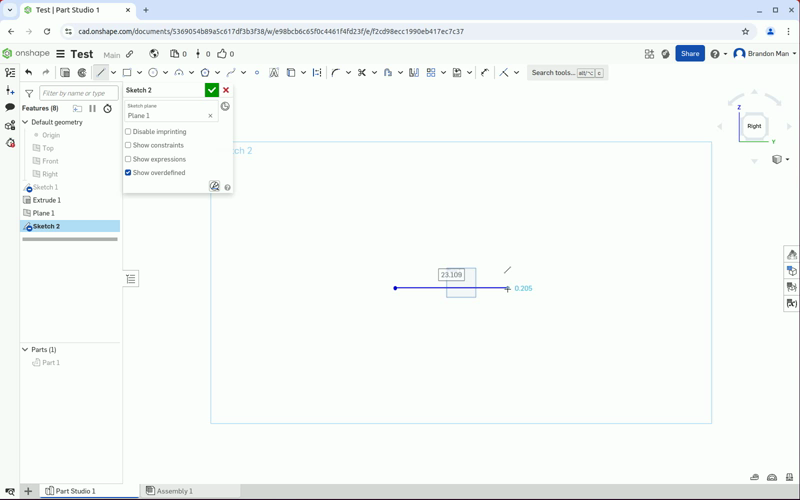
scroll(6)
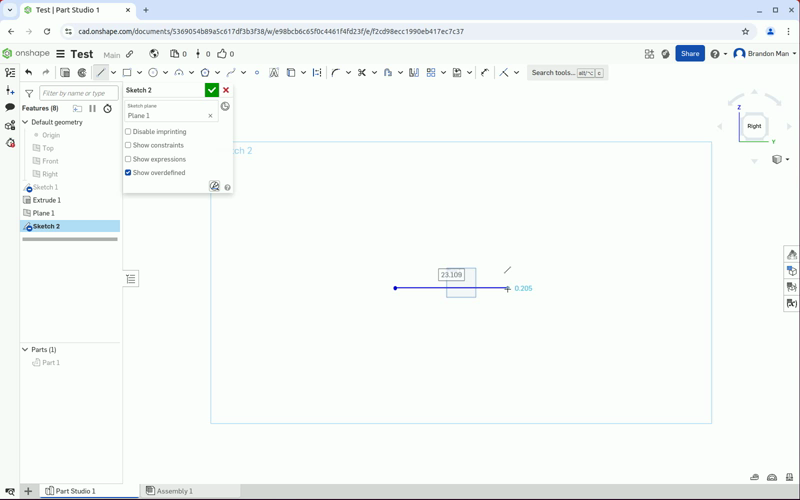
scroll(6)
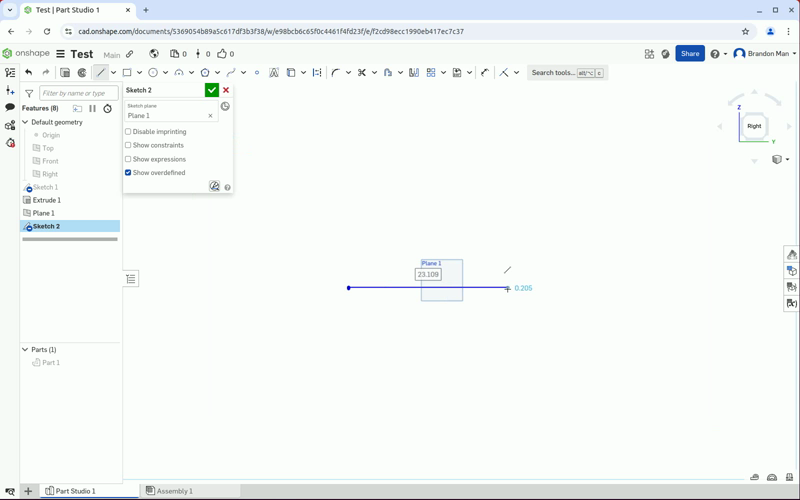
scroll(6)
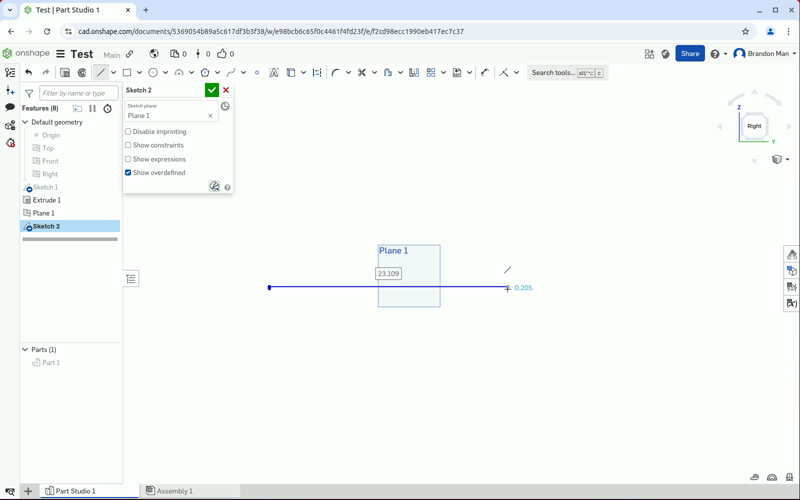
scroll(6)
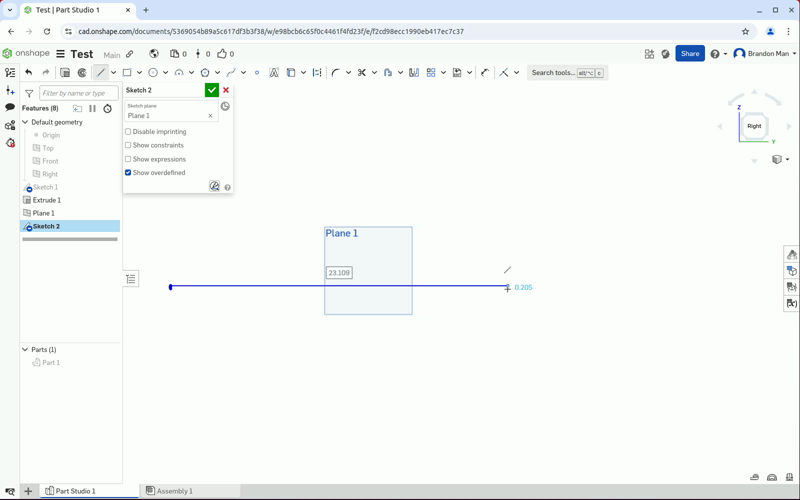
scroll(6)
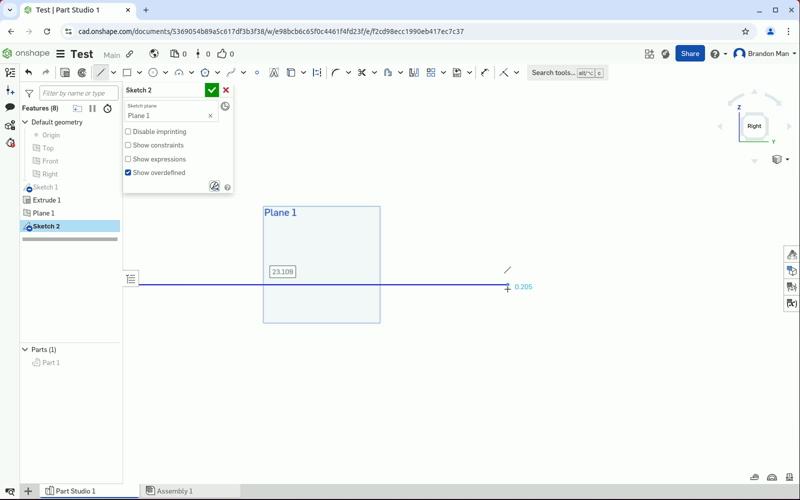
scroll(6)
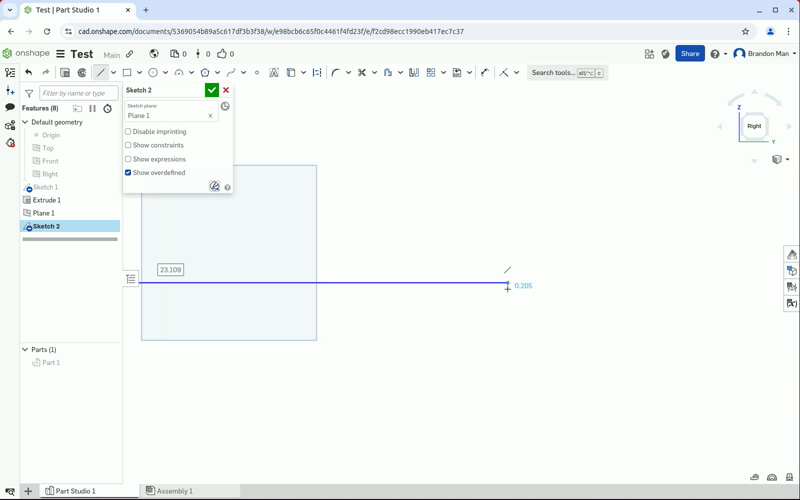
scroll(6)
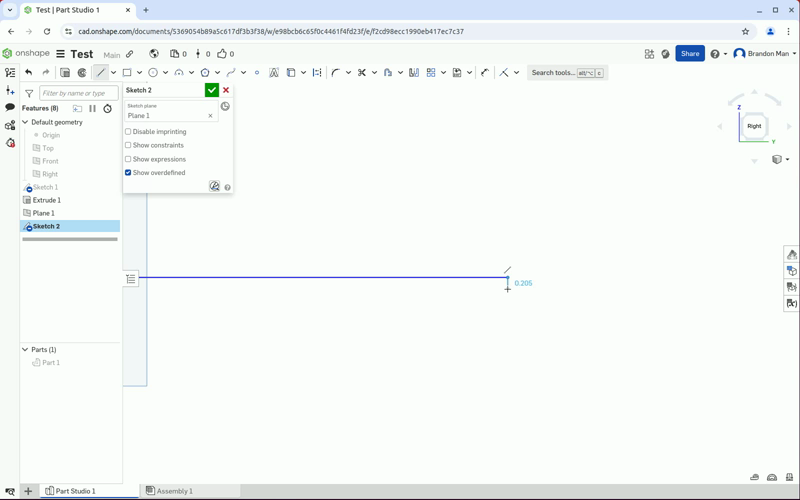
click(507, 288)
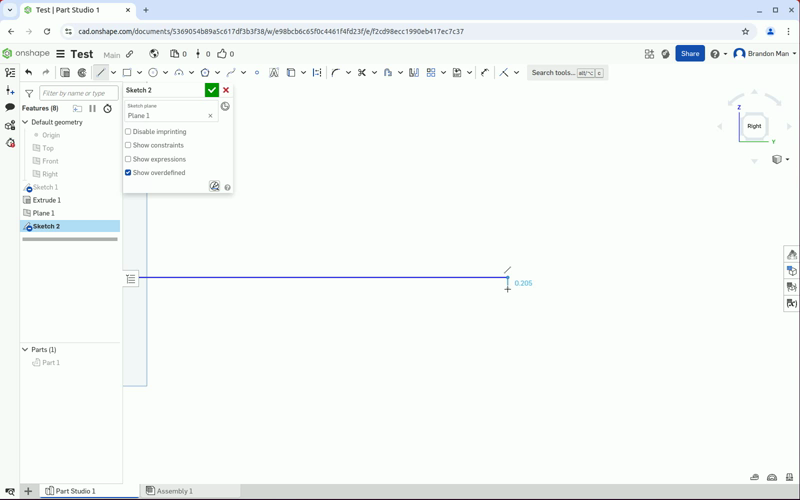
scroll(-6)
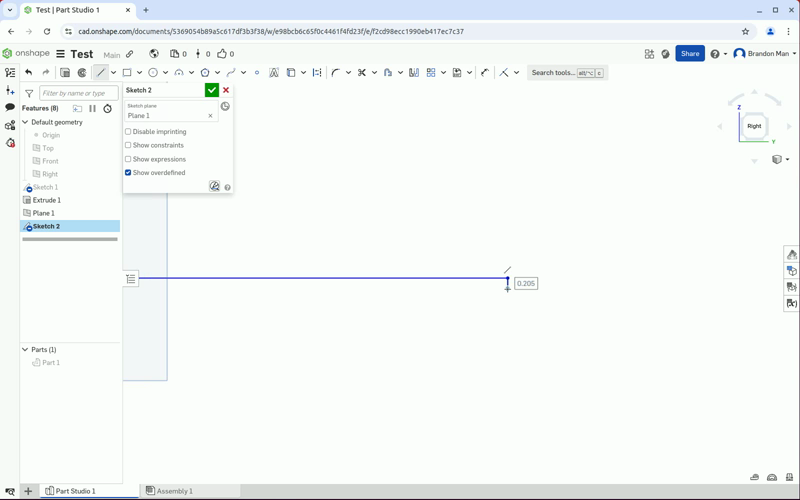
scroll(-6)
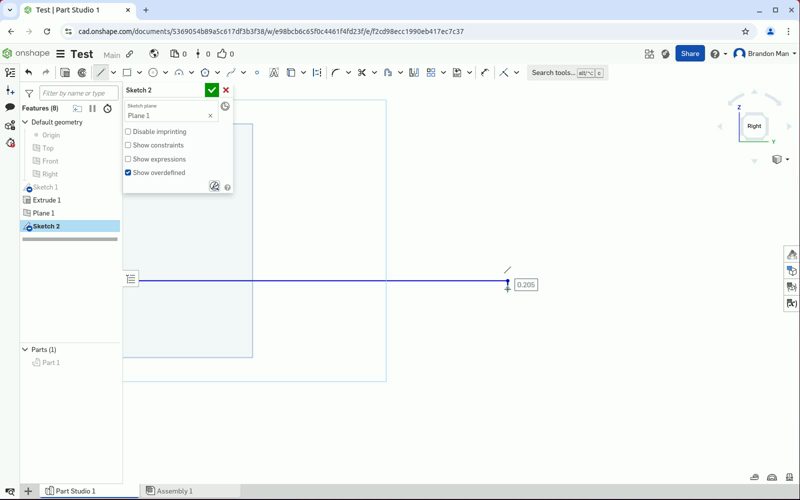
scroll(-6)
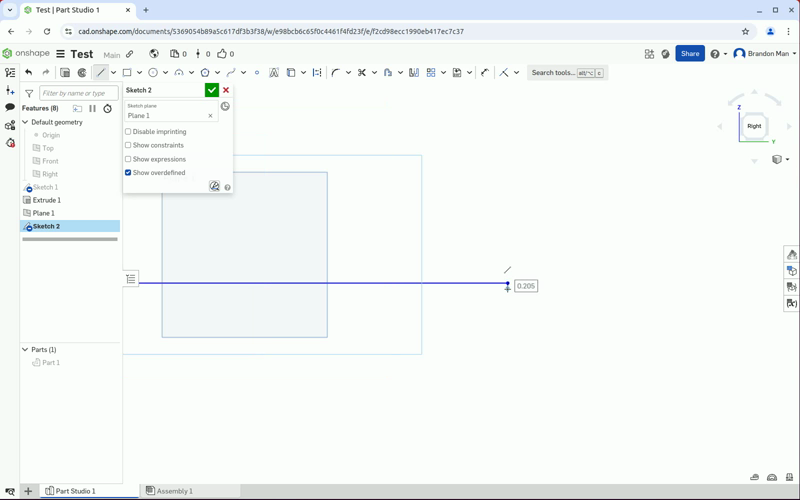
scroll(-6)
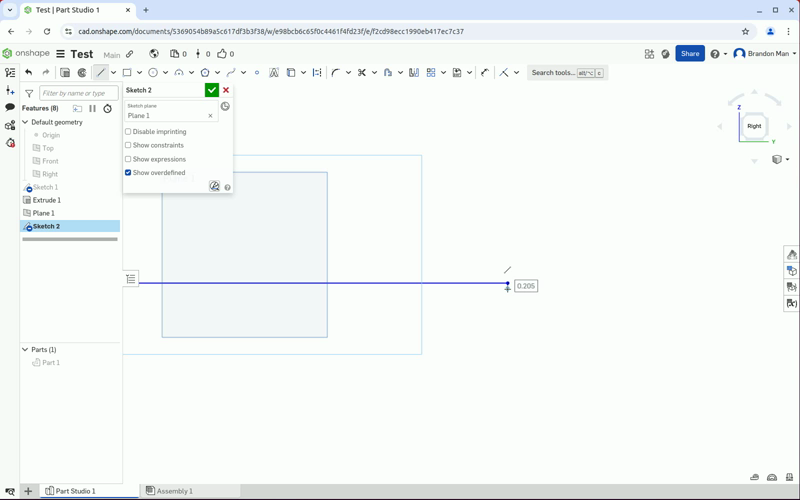
scroll(-6)
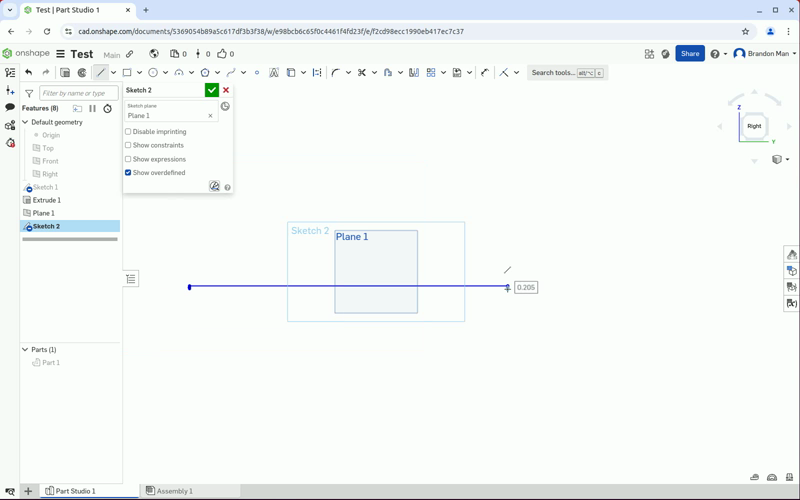
scroll(-6)
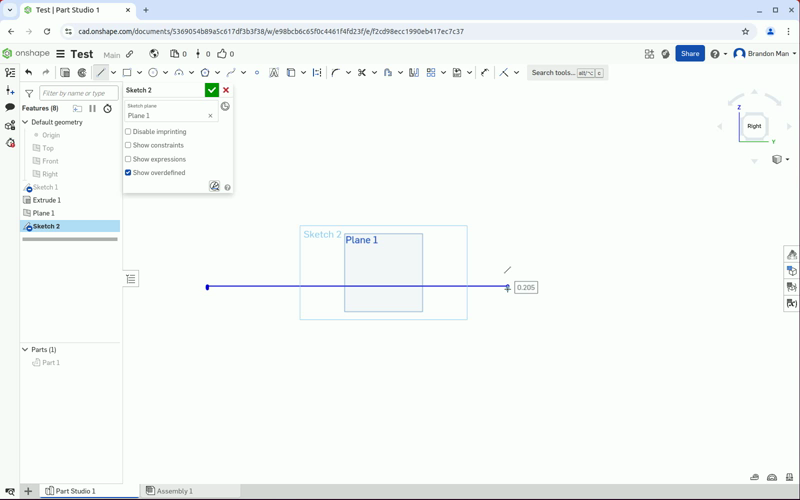
scroll(-6)
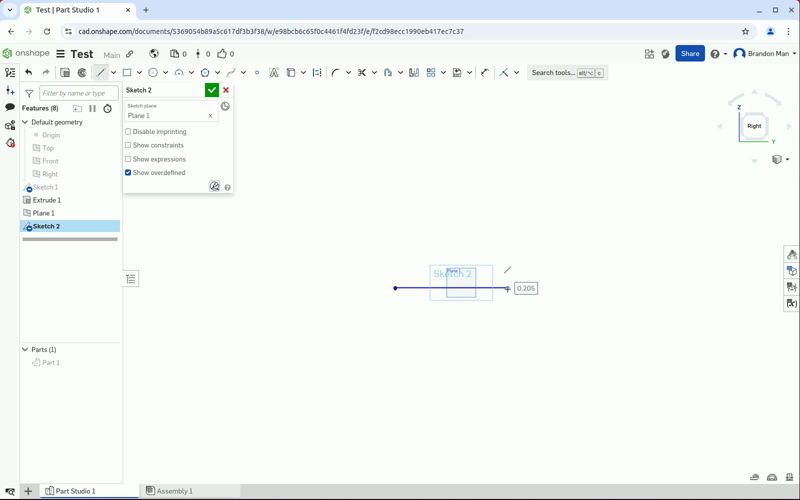
key_up(shift)
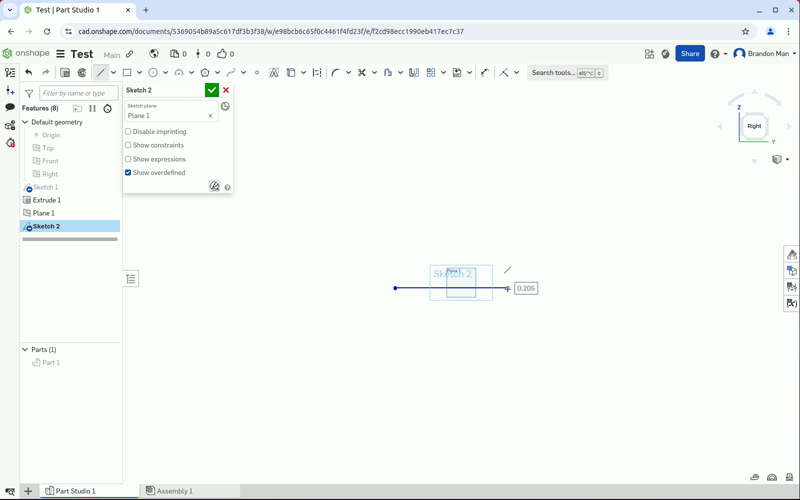
key_down(shift)
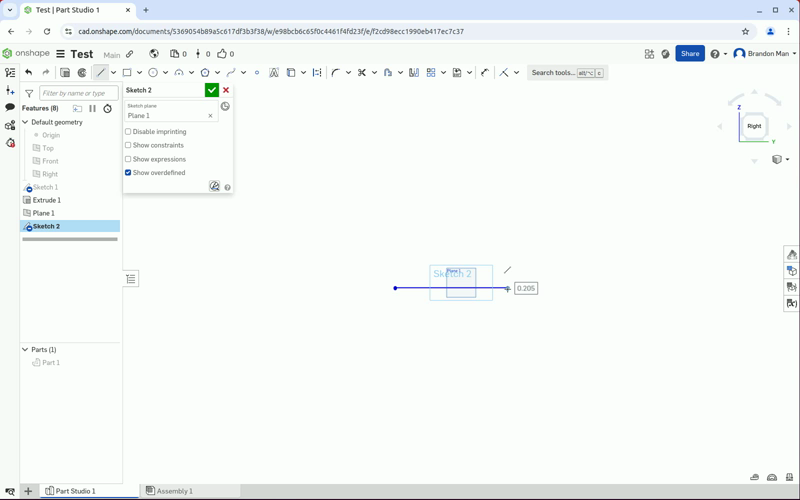
mouse_move(395, 288)
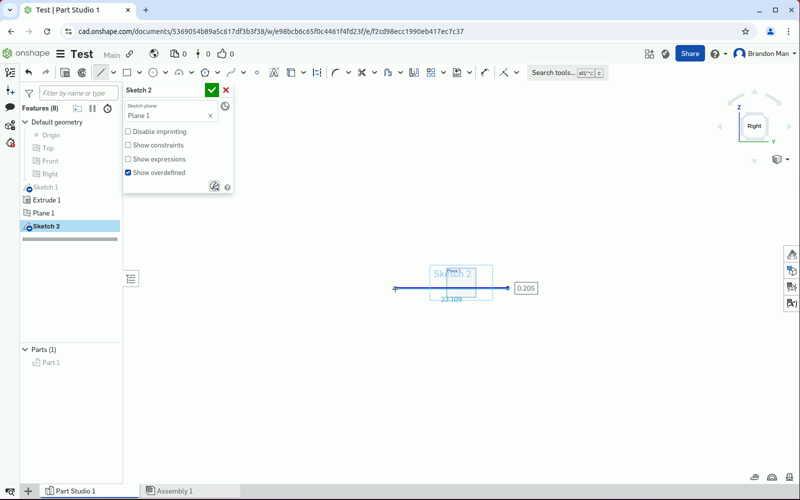
scroll(6)
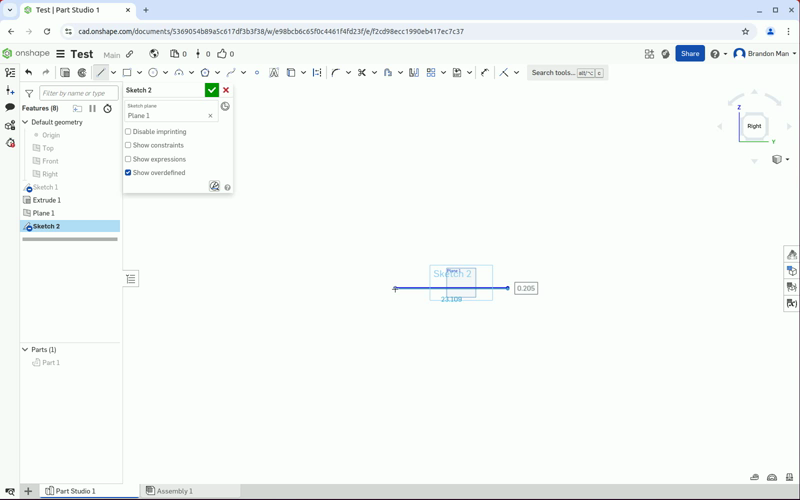
scroll(6)
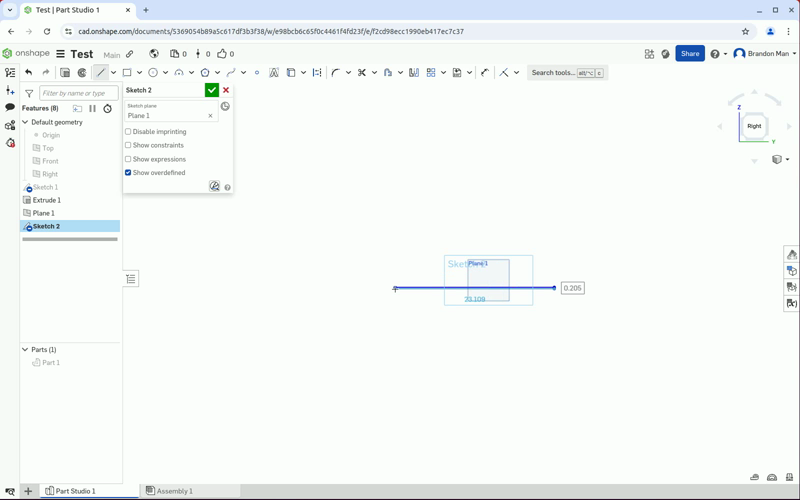
scroll(6)
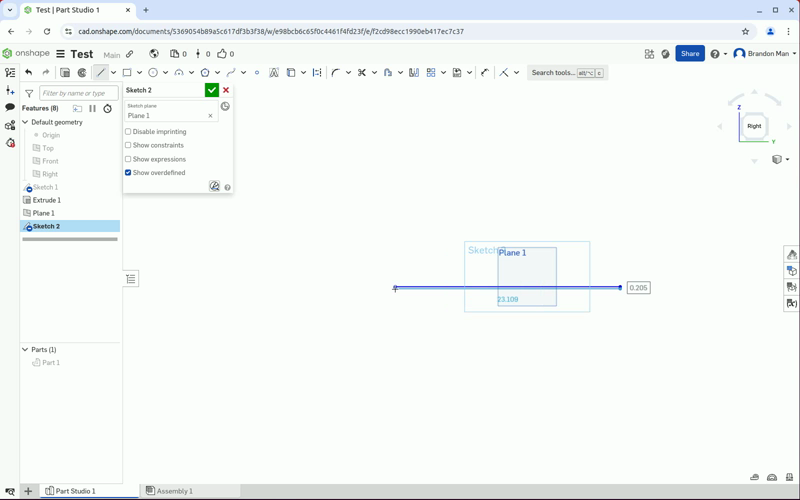
scroll(6)
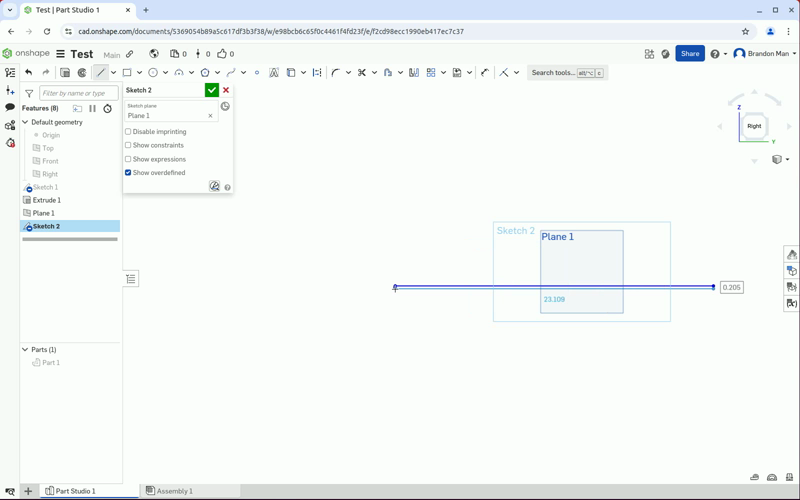
scroll(6)
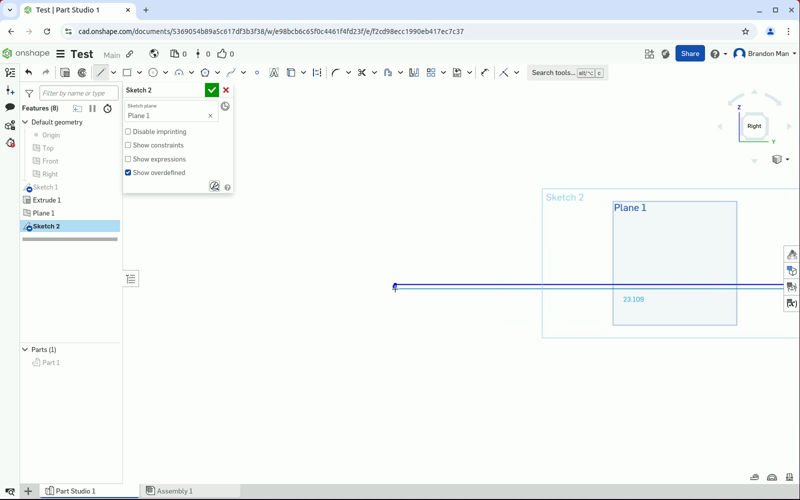
scroll(6)
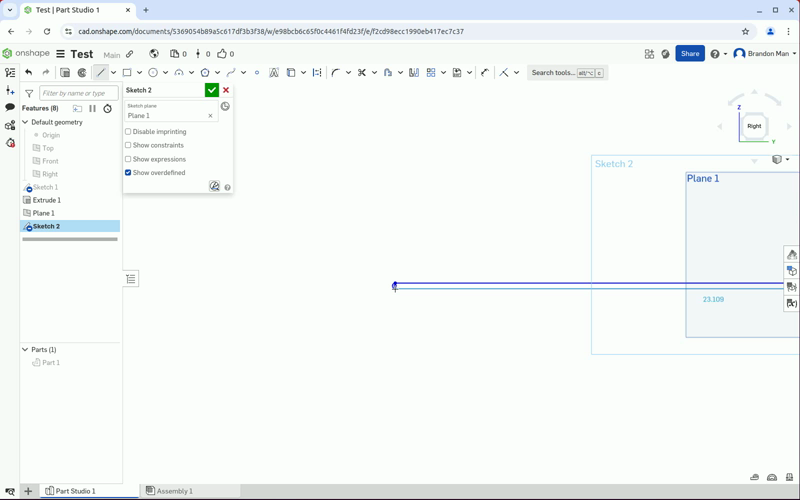
scroll(6)
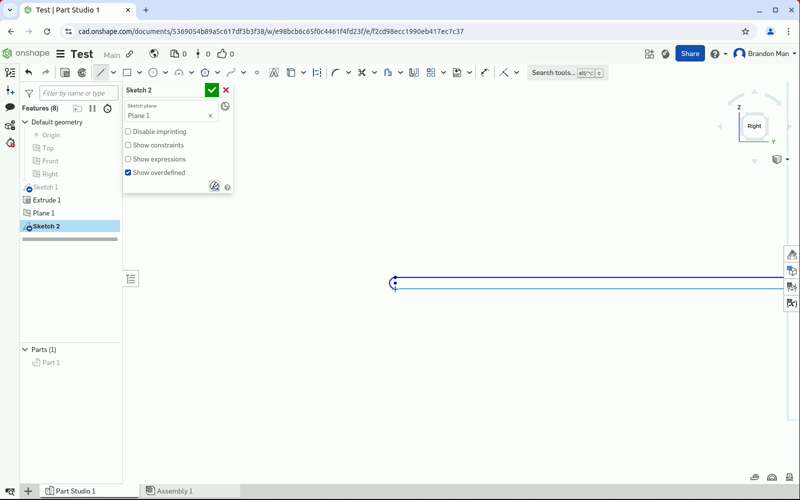
click(395, 288)
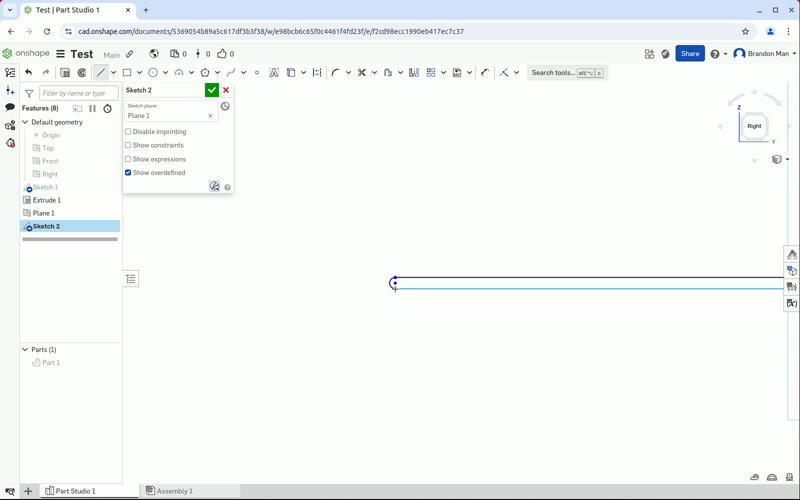
scroll(-6)
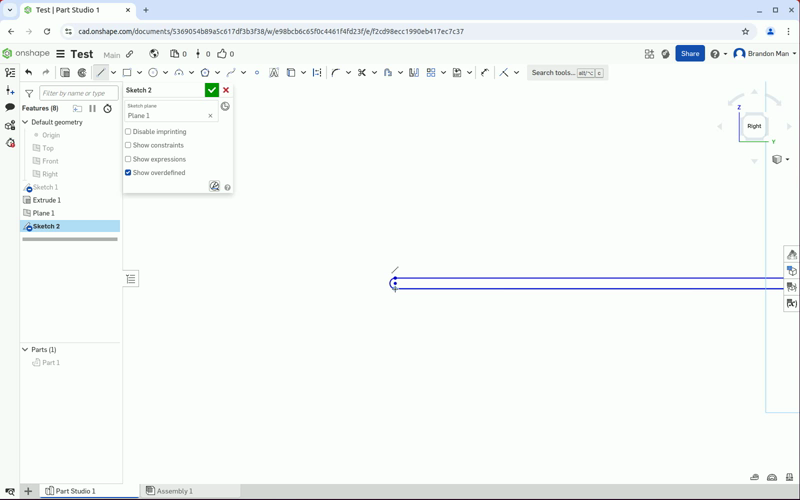
scroll(-6)
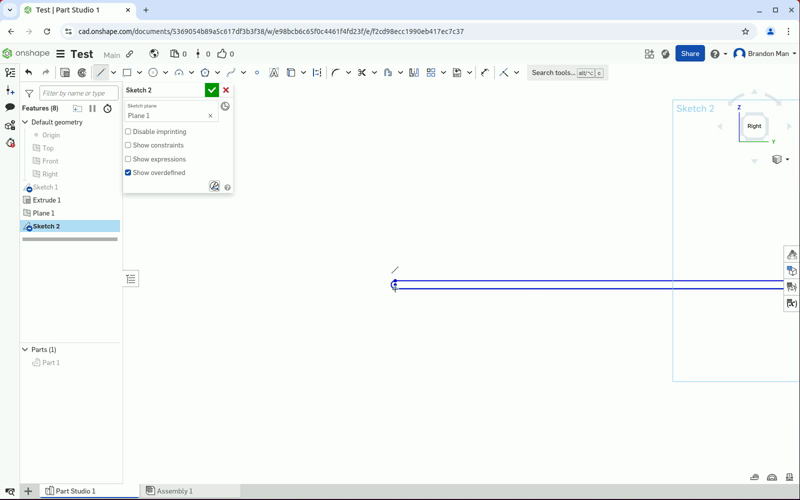
scroll(-6)
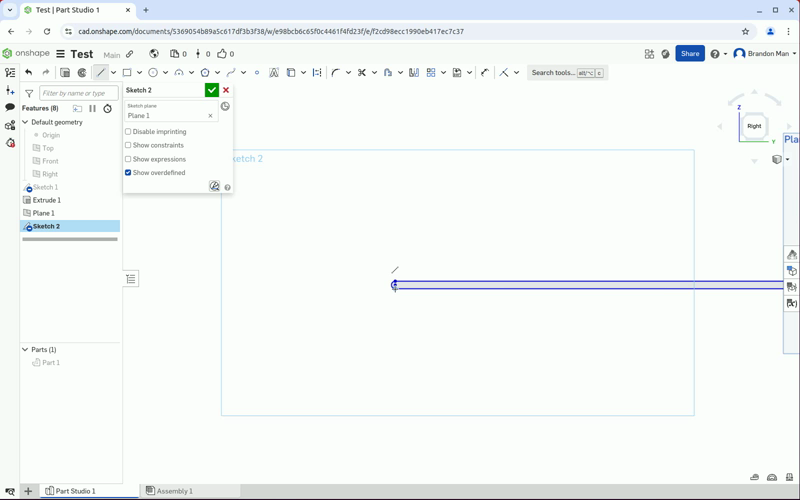
scroll(-6)
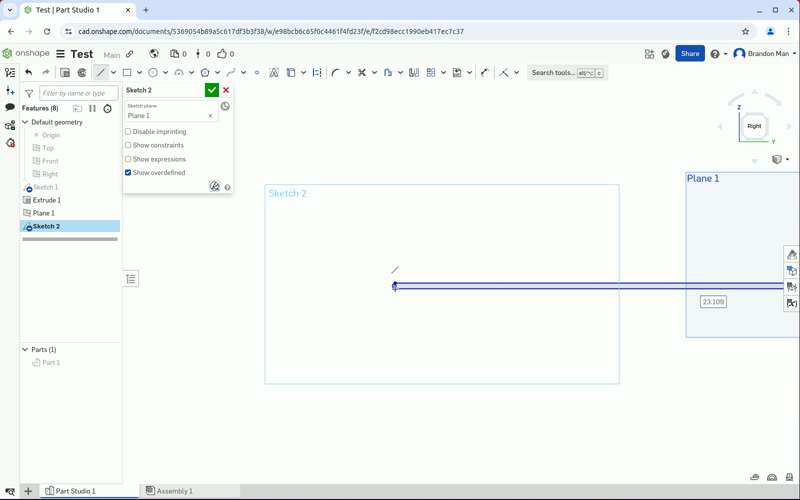
scroll(-6)
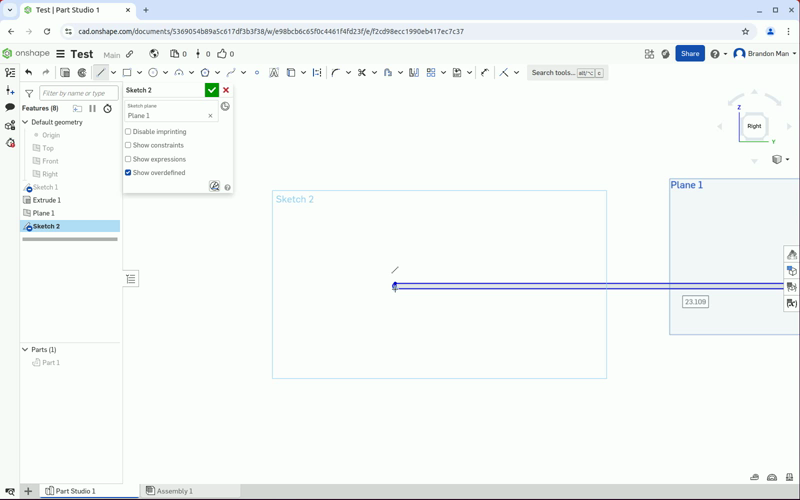
scroll(-6)
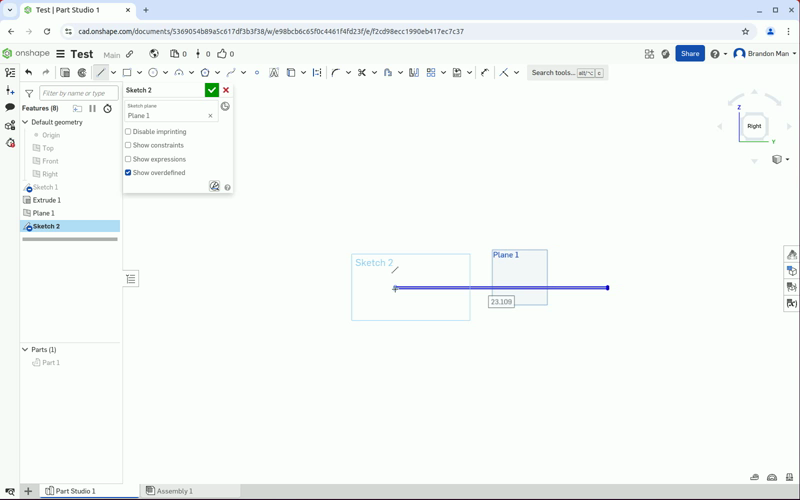
scroll(-6)
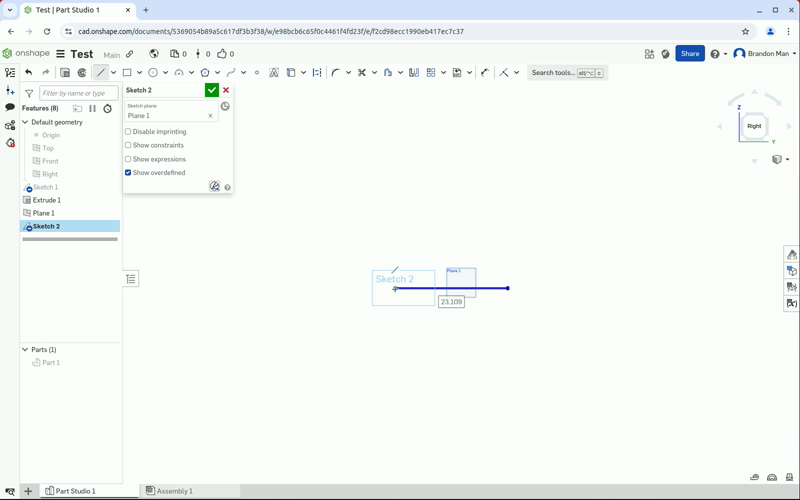
key_up(shift)
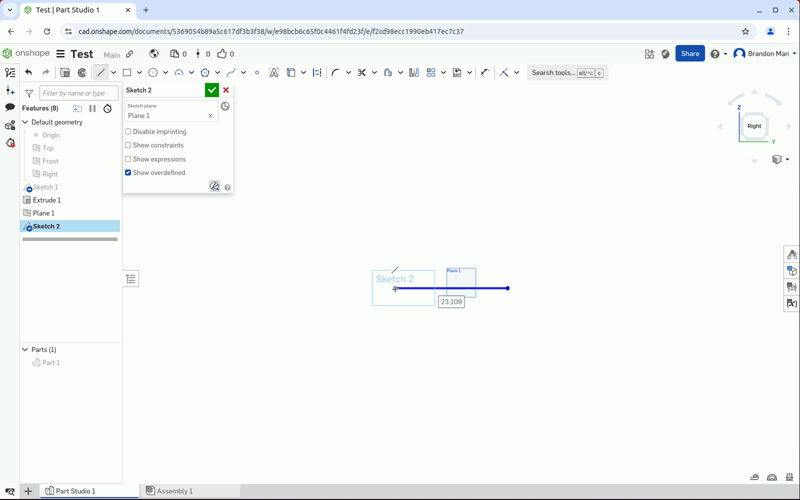
key(esc)
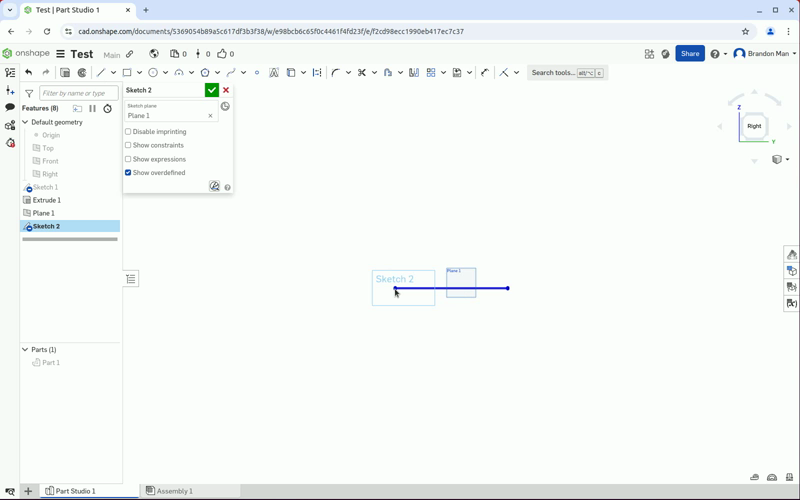
mouse_move(435, 288)
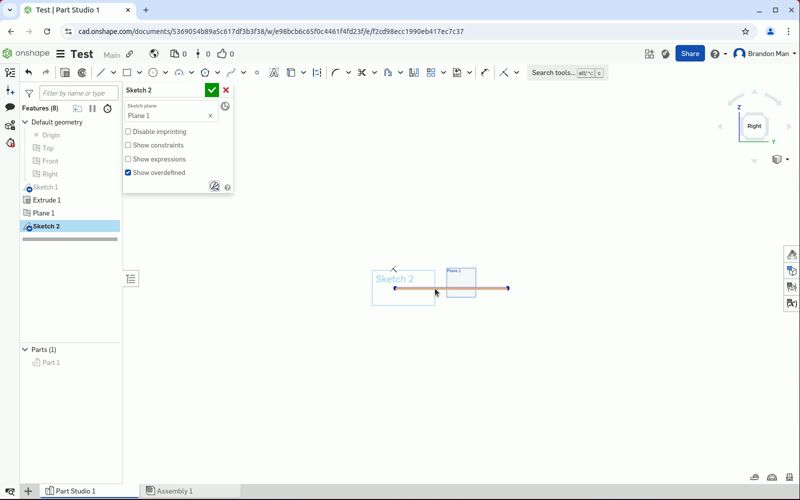
scroll(6)
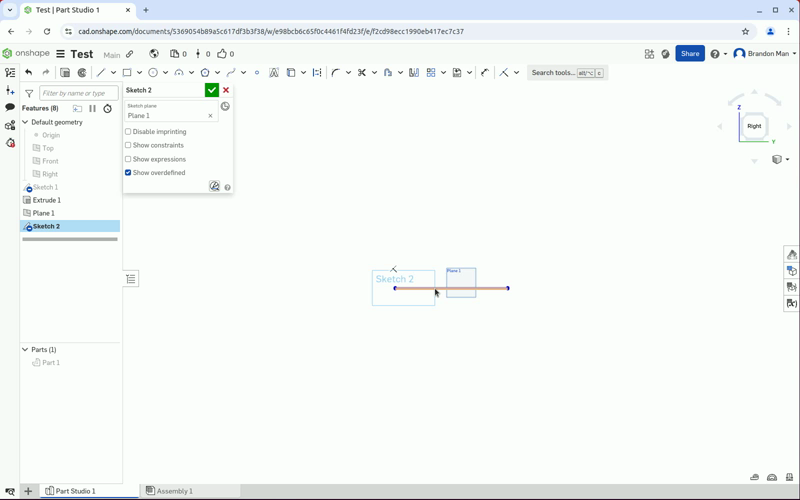
scroll(6)
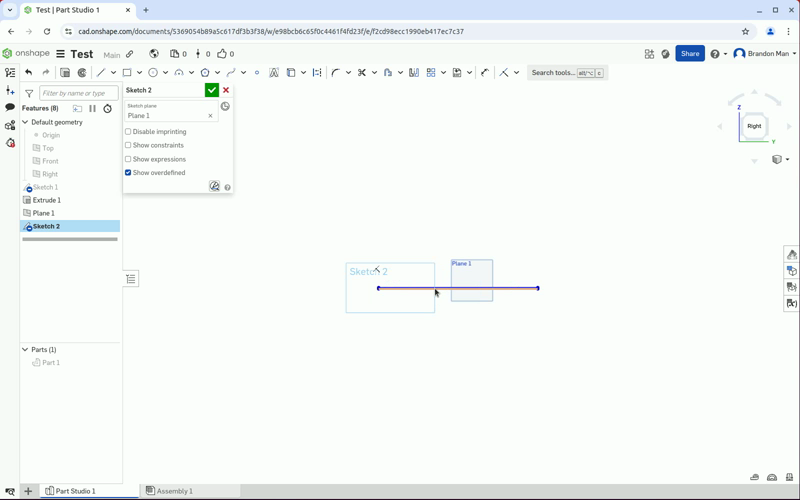
scroll(6)
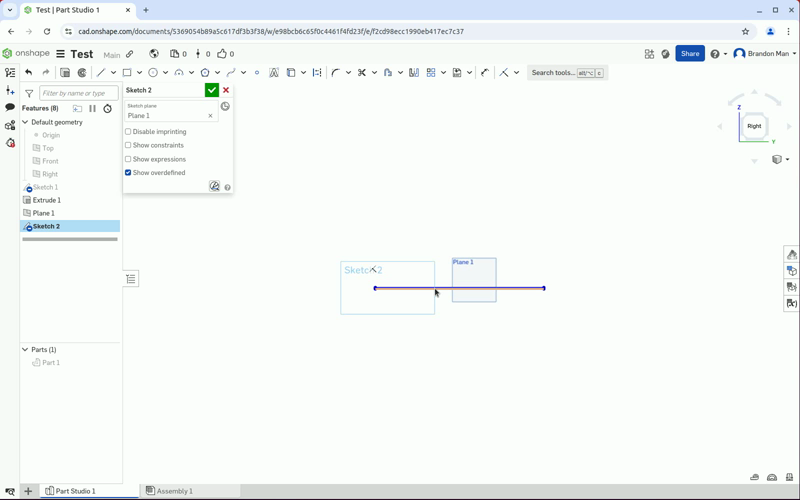
scroll(6)
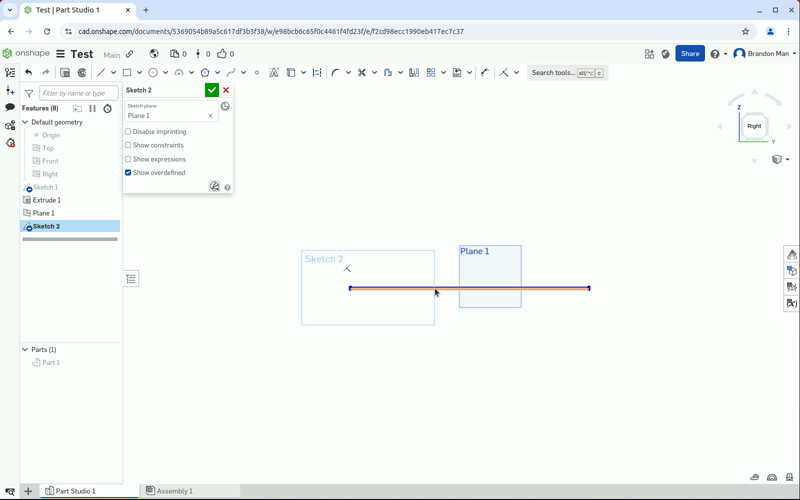
scroll(6)
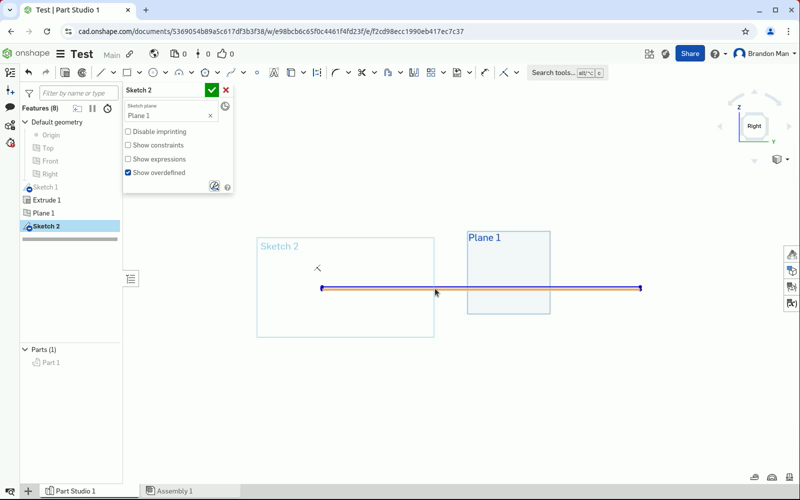
scroll(6)
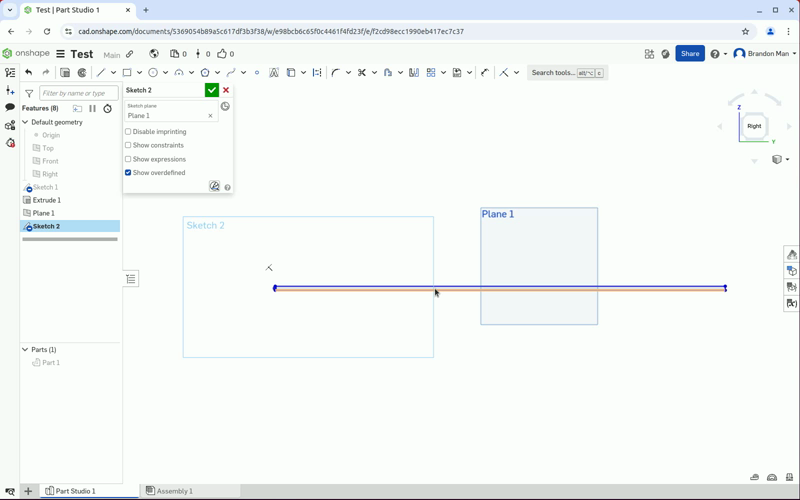
scroll(6)
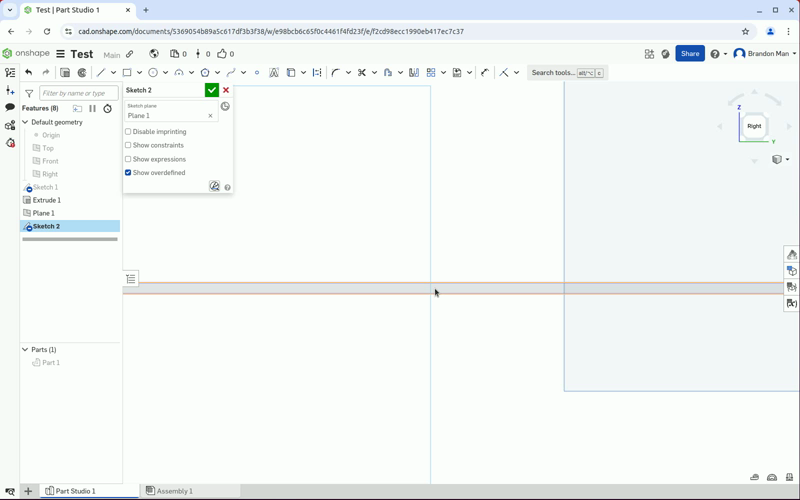
click(435, 288)
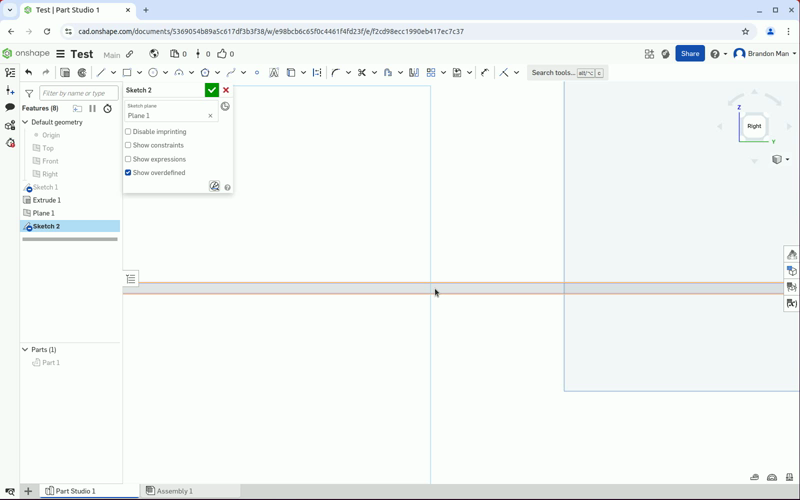
scroll(-6)
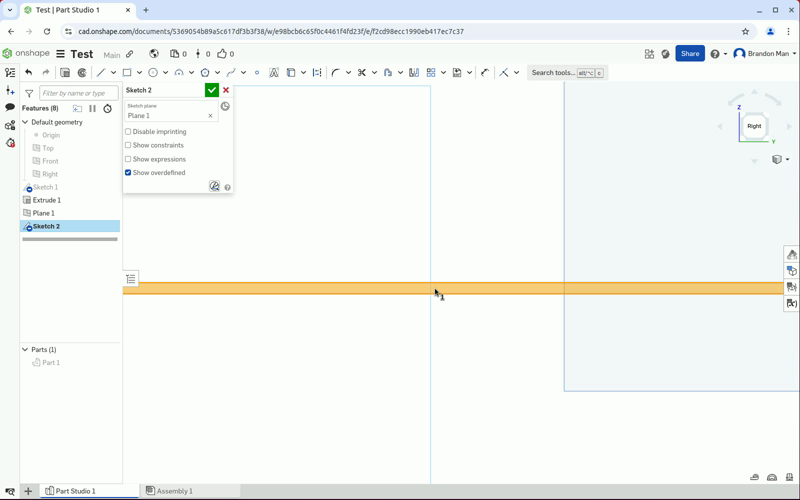
scroll(-6)
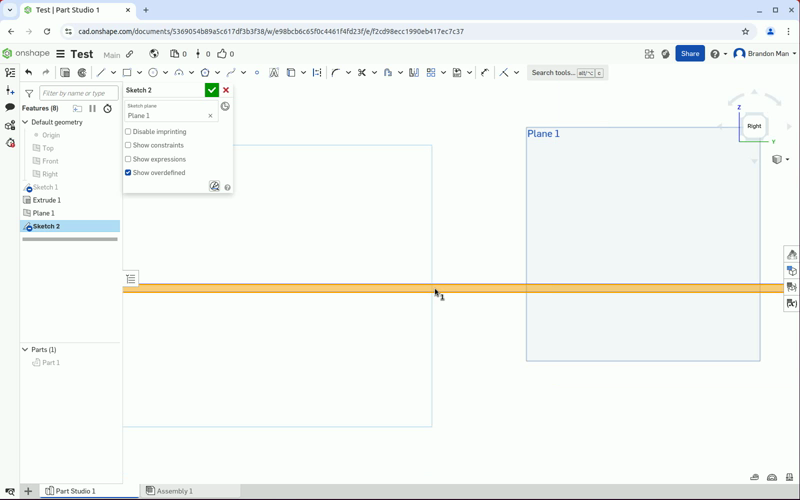
scroll(-6)
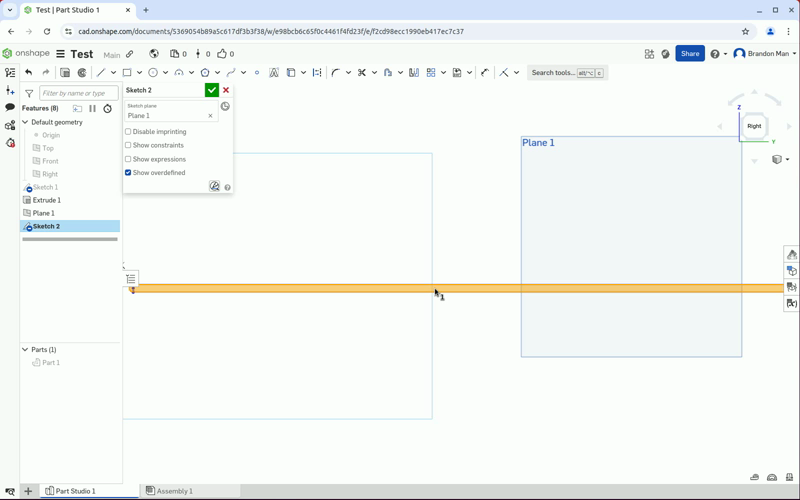
scroll(-6)
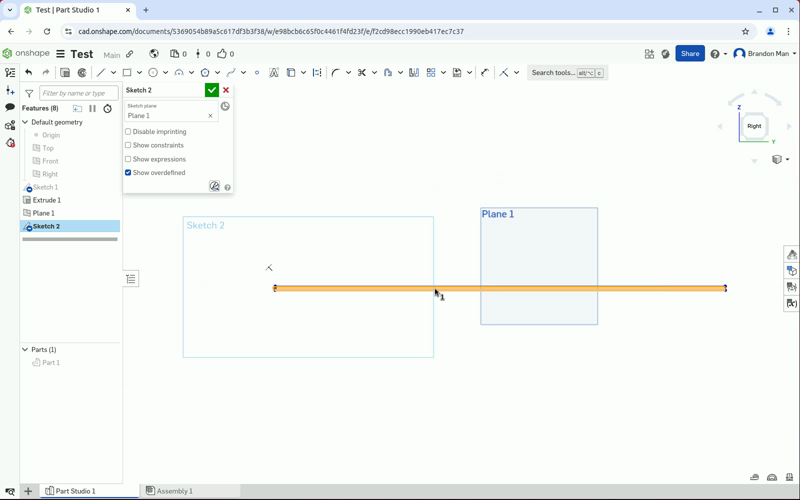
scroll(-6)
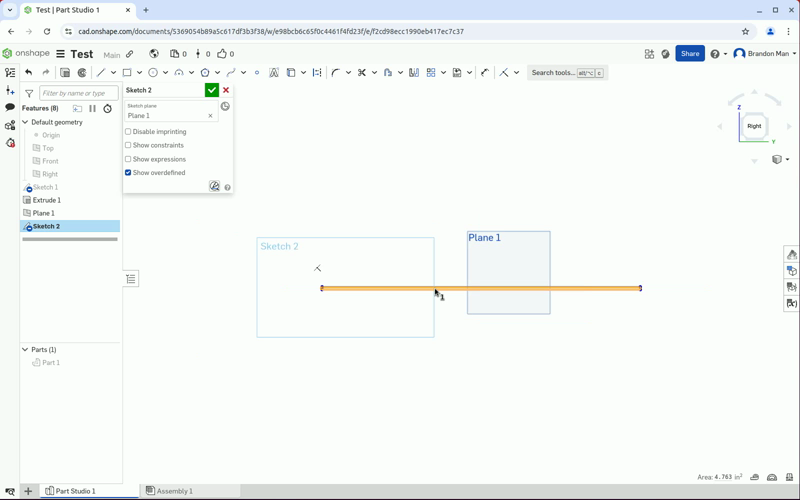
scroll(-6)
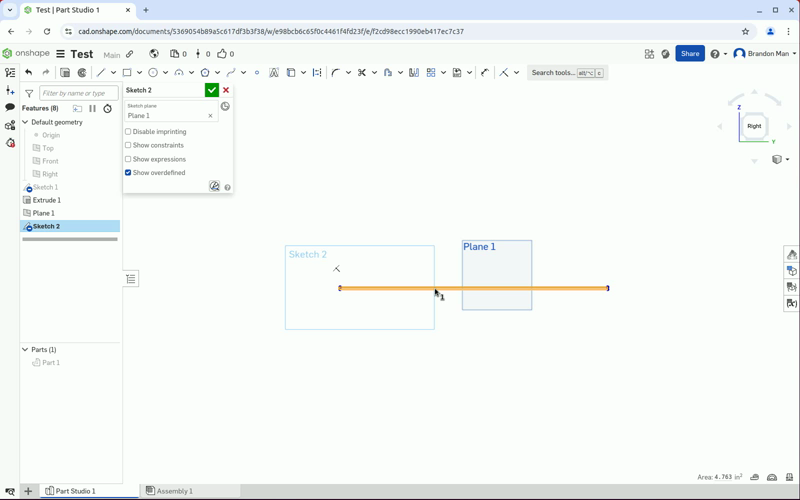
scroll(-6)
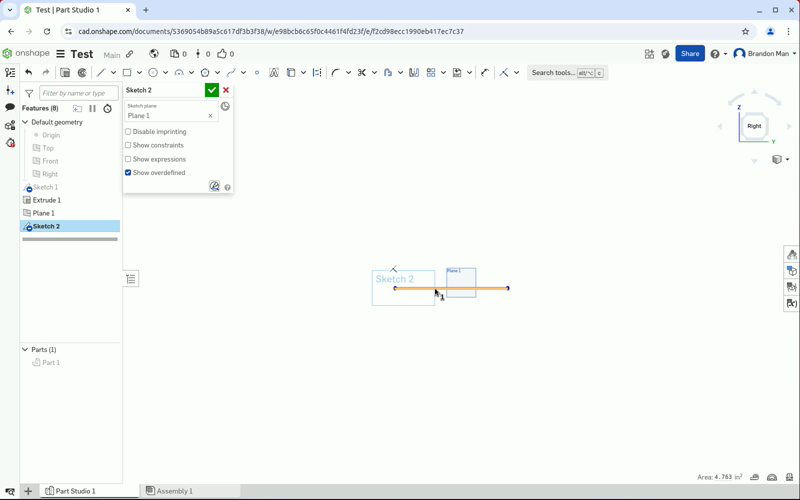
mouse_move(73, 352)
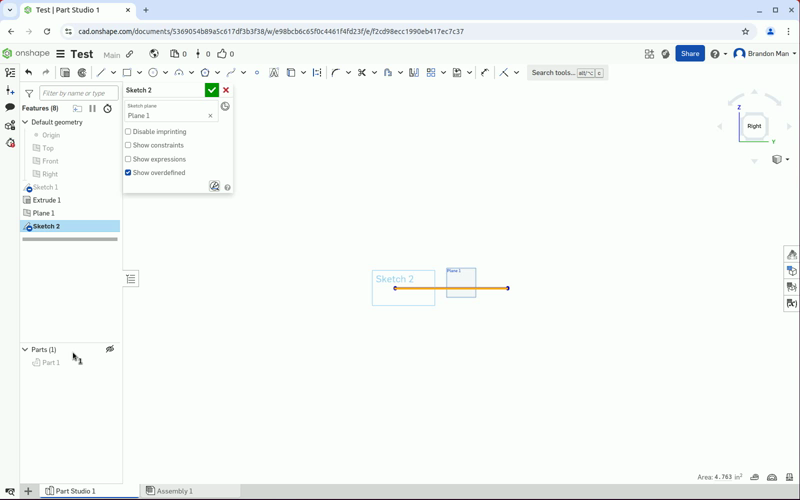
key(shift+y)
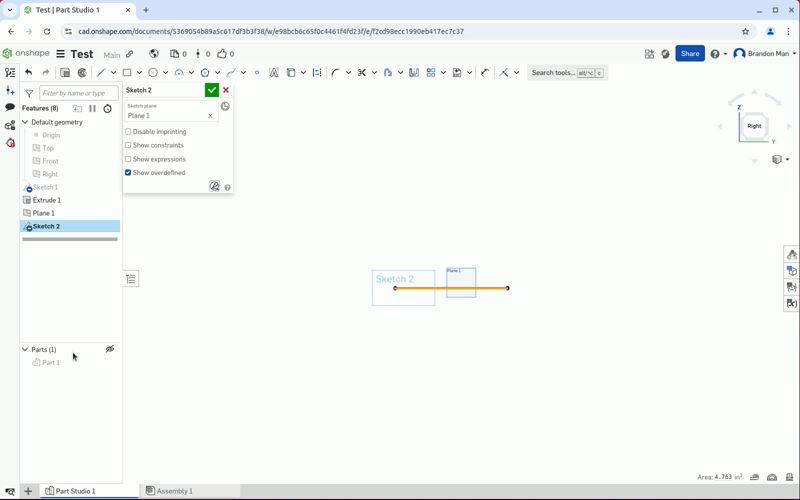
key(shift+e)
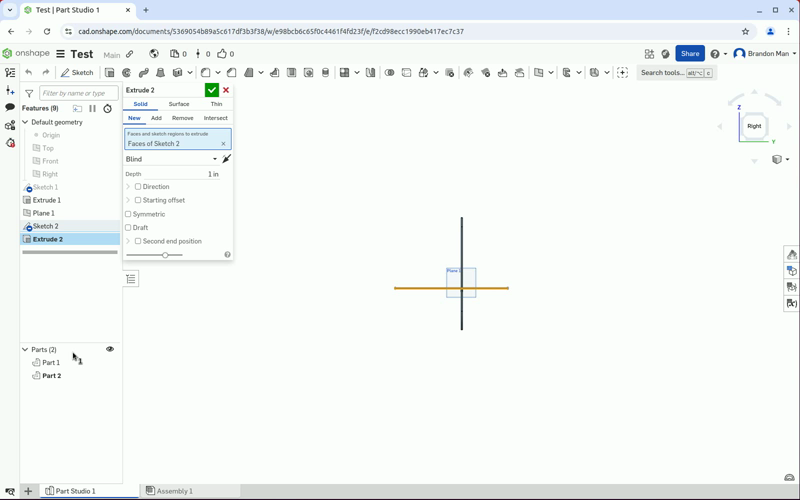
mouse_move(143, 106)
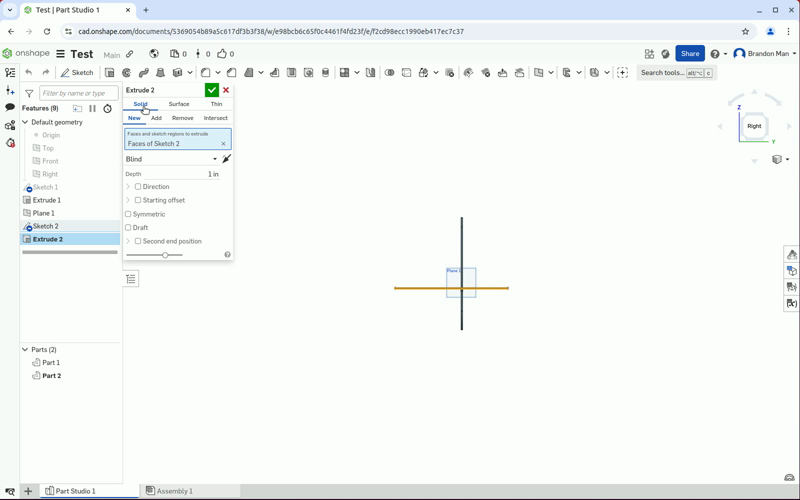
click(143, 106)
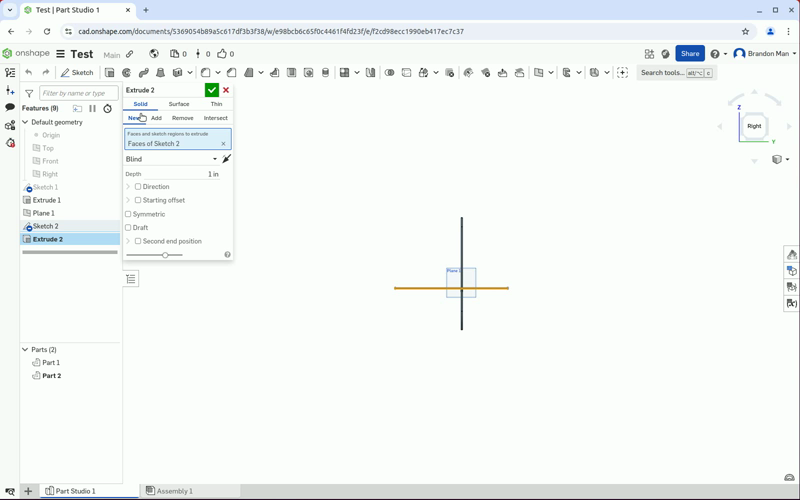
mouse_move(137, 120)
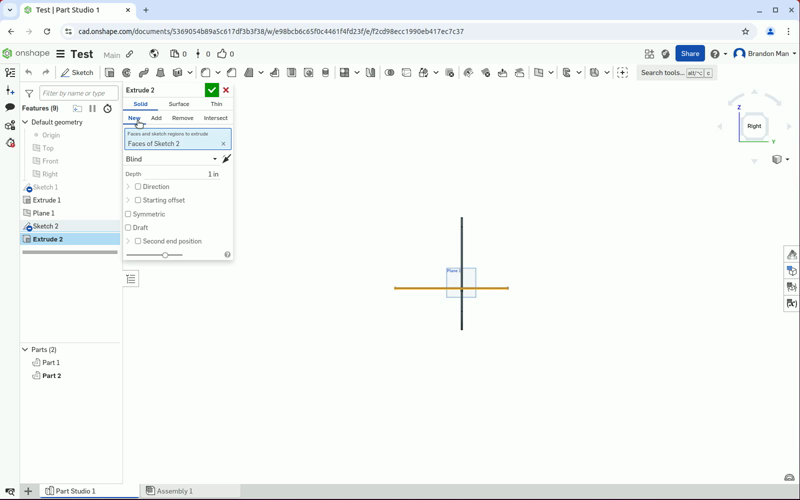
click(137, 120)
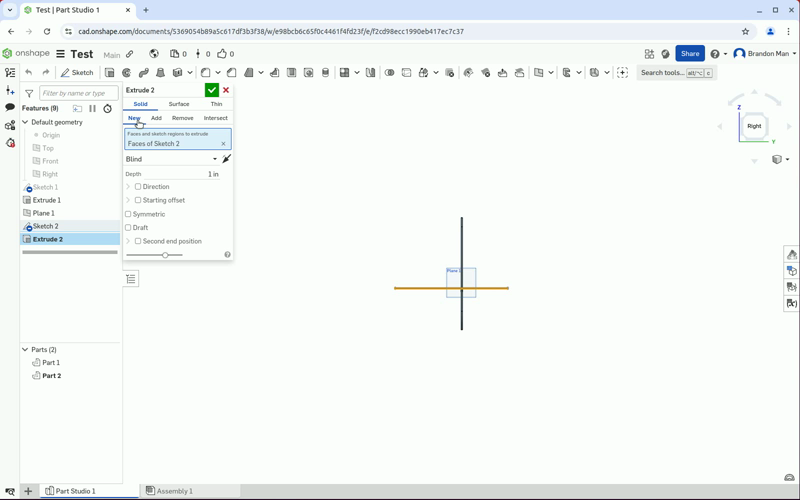
key(tab, 4)
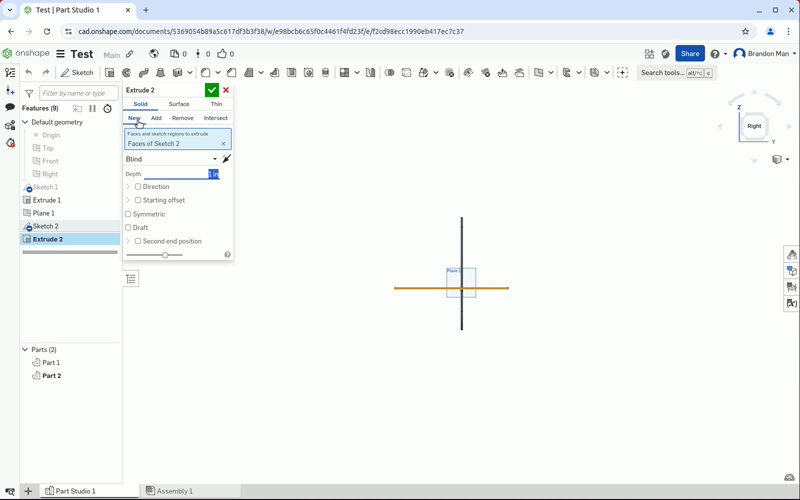
text(-4.814)
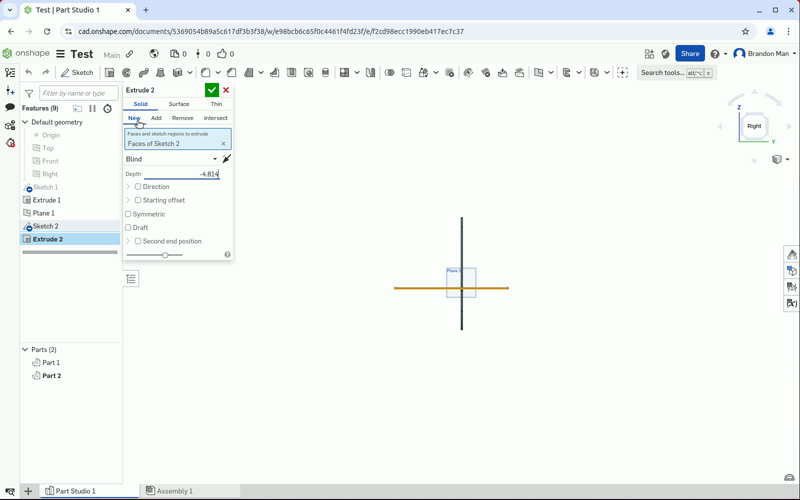
key(enter)
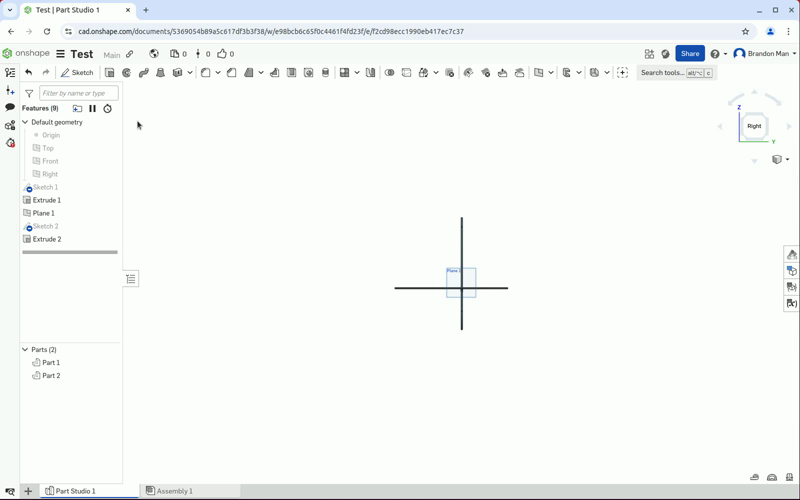
key(shift+h)
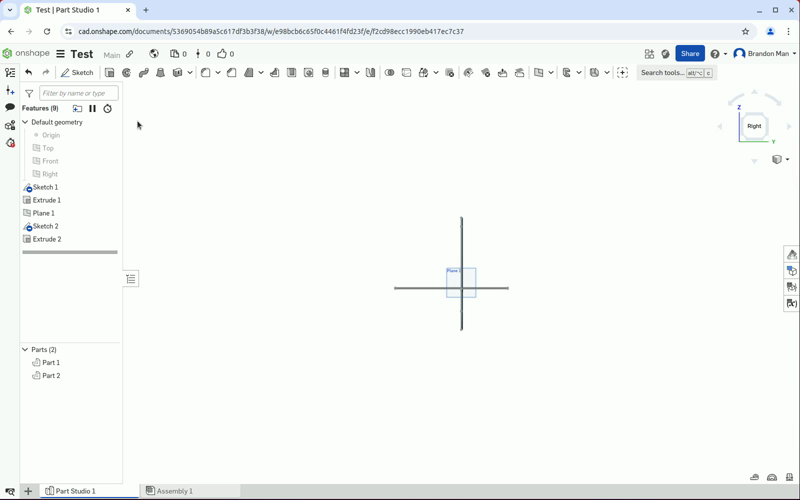
key(shift+h)
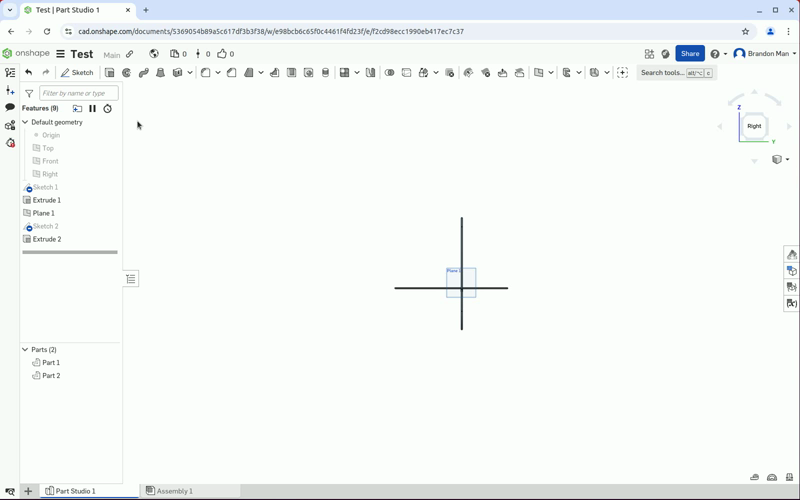
mouse_move(73, 189)
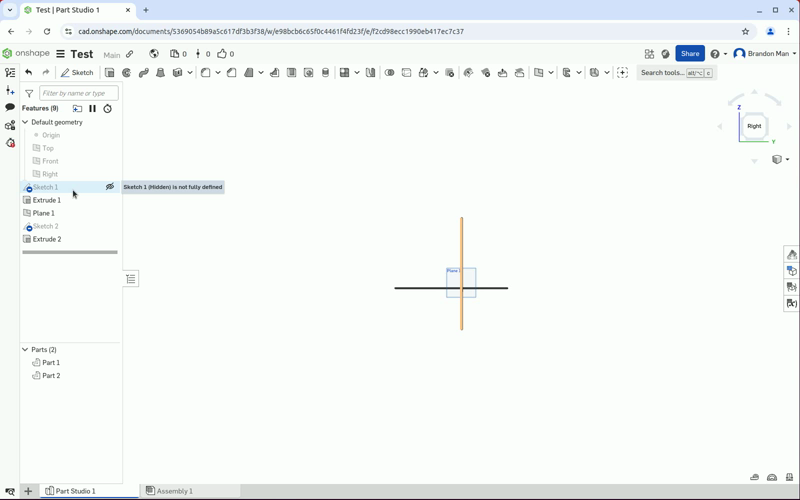
click(73, 189)
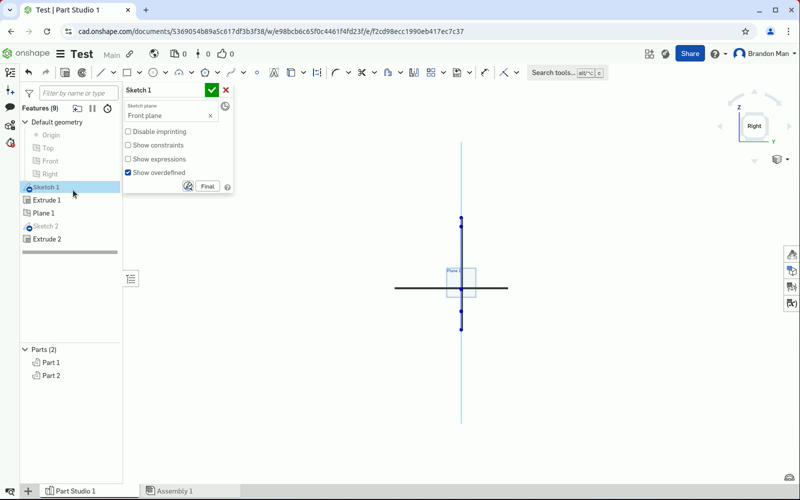
mouse_move(229, 92)
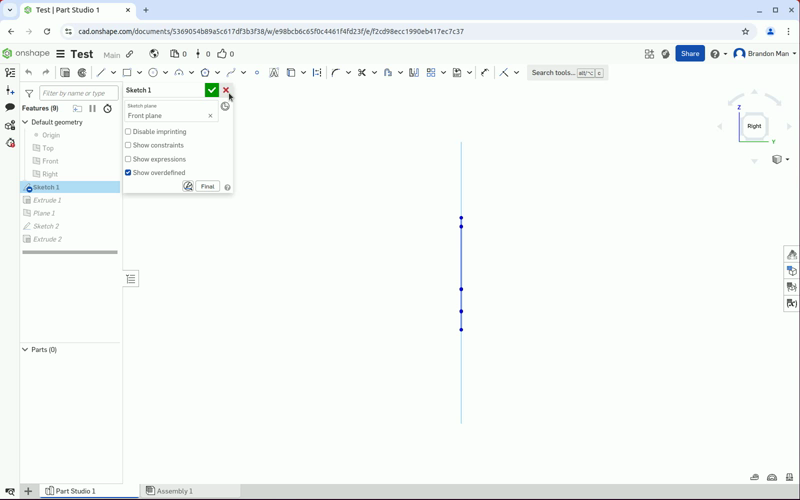
click(229, 92)
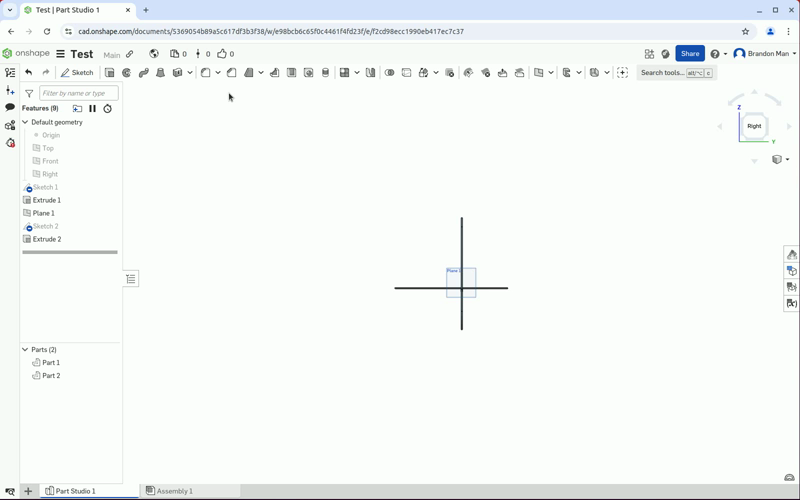
mouse_move(541, 75)
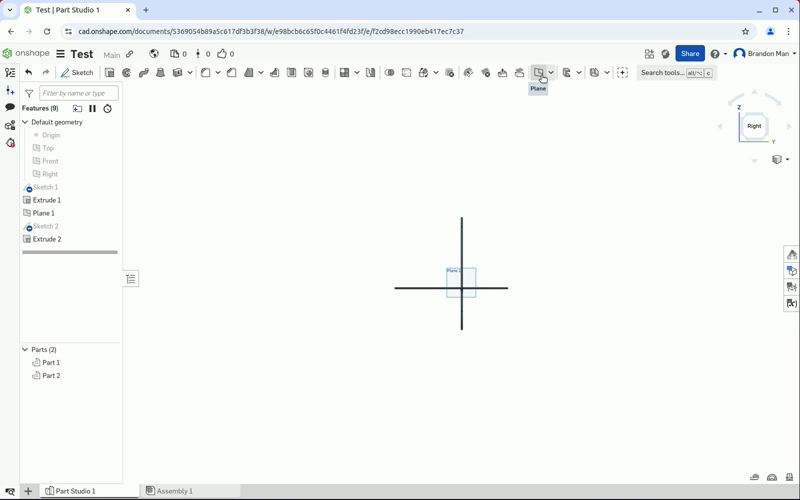
click(541, 75)
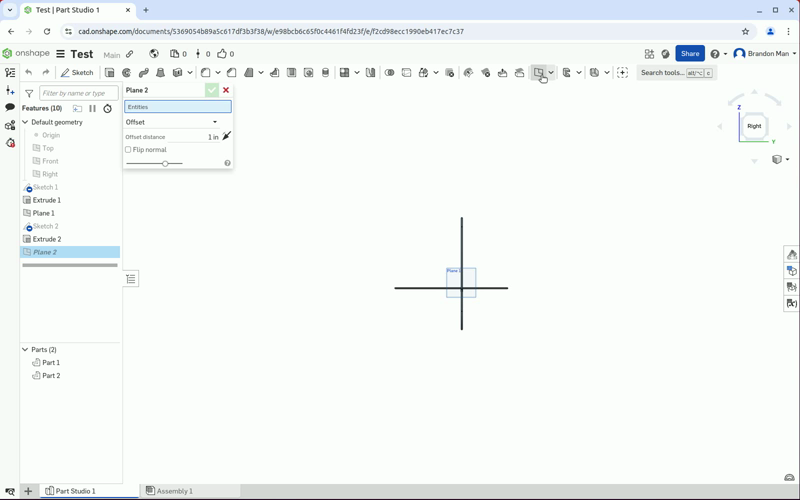
mouse_move(73, 176)
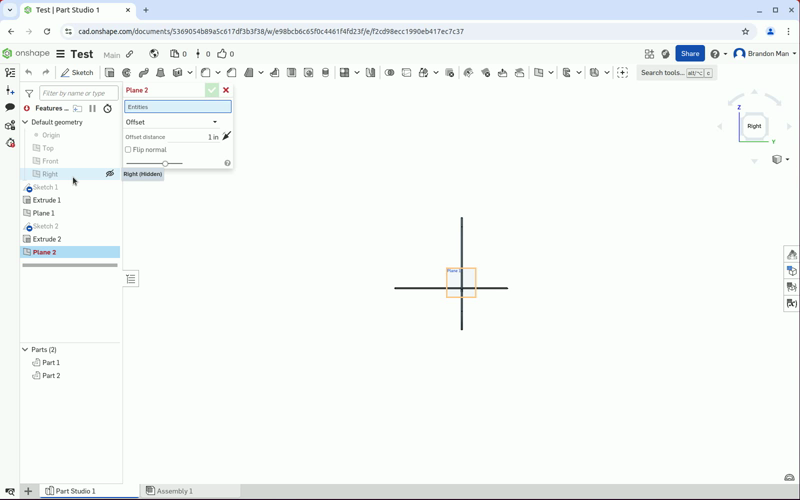
click(73, 176)
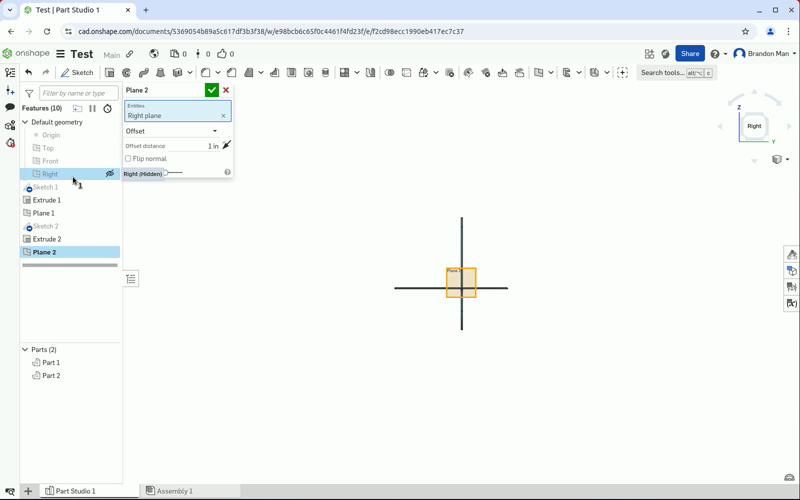
key(tab, 2)
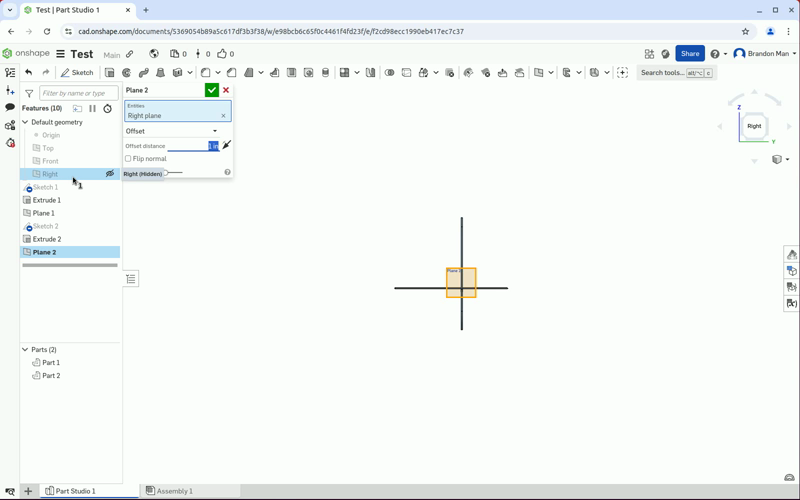
text(10.599)
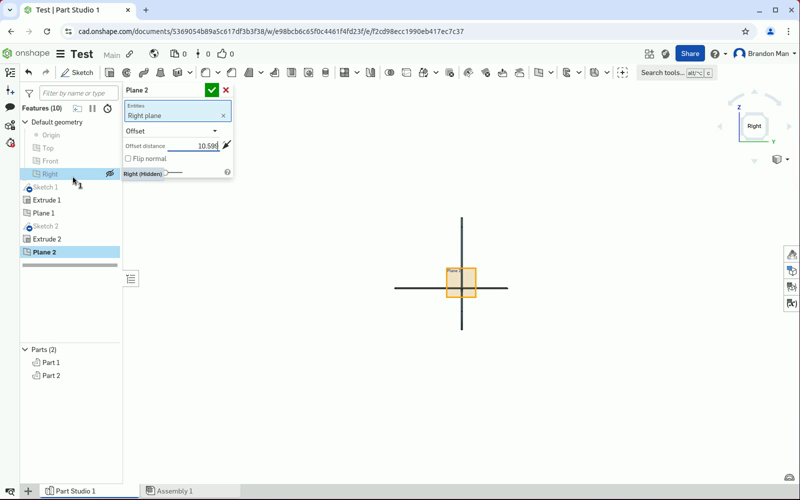
key(enter, 2)
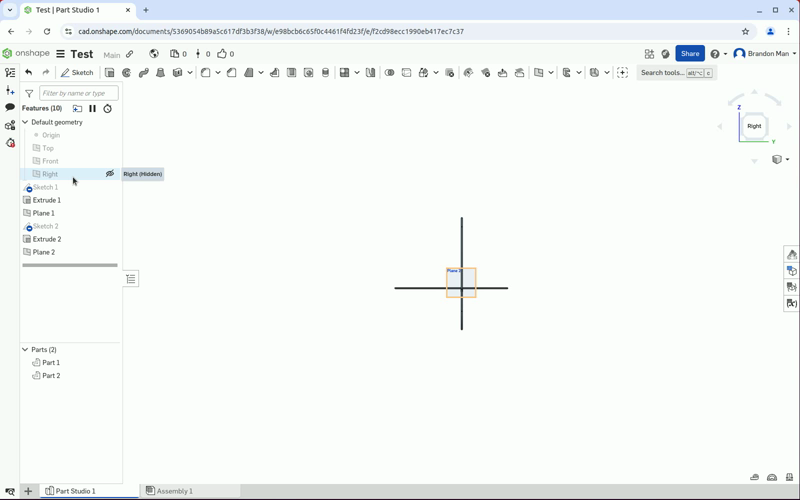
key(shift+s)
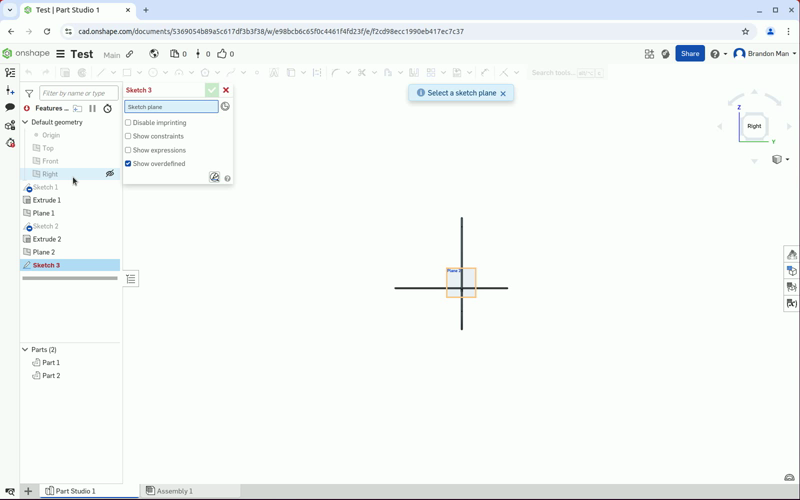
mouse_move(73, 254)
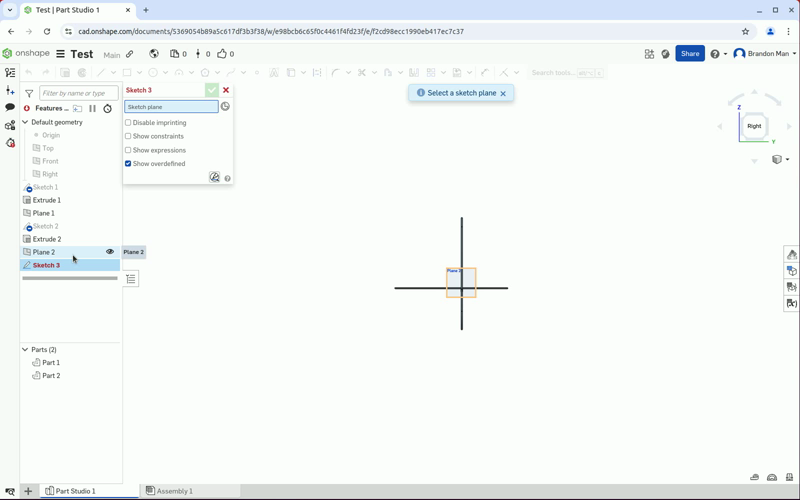
click(73, 254)
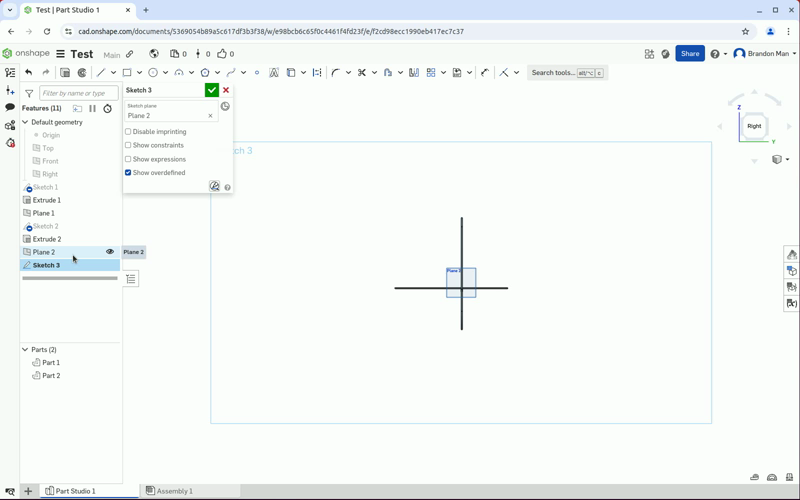
mouse_move(73, 352)
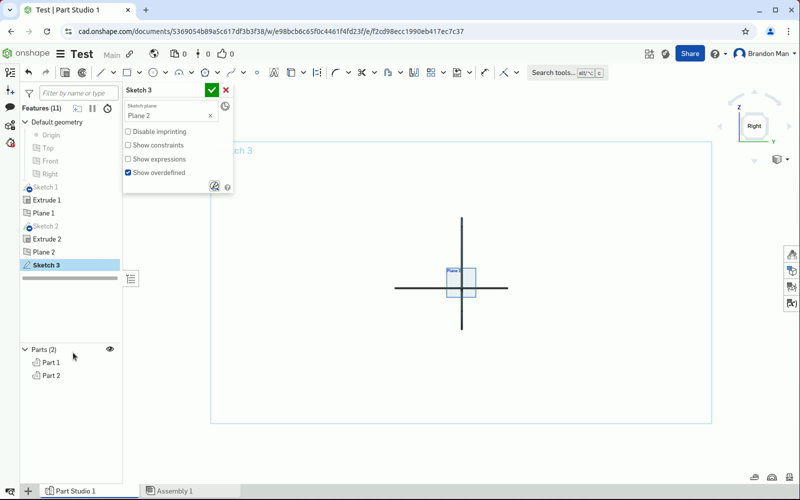
key(y)
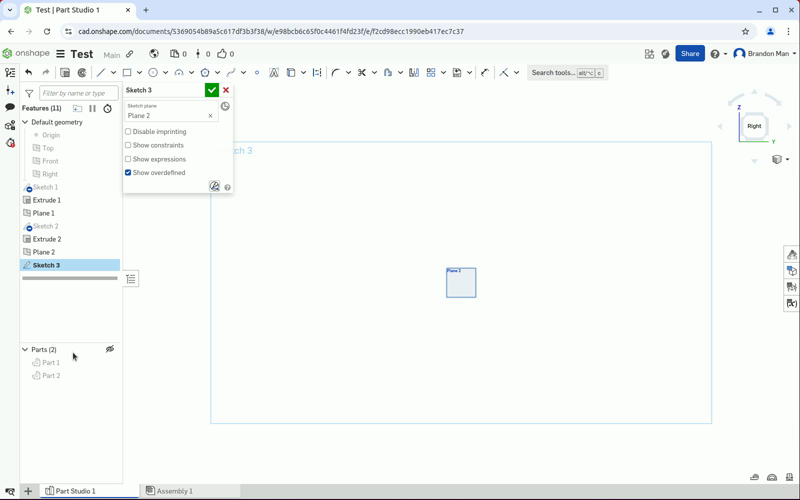
key(l)
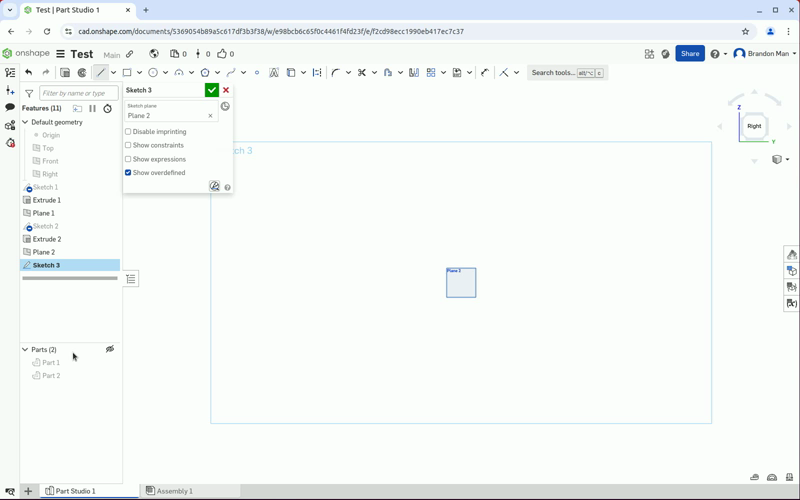
key_down(shift)
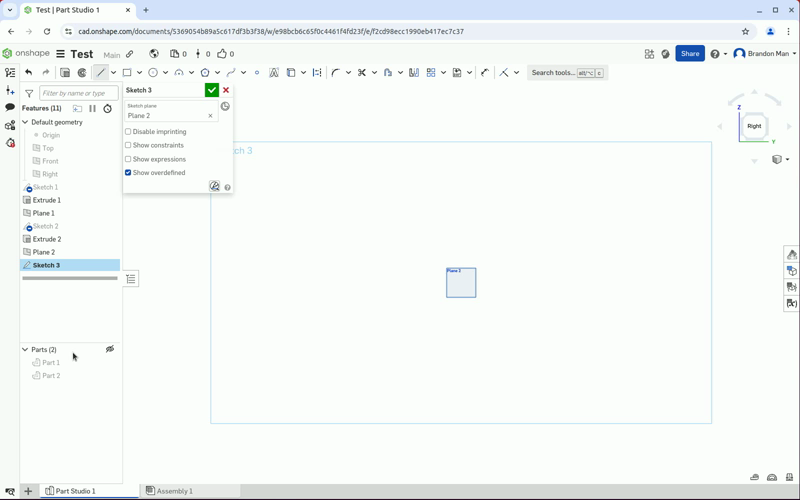
mouse_move(348, 288)
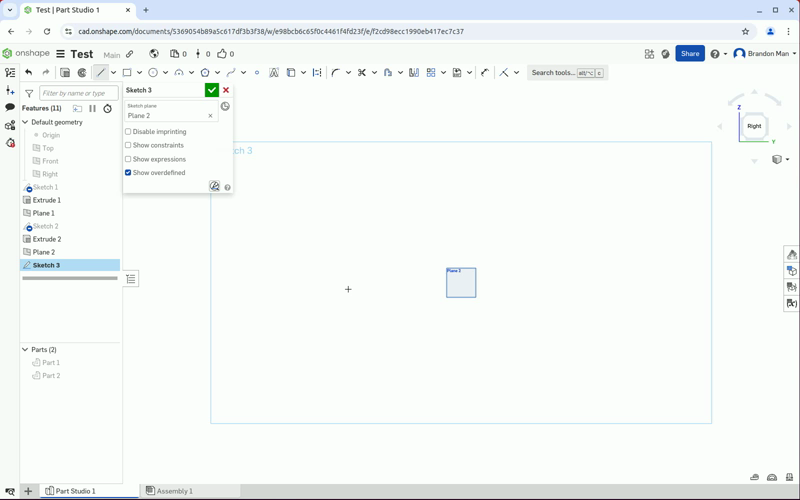
click(348, 288)
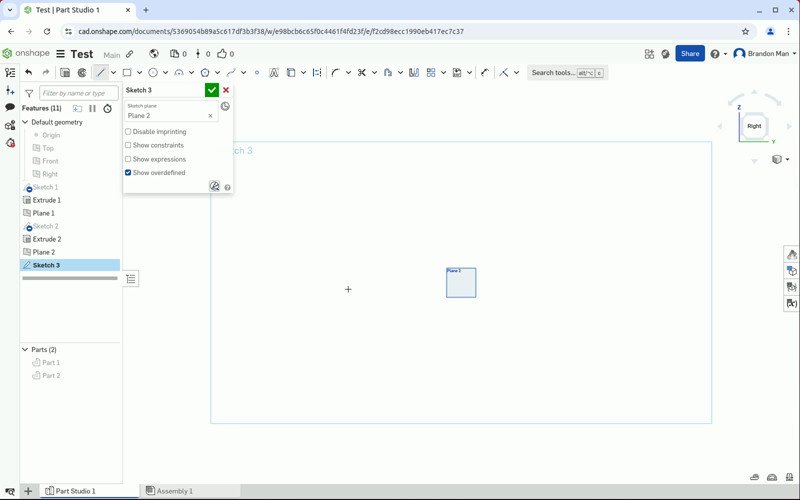
key_up(shift)
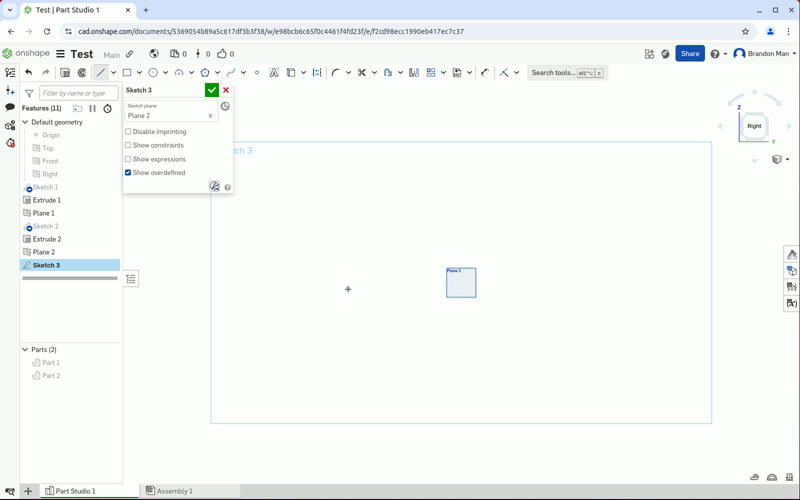
key_down(shift)
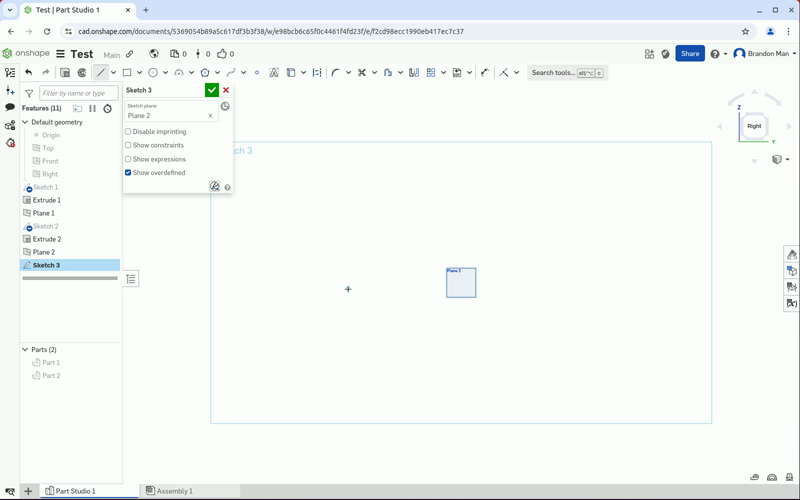
mouse_move(460, 288)
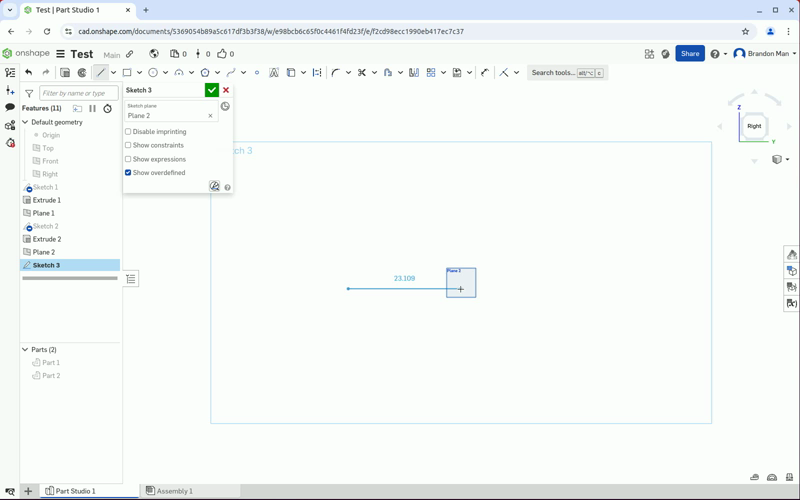
click(460, 288)
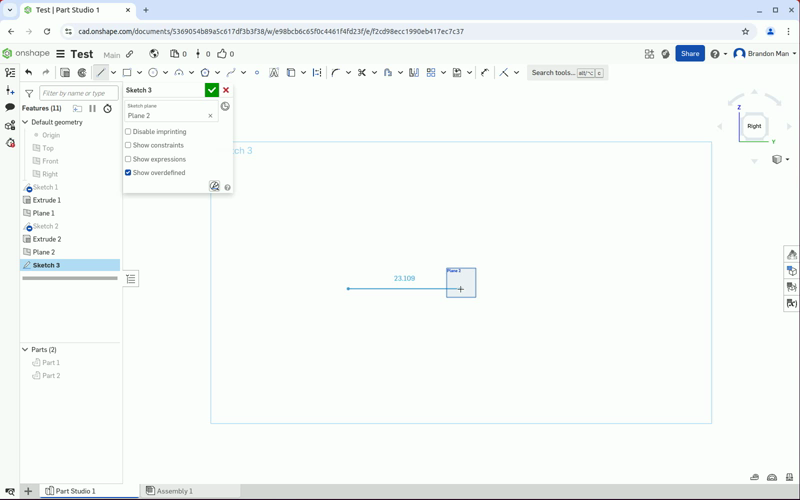
key_up(shift)
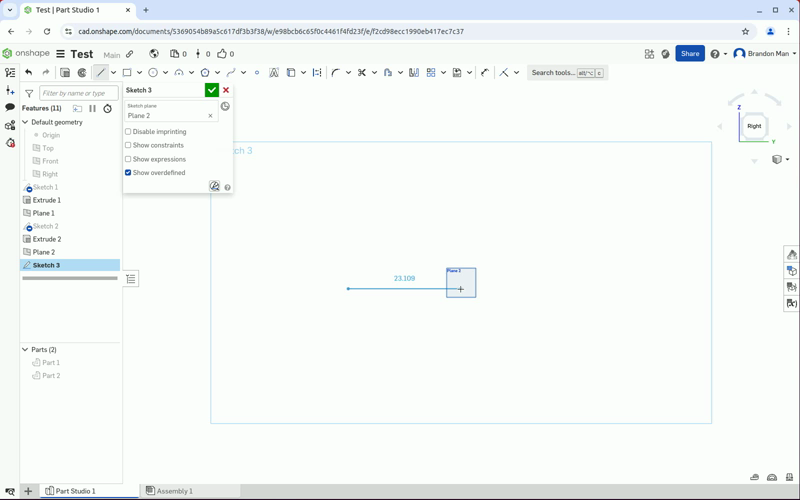
key(esc)
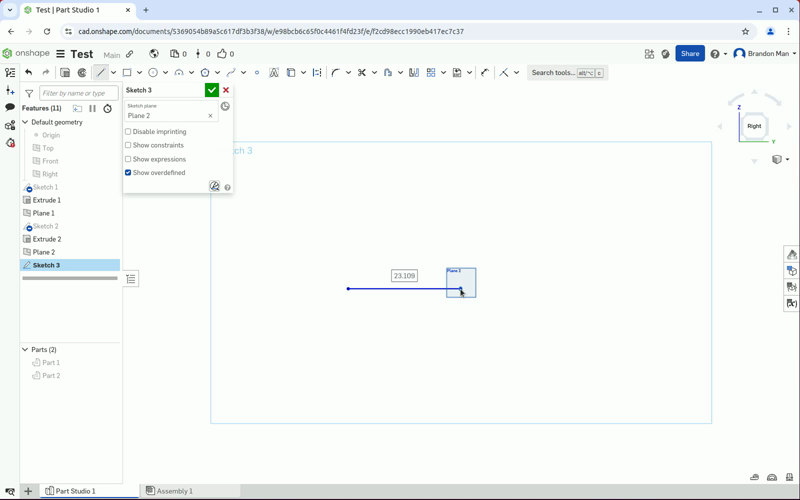
key(a)
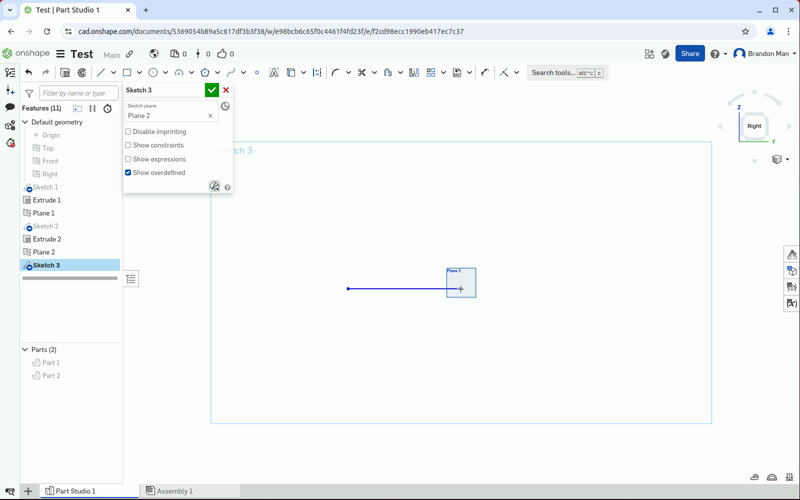
mouse_move(460, 288)
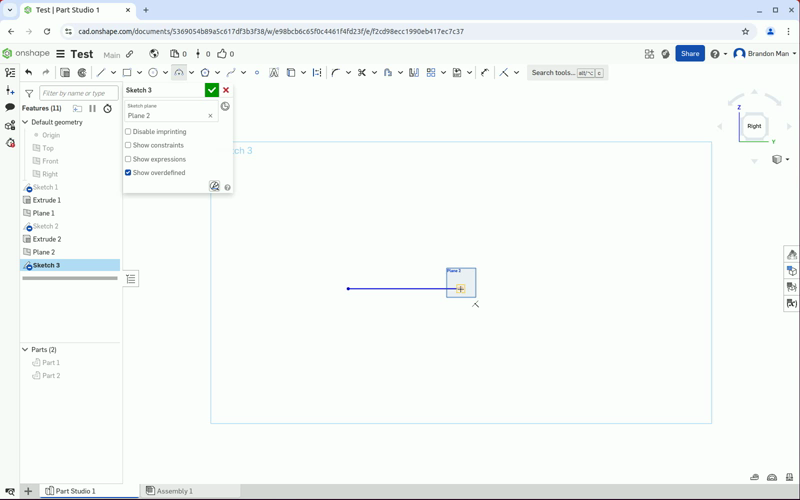
click(460, 288)
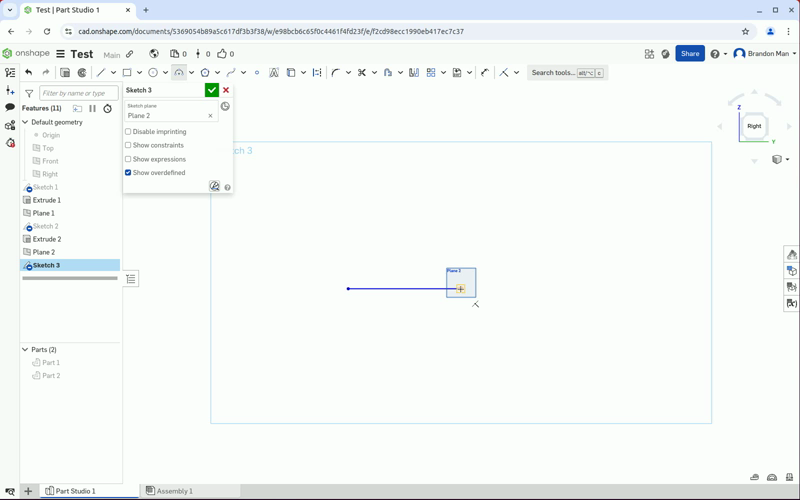
key_down(shift)
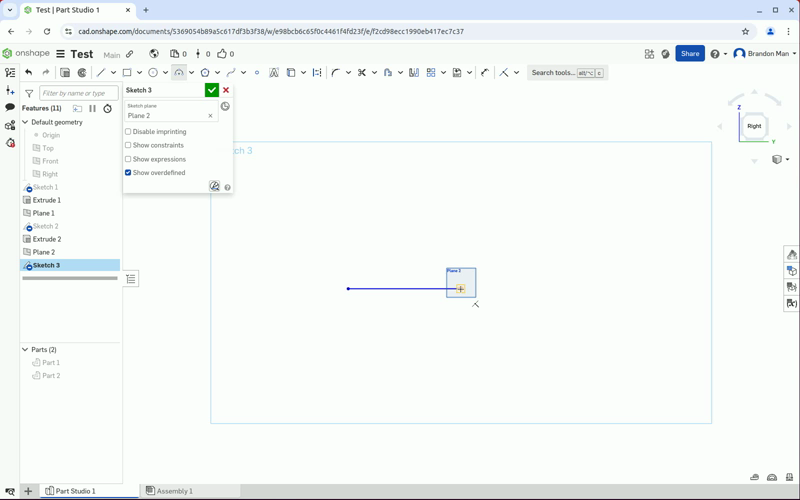
mouse_move(460, 287)
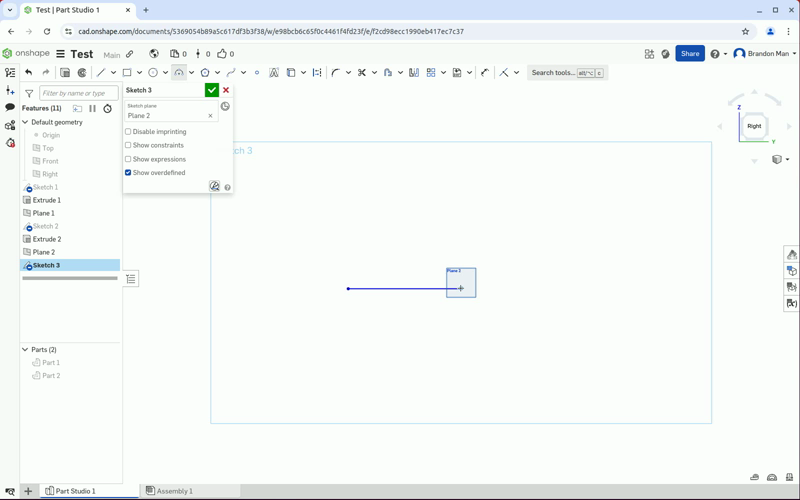
scroll(6)
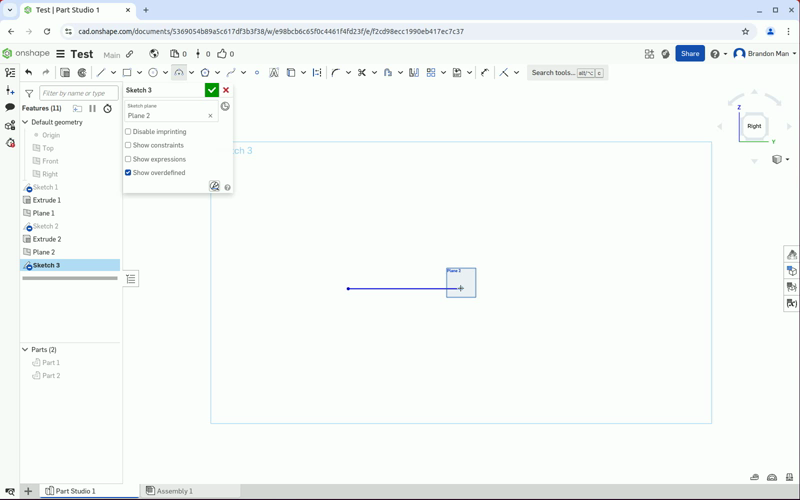
scroll(6)
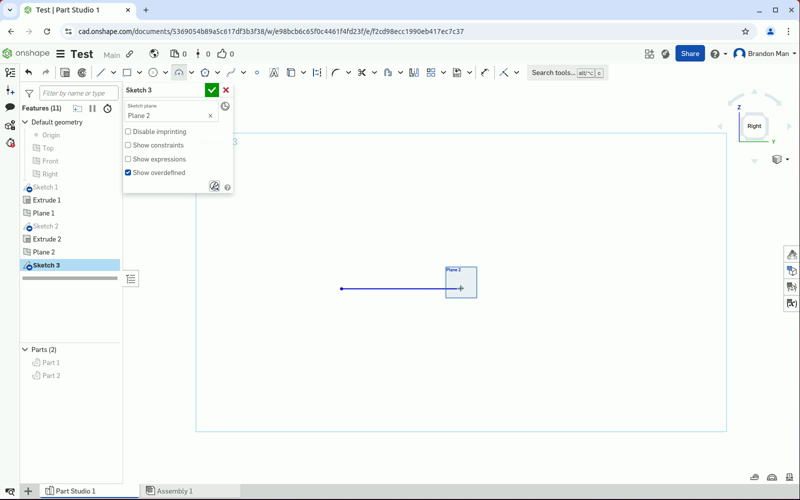
scroll(6)
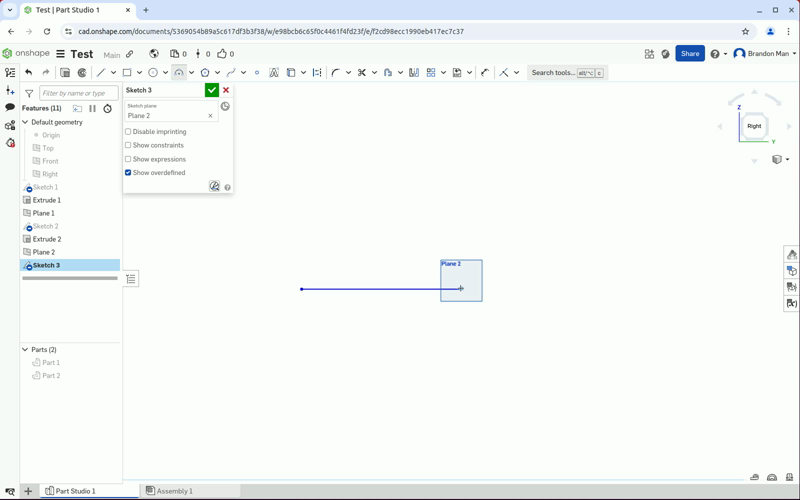
scroll(6)
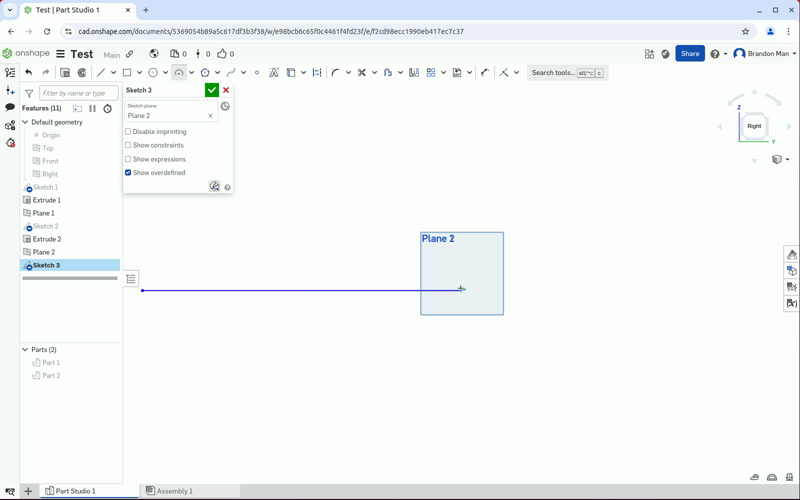
scroll(6)
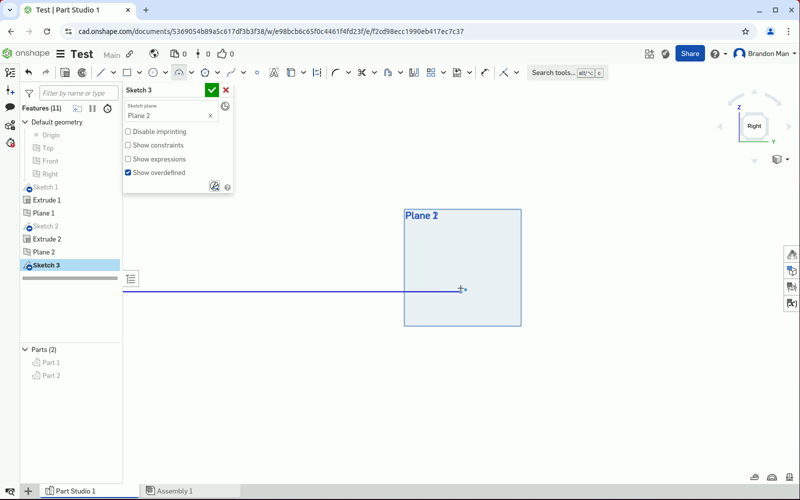
scroll(6)
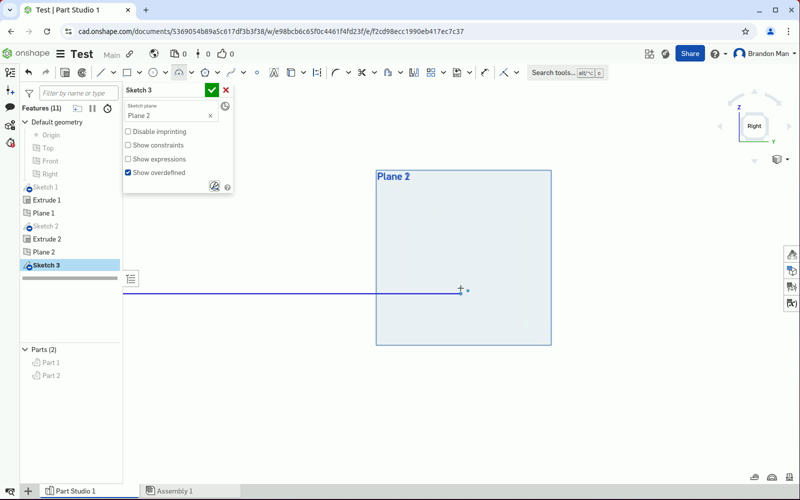
scroll(6)
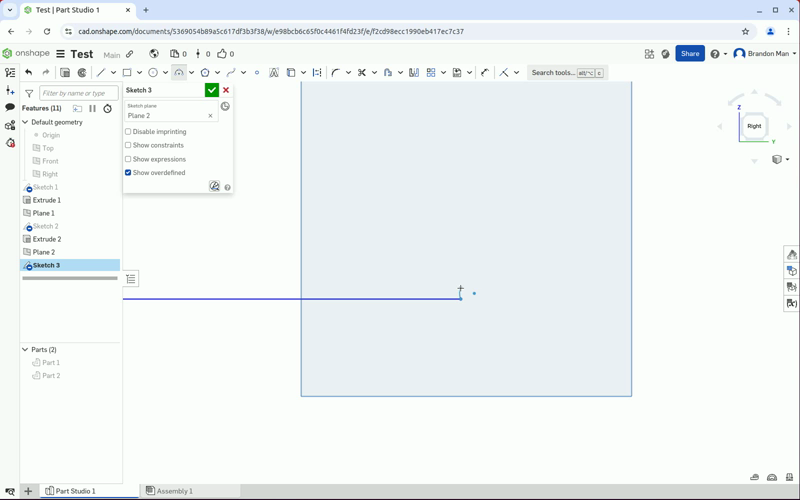
click(460, 287)
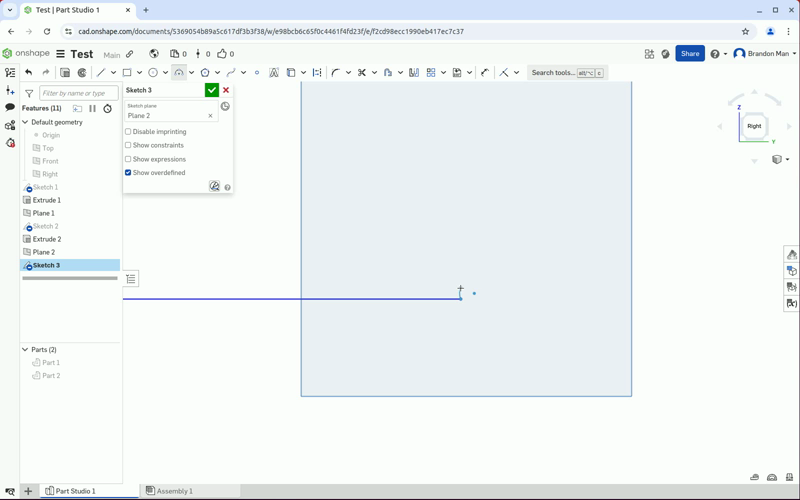
scroll(-6)
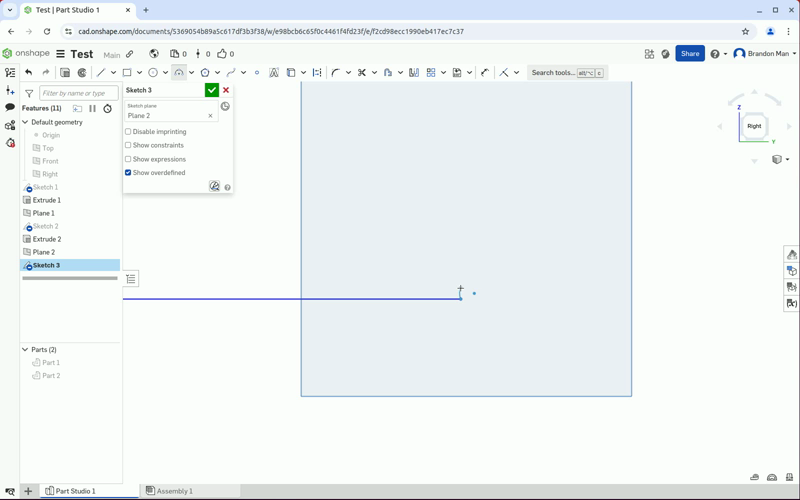
scroll(-6)
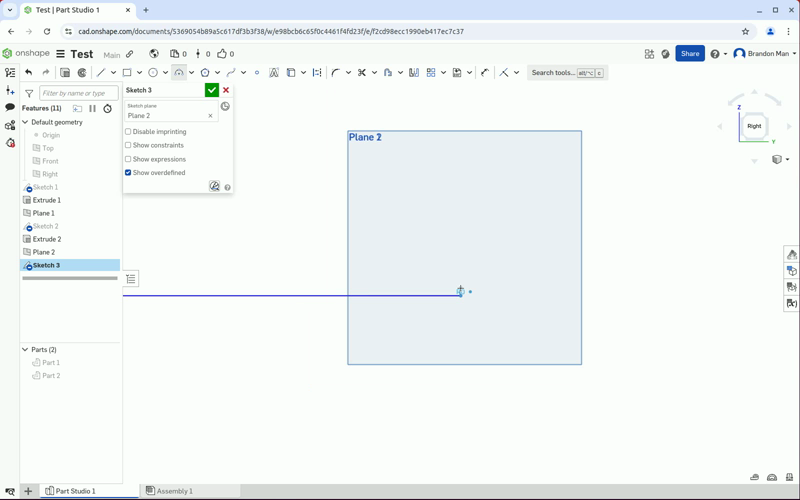
scroll(-6)
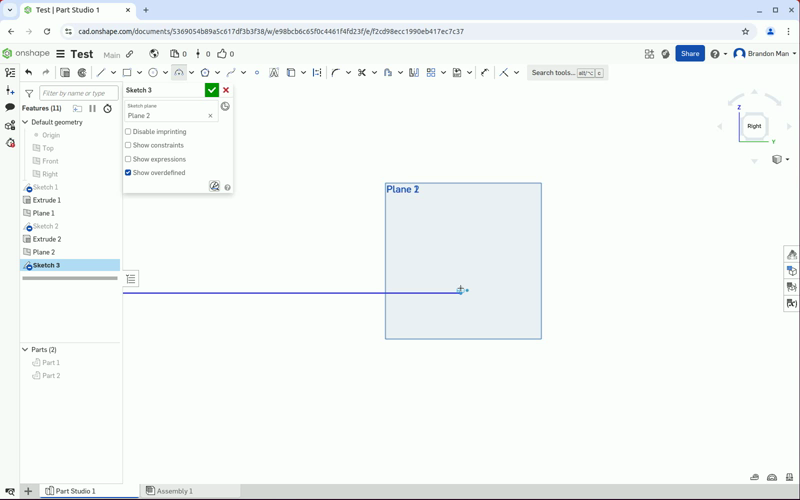
scroll(-6)
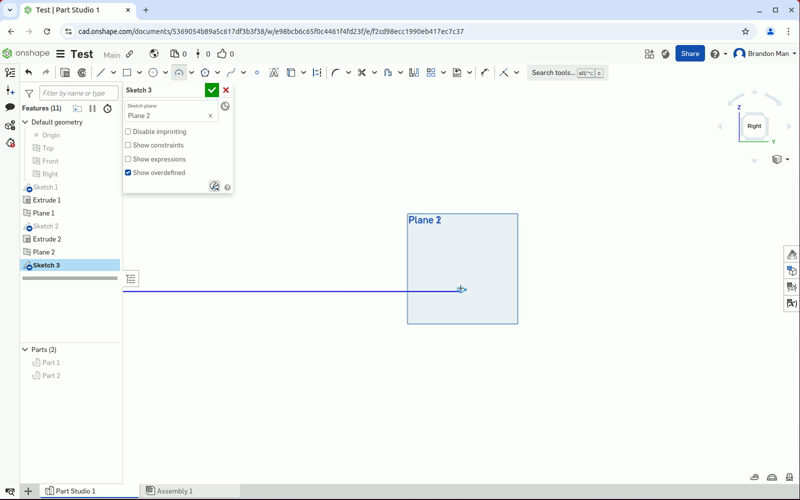
scroll(-6)
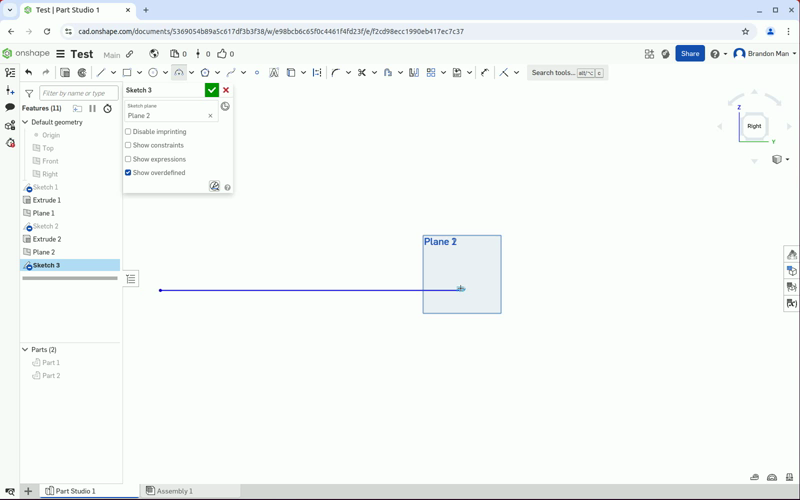
scroll(-6)
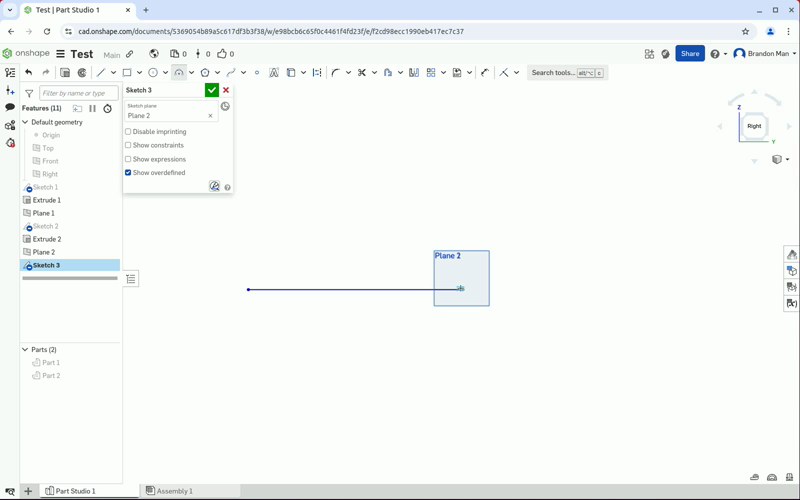
scroll(-6)
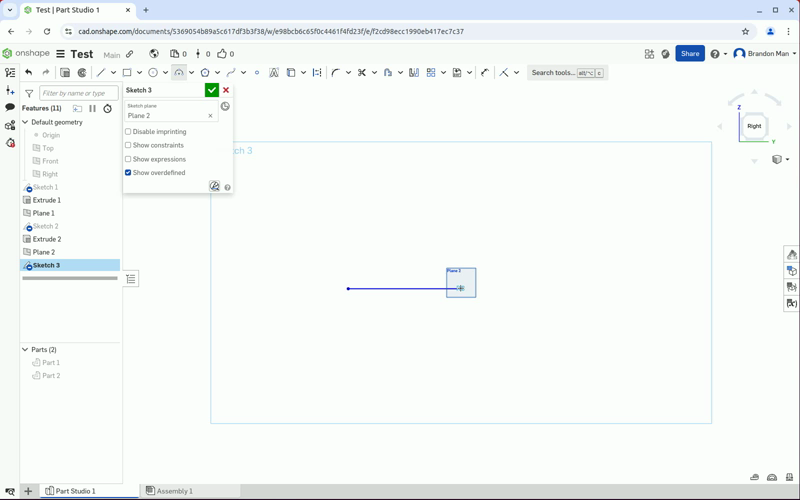
mouse_move(461, 288)
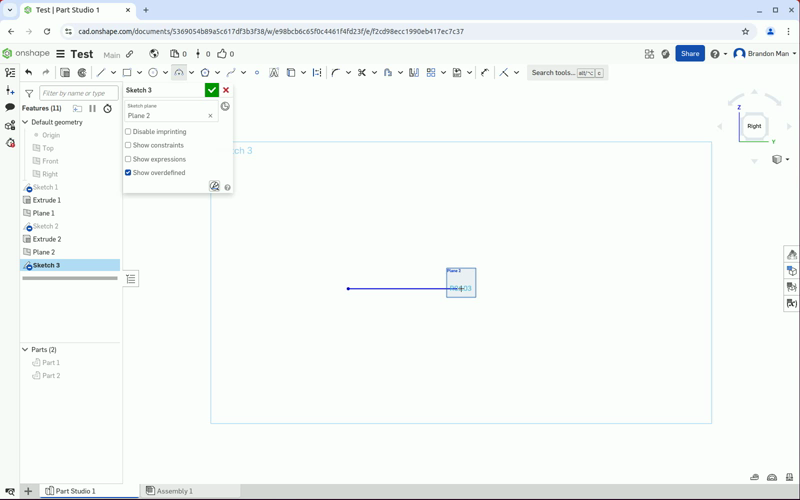
scroll(6)
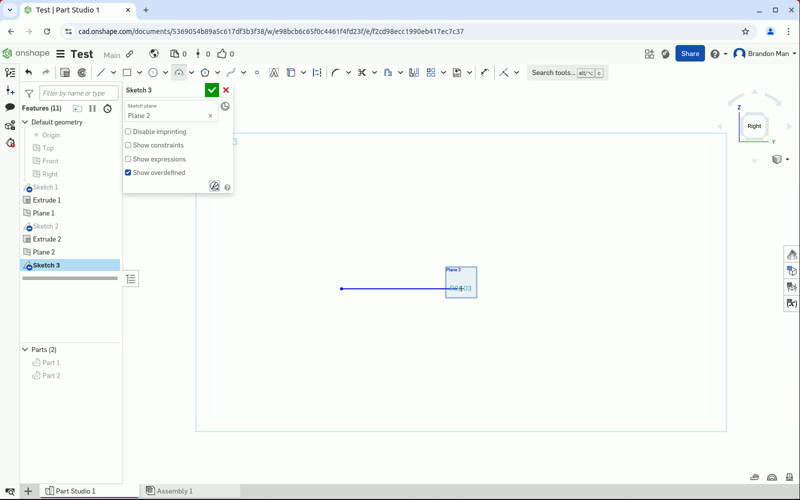
scroll(6)
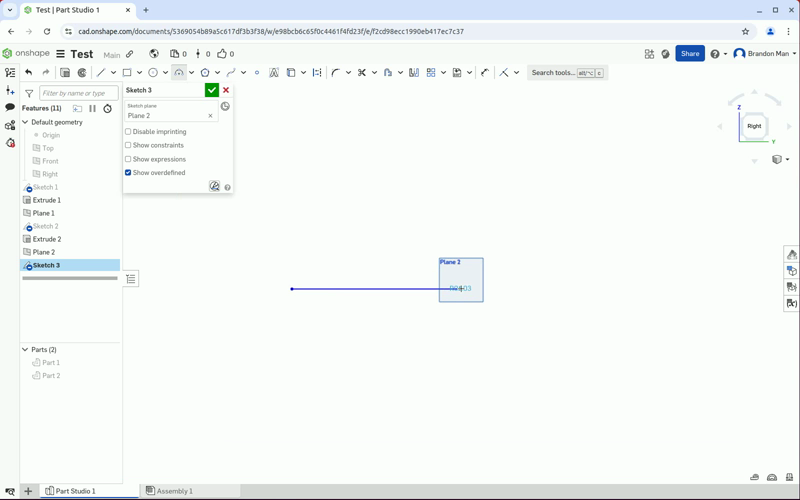
scroll(6)
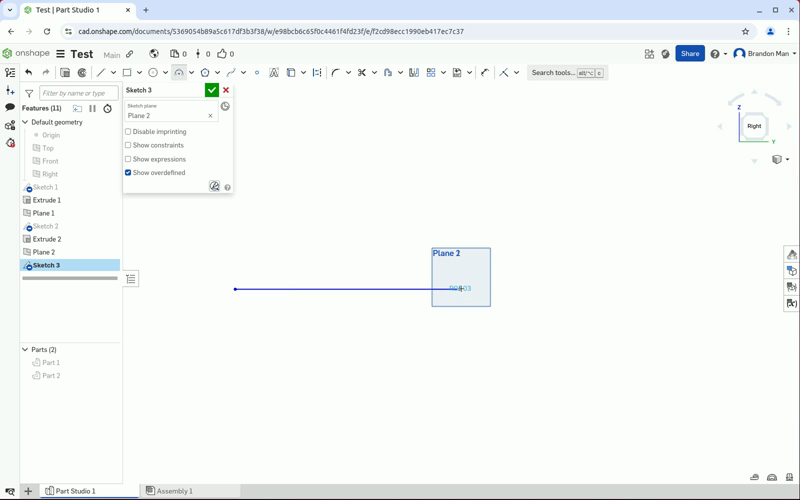
scroll(6)
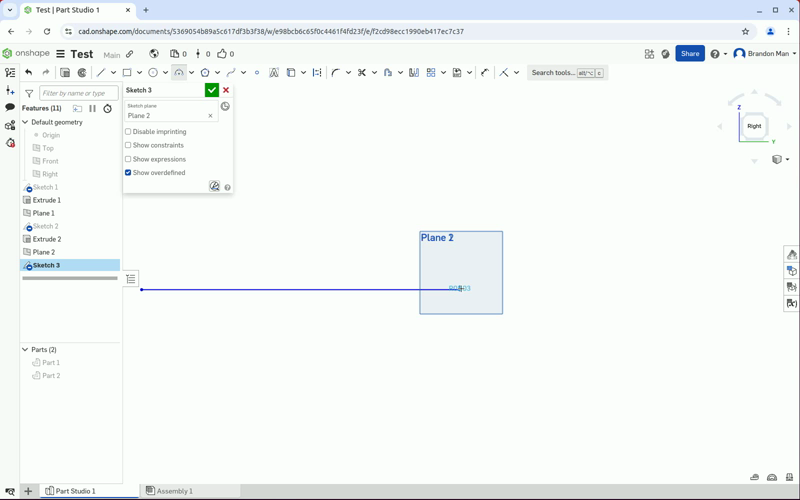
scroll(6)
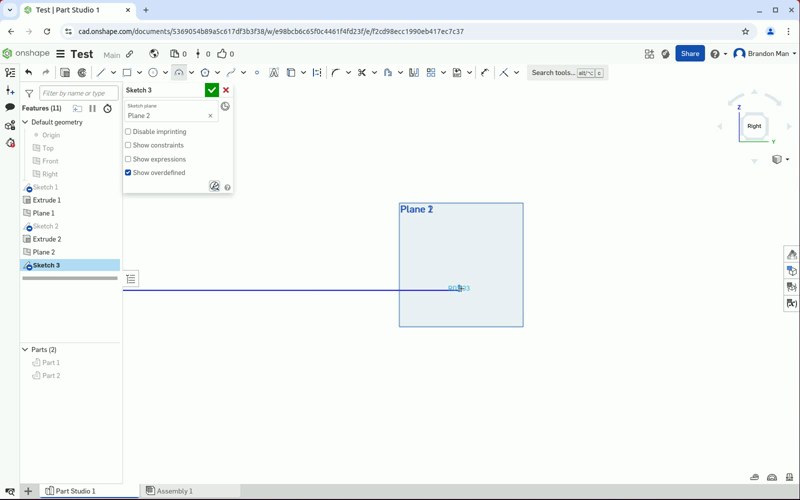
scroll(6)
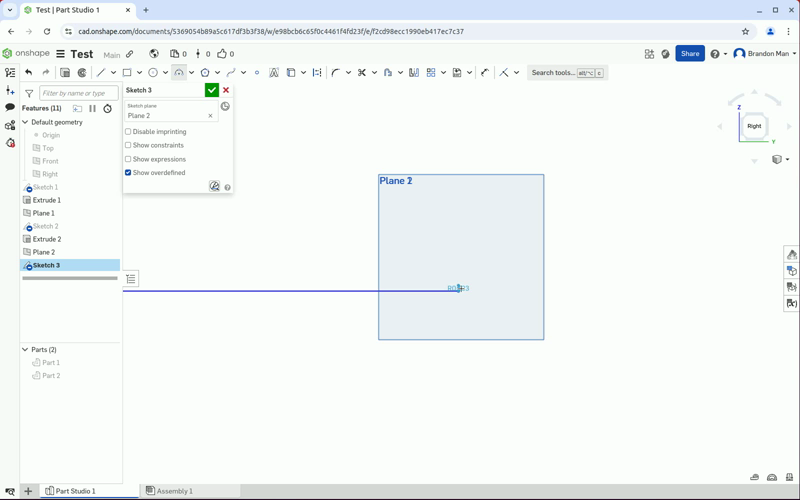
scroll(6)
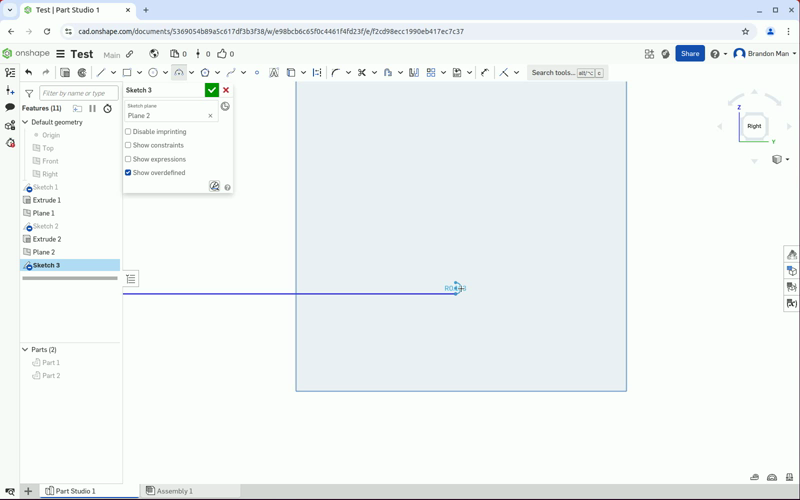
click(461, 288)
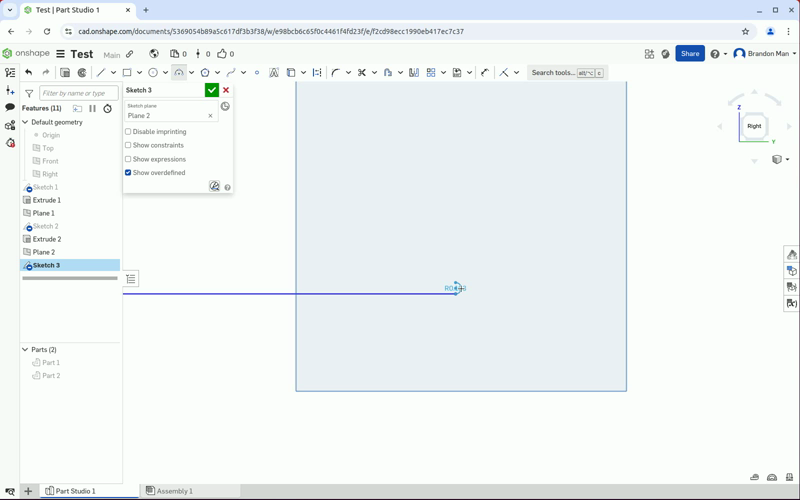
scroll(-6)
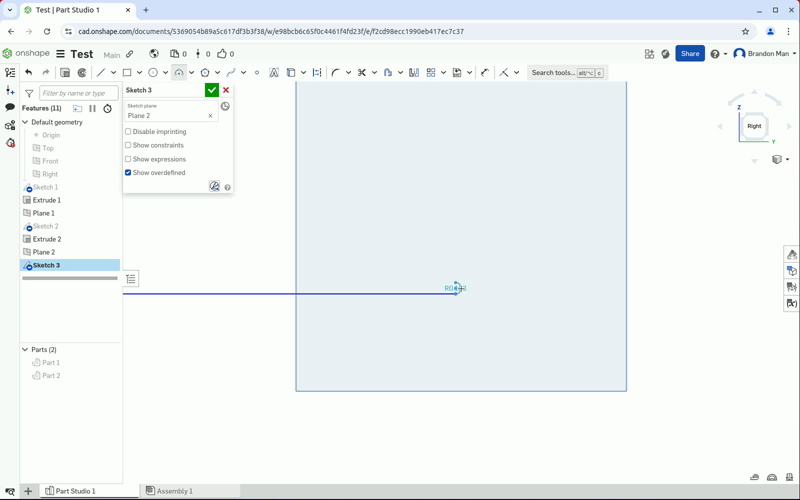
scroll(-6)
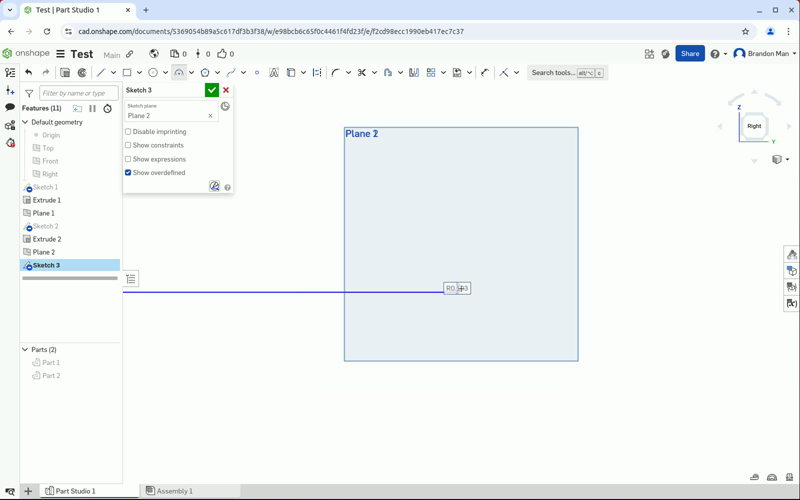
scroll(-6)
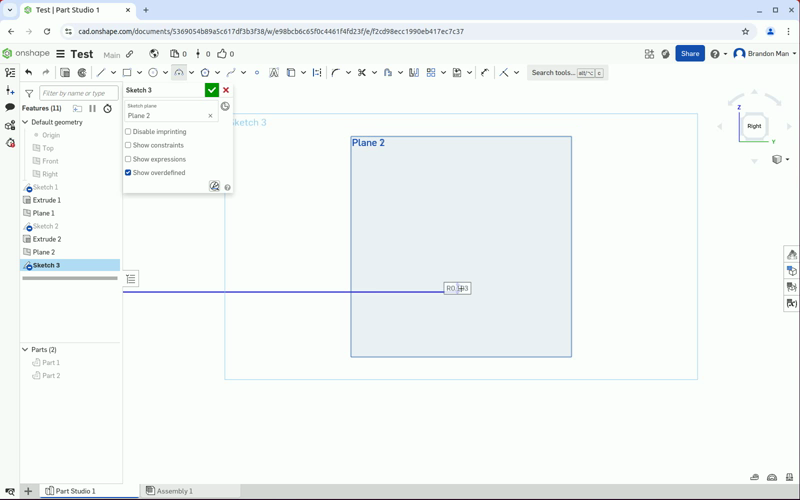
scroll(-6)
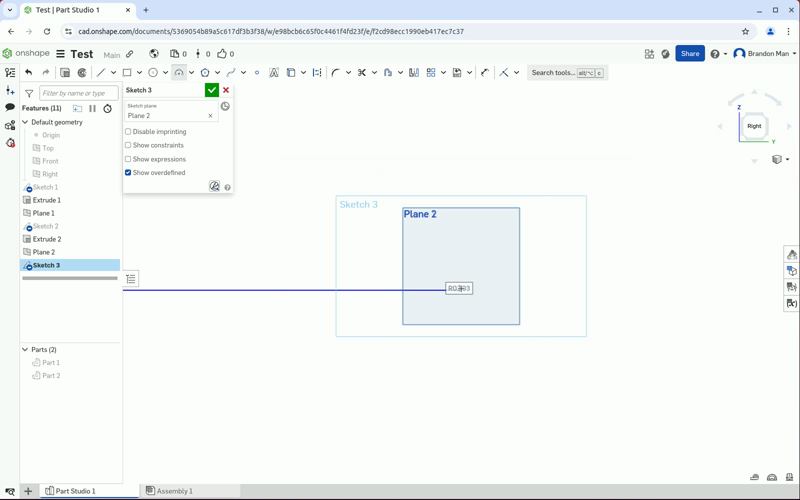
scroll(-6)
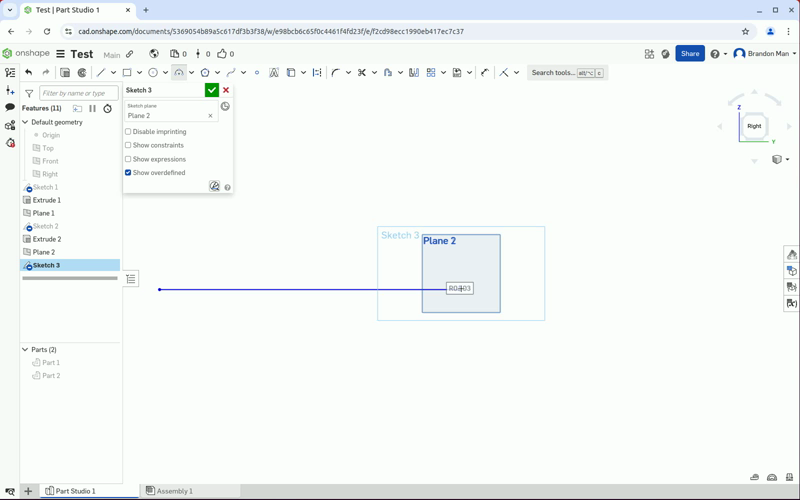
scroll(-6)
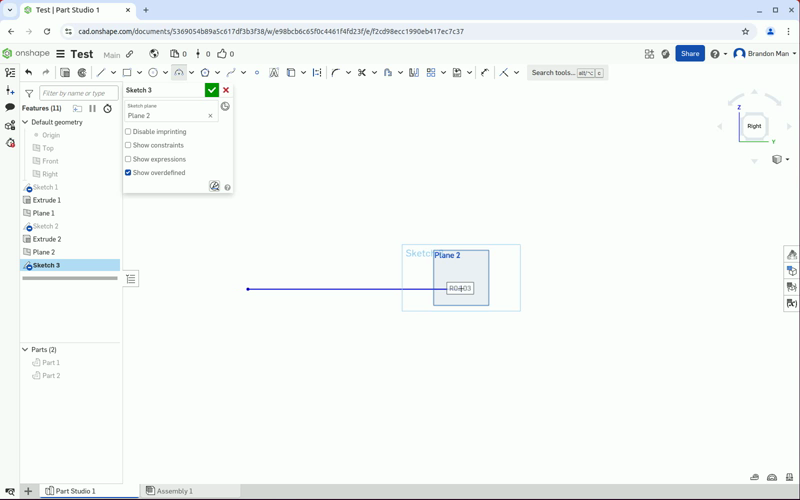
scroll(-6)
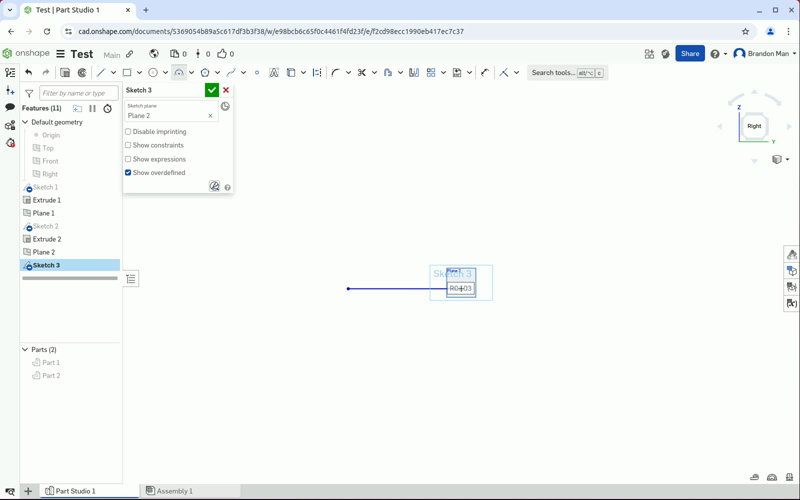
key_up(shift)
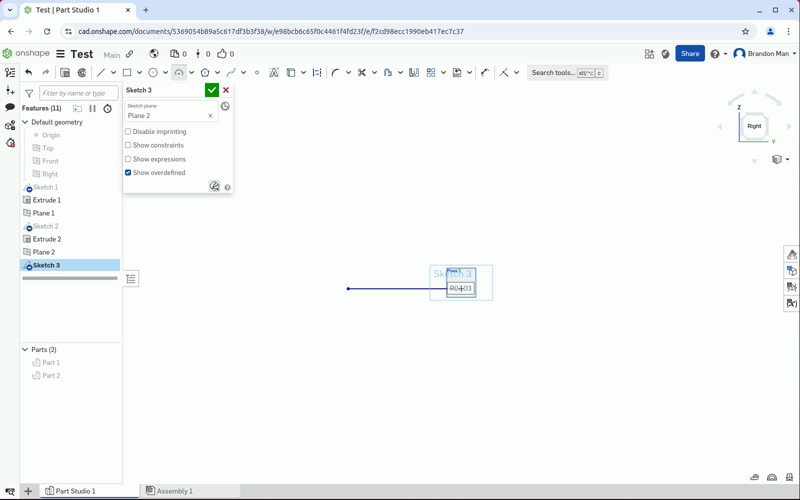
key(esc)
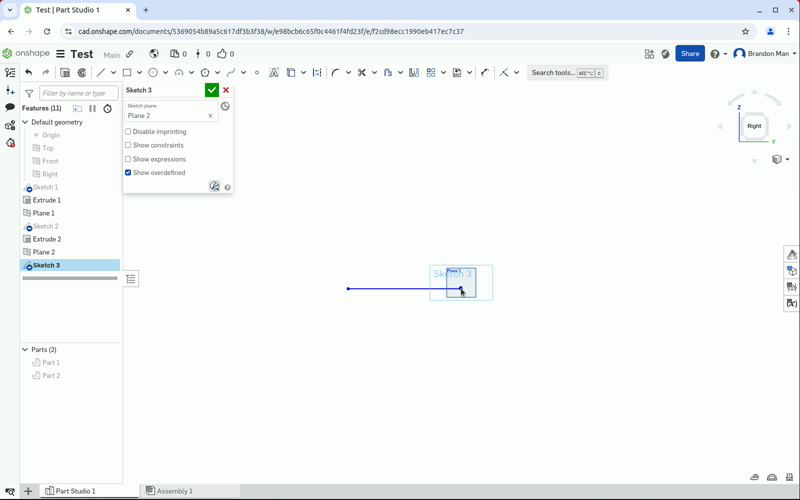
key(l)
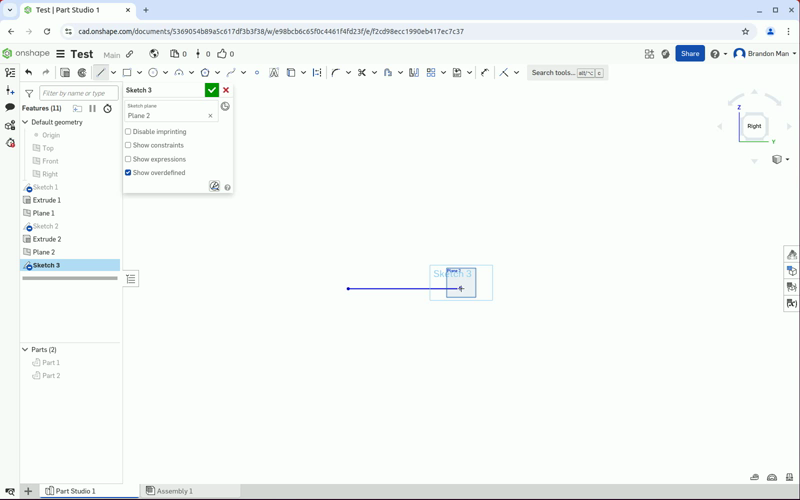
mouse_move(460, 287)
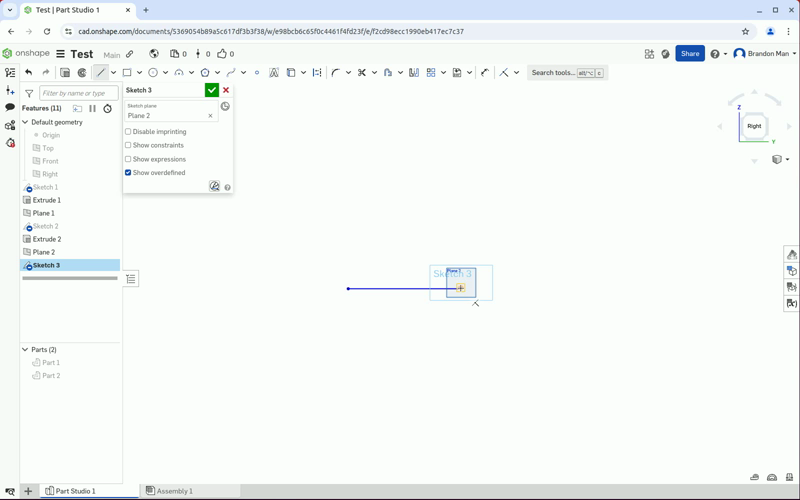
scroll(6)
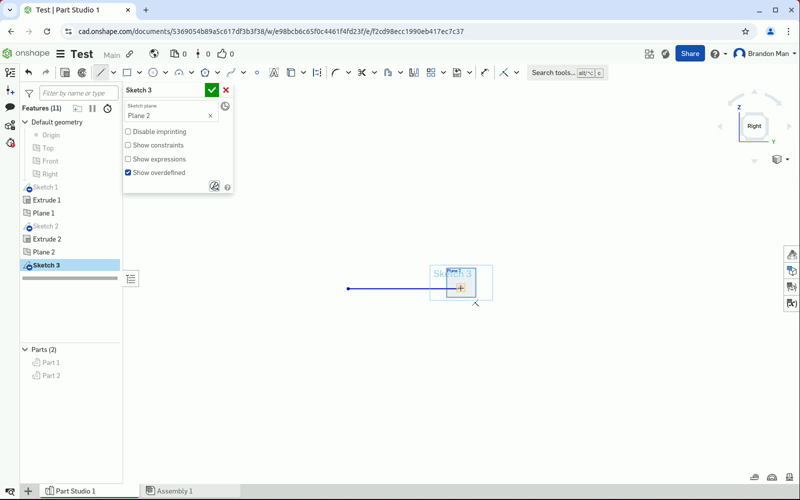
scroll(6)
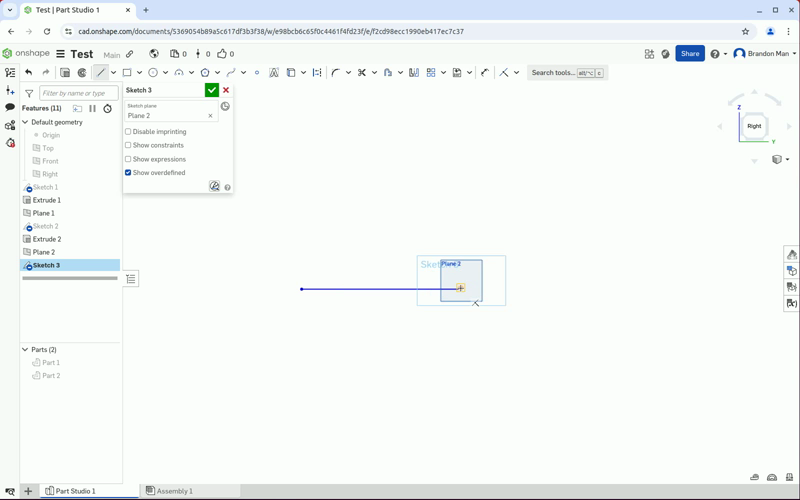
scroll(6)
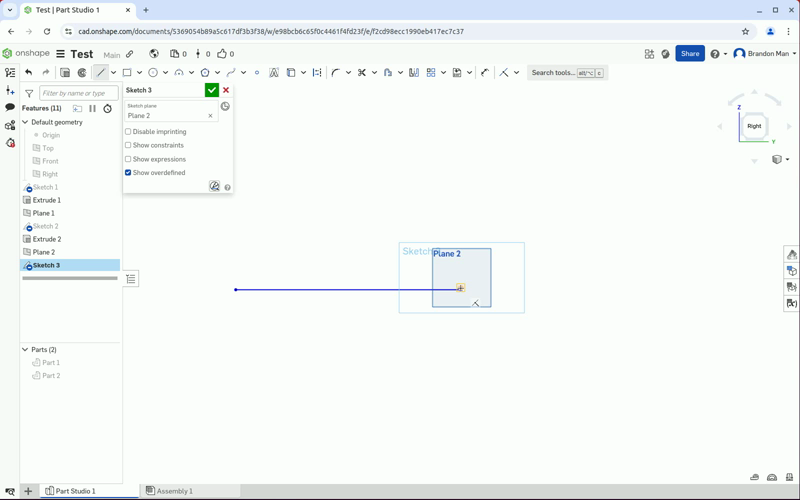
scroll(6)
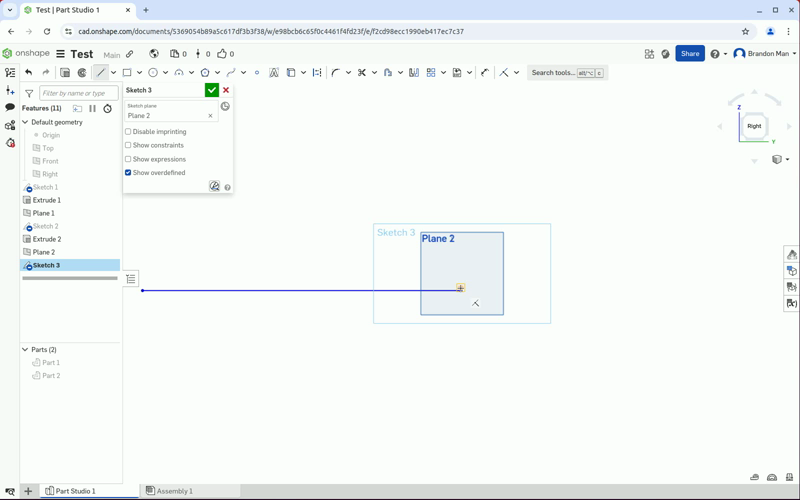
scroll(6)
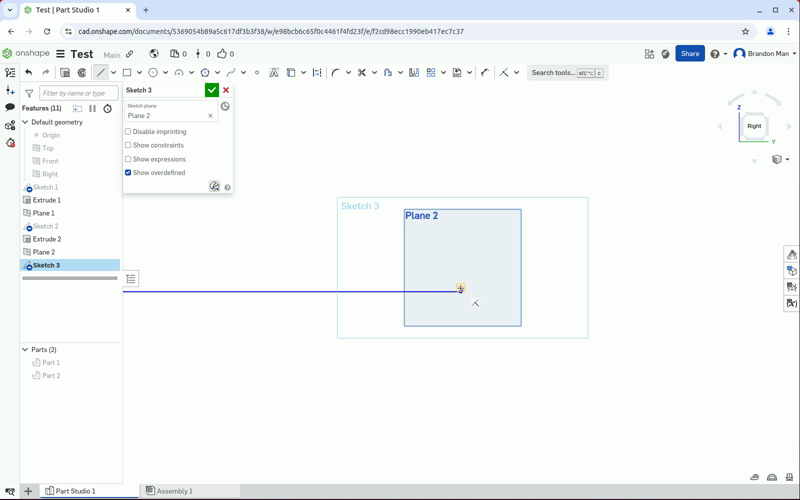
scroll(6)
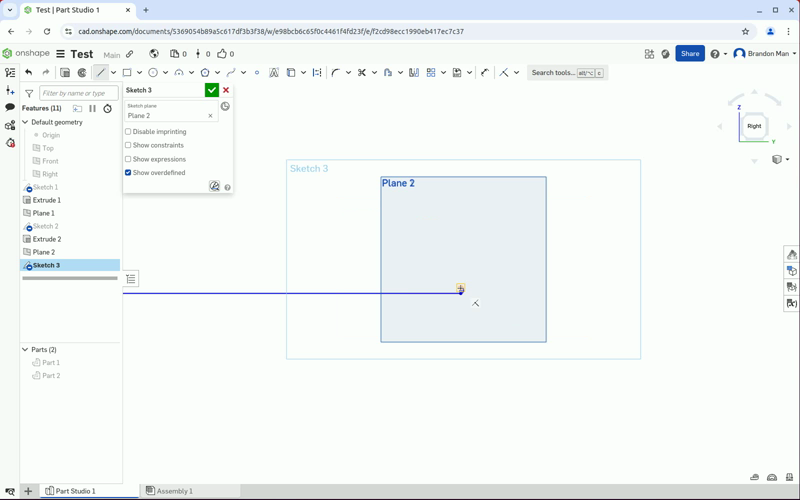
scroll(6)
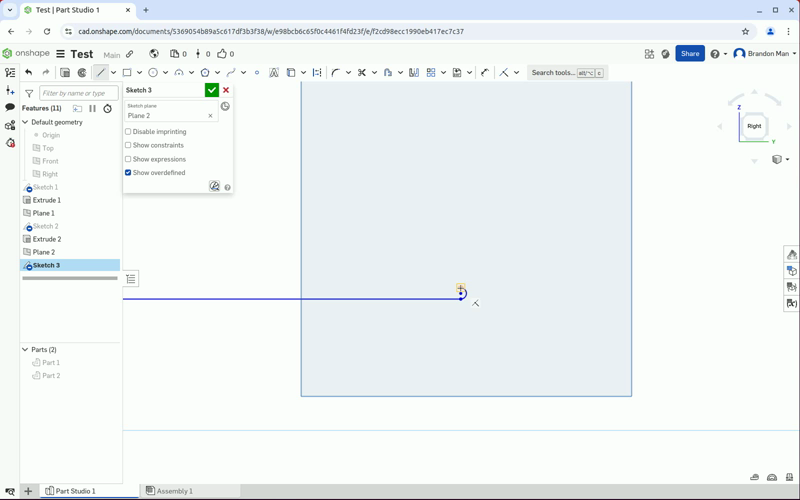
click(460, 287)
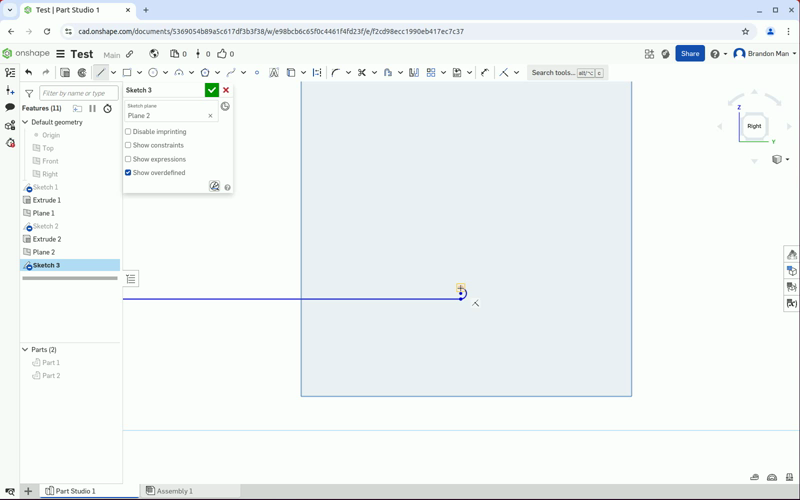
scroll(-6)
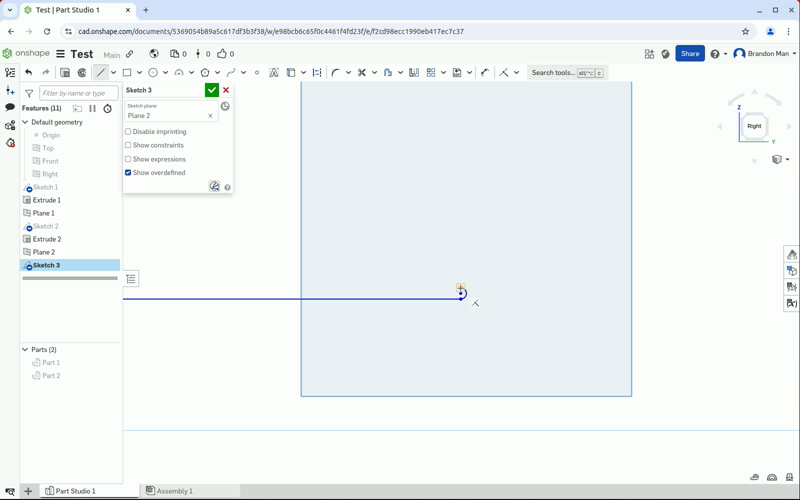
scroll(-6)
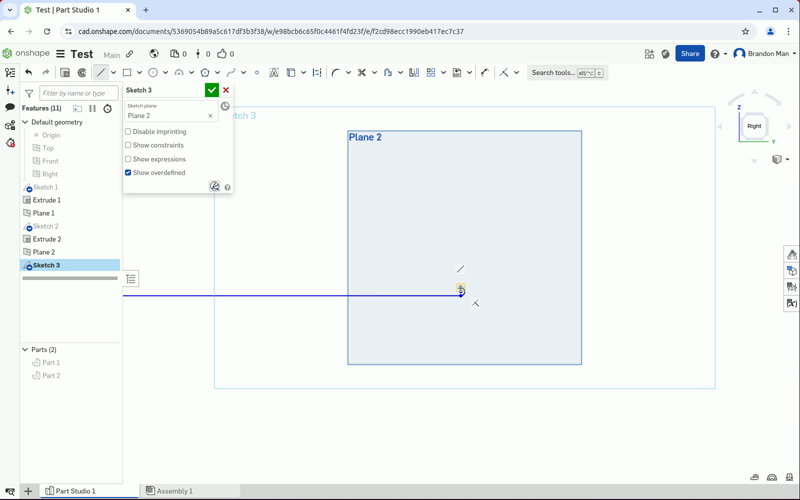
scroll(-6)
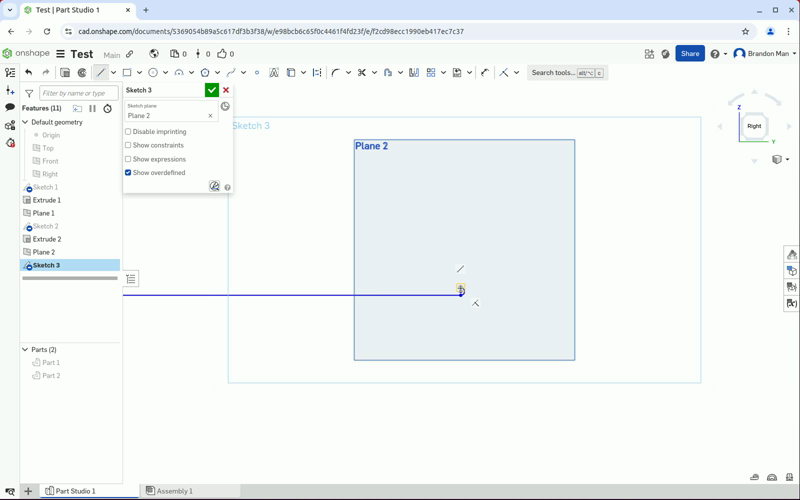
scroll(-6)
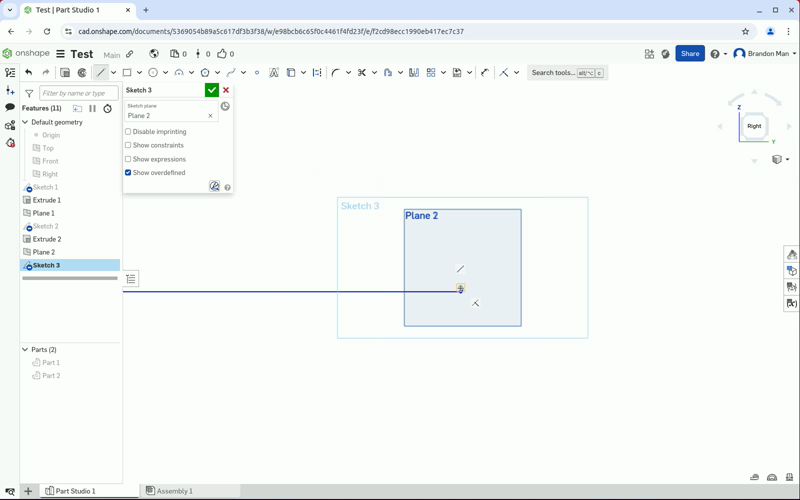
scroll(-6)
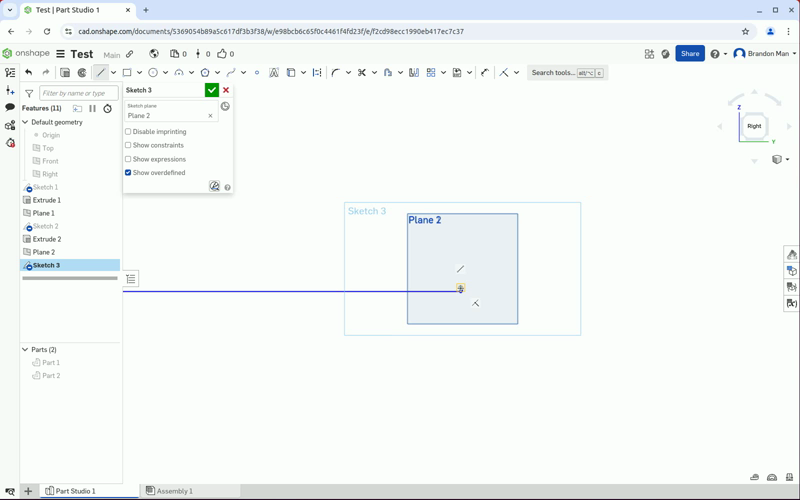
scroll(-6)
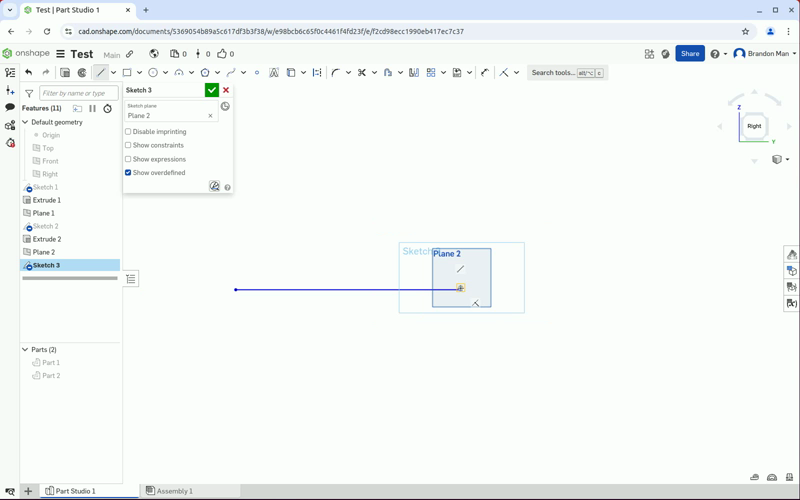
scroll(-6)
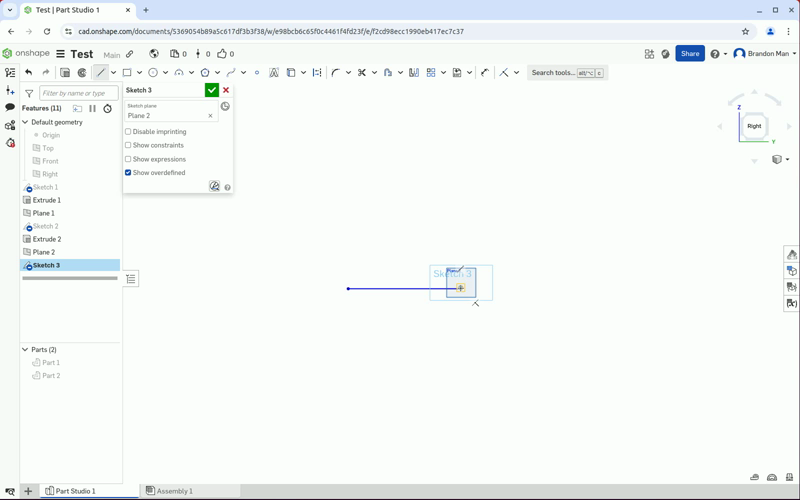
key_down(shift)
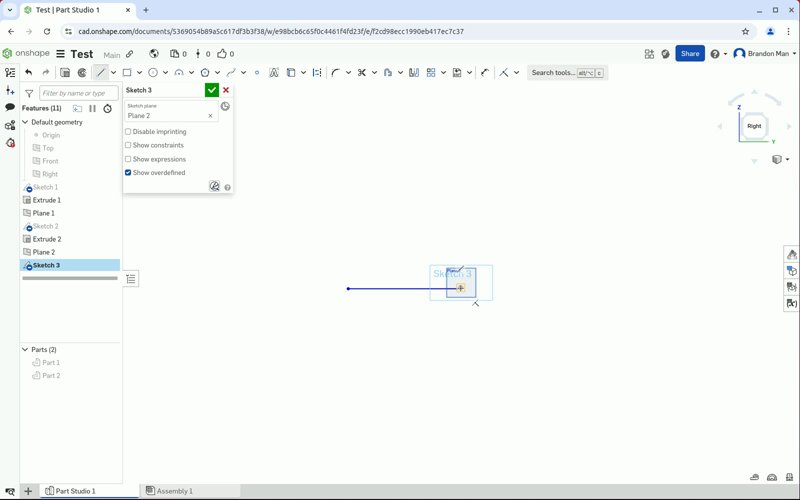
mouse_move(348, 287)
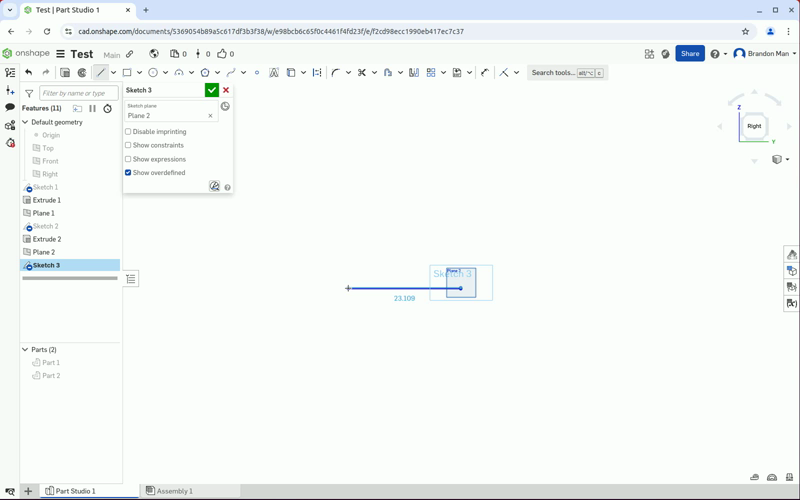
scroll(6)
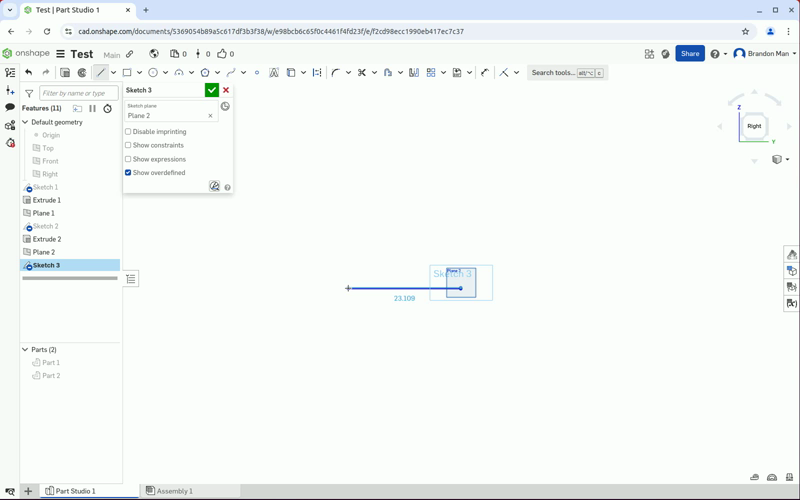
scroll(6)
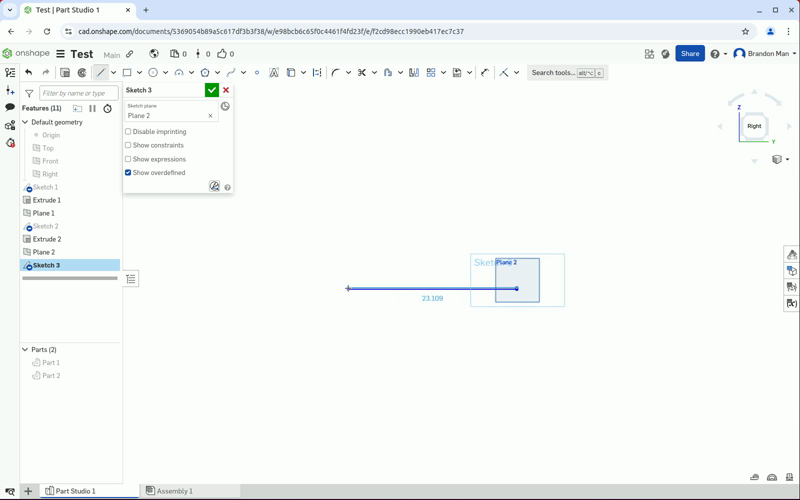
scroll(6)
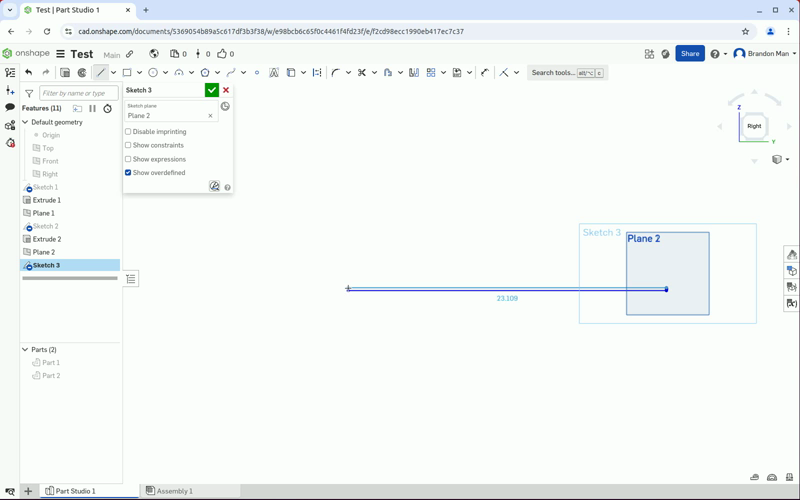
scroll(6)
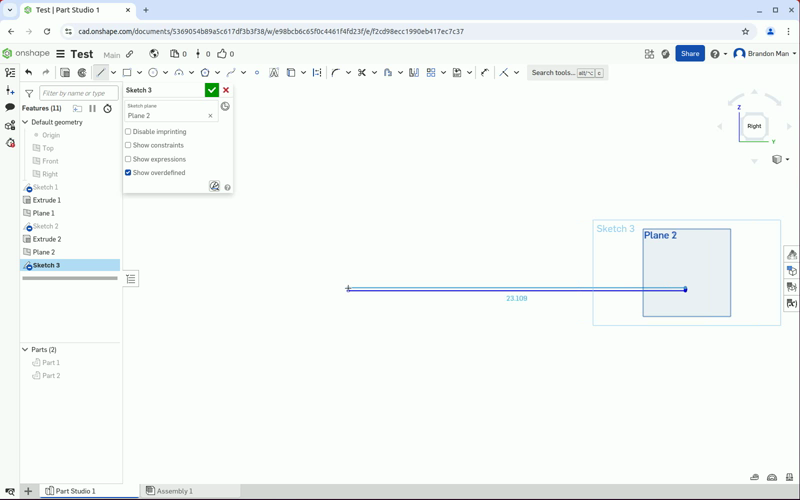
scroll(6)
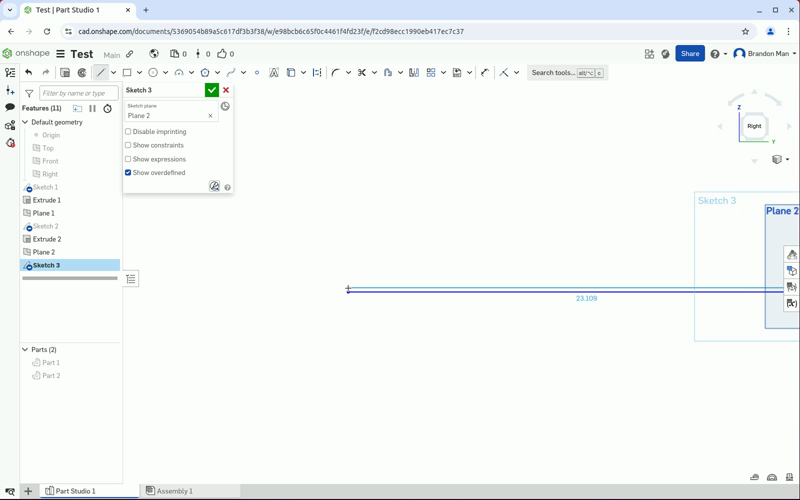
scroll(6)
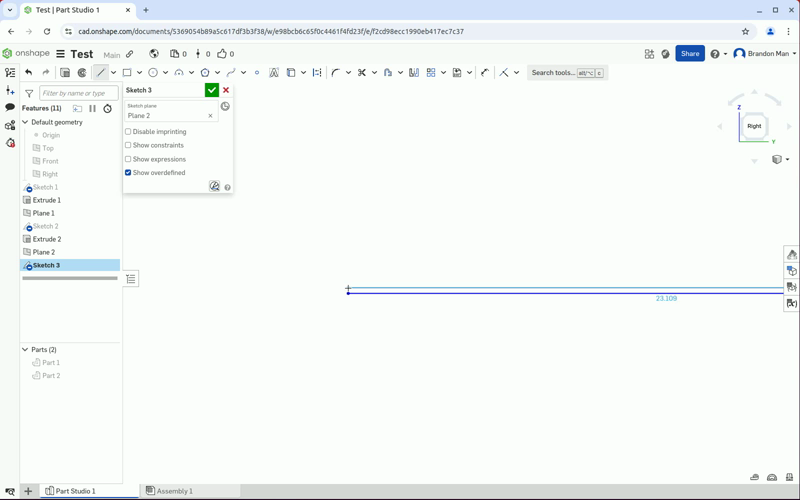
scroll(6)
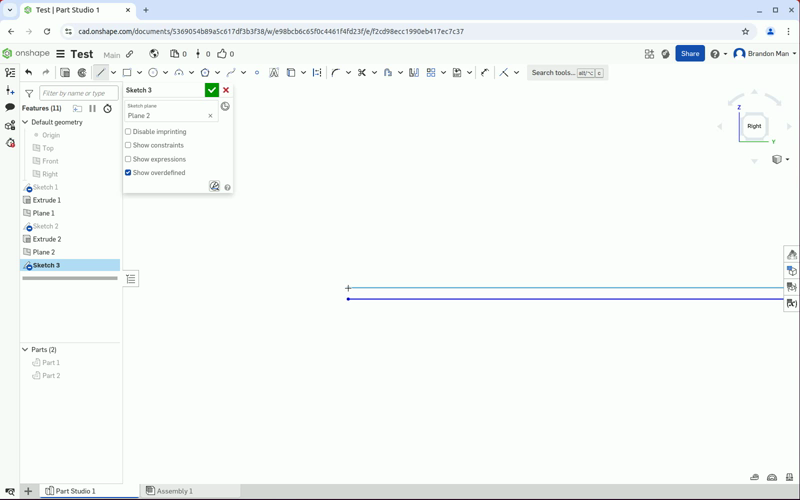
click(348, 287)
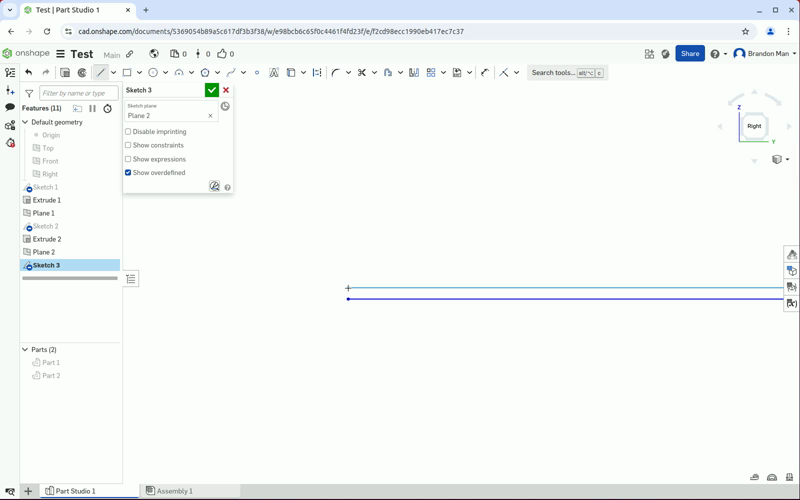
scroll(-6)
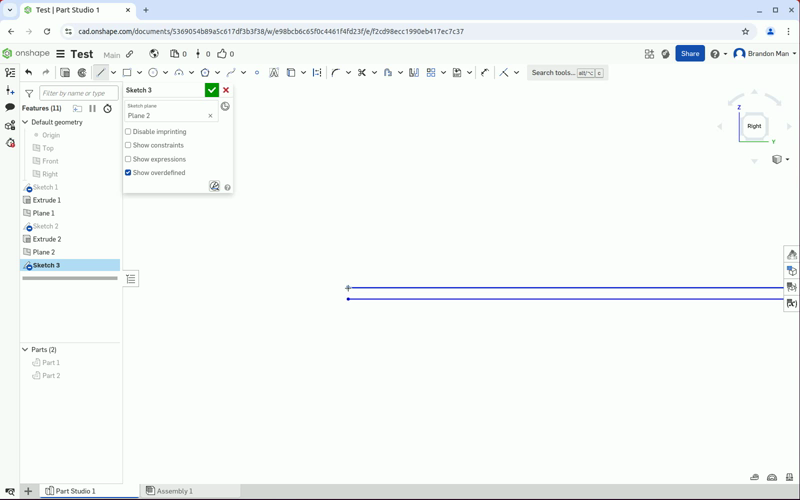
scroll(-6)
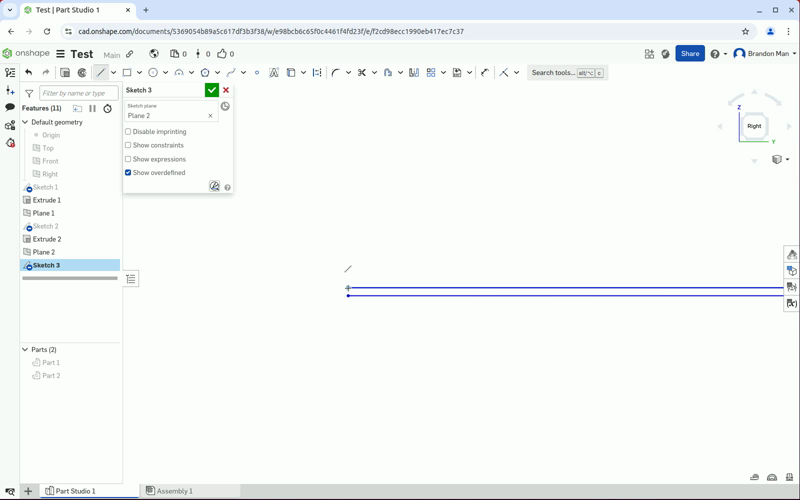
scroll(-6)
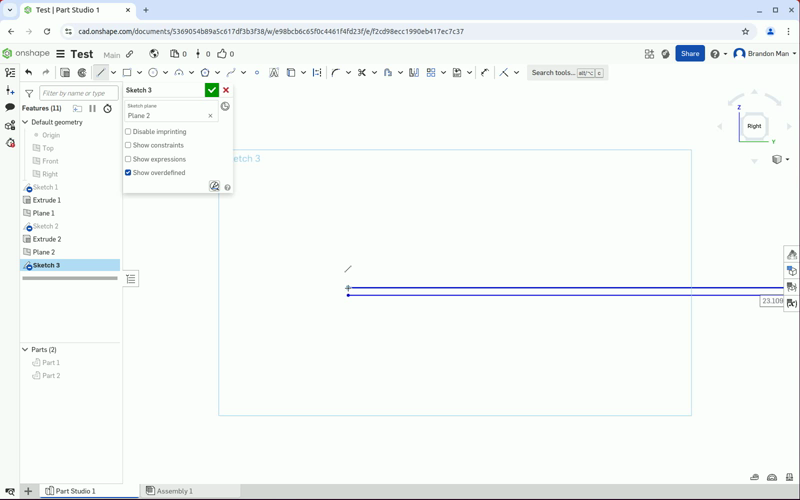
scroll(-6)
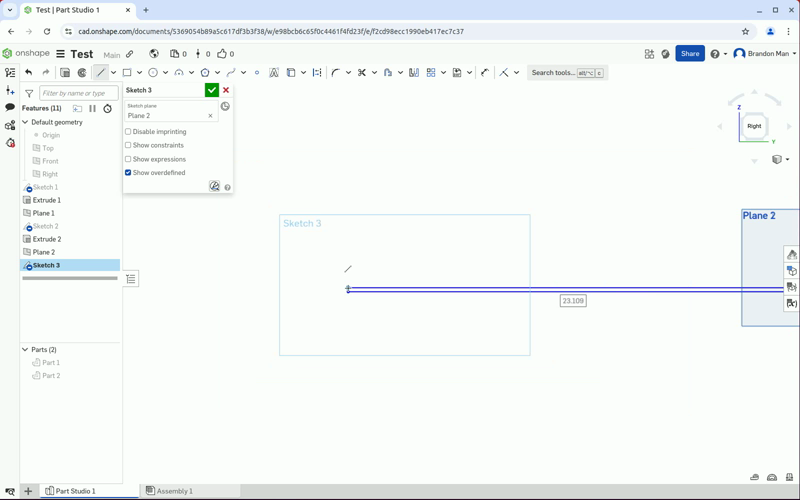
scroll(-6)
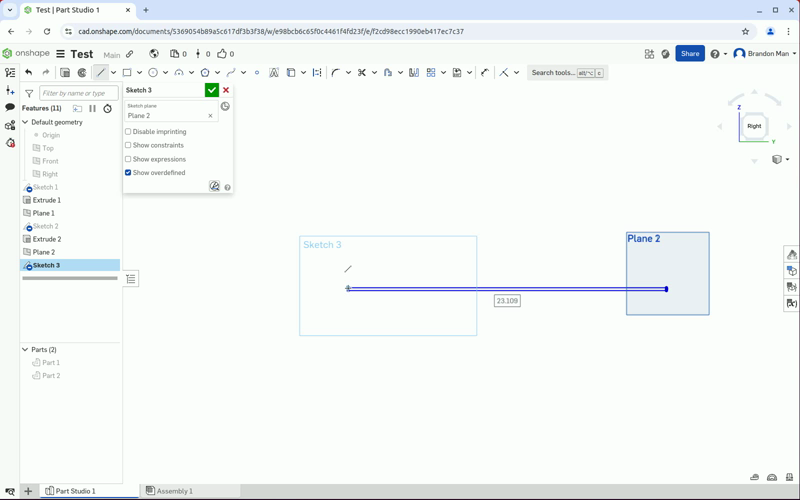
scroll(-6)
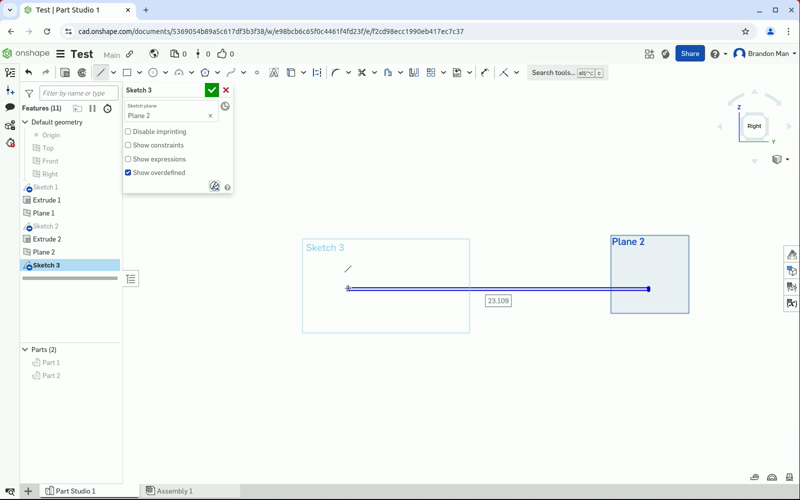
scroll(-6)
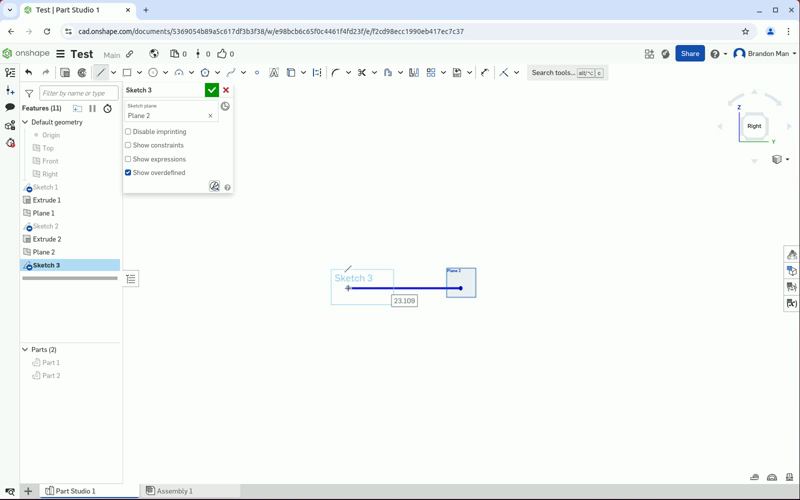
key_up(shift)
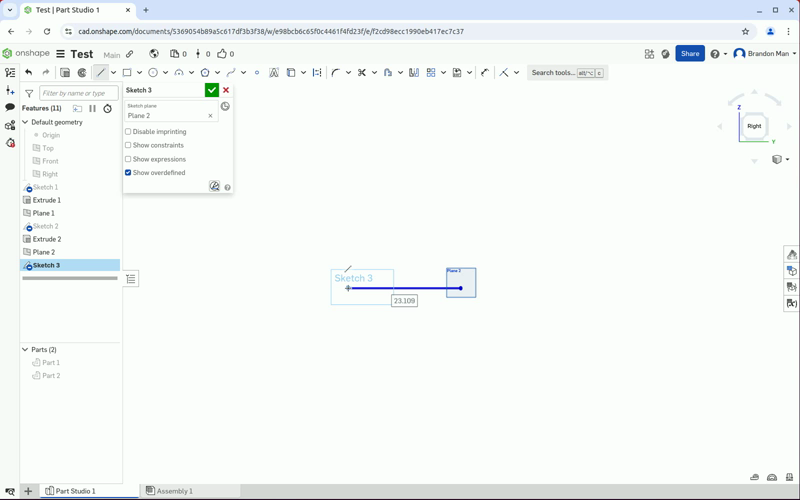
mouse_move(378, 287)
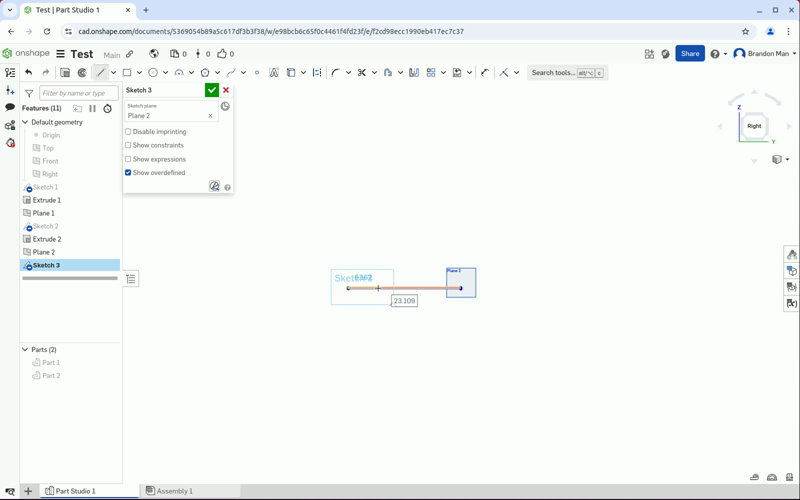
key_down(shift)
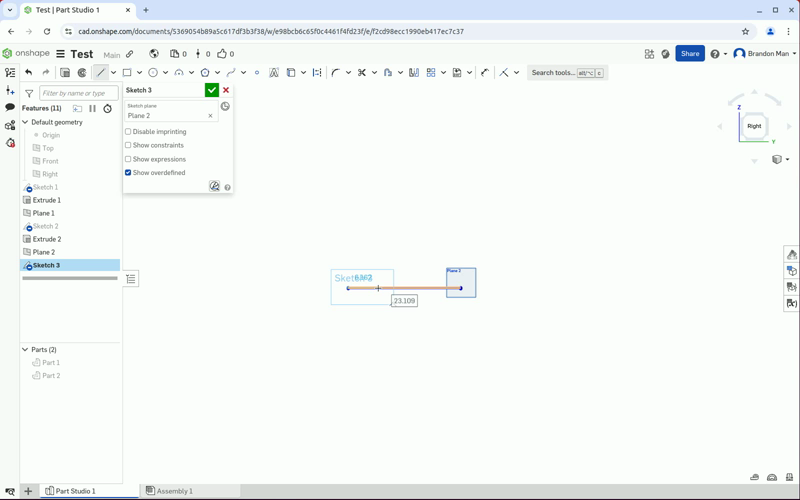
mouse_move(348, 288)
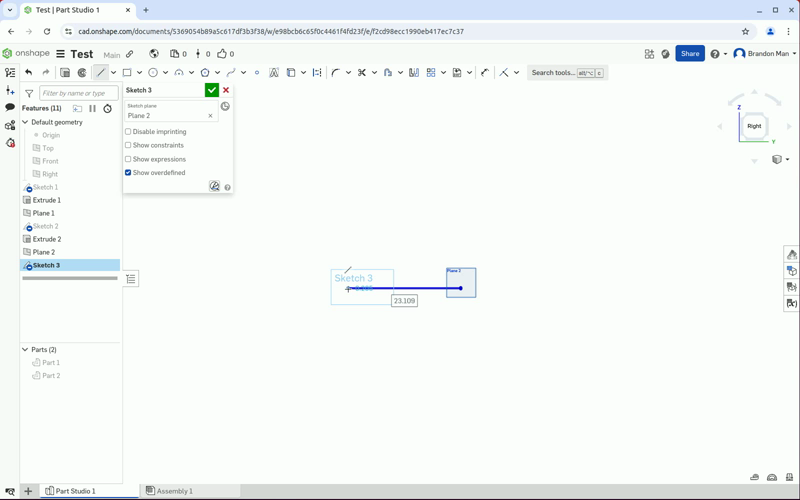
scroll(6)
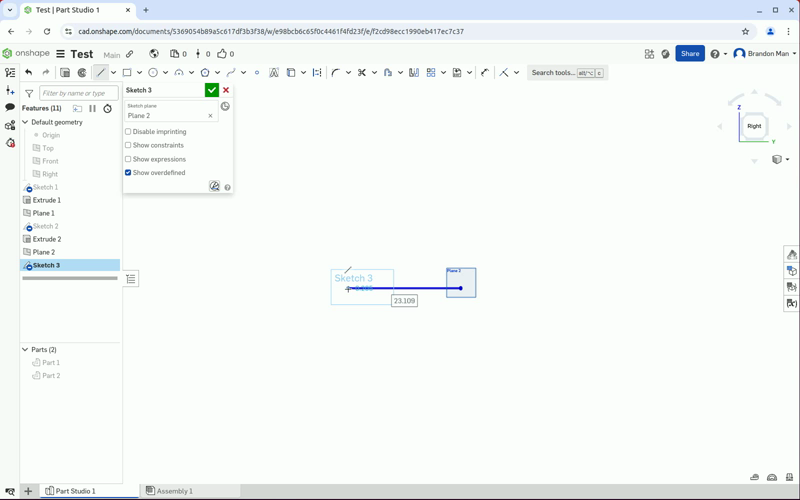
scroll(6)
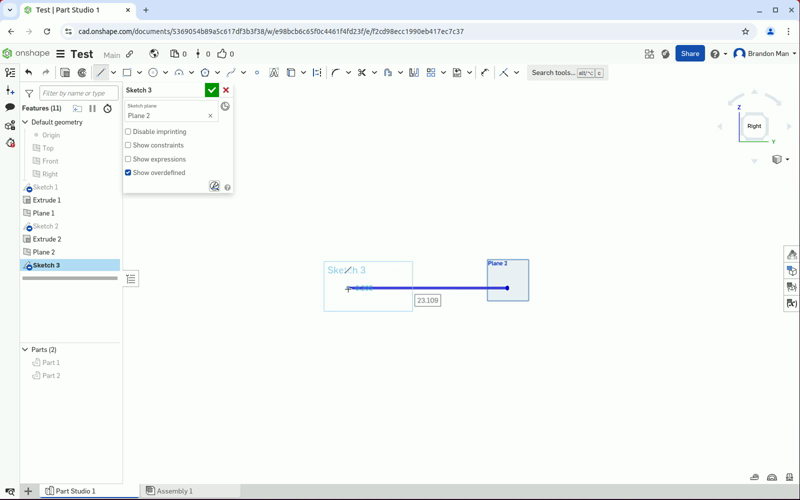
scroll(6)
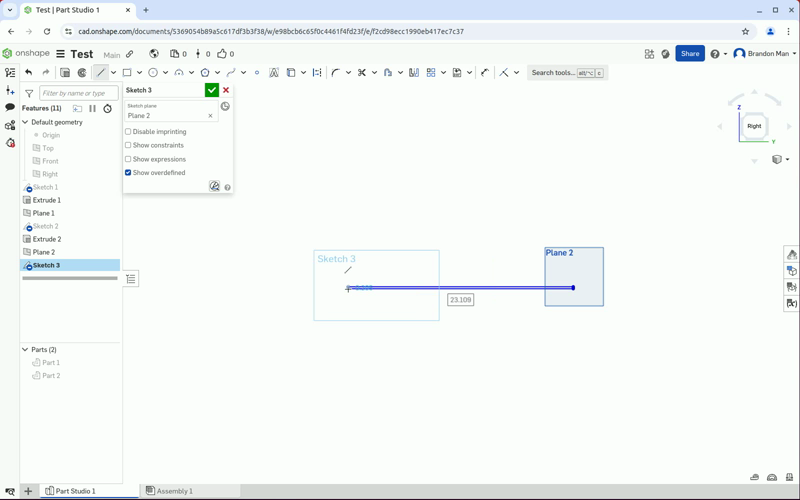
scroll(6)
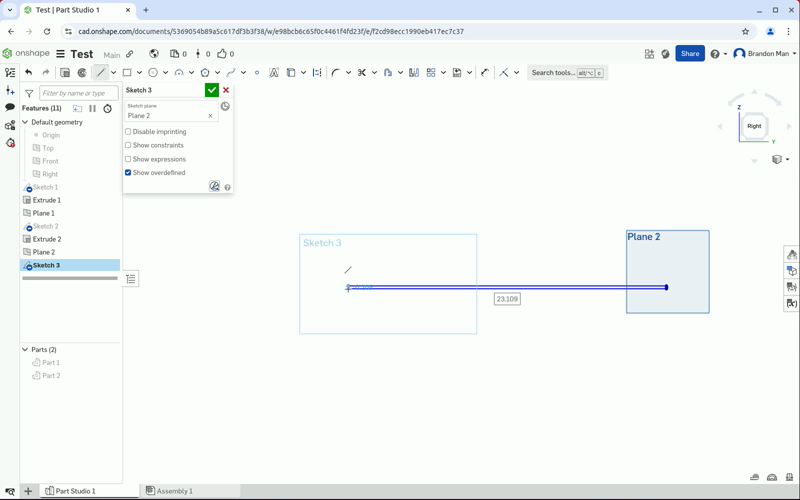
scroll(6)
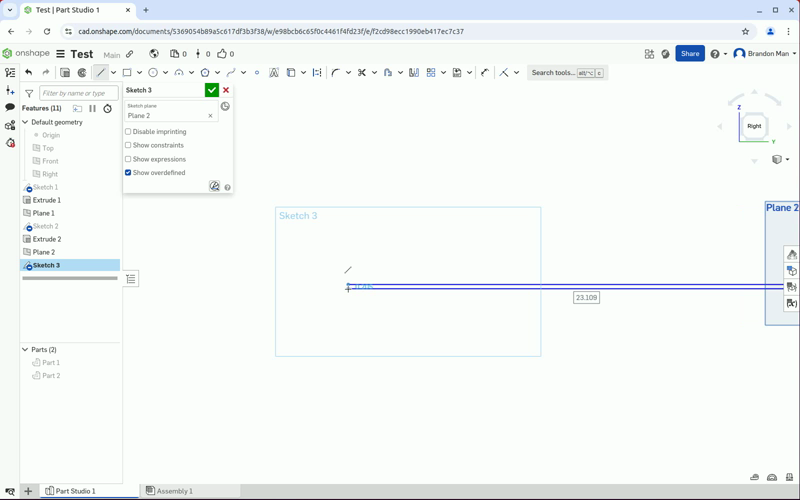
scroll(6)
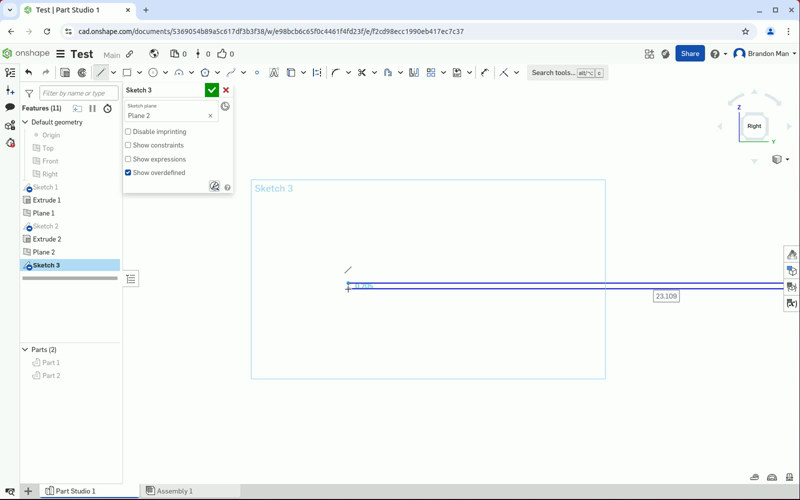
scroll(6)
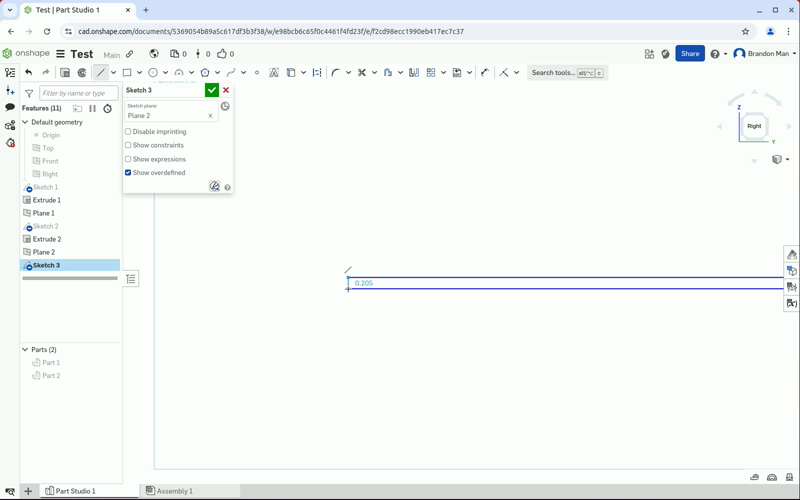
key_up(shift)
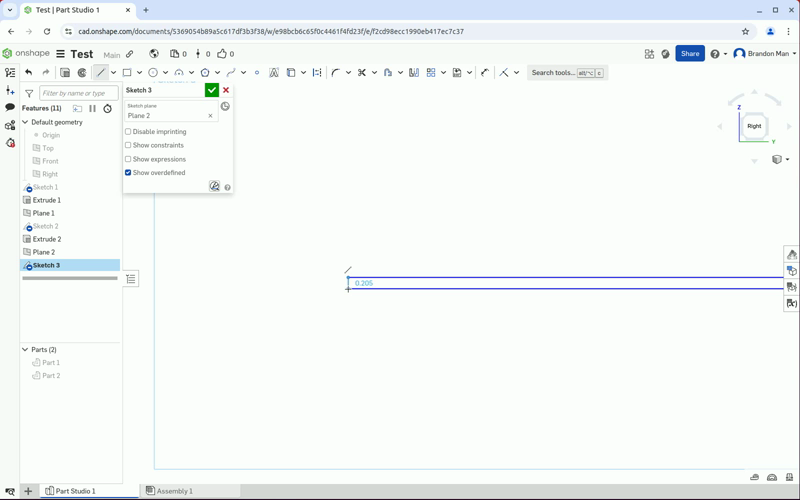
click(348, 288)
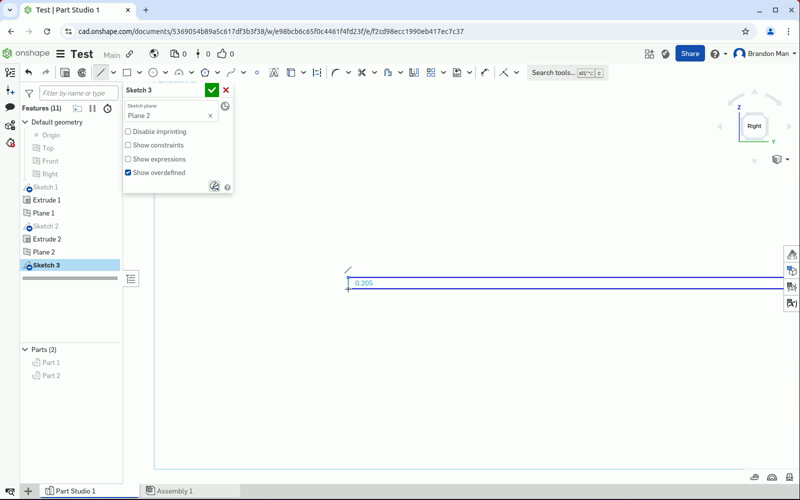
scroll(-6)
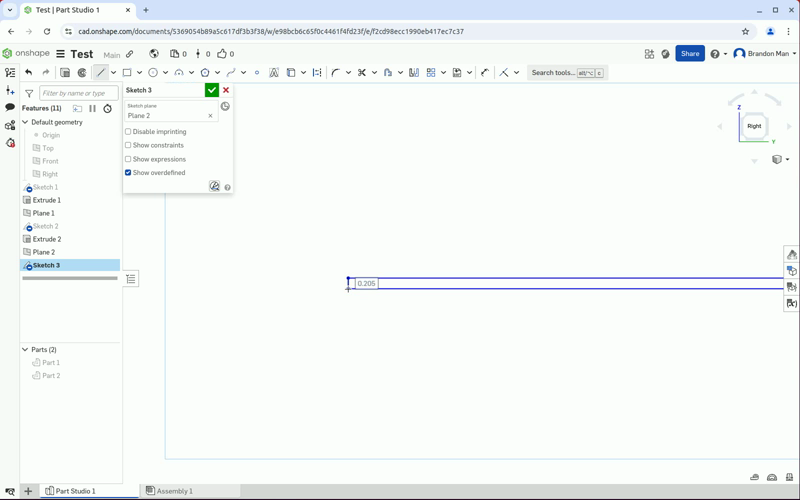
scroll(-6)
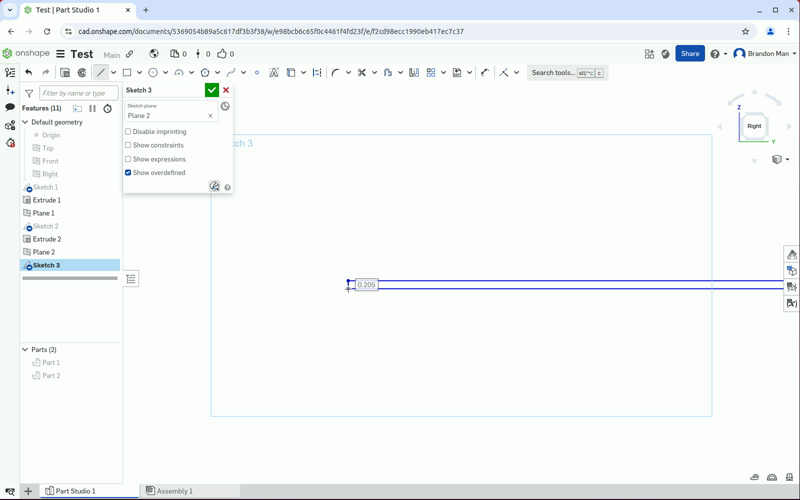
scroll(-6)
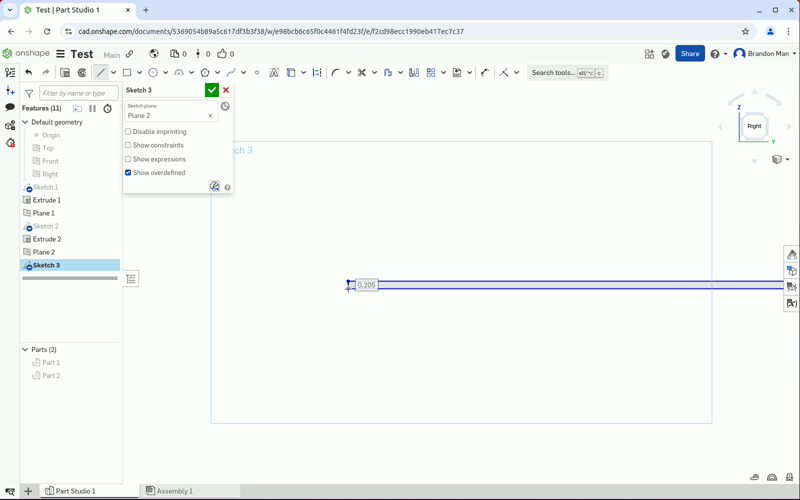
scroll(-6)
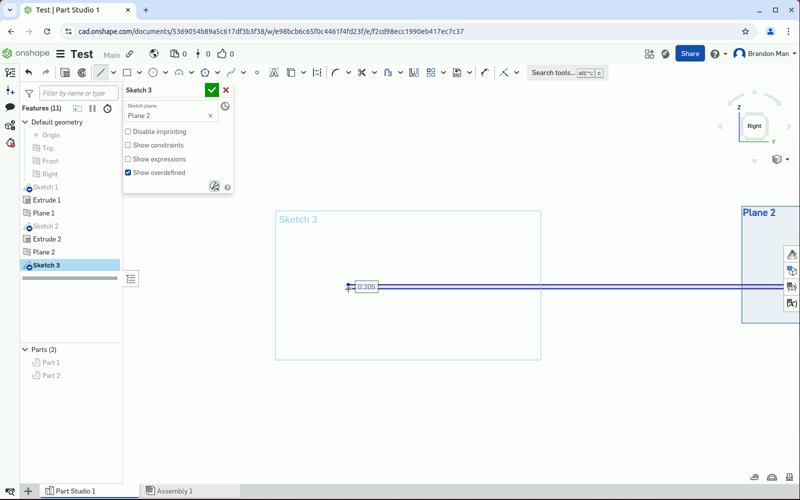
scroll(-6)
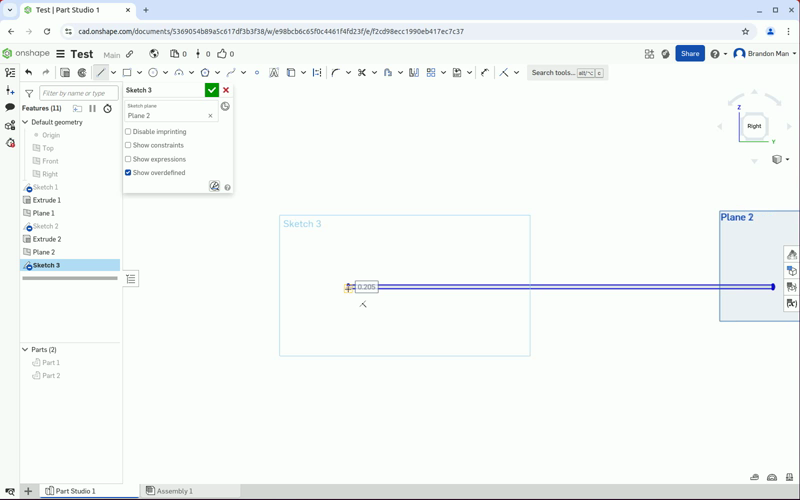
scroll(-6)
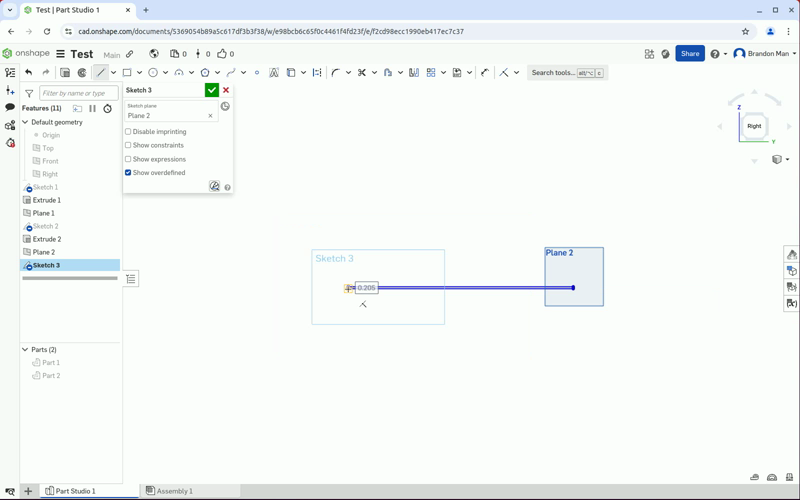
scroll(-6)
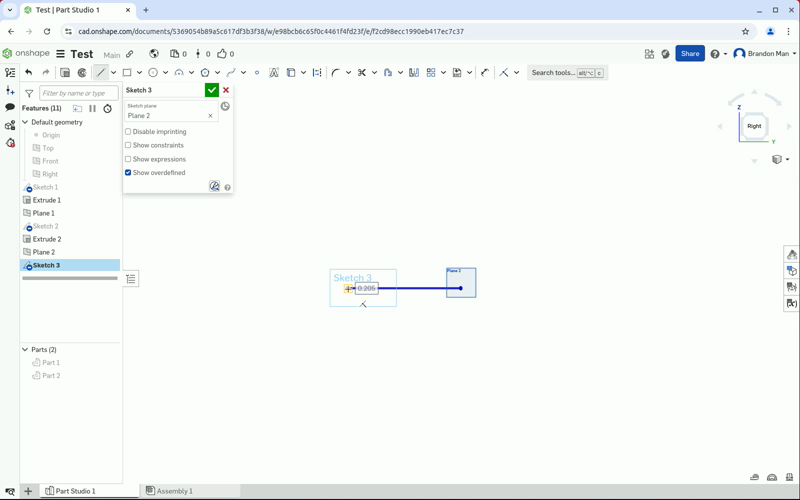
key(esc)
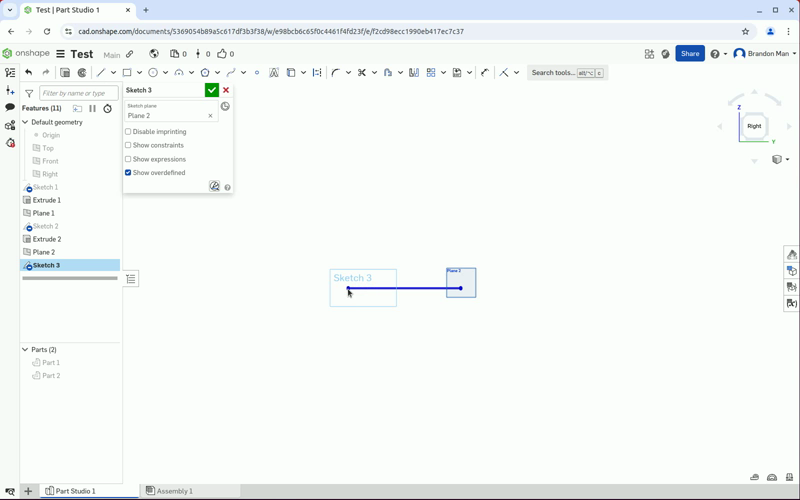
mouse_move(428, 288)
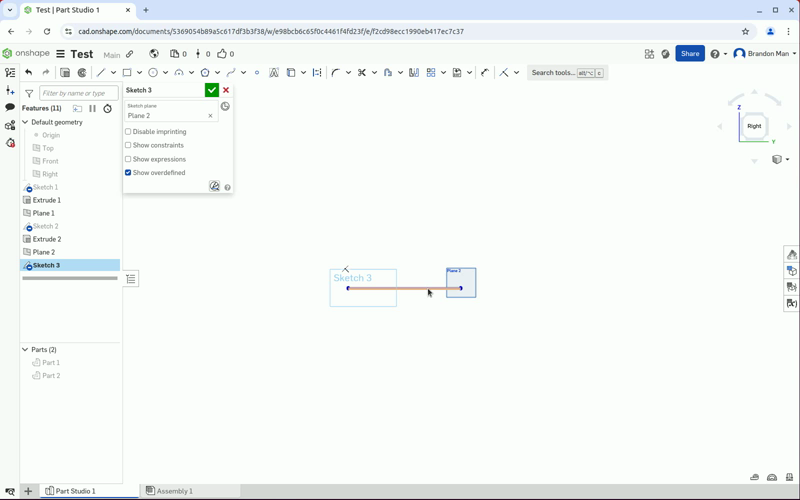
scroll(6)
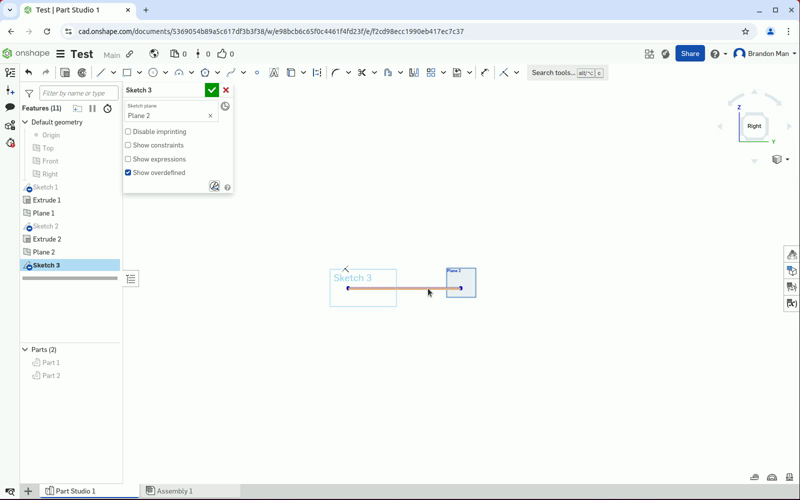
scroll(6)
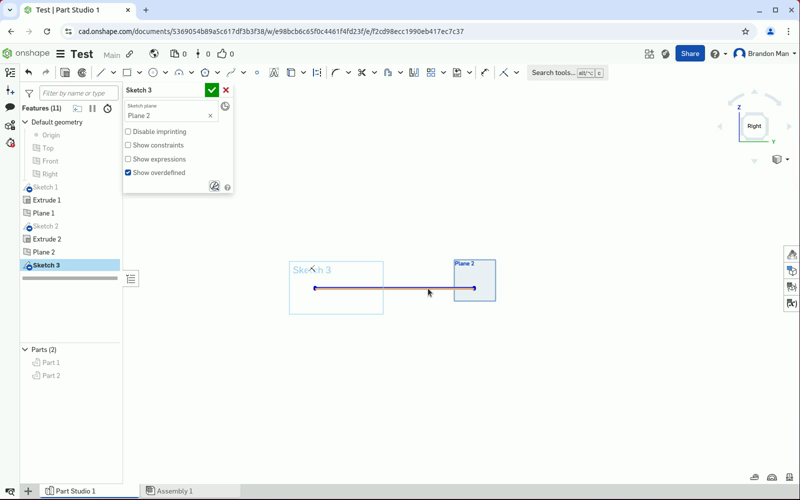
scroll(6)
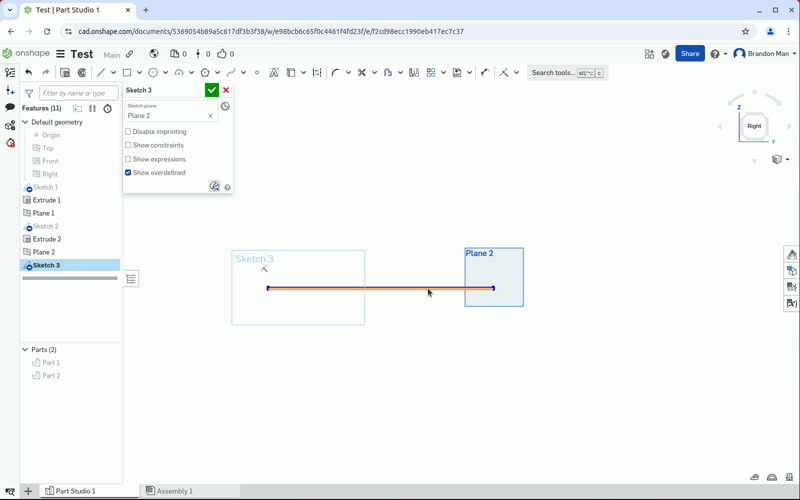
scroll(6)
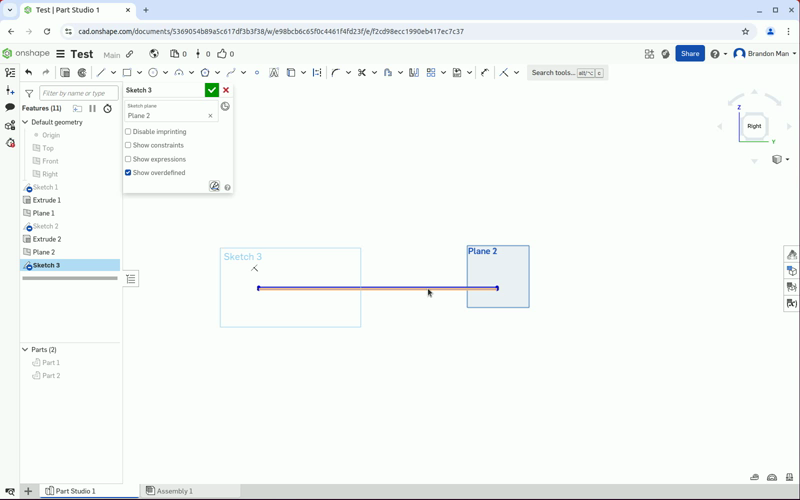
scroll(6)
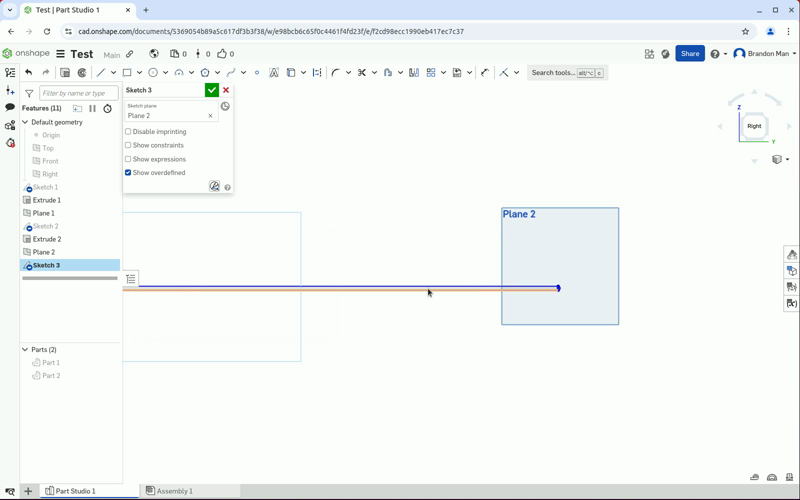
scroll(6)
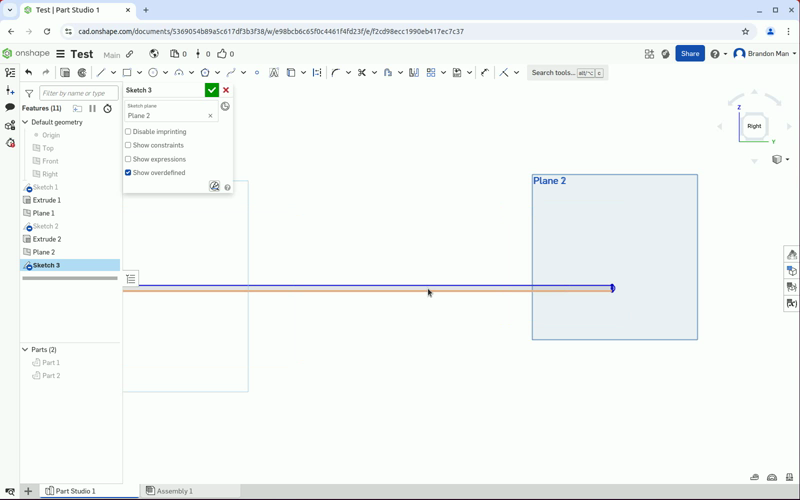
scroll(6)
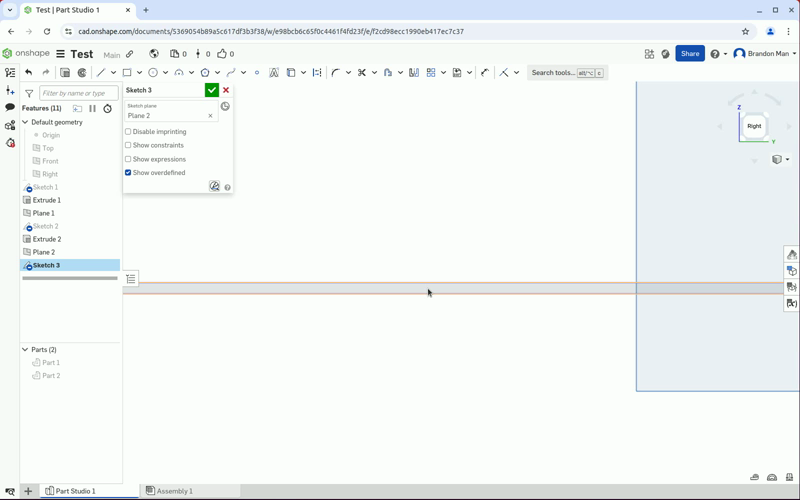
click(428, 288)
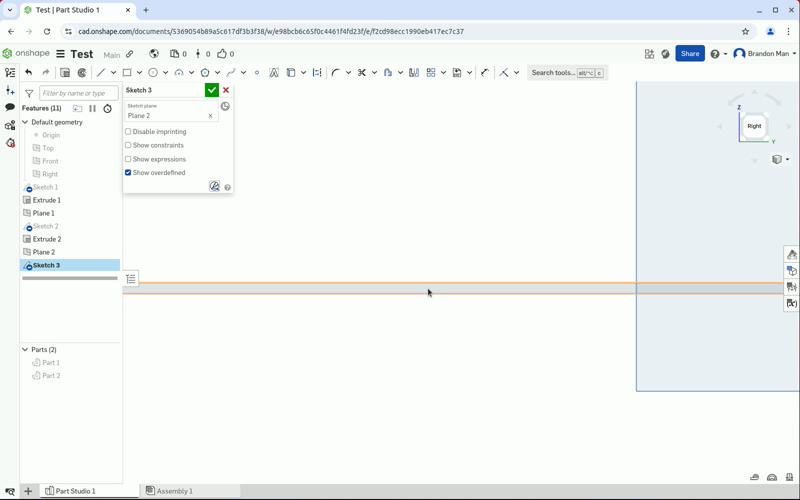
scroll(-6)
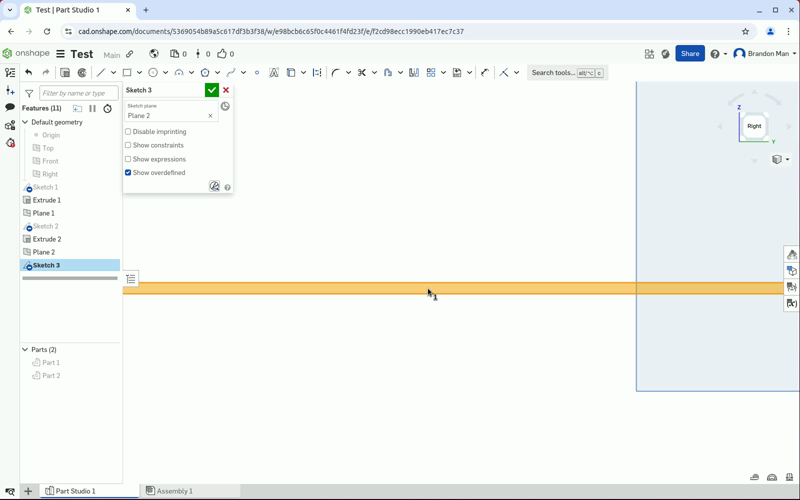
scroll(-6)
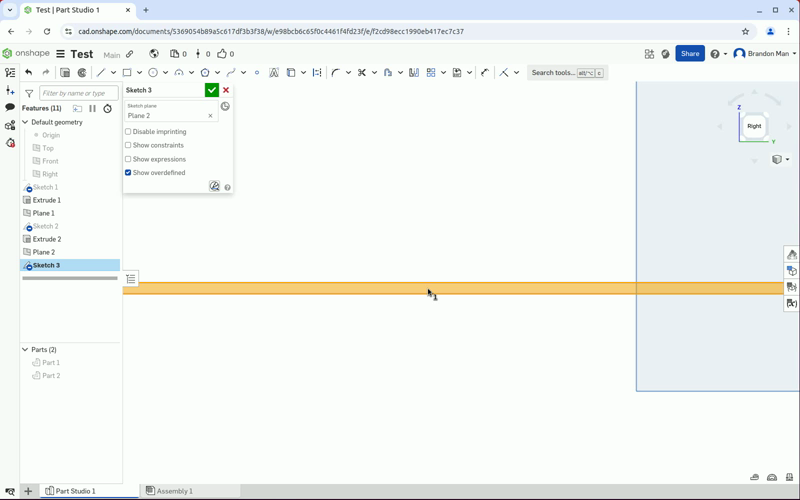
scroll(-6)
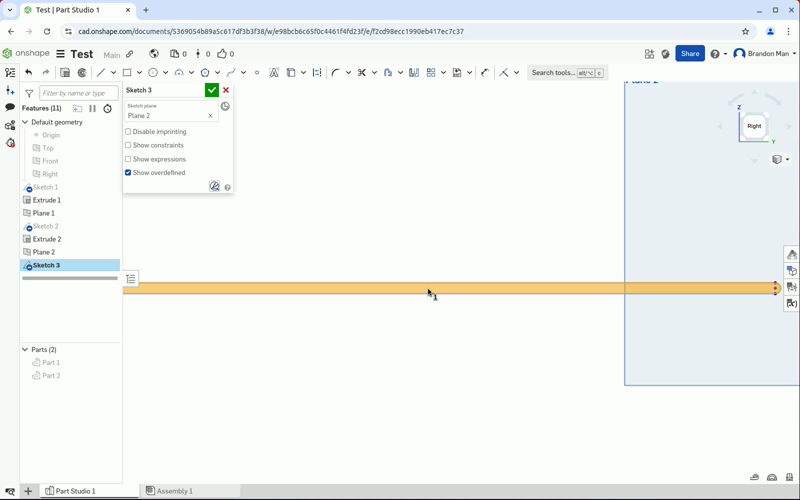
scroll(-6)
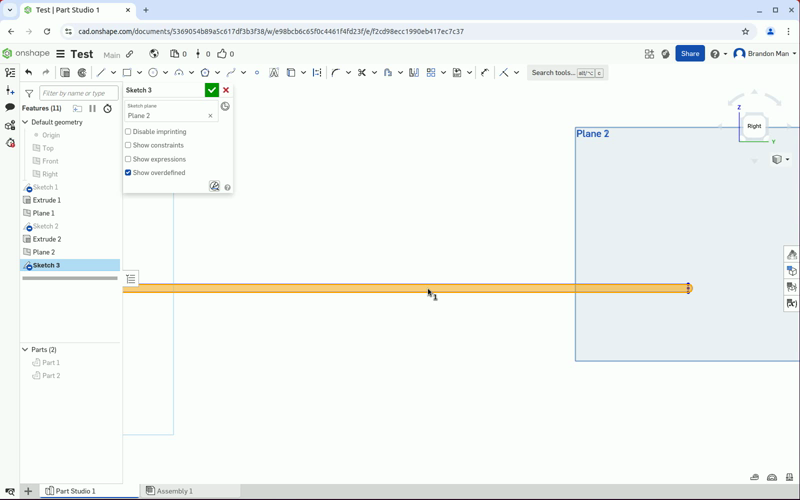
scroll(-6)
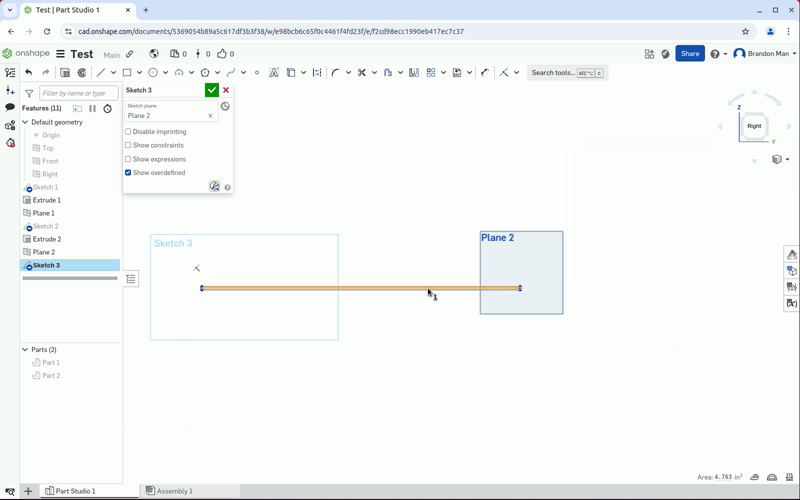
scroll(-6)
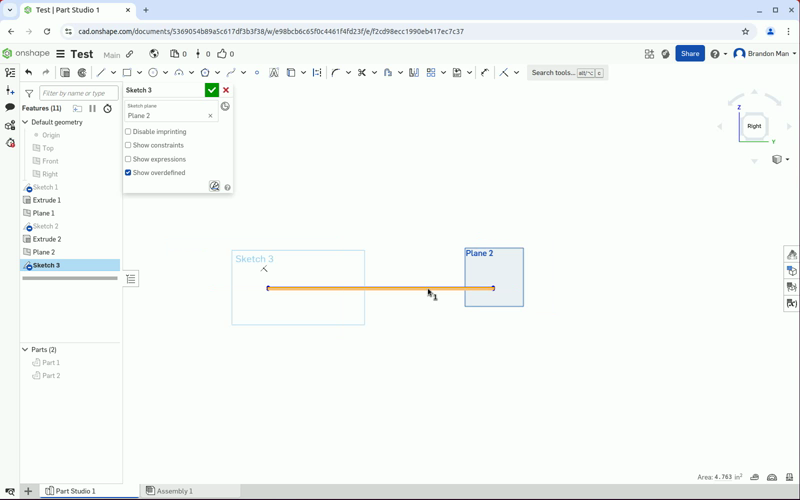
scroll(-6)
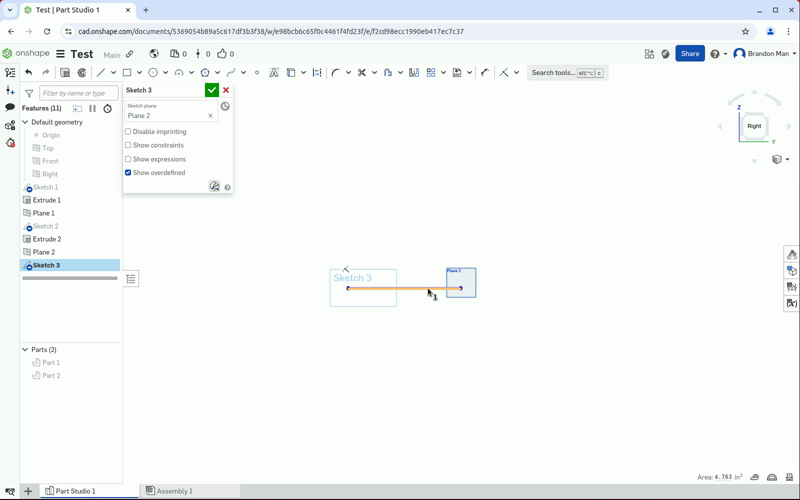
mouse_move(73, 352)
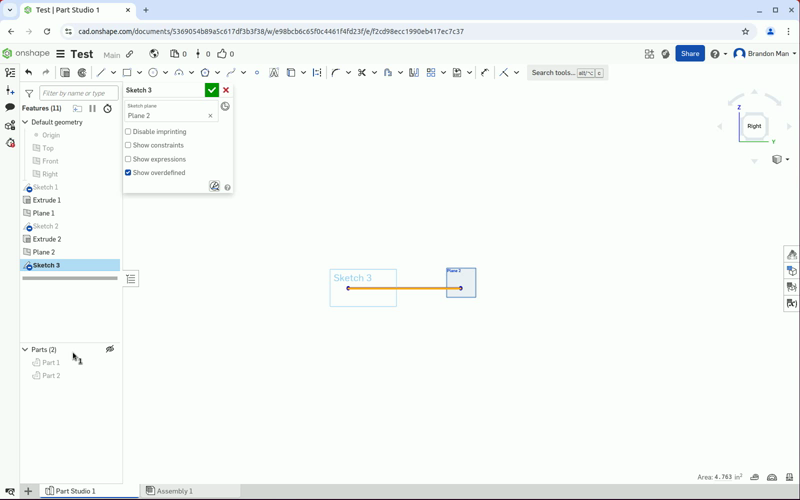
key(shift+y)
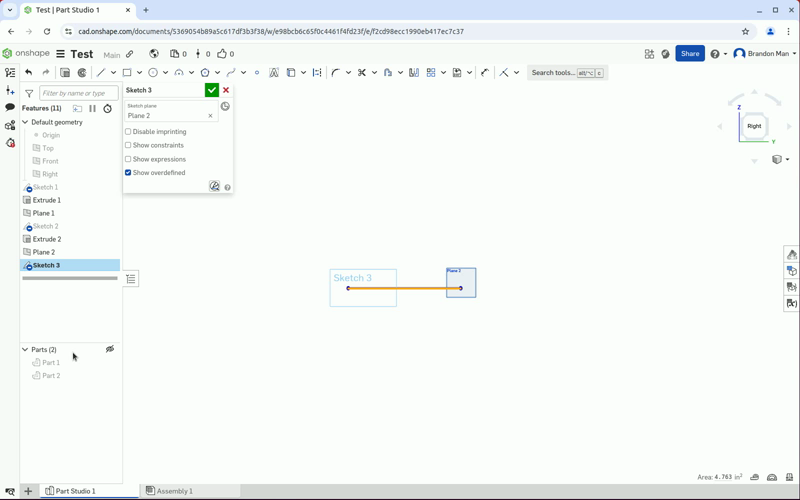
key(shift+e)
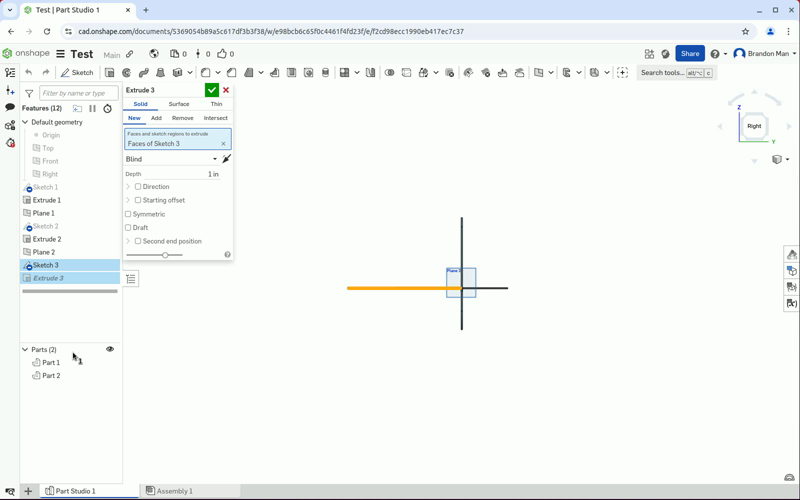
mouse_move(143, 106)
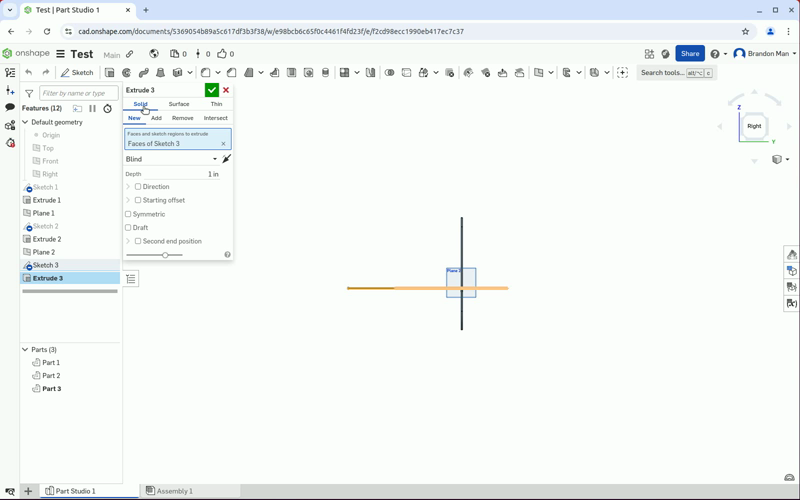
click(143, 106)
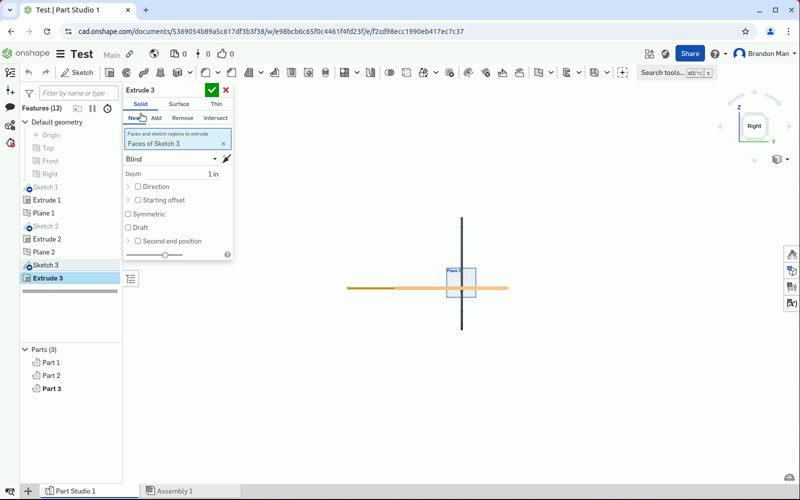
mouse_move(137, 120)
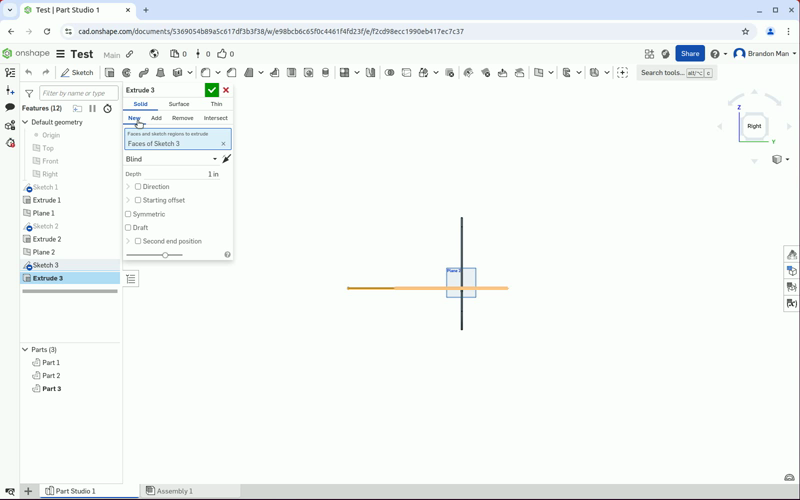
click(137, 120)
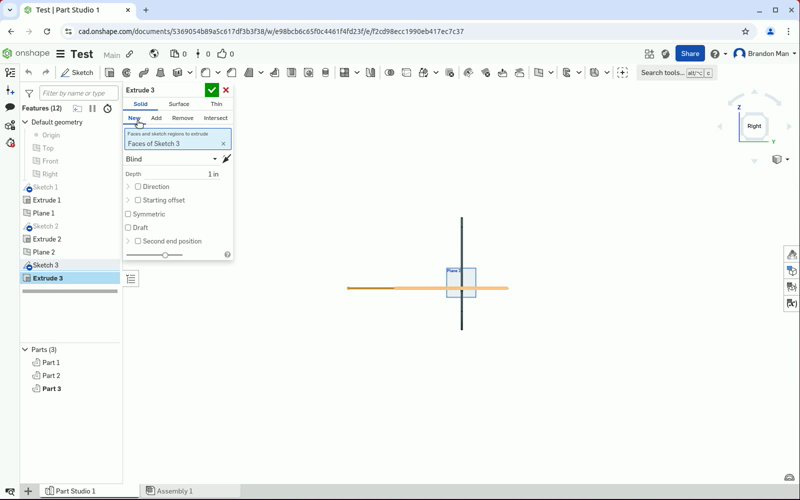
key(tab, 4)
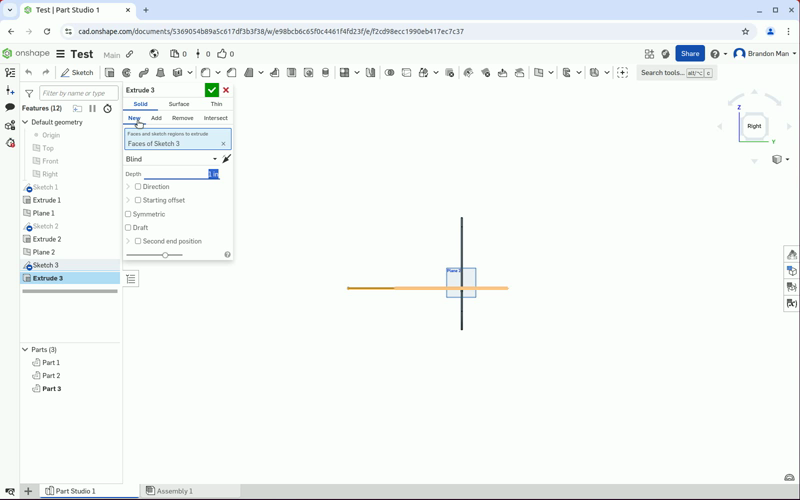
text(-5.055)
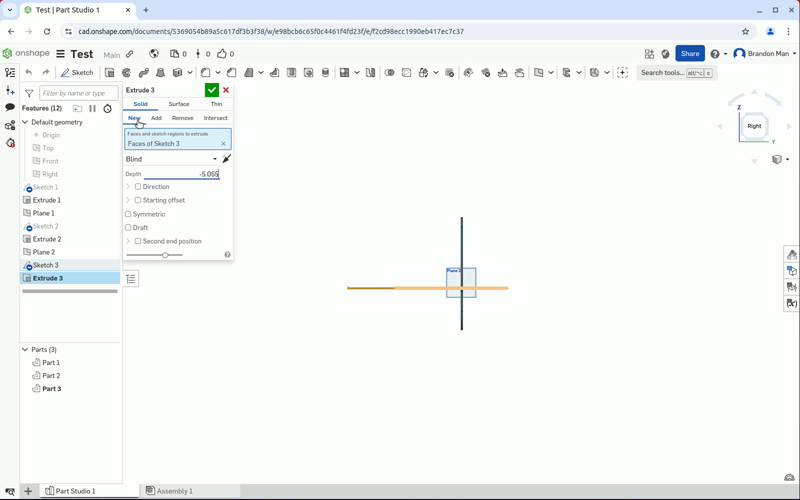
key(enter)
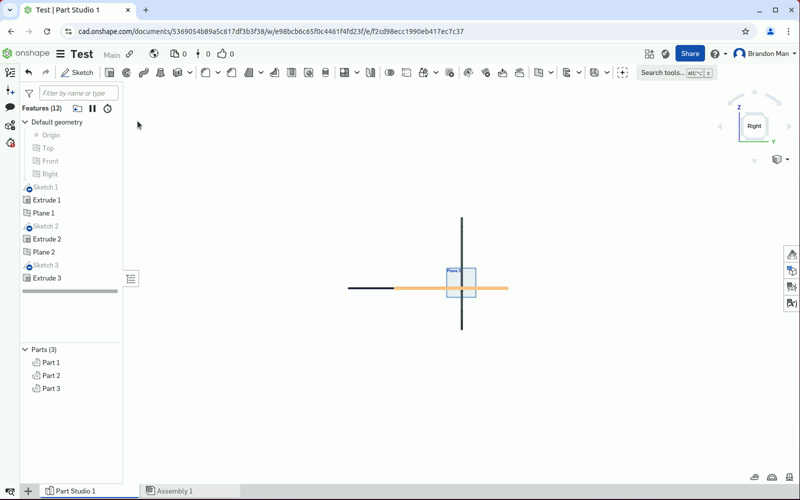
key(shift+h)
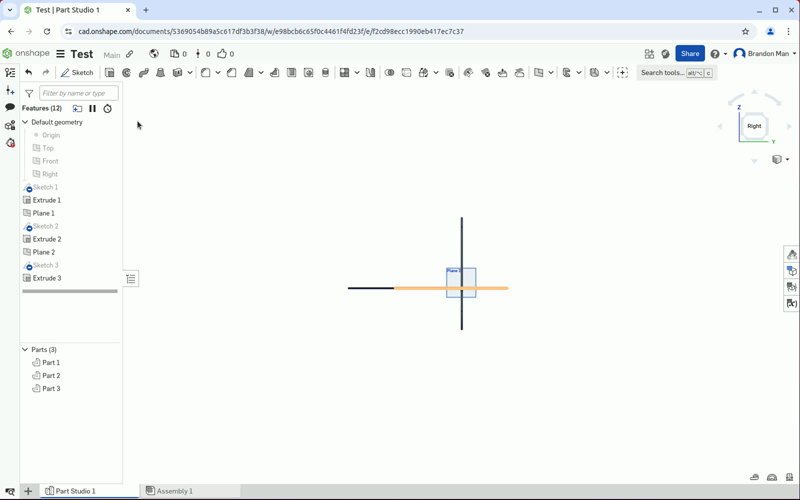
key(shift+h)
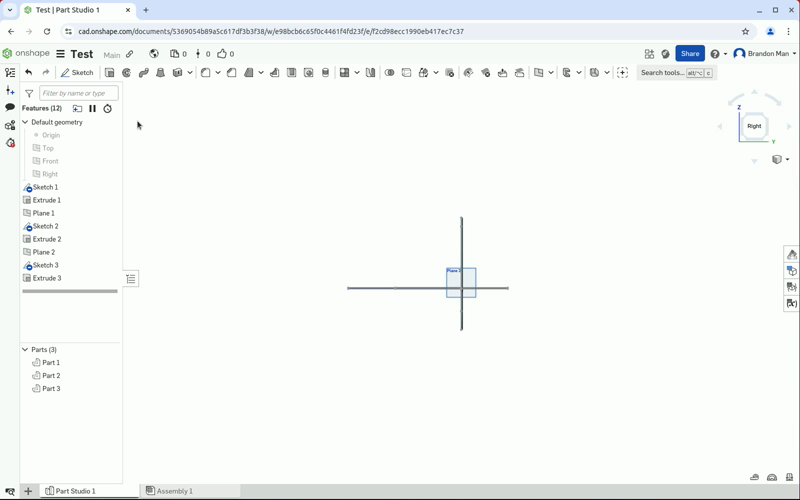
key(shift+7)
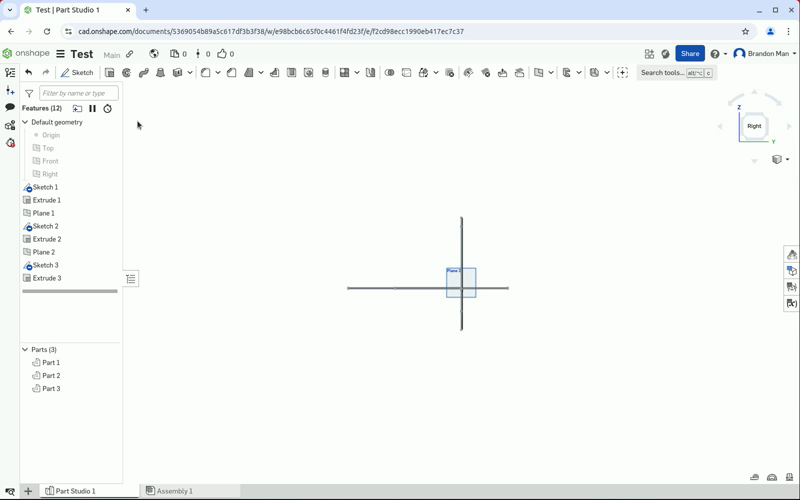
key(right, 2)
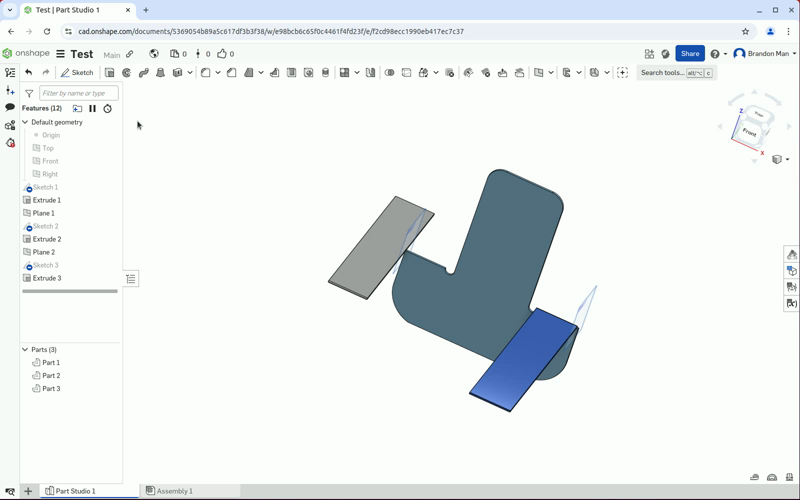
key(down, 2)
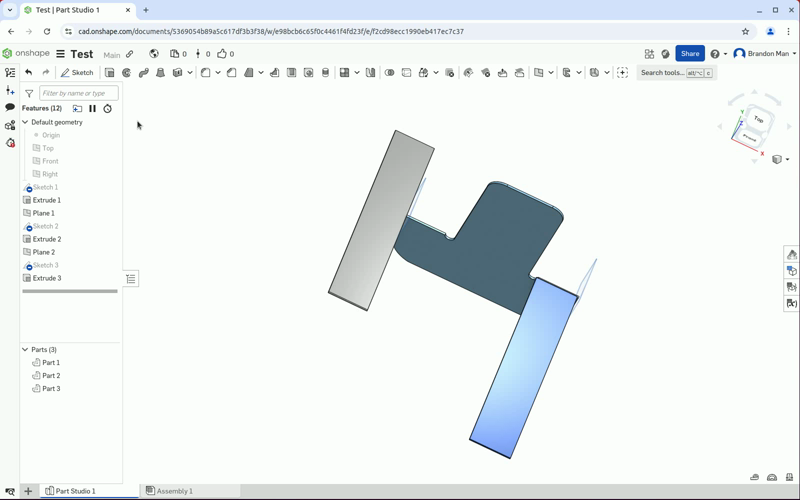
key(up, 2)
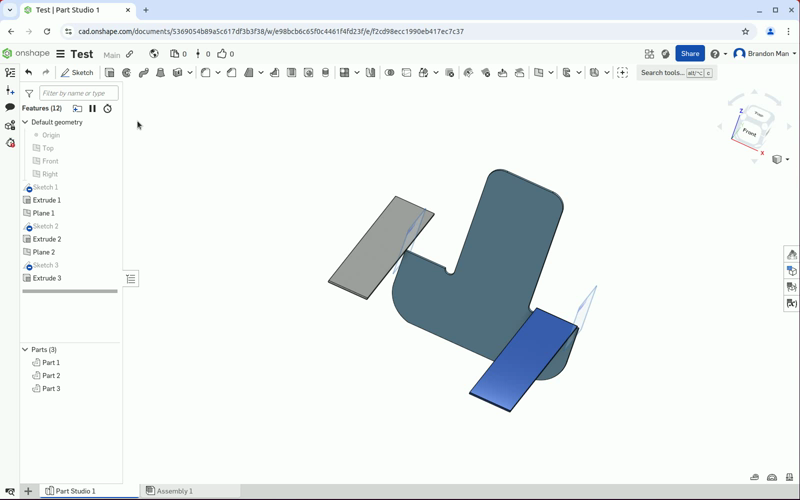
key(left, 2)
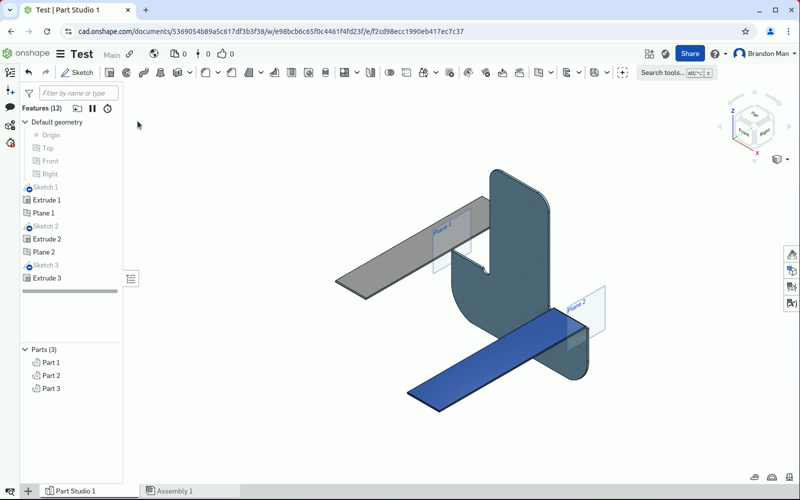
mouse_move(73, 189)
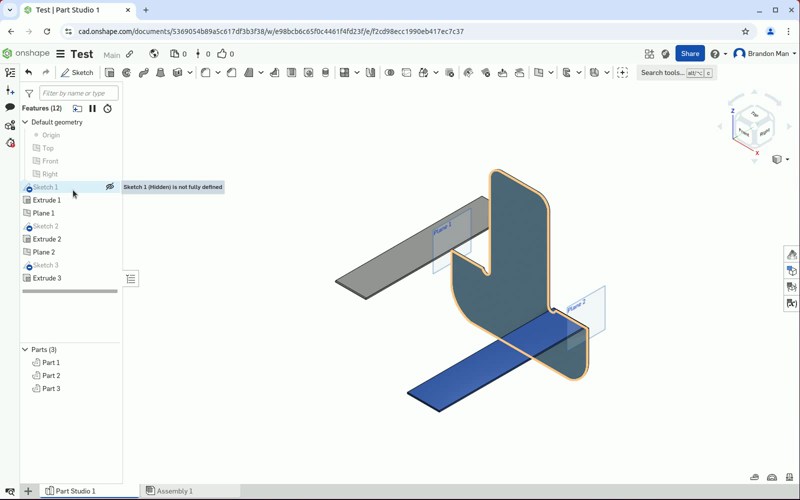
click(73, 189)